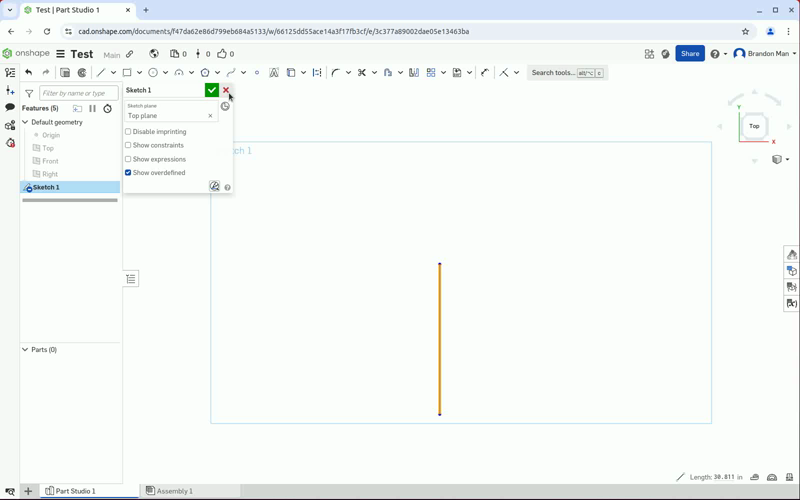
key(shift+h)
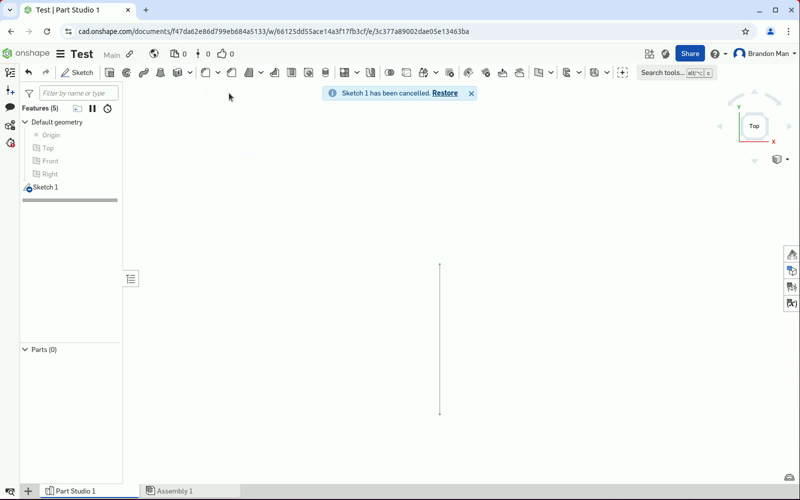
key(shift+s)
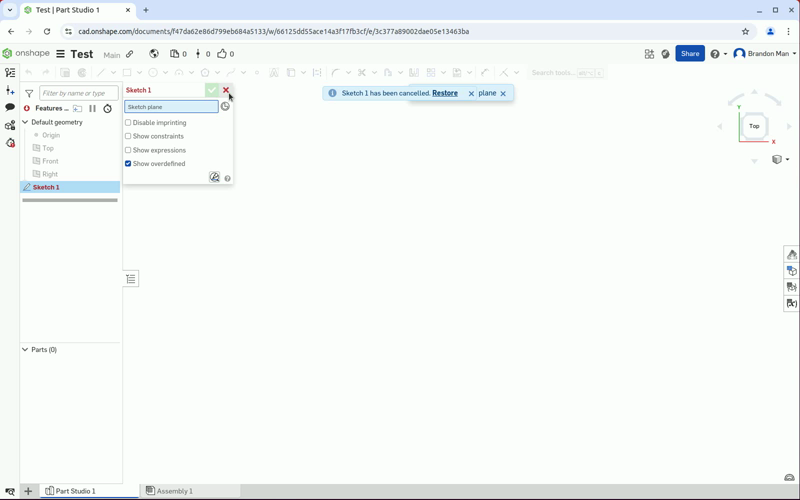
mouse_move(73, 150)
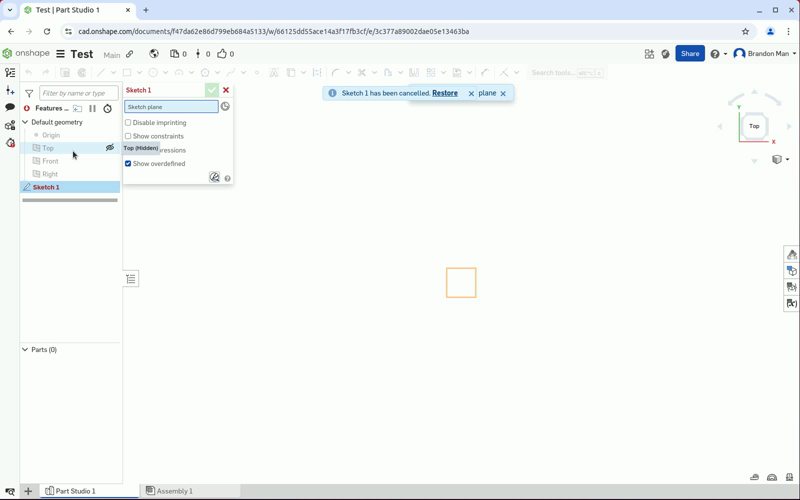
click(73, 150)
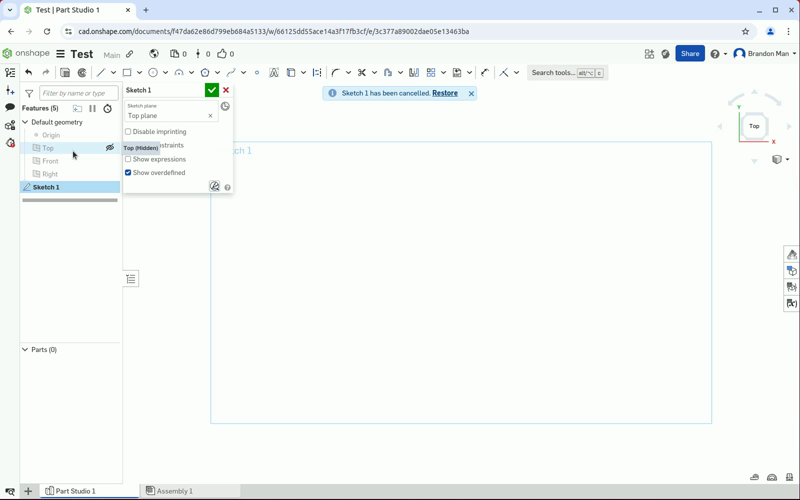
mouse_move(73, 352)
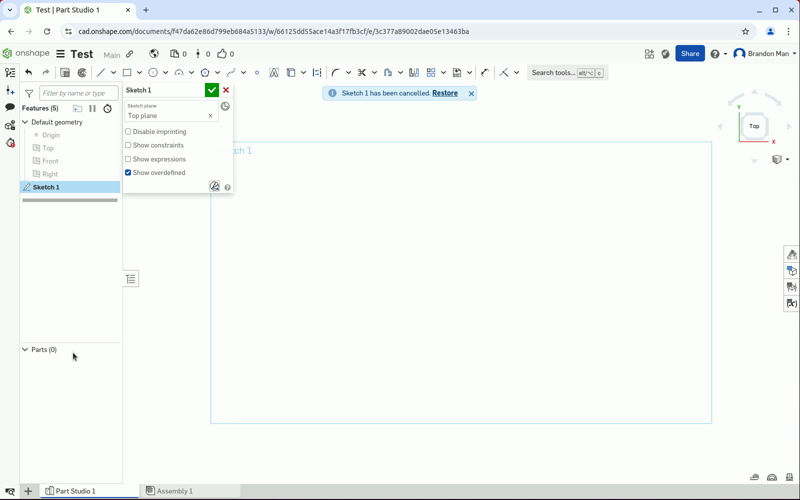
key(y)
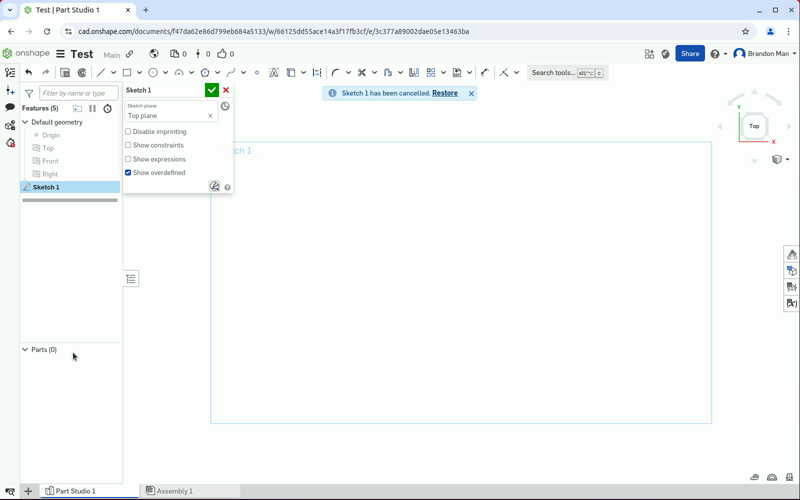
key(l)
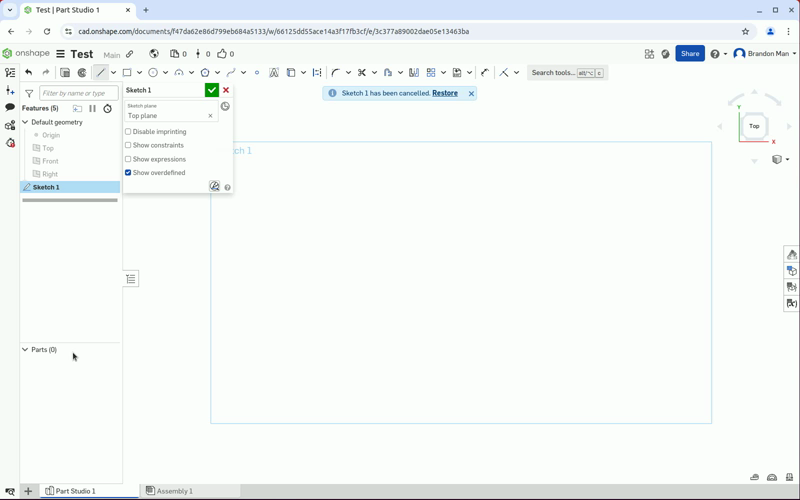
key_down(shift)
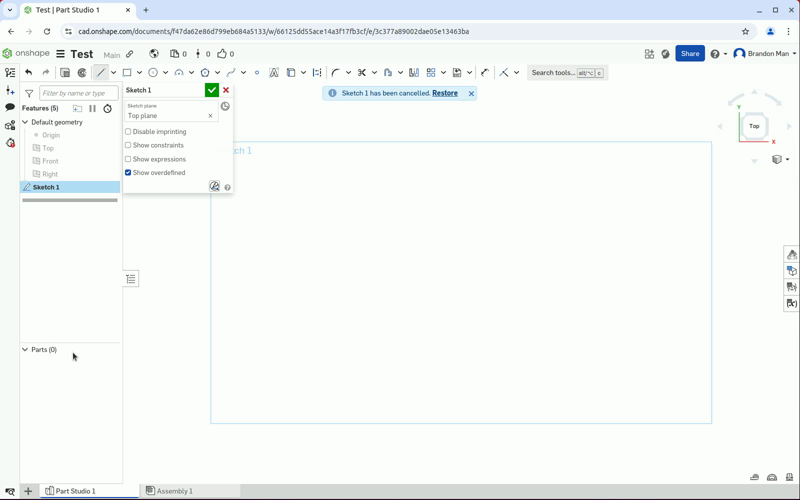
mouse_move(460, 282)
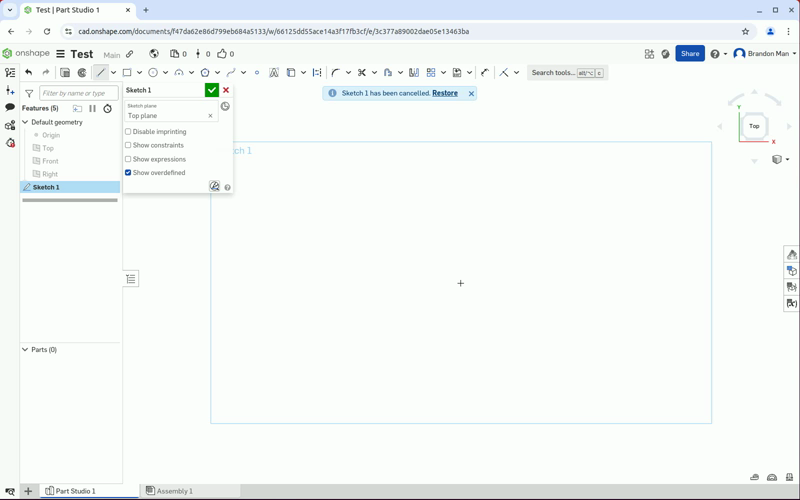
click(460, 282)
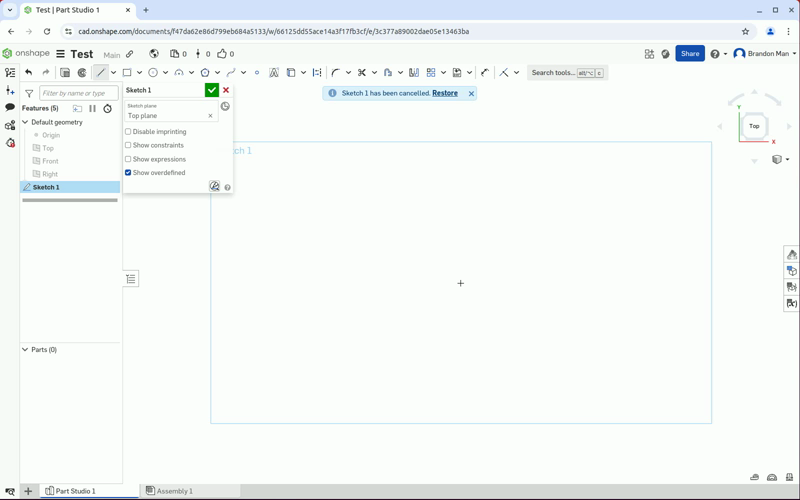
key_up(shift)
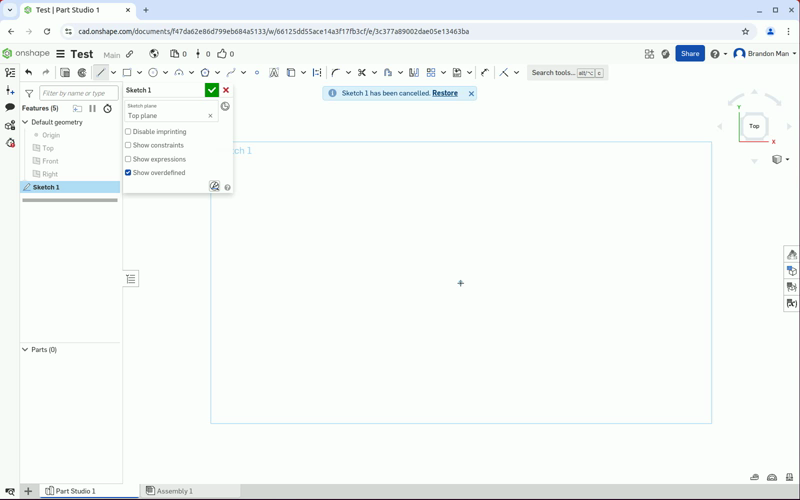
key_down(shift)
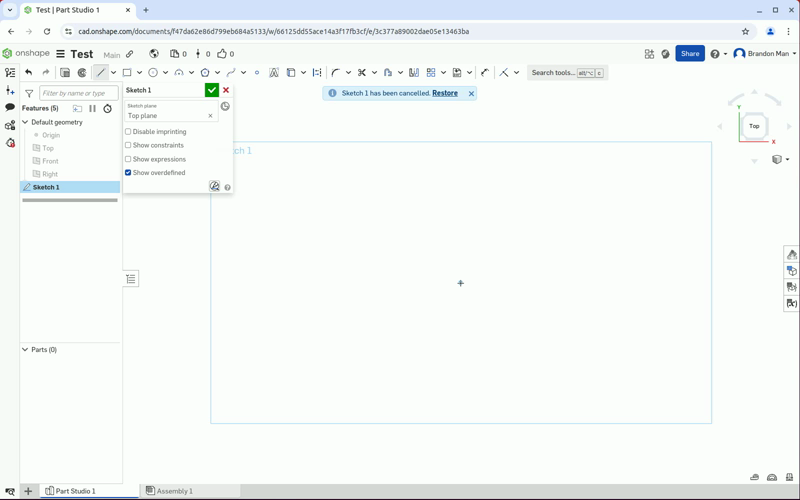
mouse_move(490, 282)
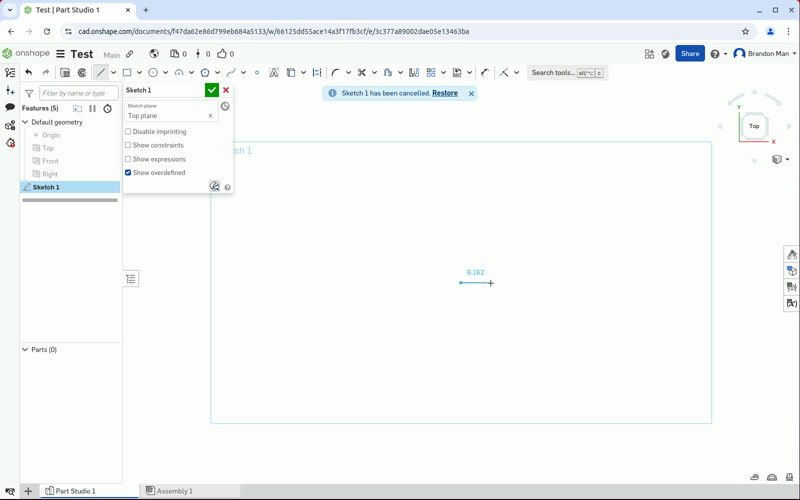
mouse_move(466, 282)
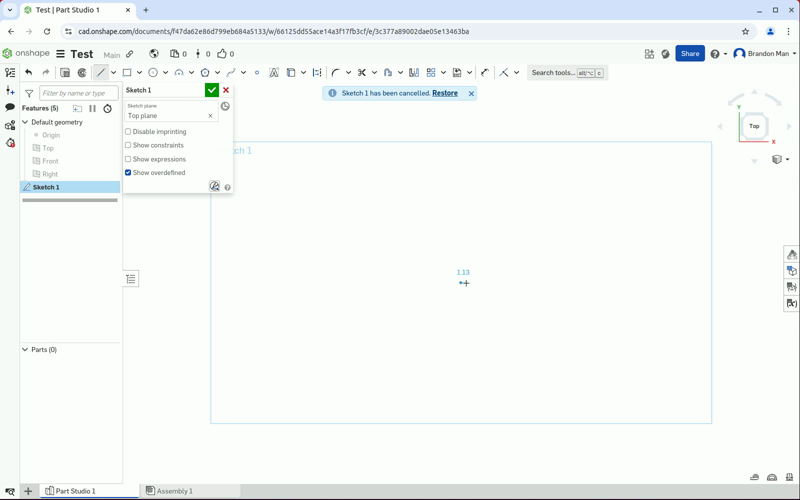
scroll(6)
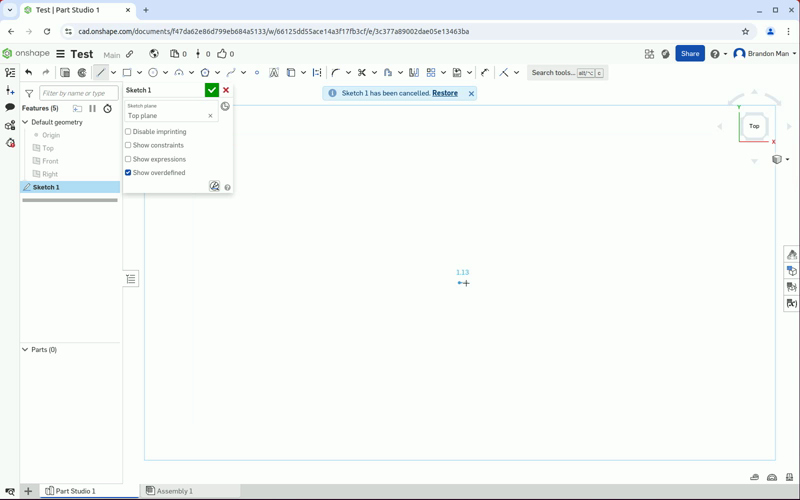
scroll(6)
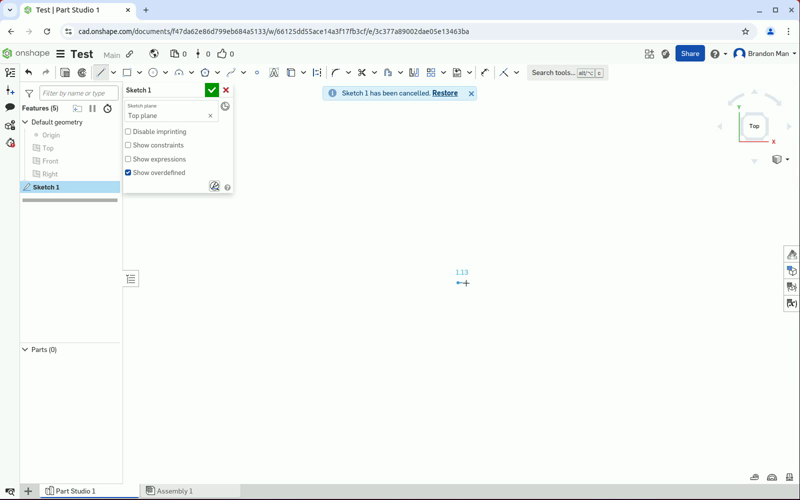
scroll(6)
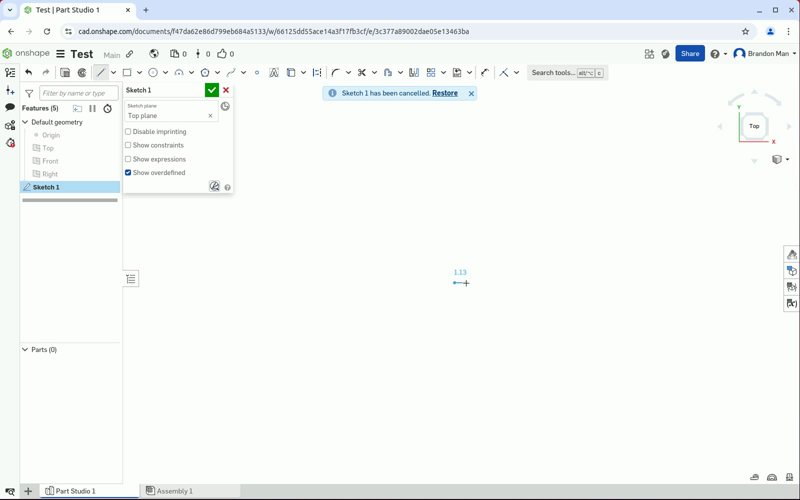
scroll(6)
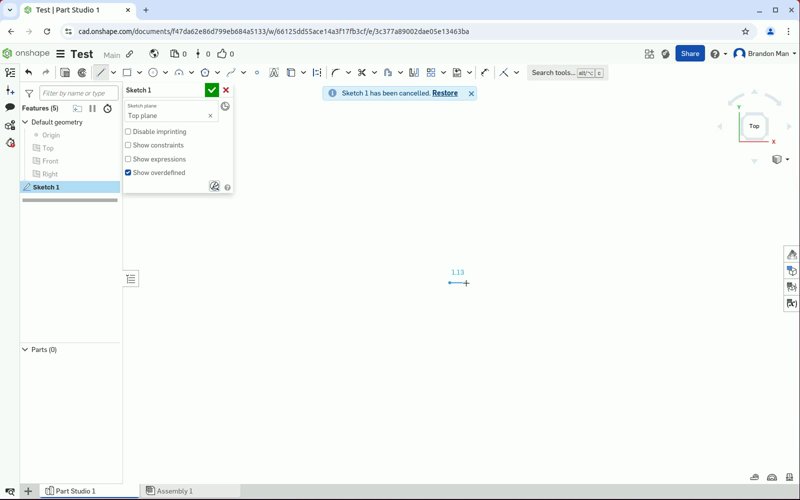
scroll(6)
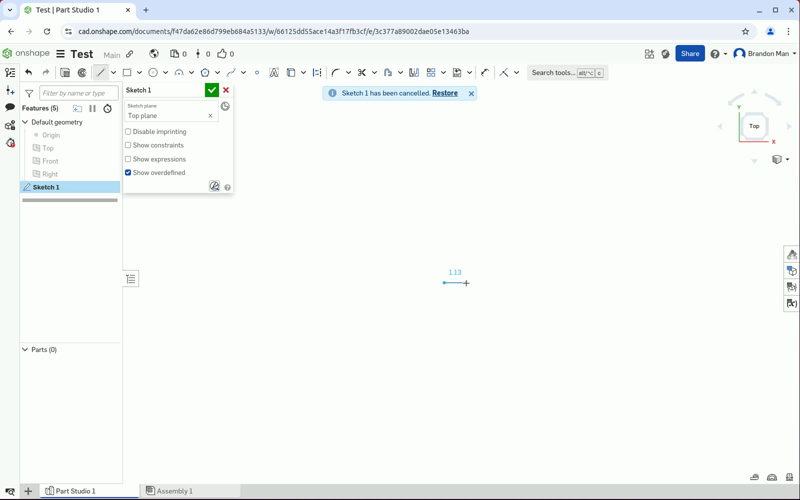
scroll(6)
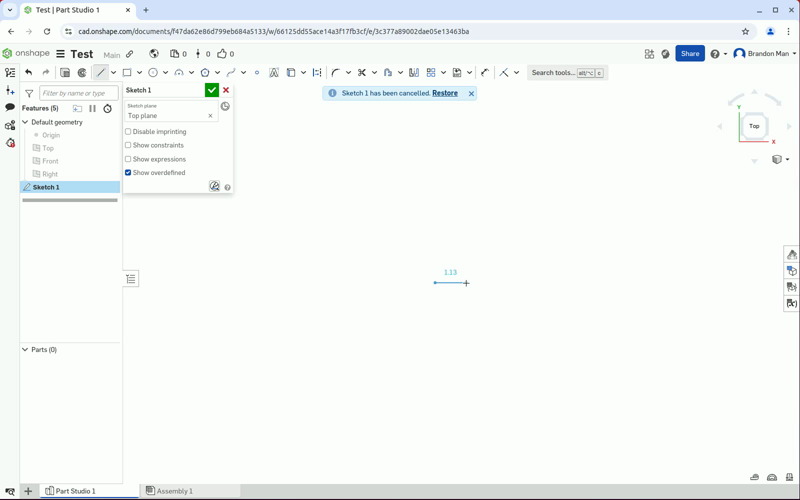
scroll(6)
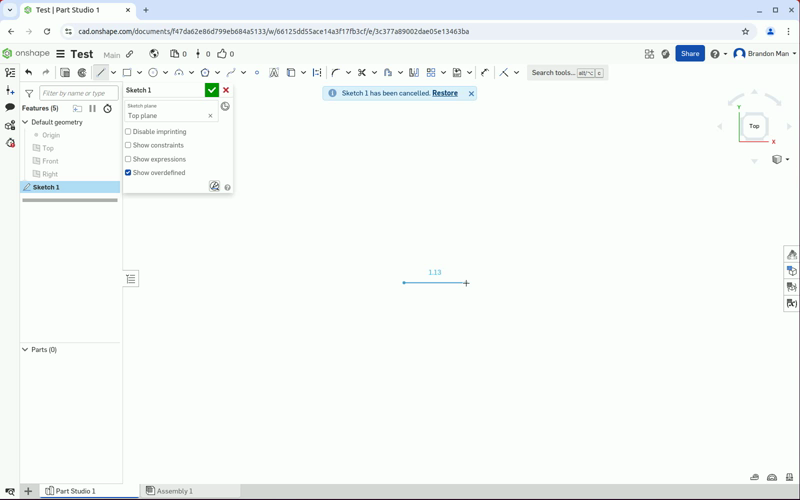
click(466, 282)
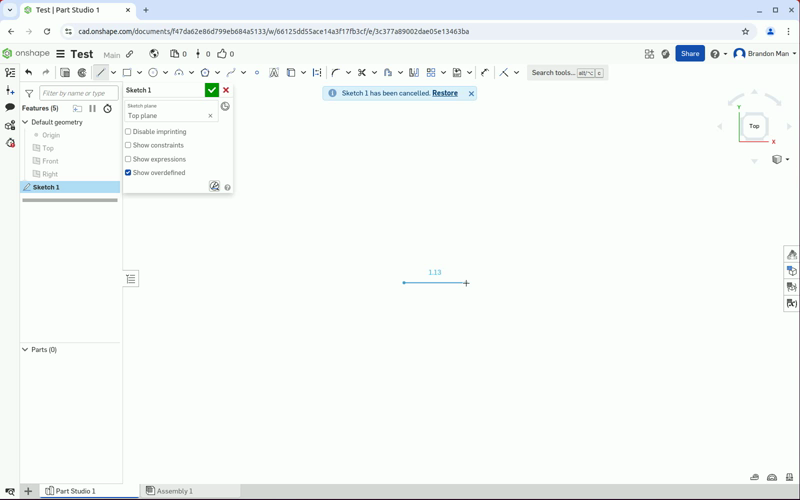
scroll(-6)
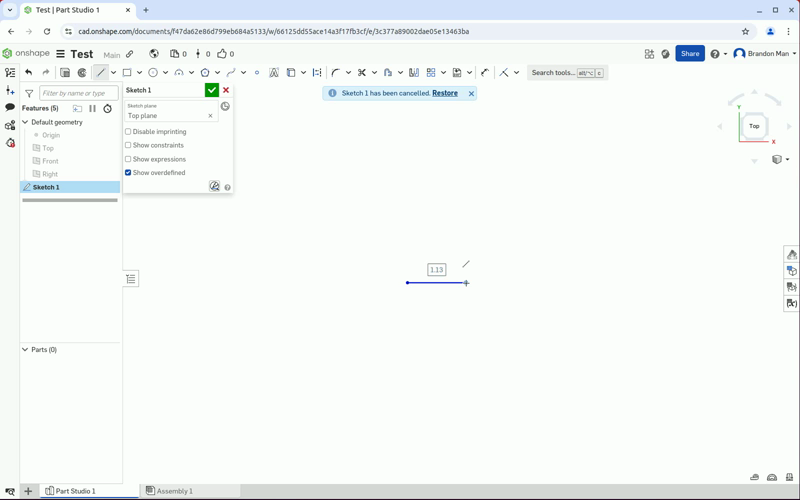
scroll(-6)
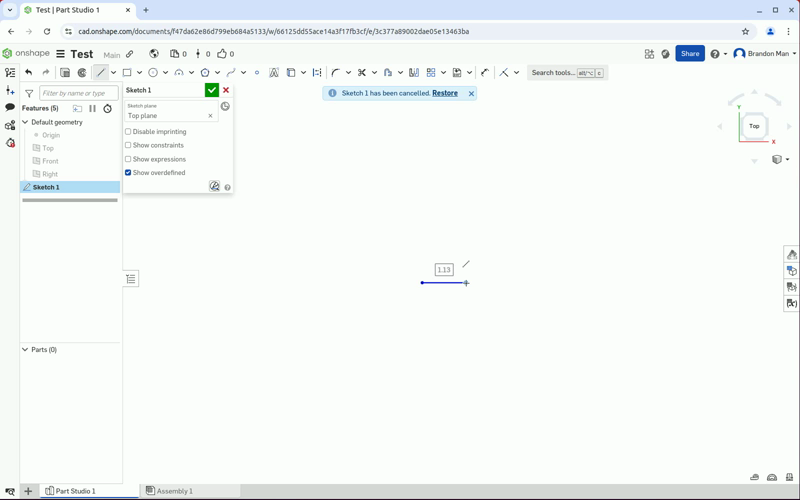
scroll(-6)
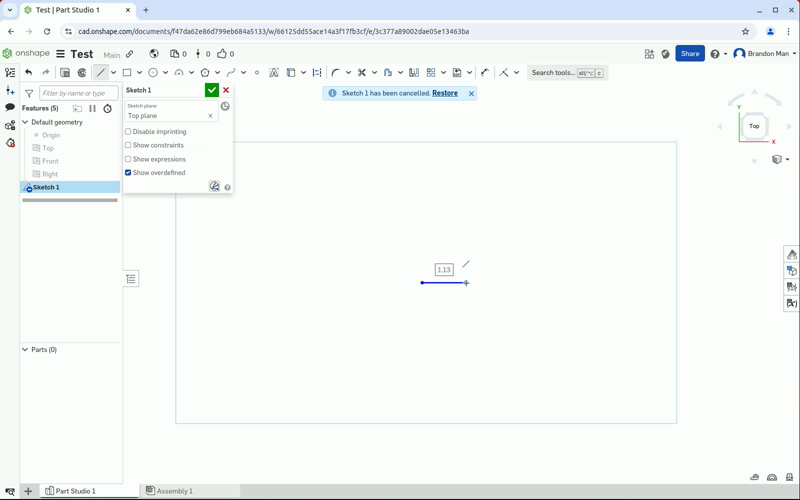
scroll(-6)
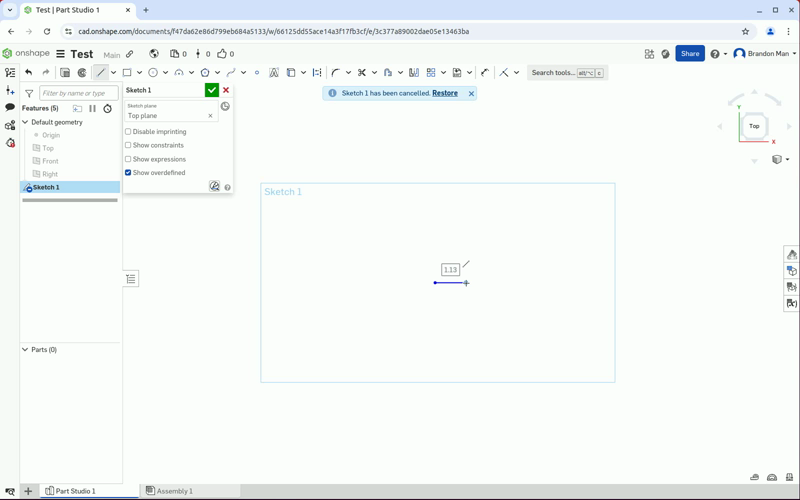
scroll(-6)
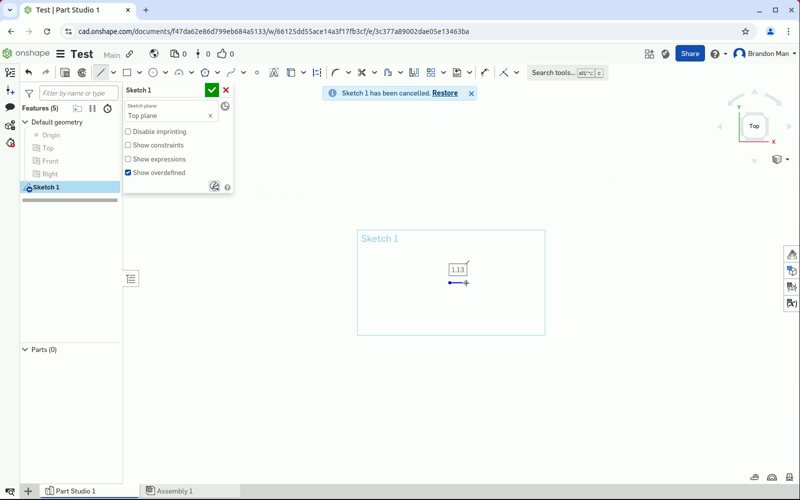
scroll(-6)
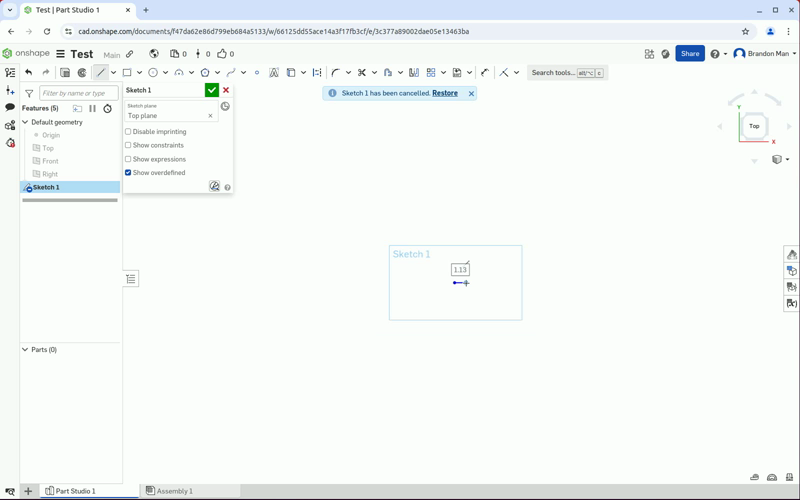
scroll(-6)
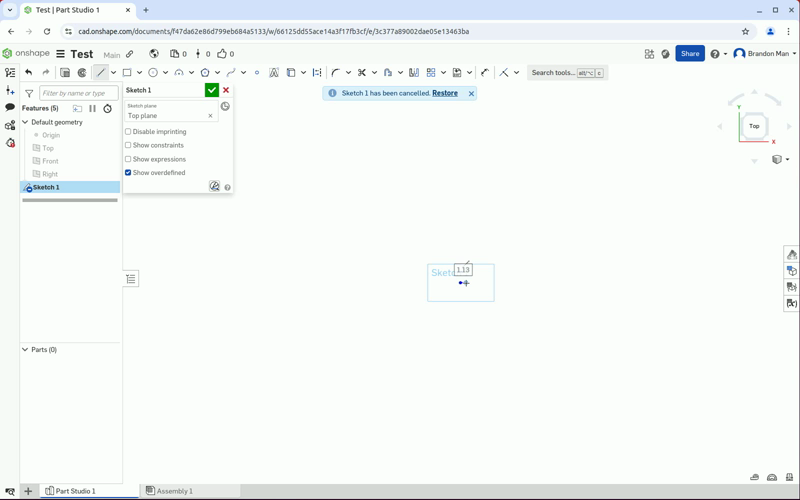
key_up(shift)
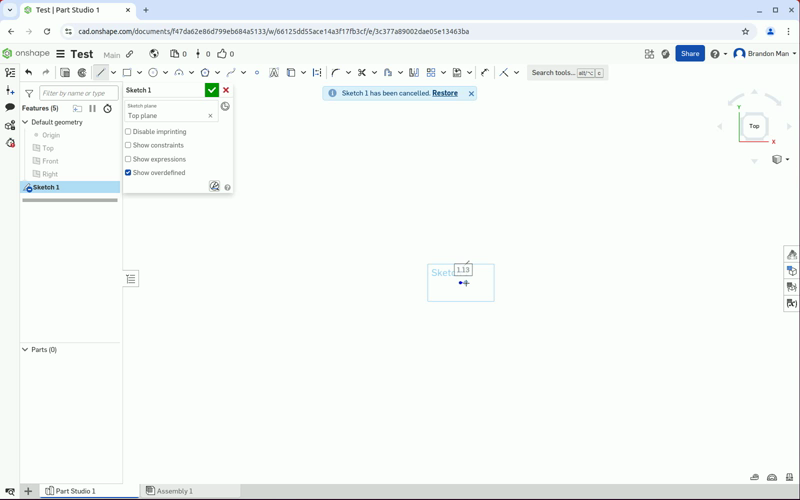
key_down(shift)
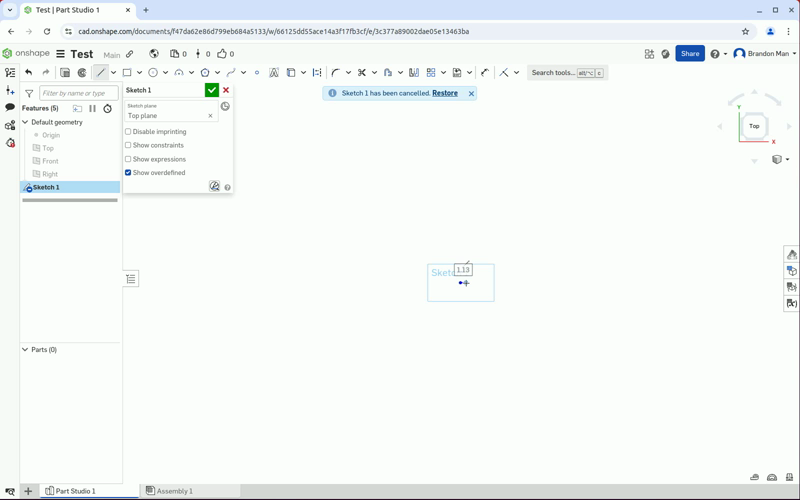
mouse_move(496, 282)
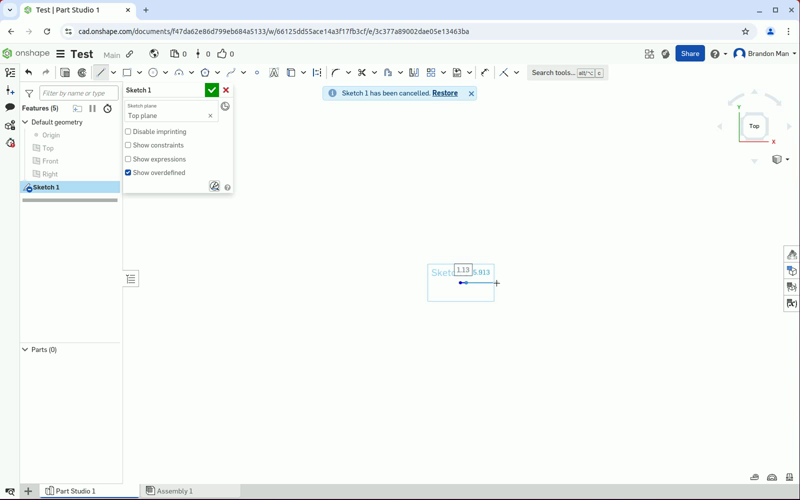
mouse_move(466, 268)
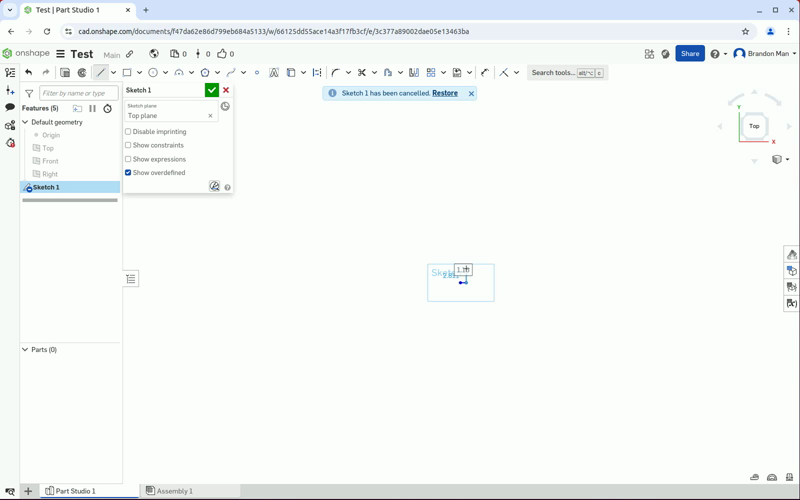
click(466, 268)
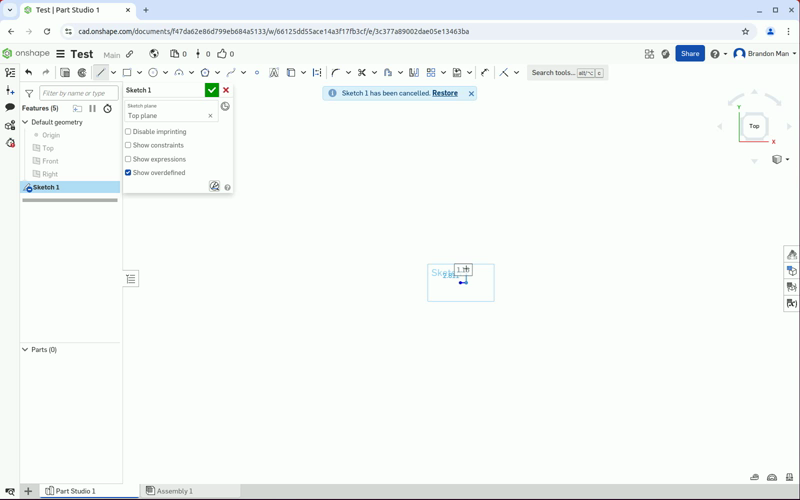
key_up(shift)
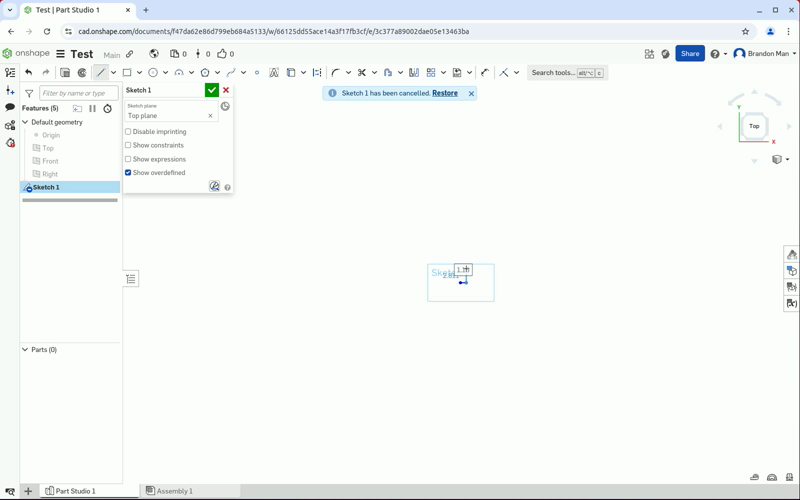
key_down(shift)
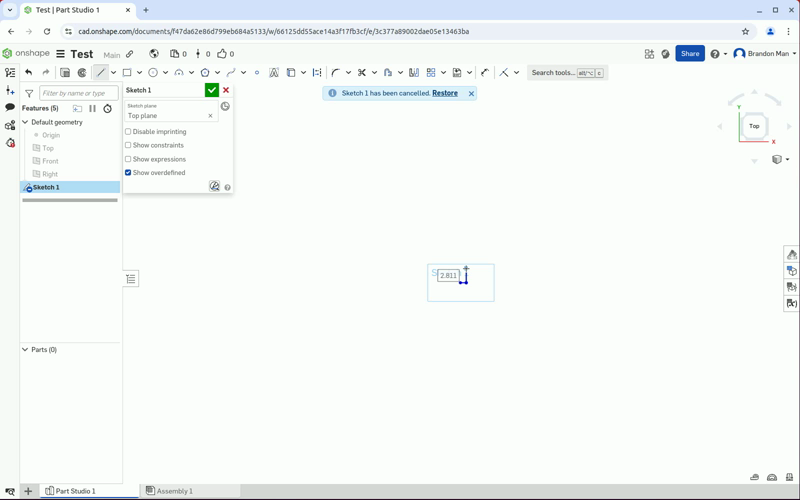
mouse_move(496, 268)
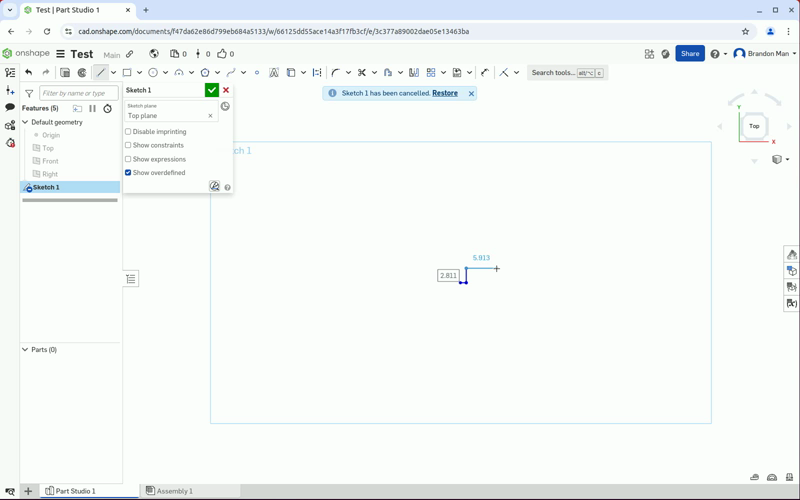
mouse_move(474, 268)
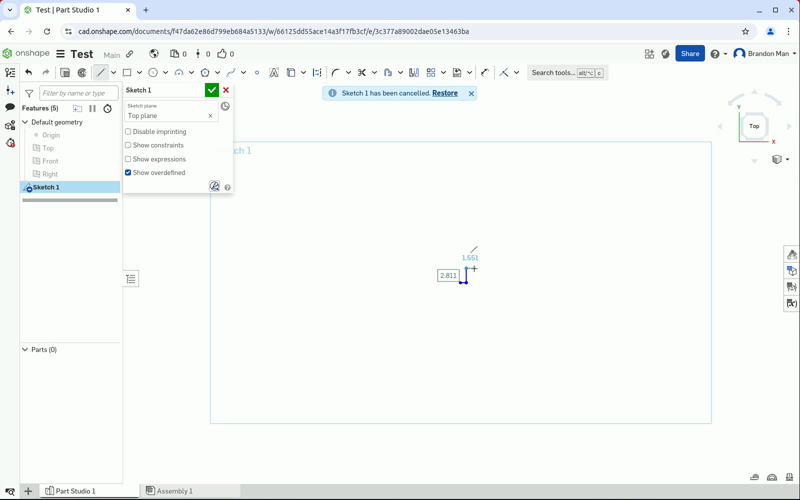
click(474, 268)
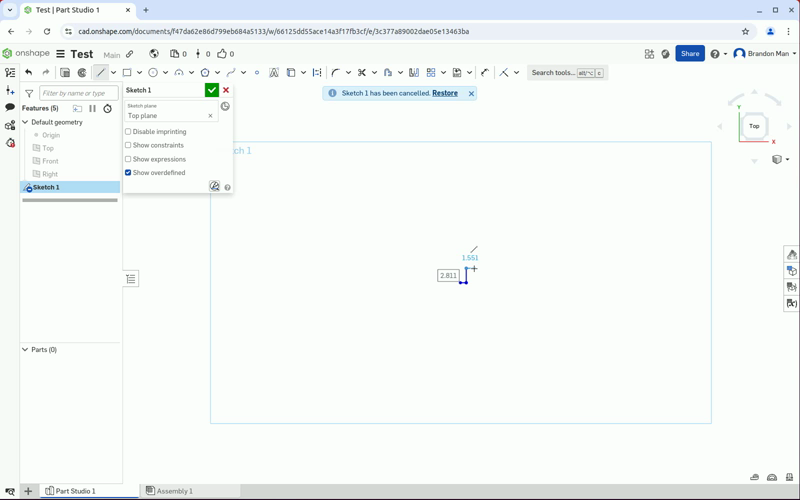
key_up(shift)
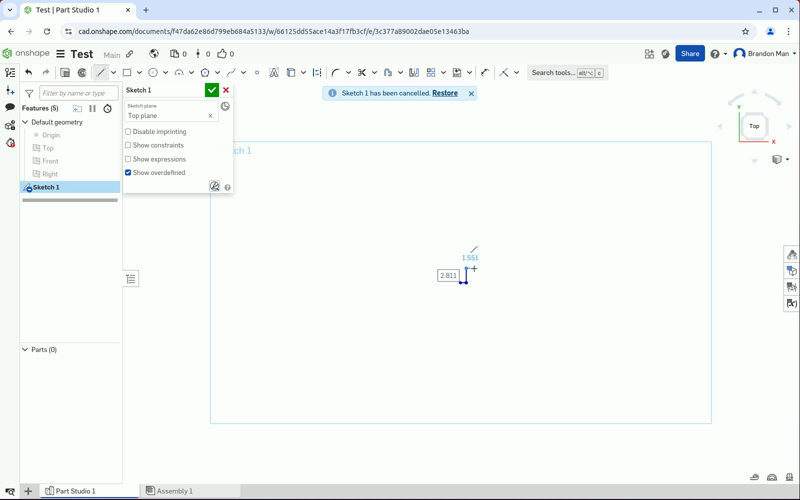
key_down(shift)
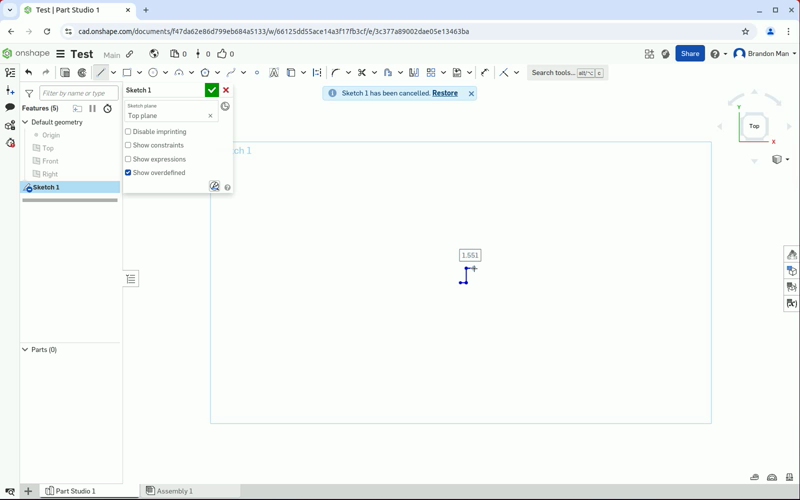
mouse_move(504, 268)
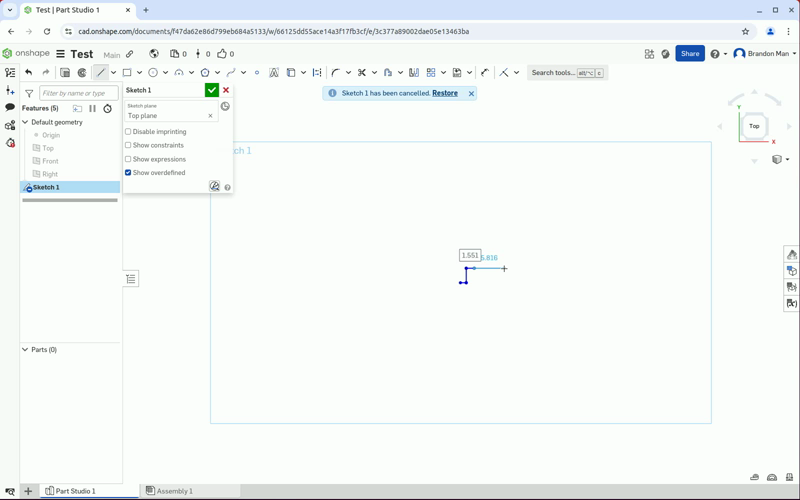
mouse_move(474, 264)
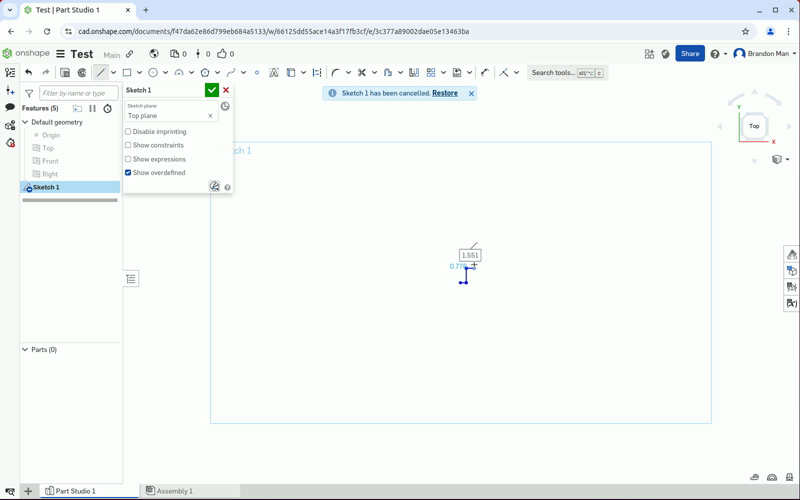
scroll(6)
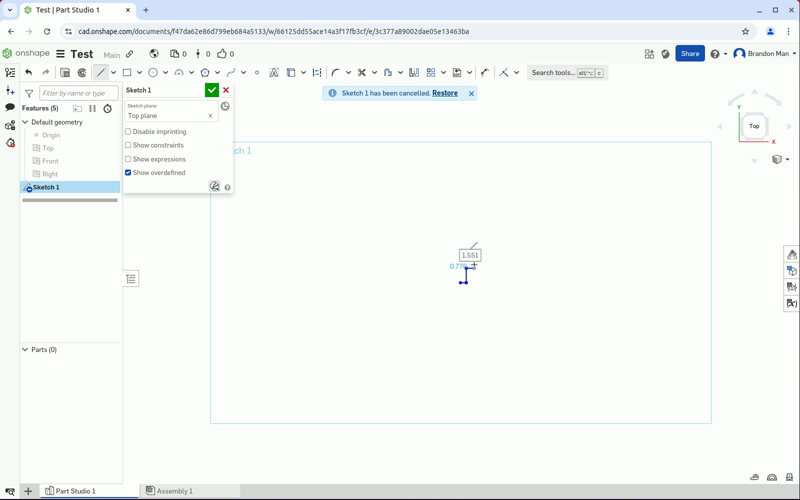
scroll(6)
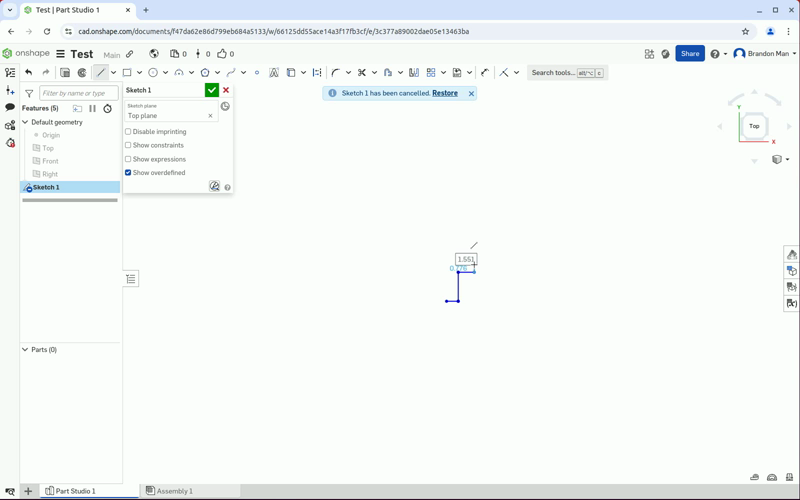
scroll(6)
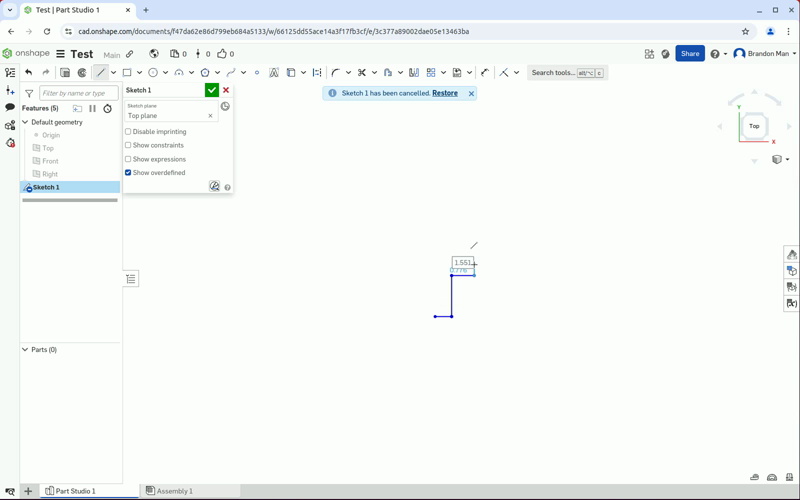
scroll(6)
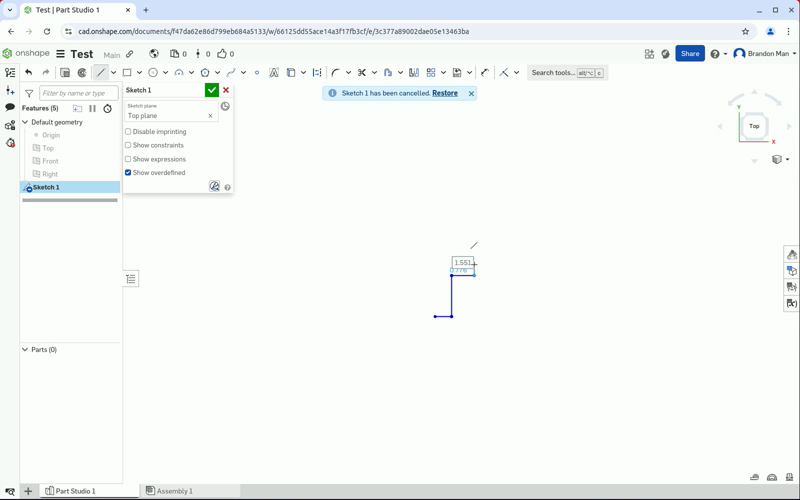
scroll(6)
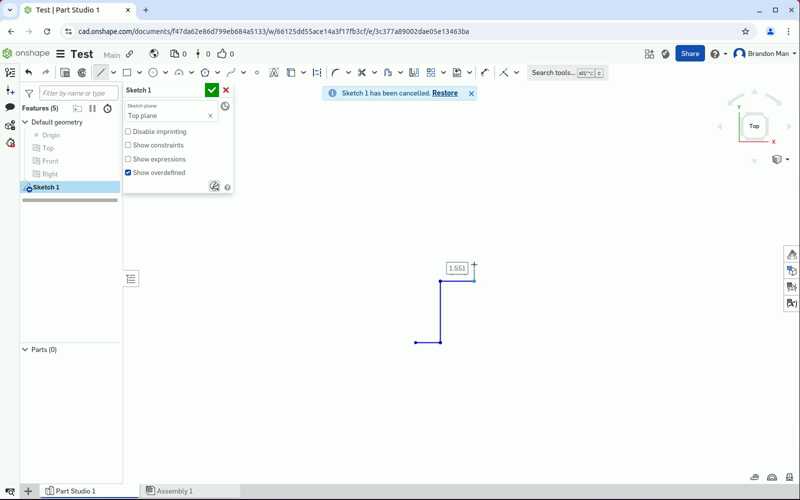
scroll(6)
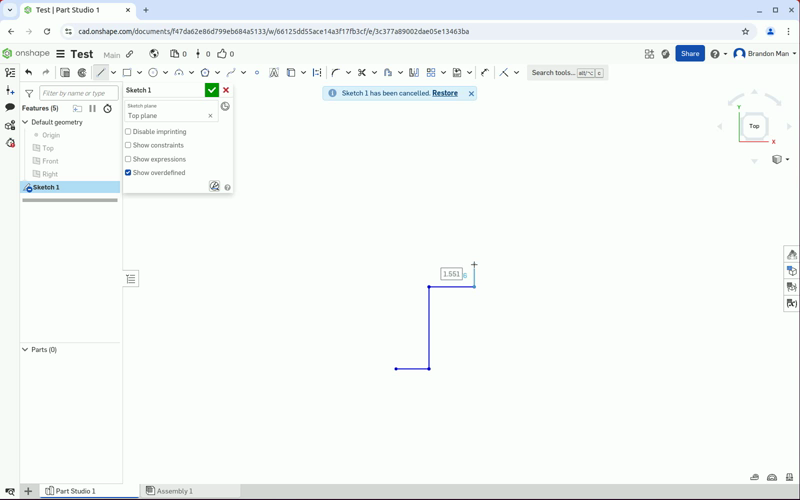
scroll(6)
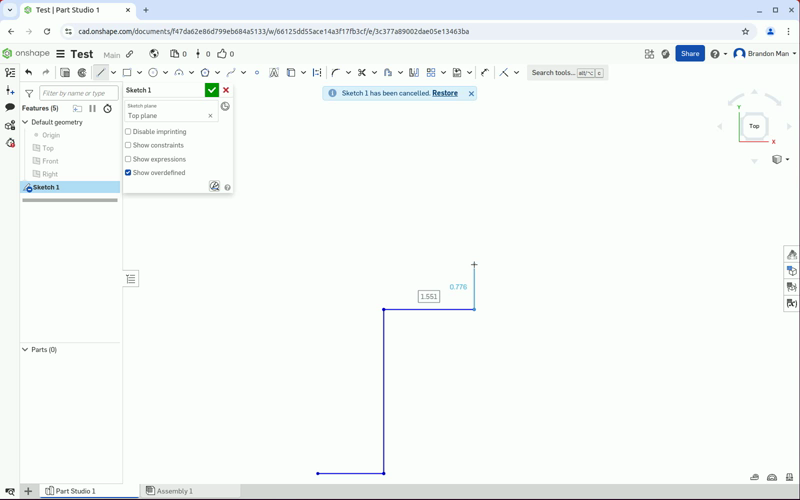
click(474, 264)
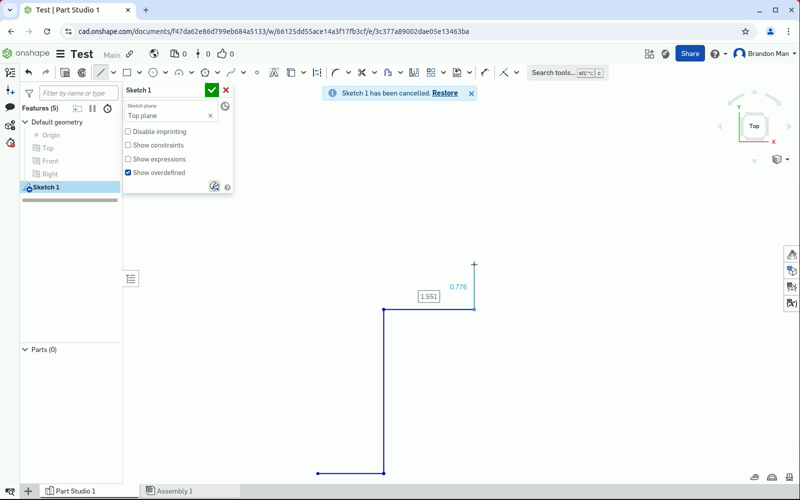
scroll(-6)
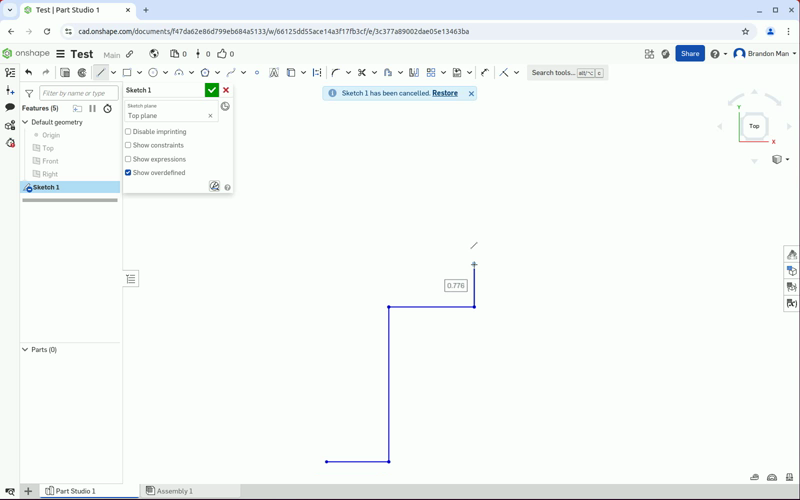
scroll(-6)
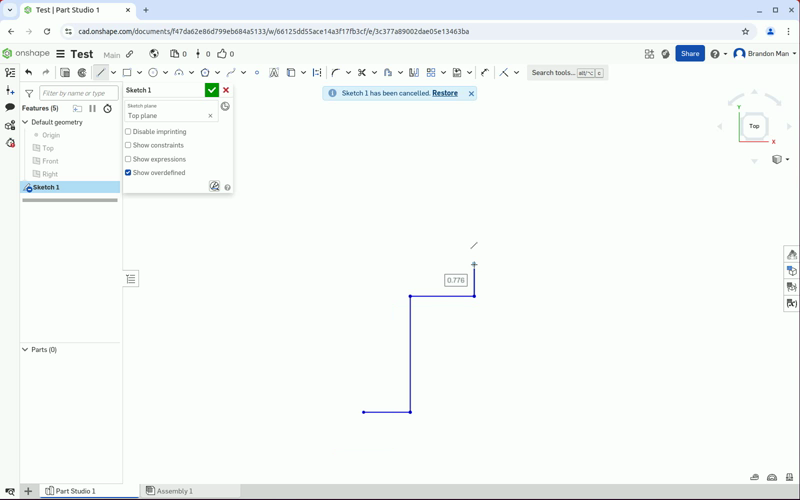
scroll(-6)
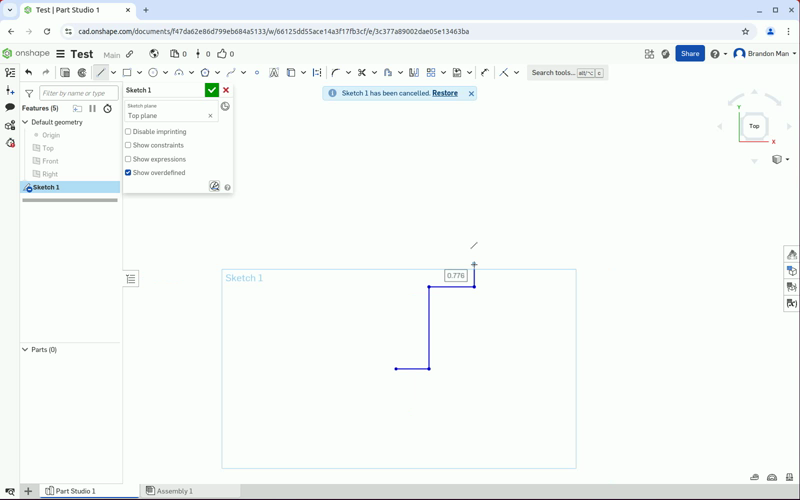
scroll(-6)
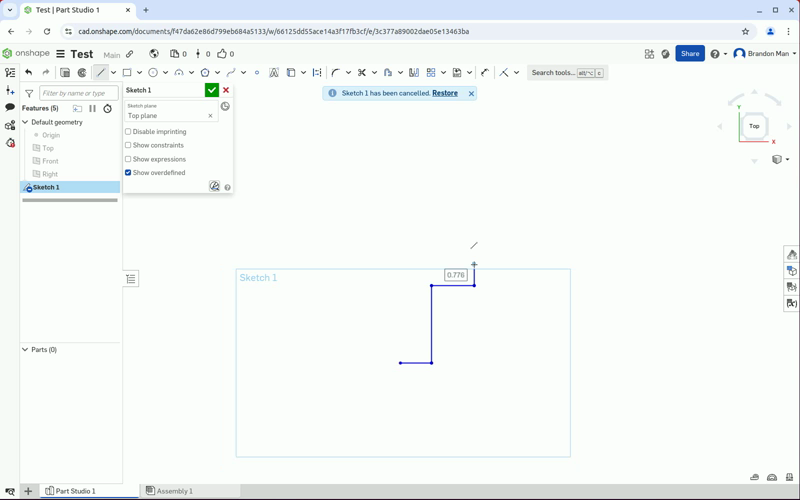
scroll(-6)
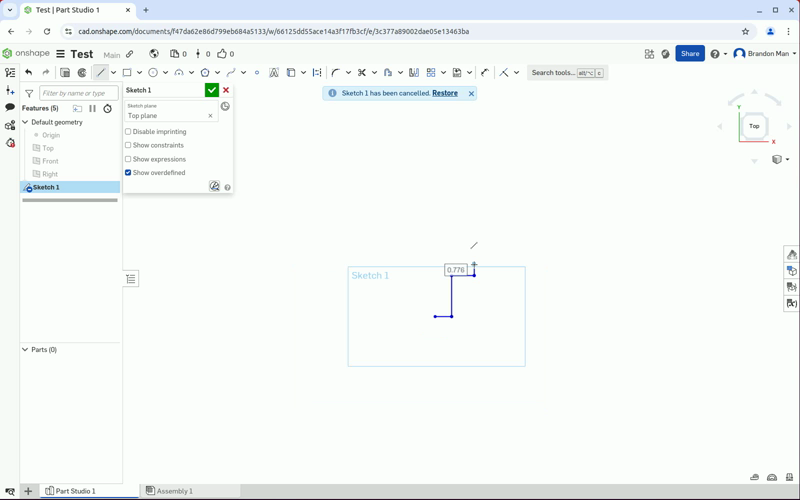
scroll(-6)
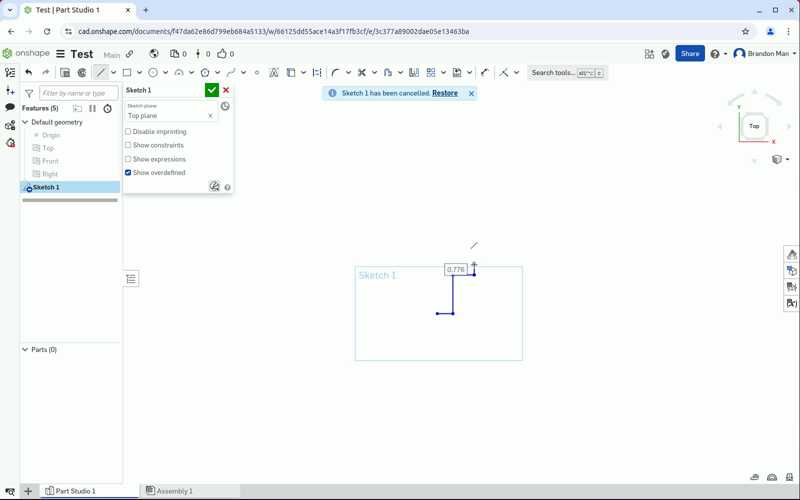
scroll(-6)
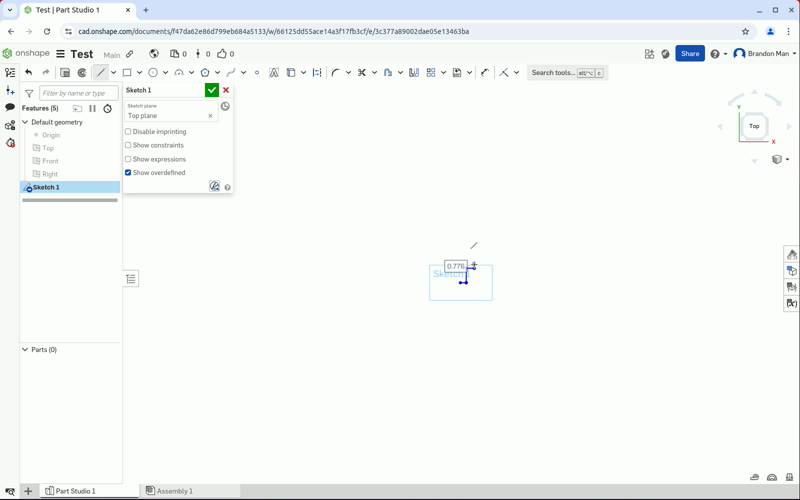
key_up(shift)
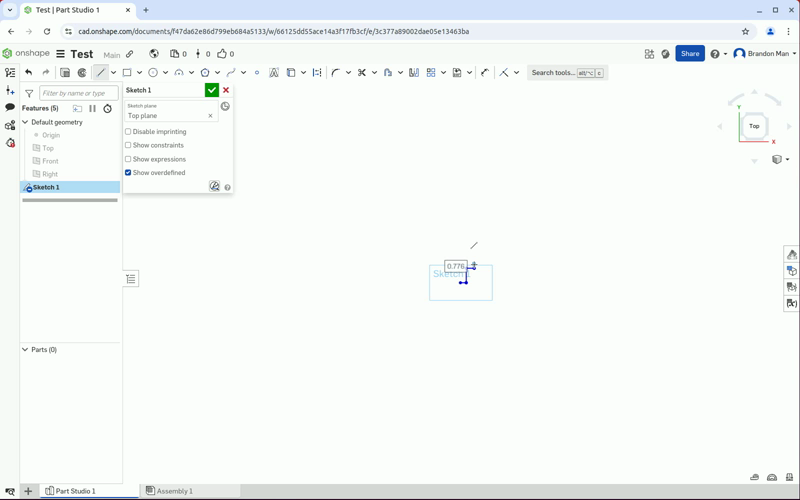
key_down(shift)
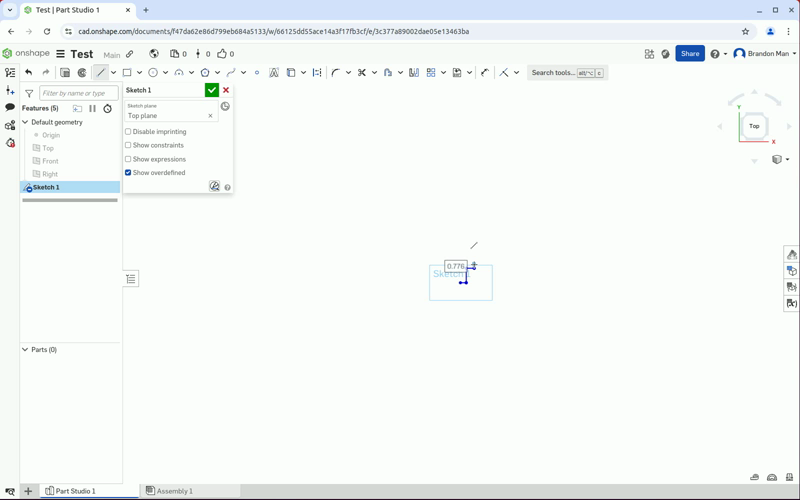
mouse_move(504, 264)
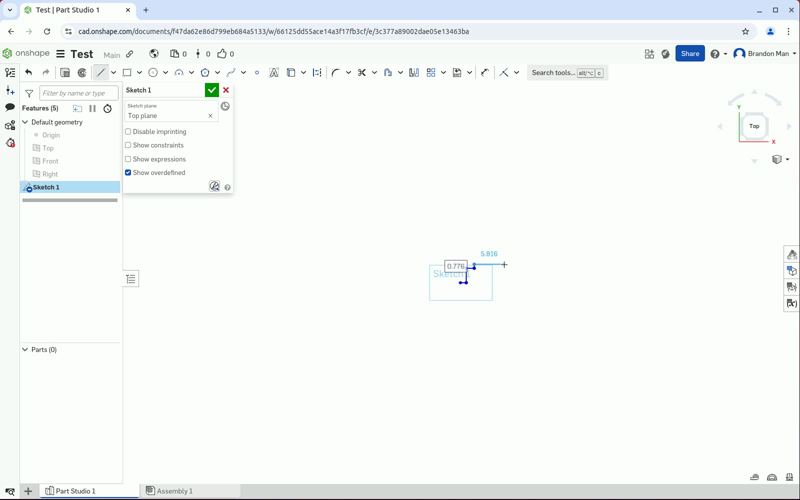
mouse_move(460, 264)
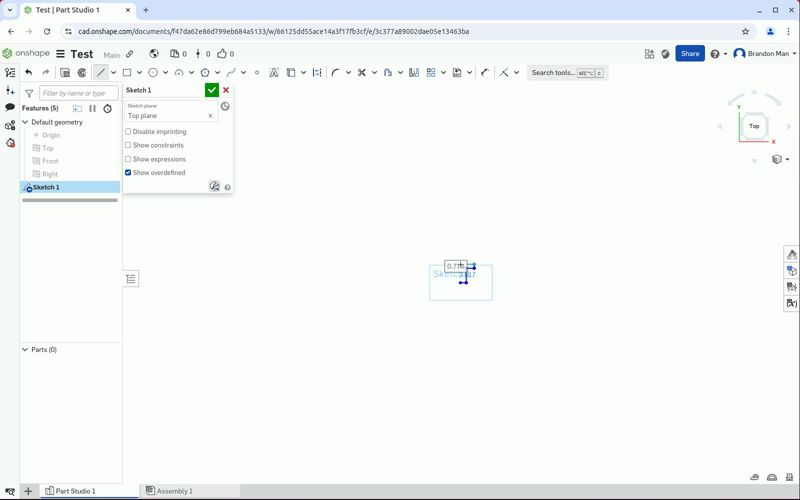
click(460, 264)
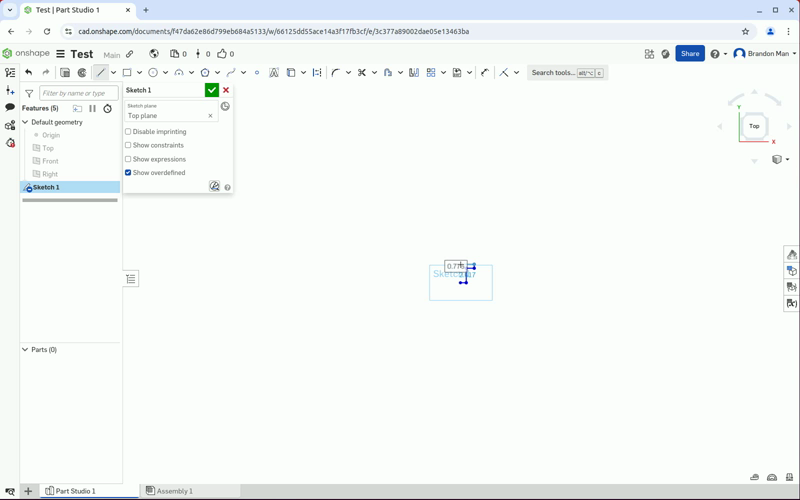
key_up(shift)
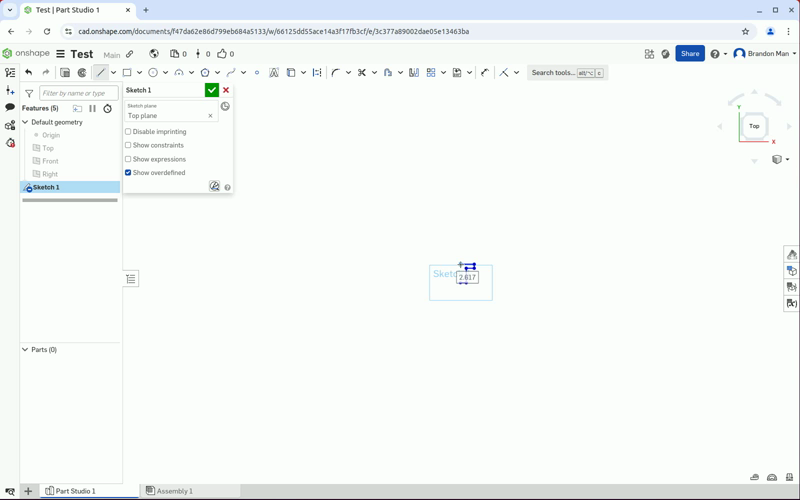
mouse_move(490, 264)
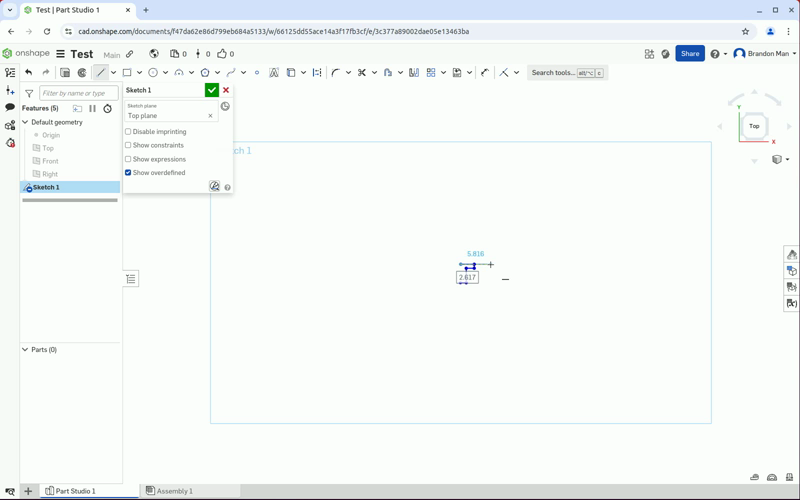
key_down(shift)
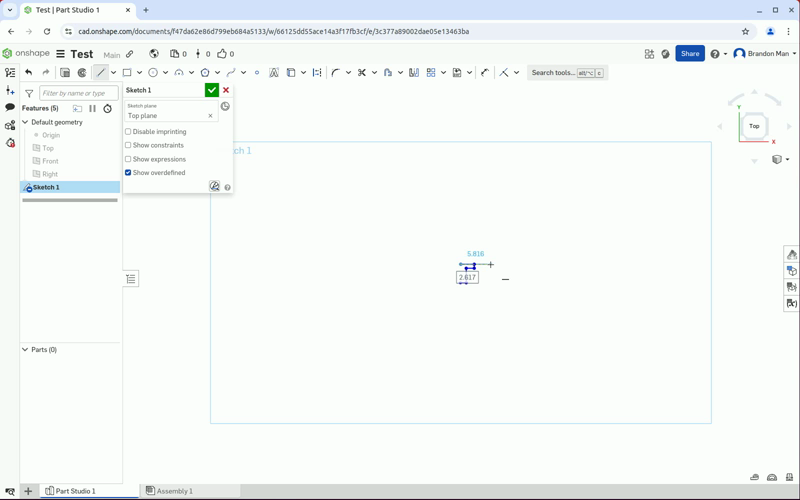
mouse_move(460, 282)
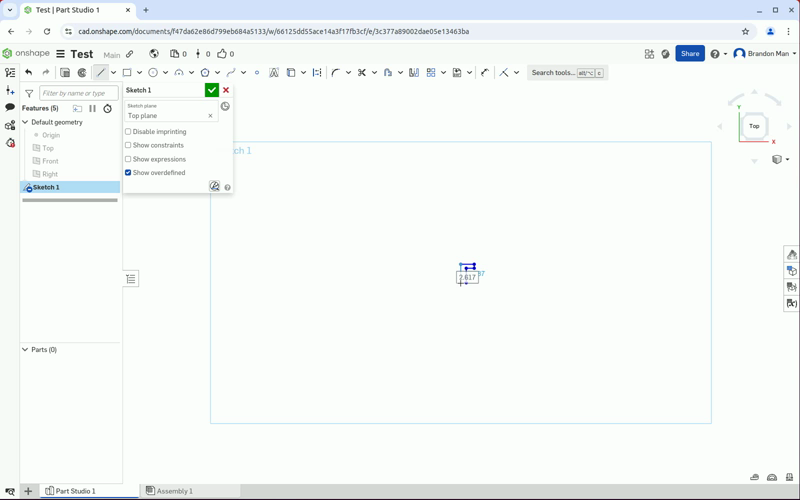
key_up(shift)
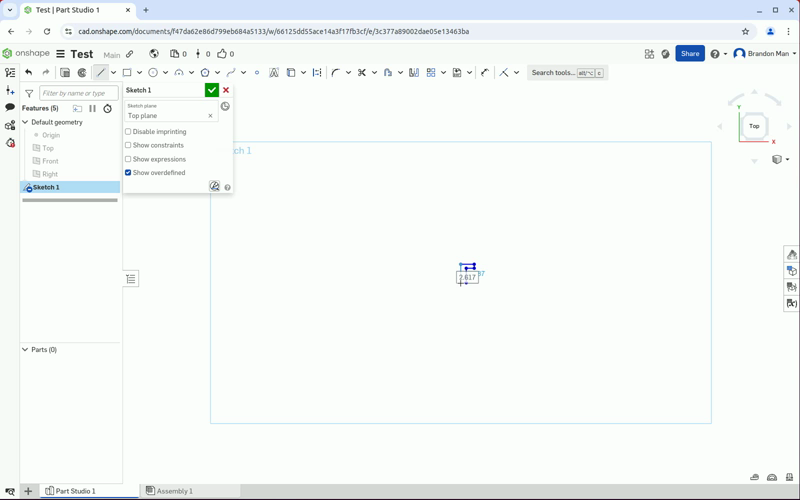
click(460, 282)
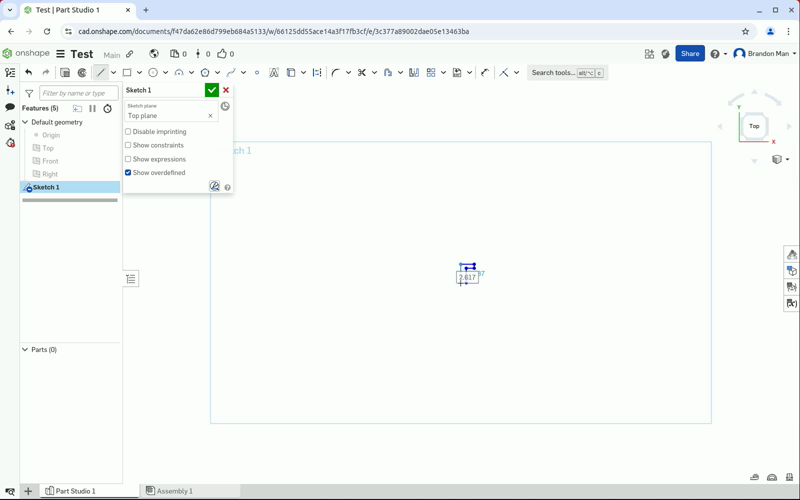
key(esc)
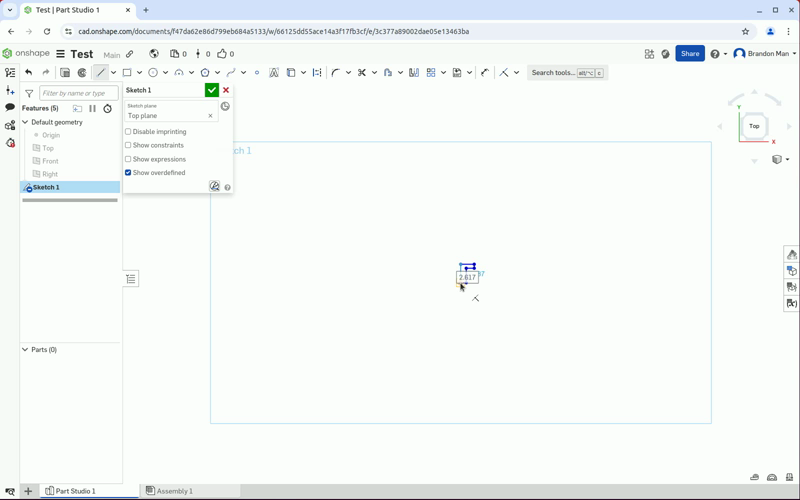
key(c)
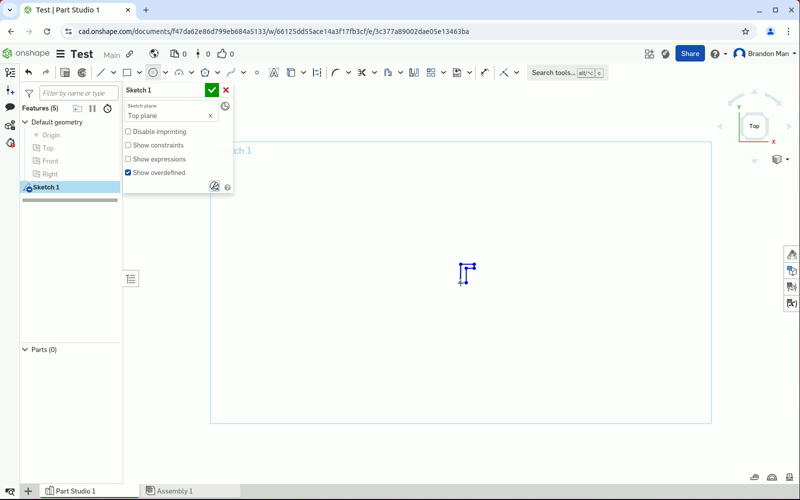
key_down(shift)
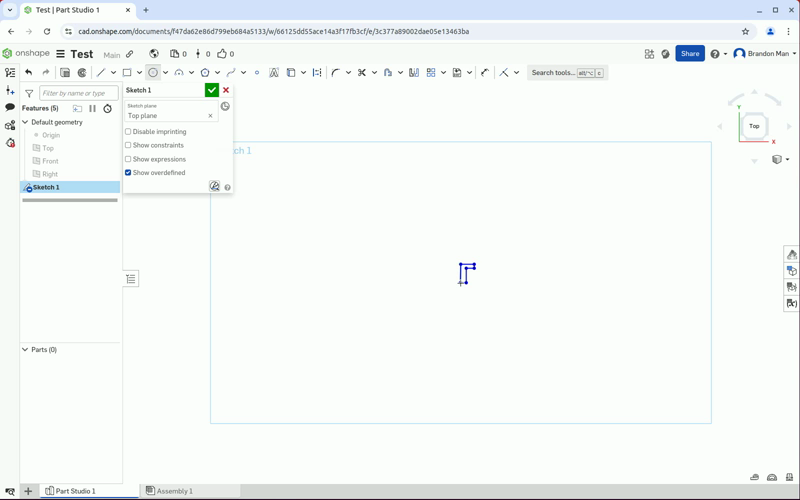
mouse_move(463, 277)
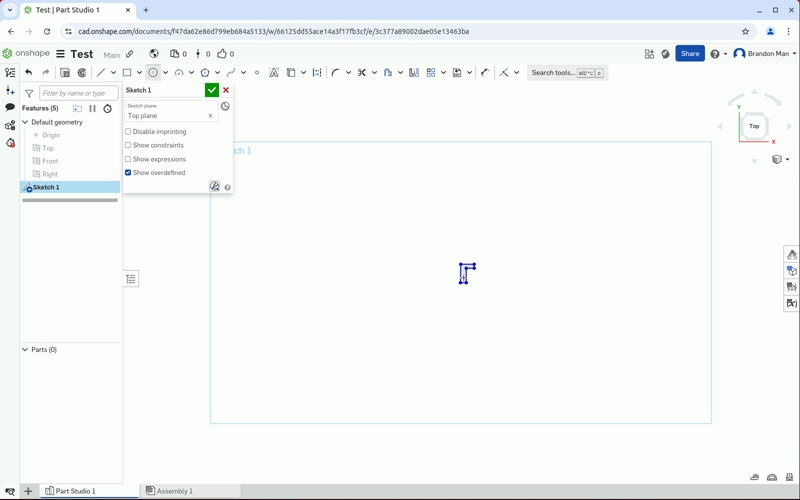
click(463, 277)
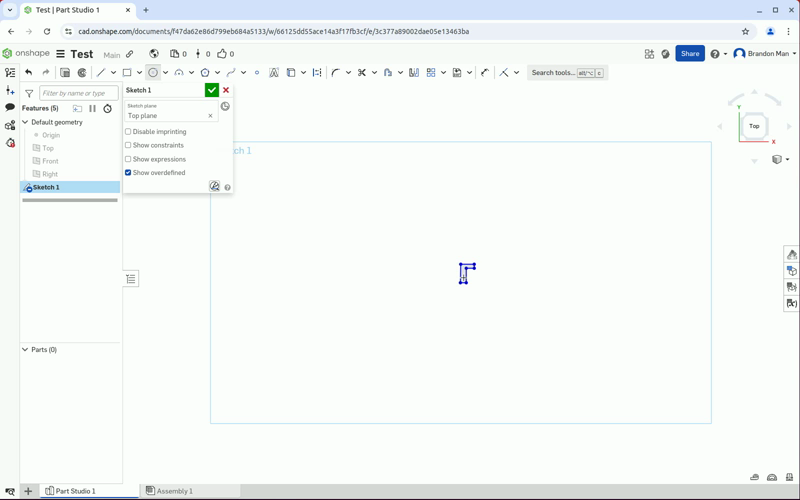
key_up(shift)
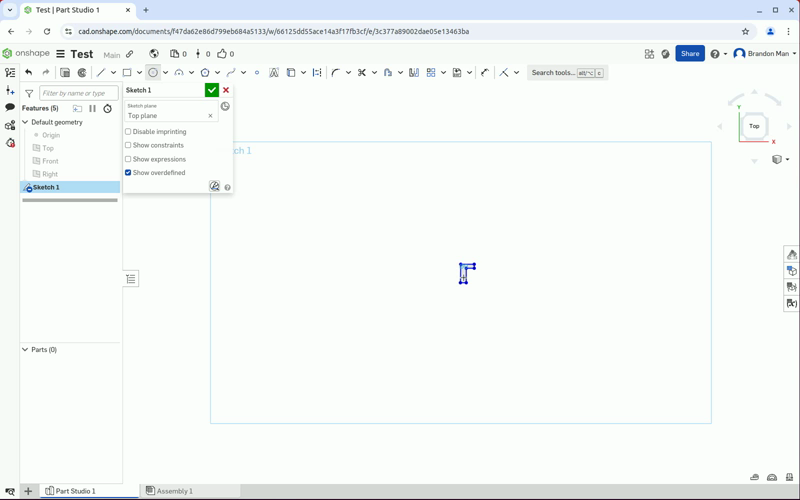
mouse_move(465, 277)
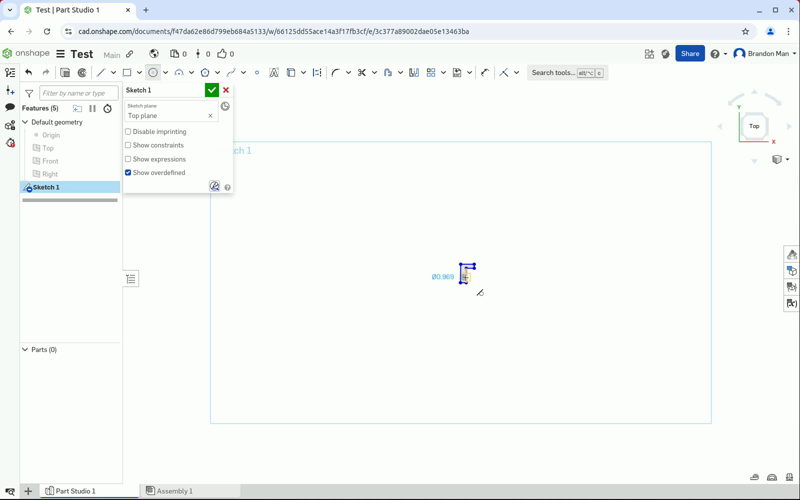
scroll(6)
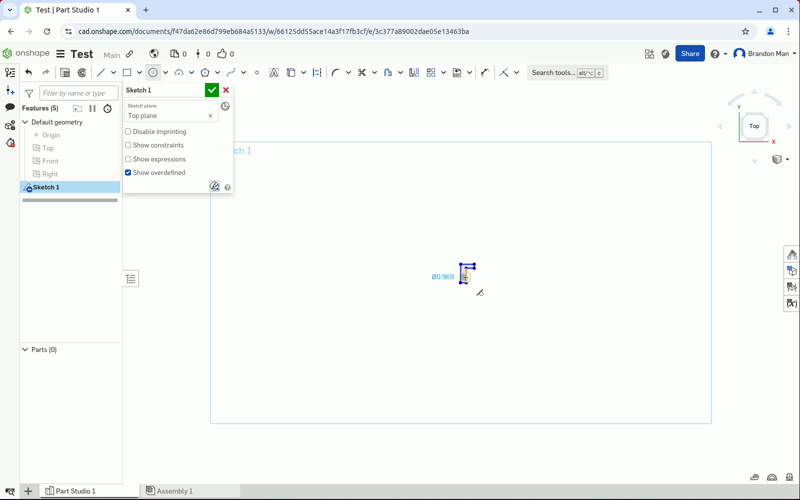
scroll(6)
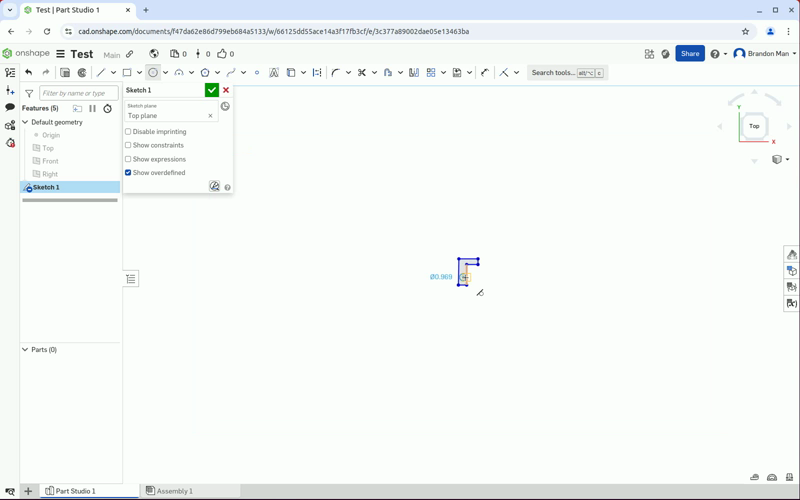
scroll(6)
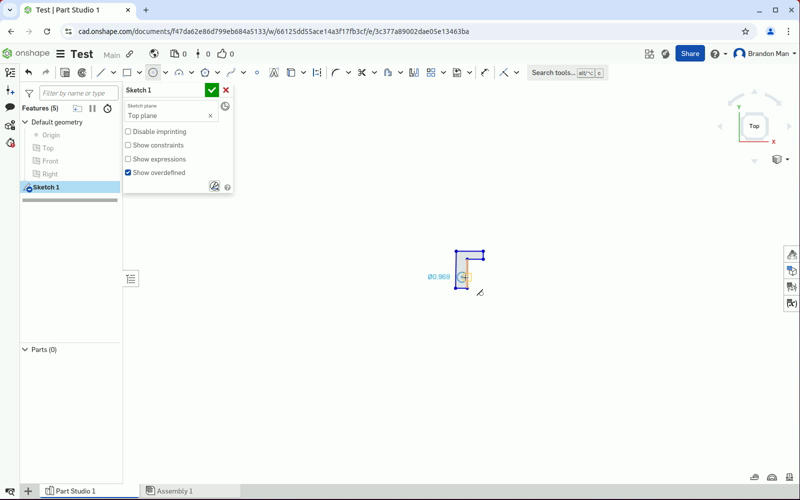
scroll(6)
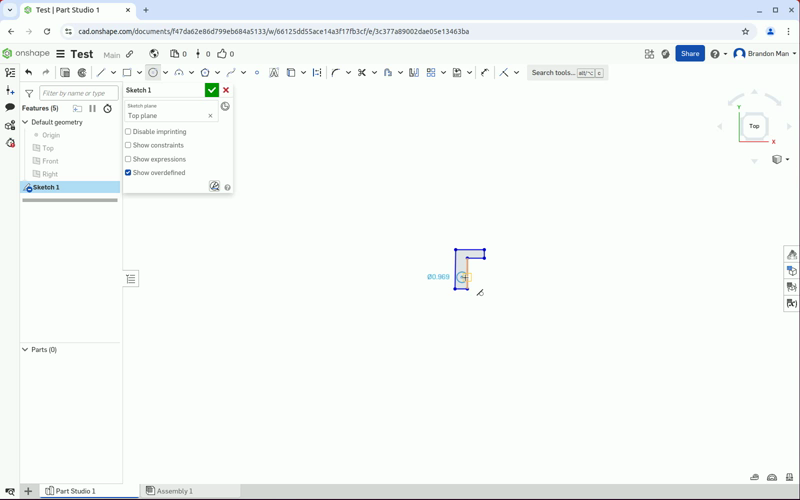
scroll(6)
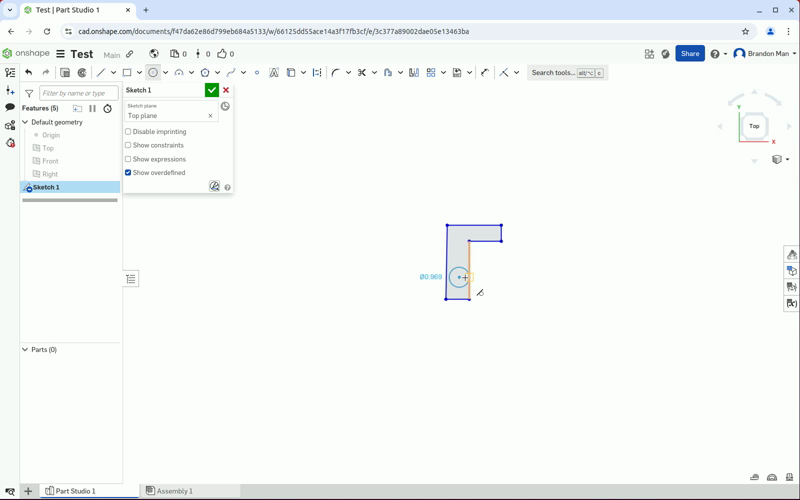
scroll(6)
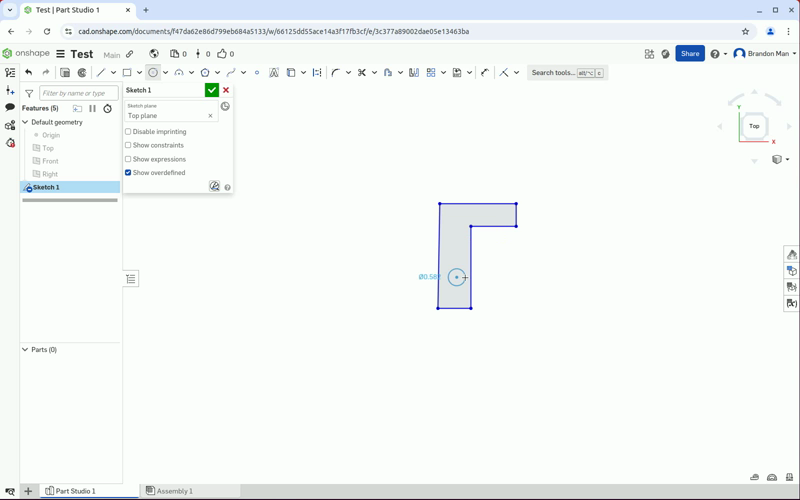
scroll(6)
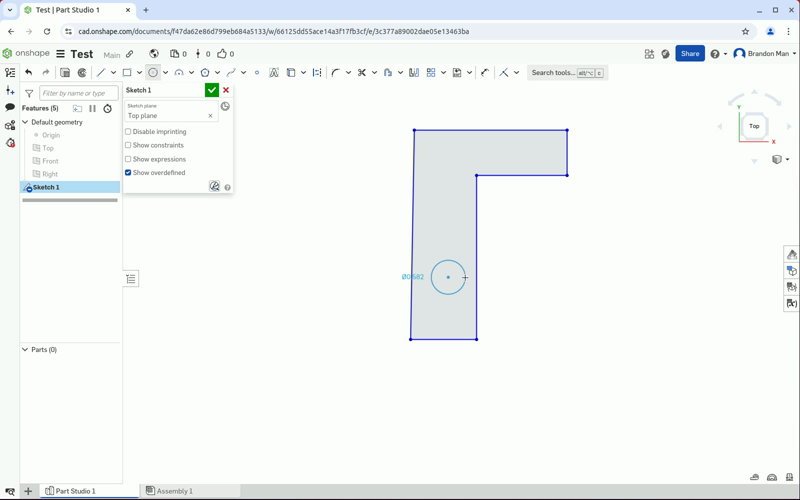
click(465, 277)
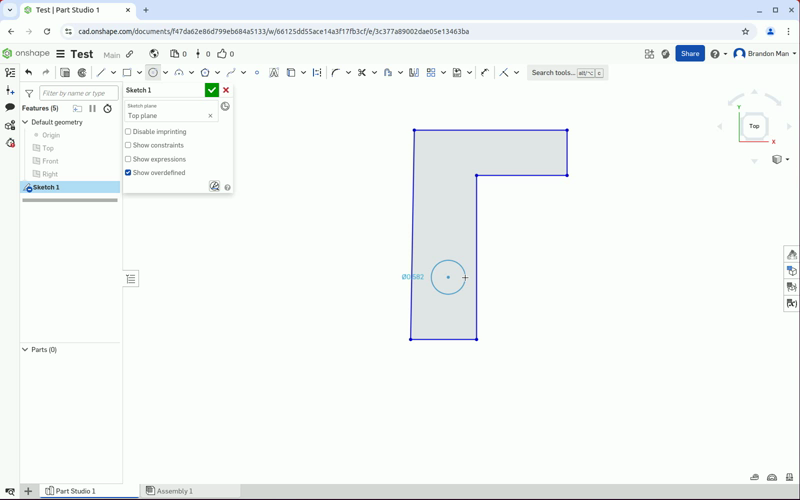
scroll(-6)
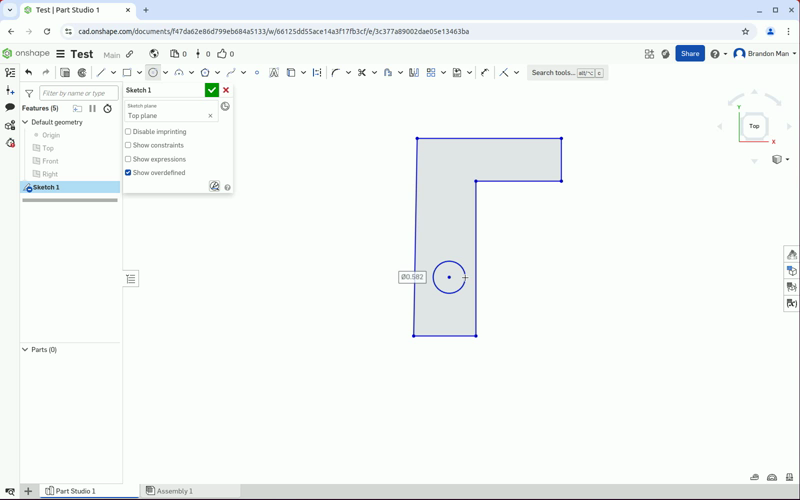
scroll(-6)
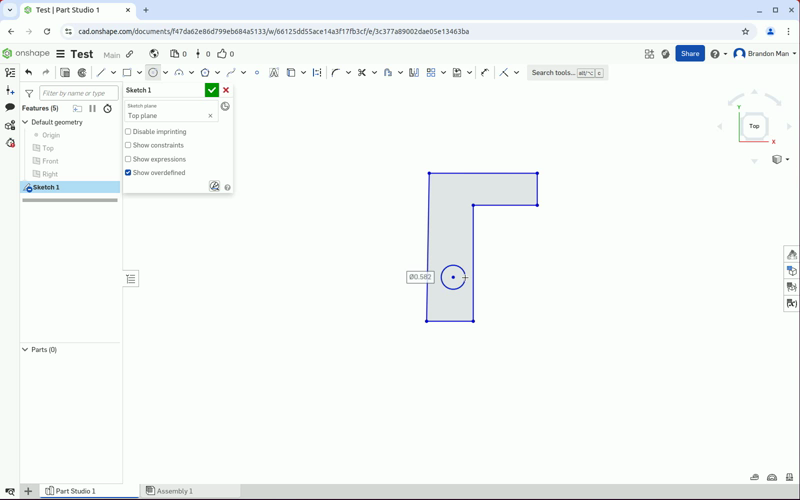
scroll(-6)
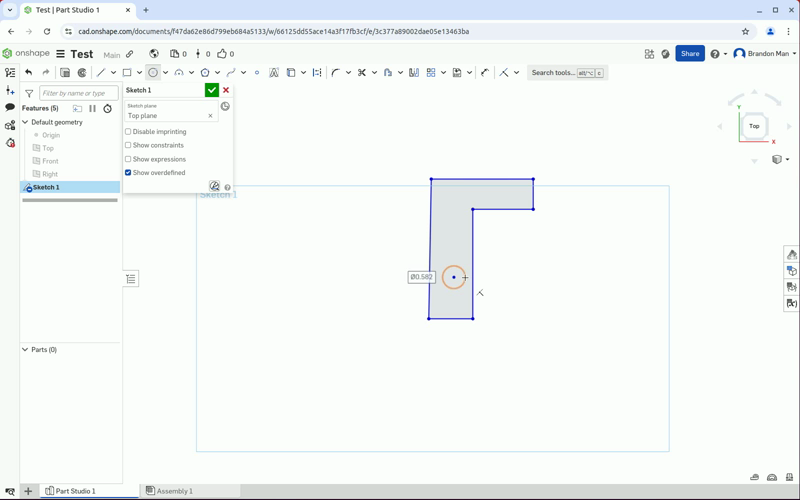
scroll(-6)
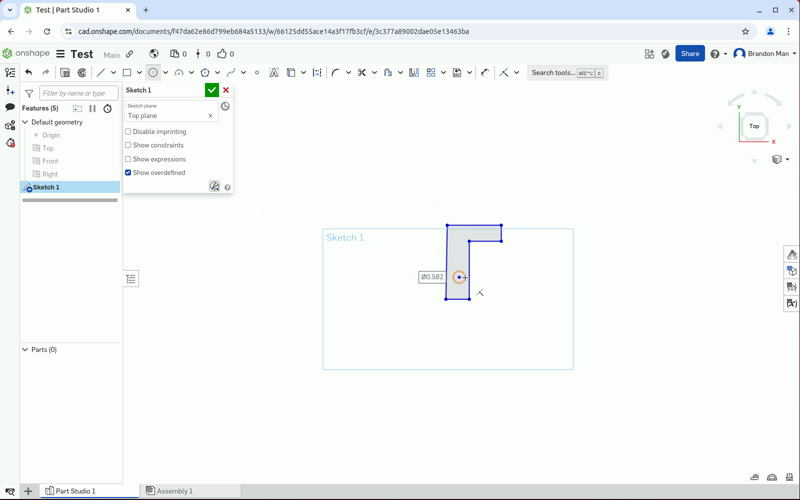
scroll(-6)
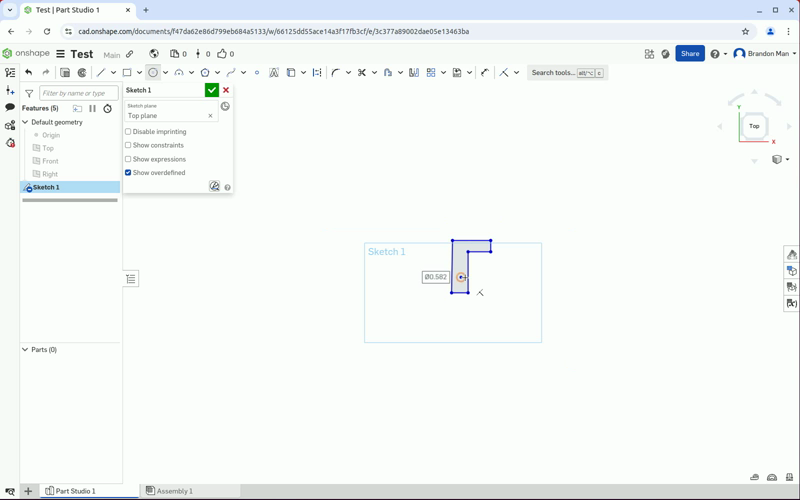
scroll(-6)
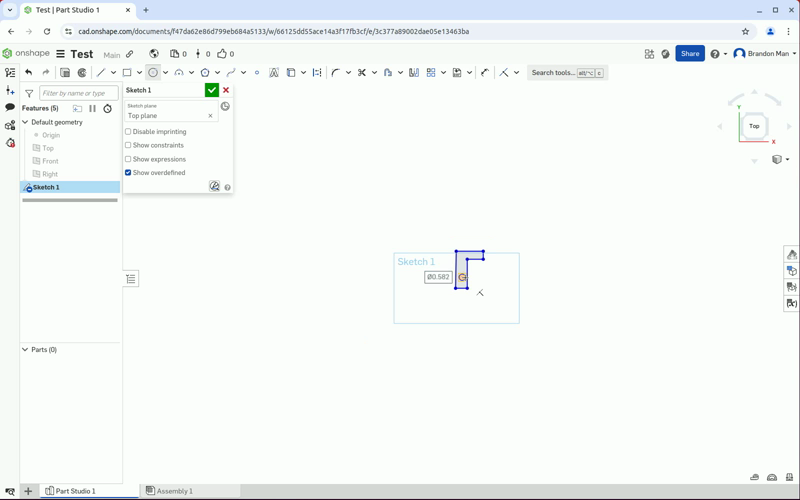
scroll(-6)
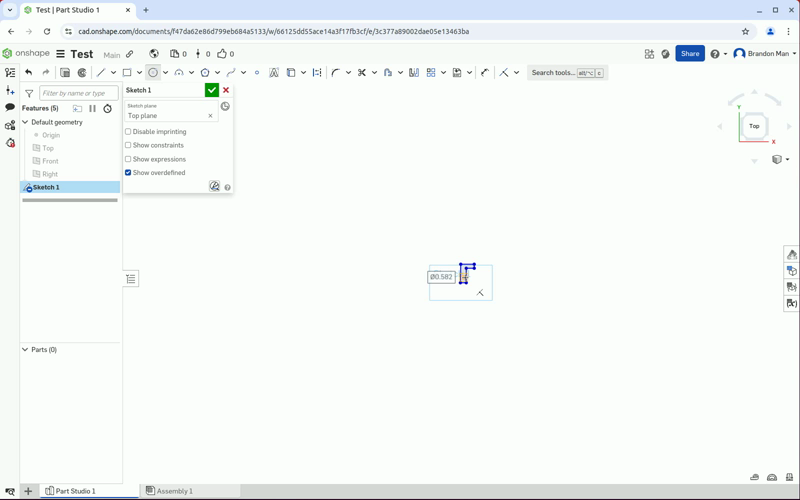
key(esc)
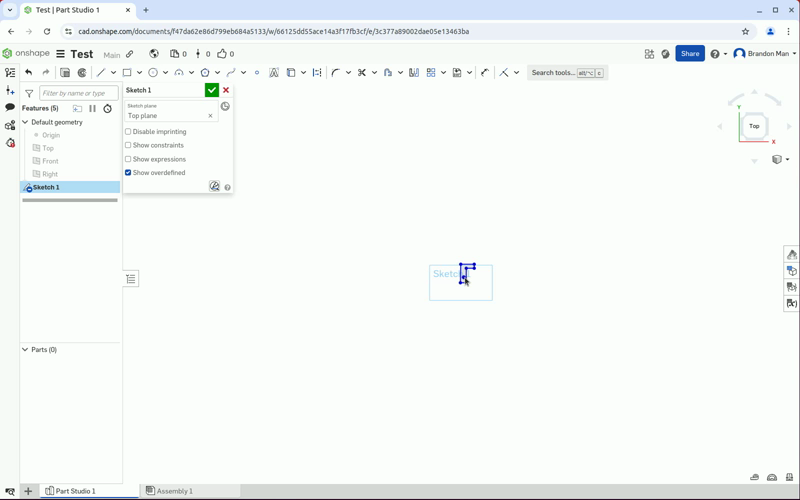
mouse_move(464, 278)
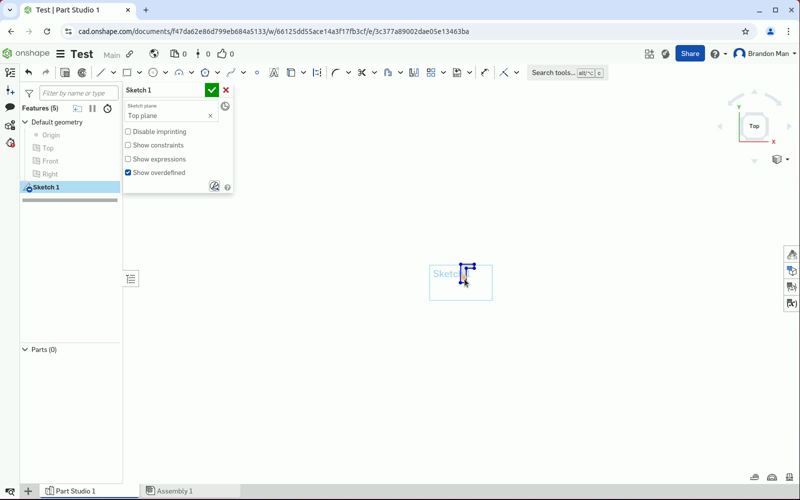
scroll(6)
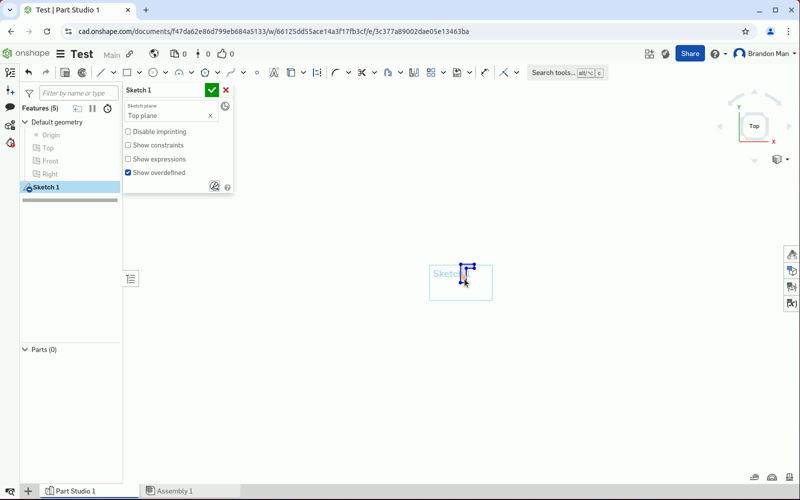
scroll(6)
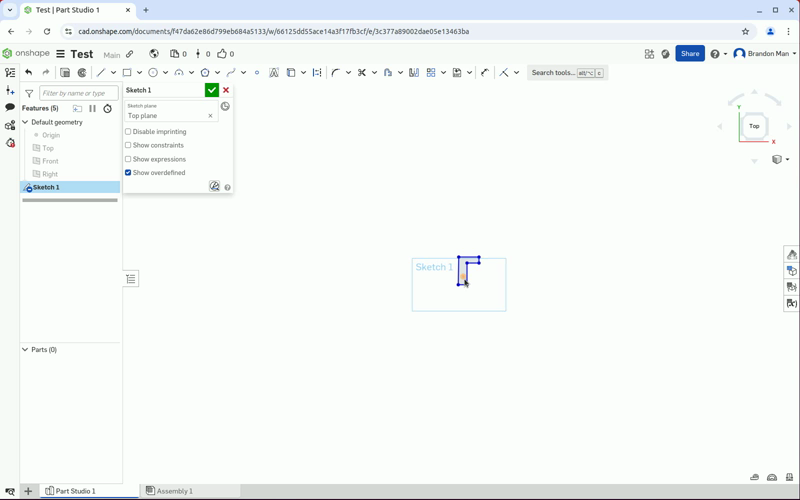
scroll(6)
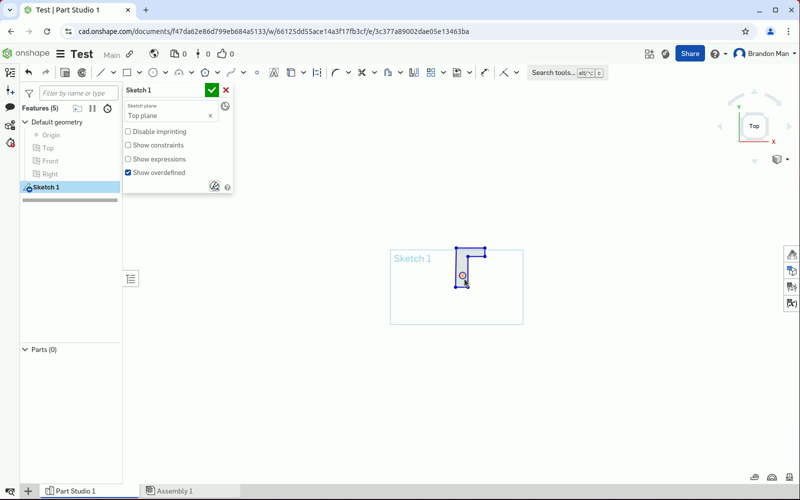
scroll(6)
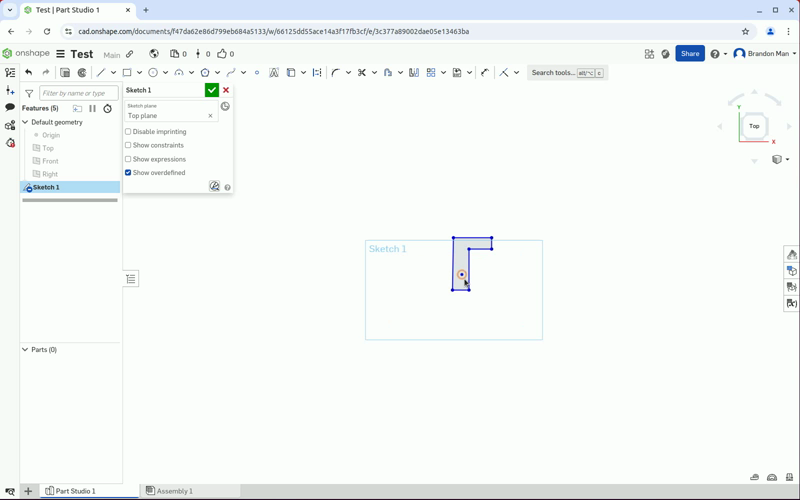
scroll(6)
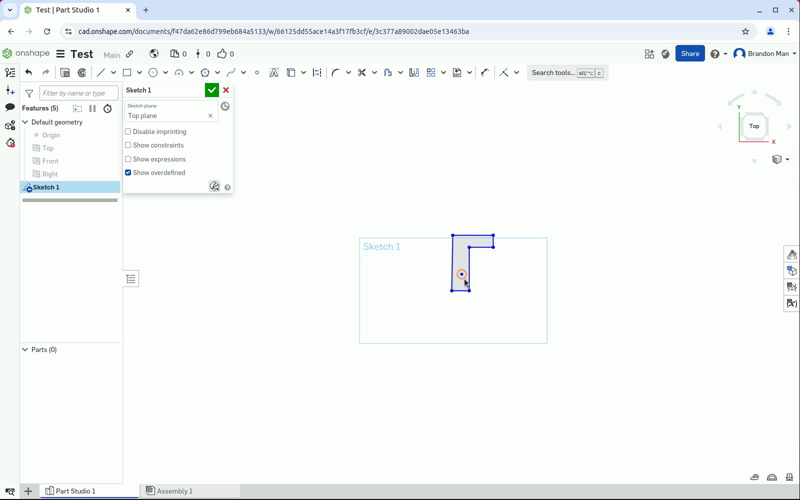
scroll(6)
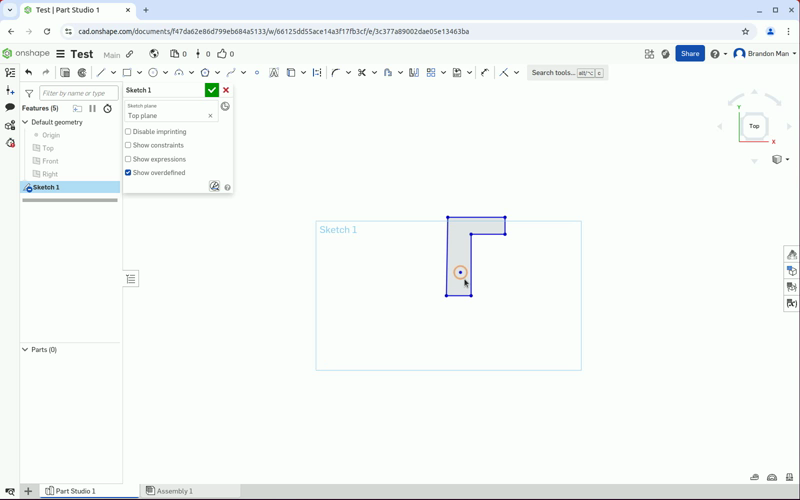
scroll(6)
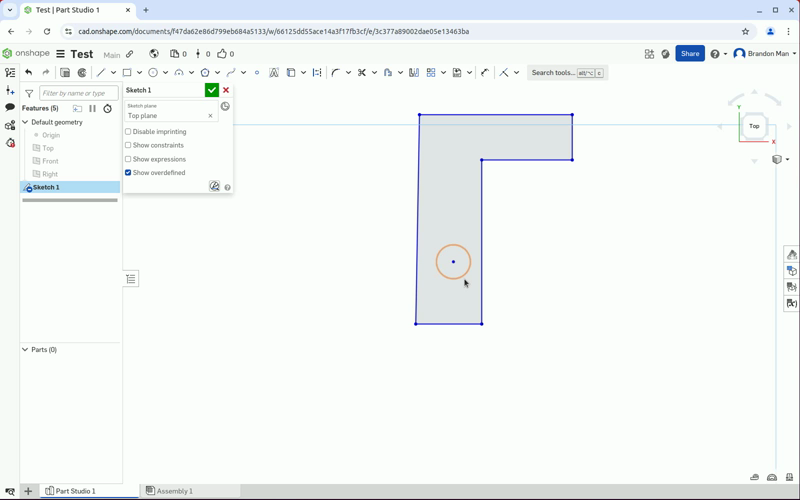
click(464, 278)
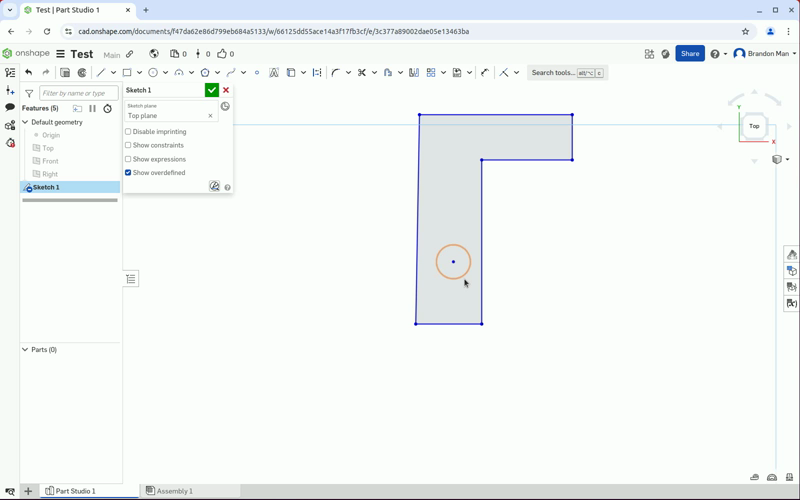
scroll(-6)
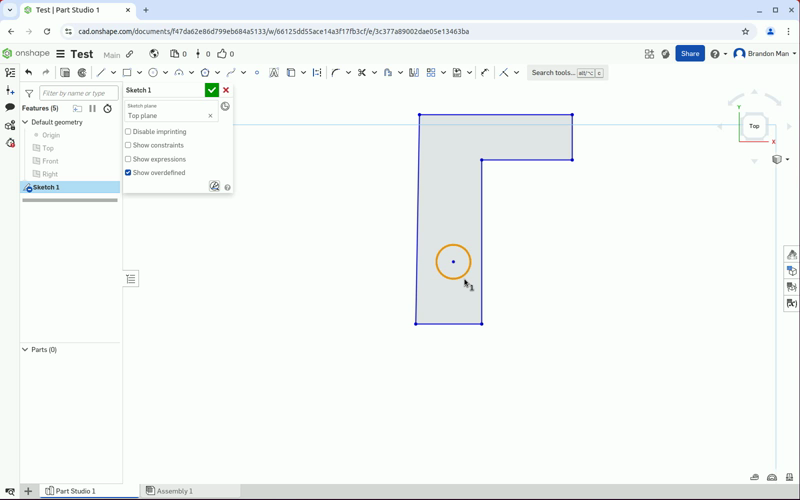
scroll(-6)
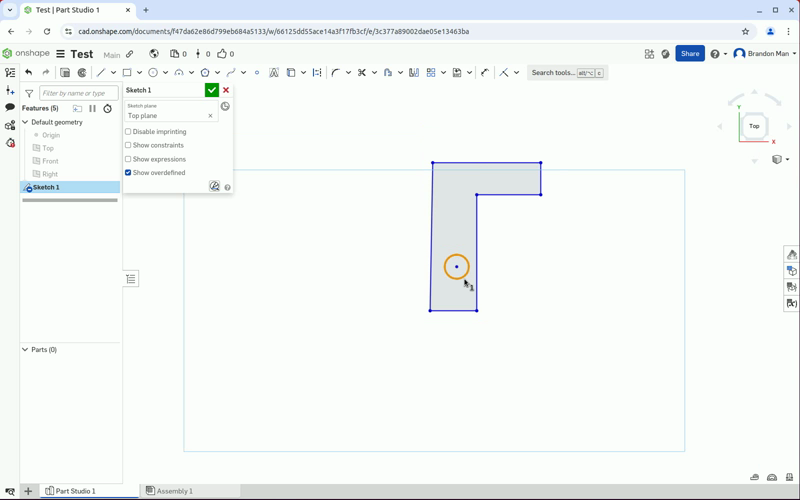
scroll(-6)
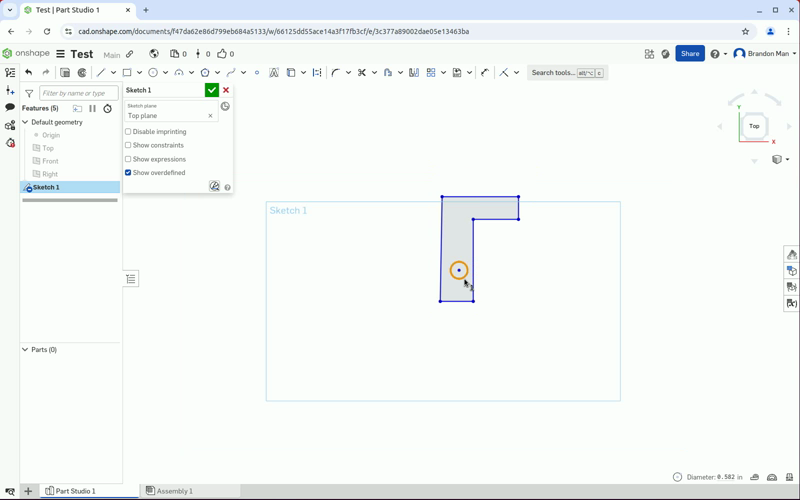
scroll(-6)
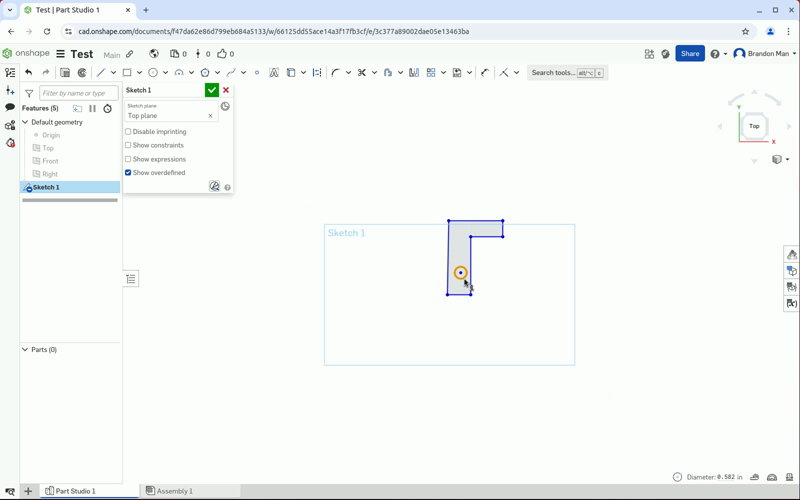
scroll(-6)
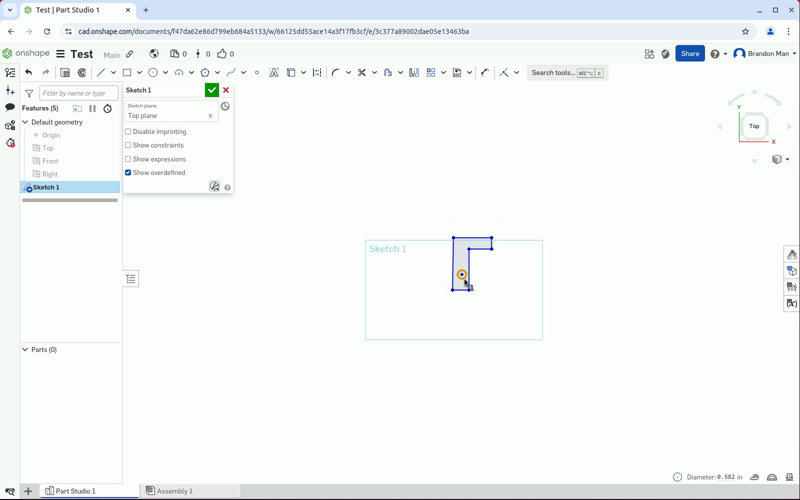
scroll(-6)
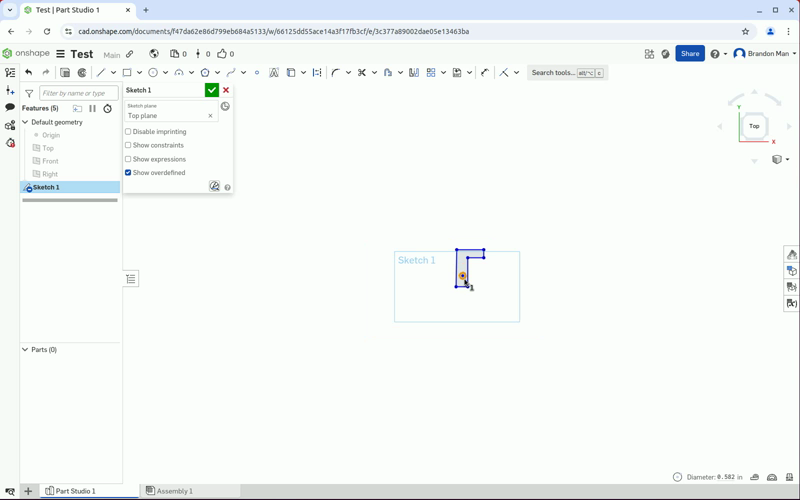
scroll(-6)
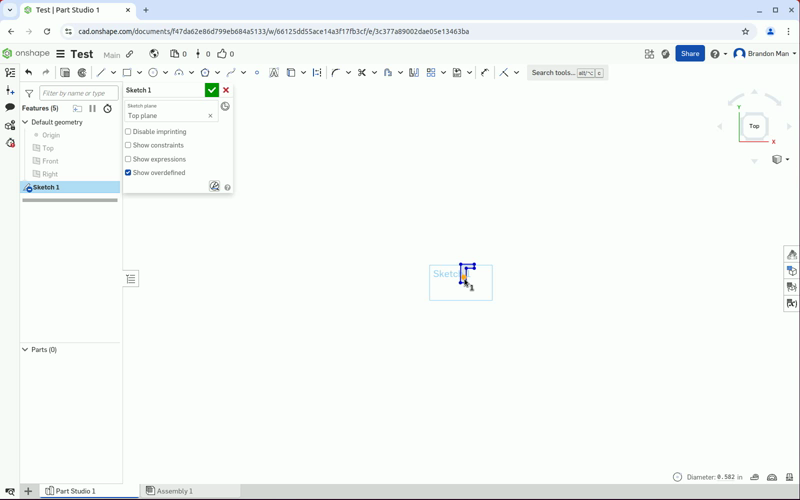
mouse_move(73, 352)
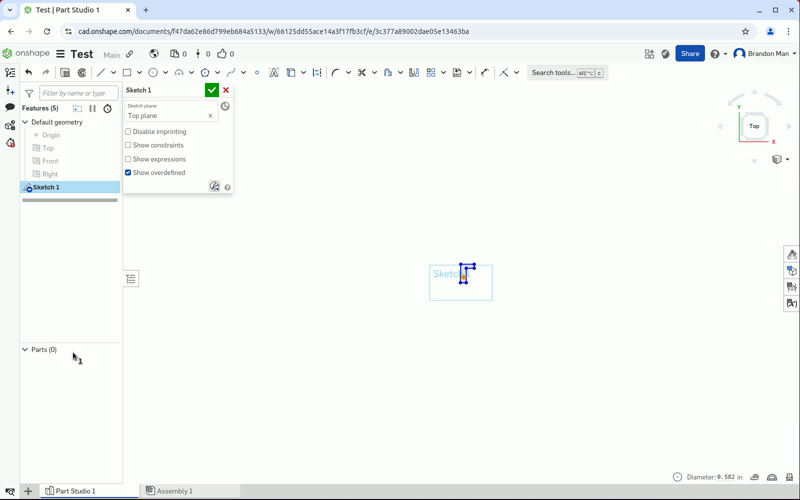
key(shift+y)
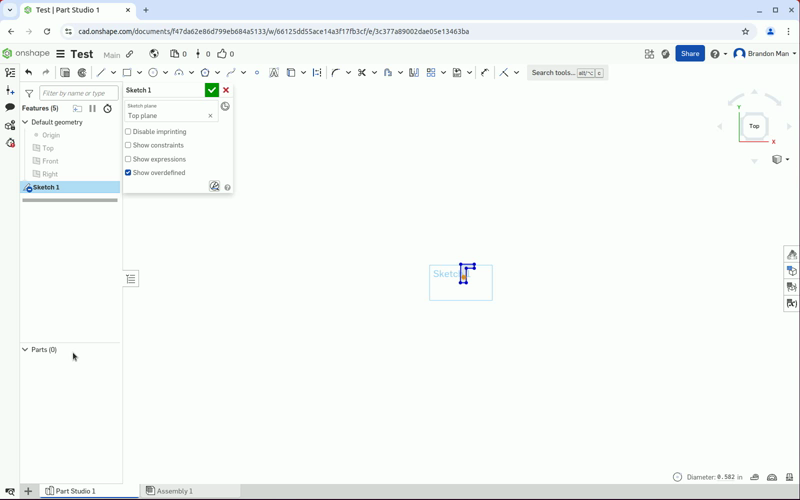
key(shift+e)
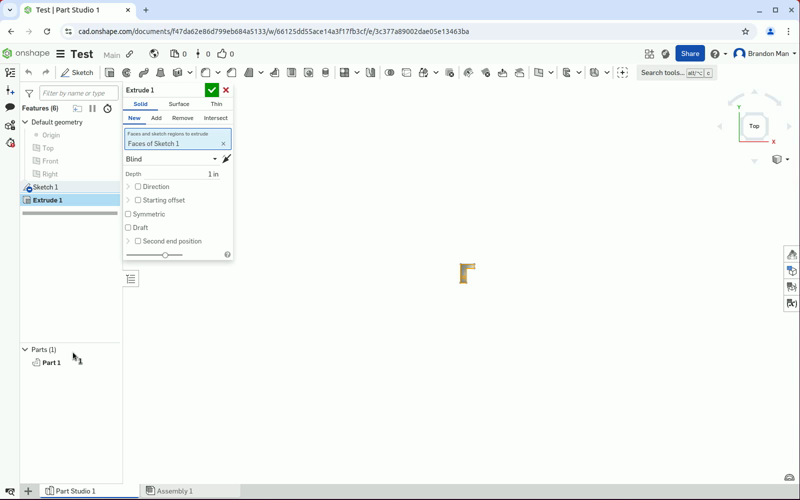
mouse_move(143, 106)
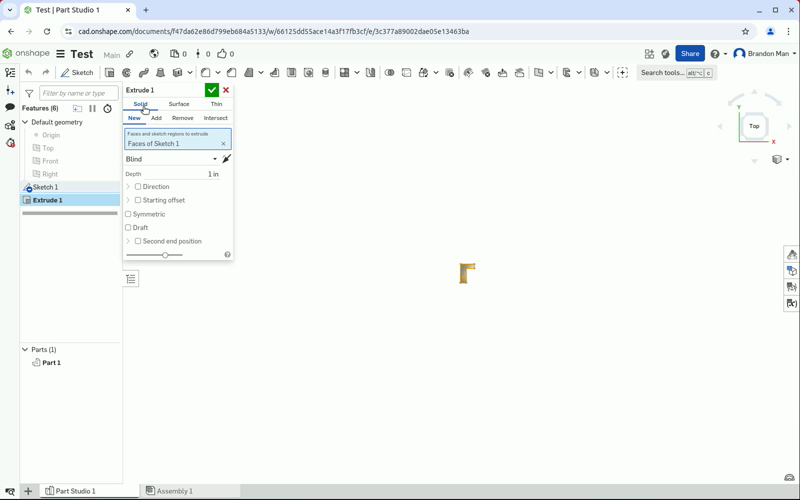
click(143, 106)
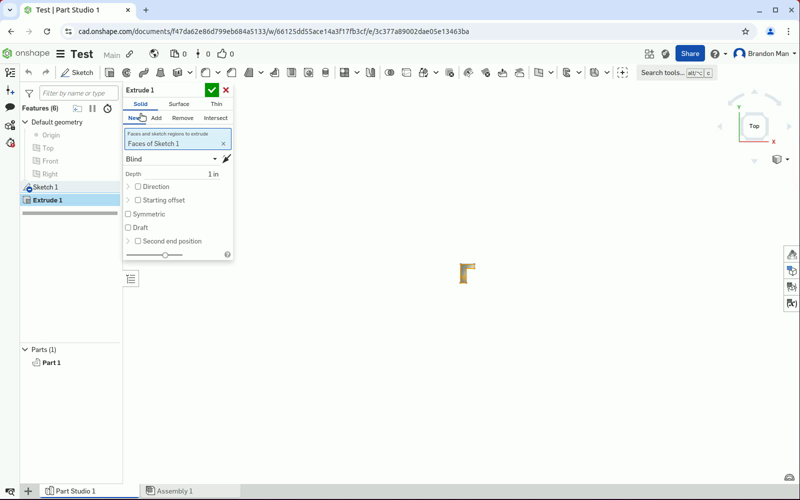
mouse_move(137, 120)
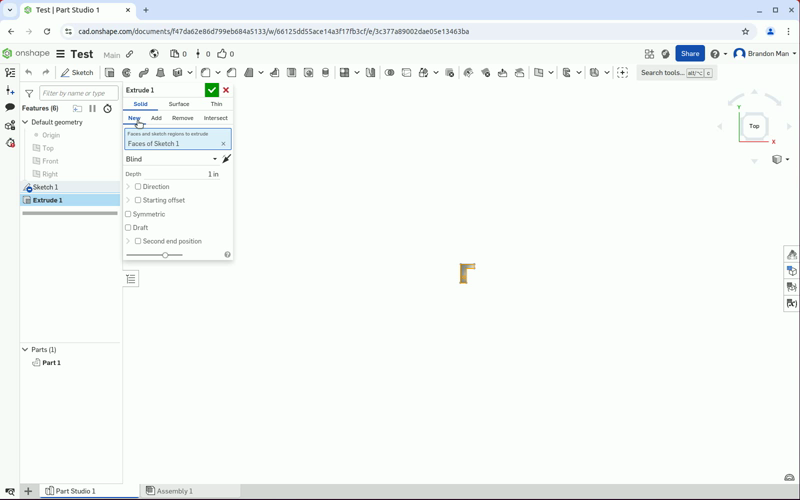
click(137, 120)
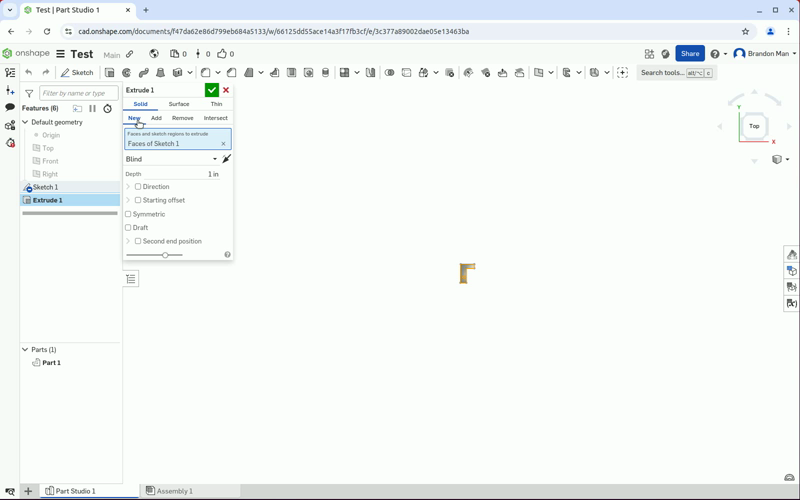
key(tab, 4)
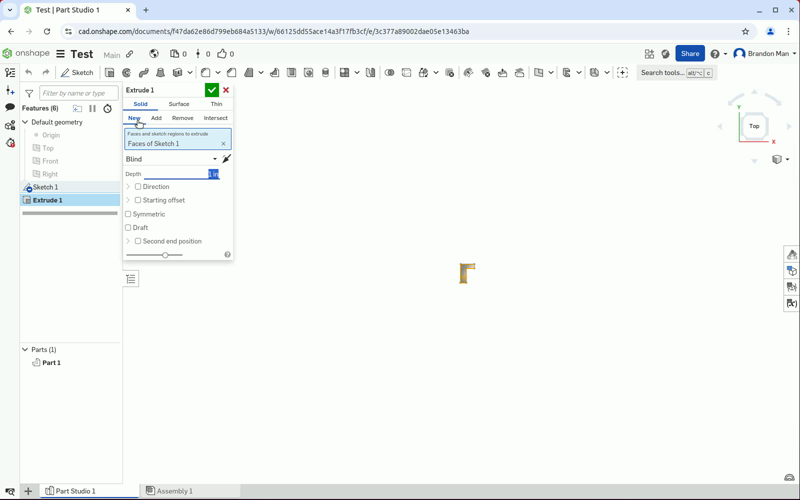
text(0.241)
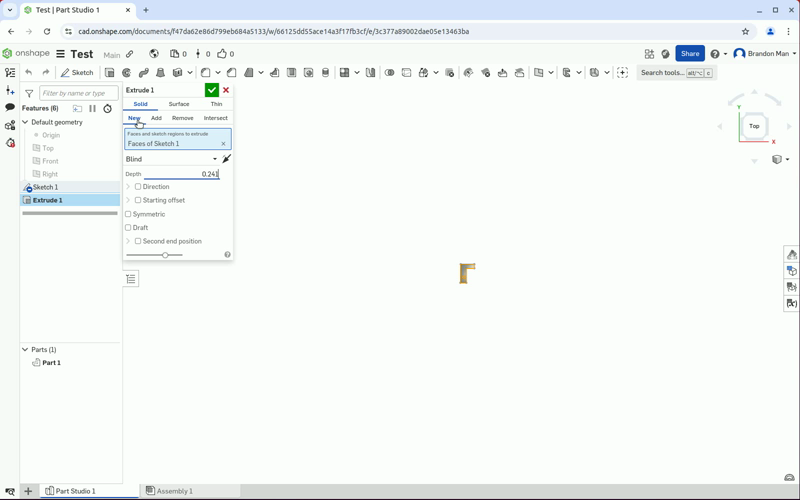
key(enter)
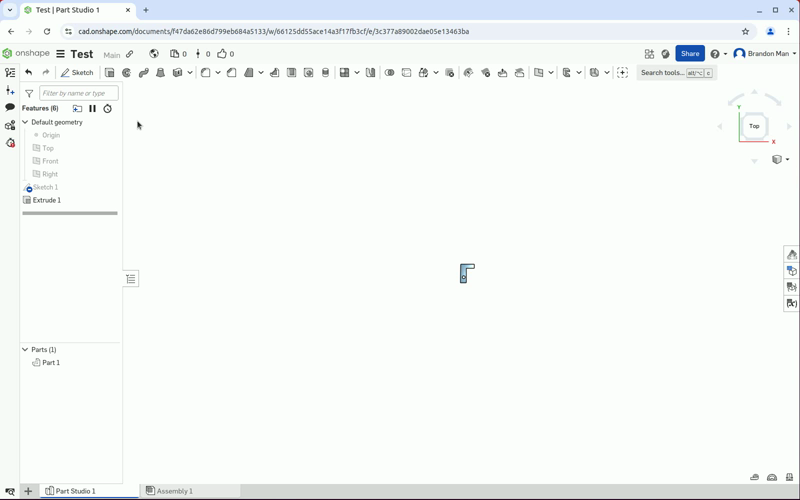
key(shift+h)
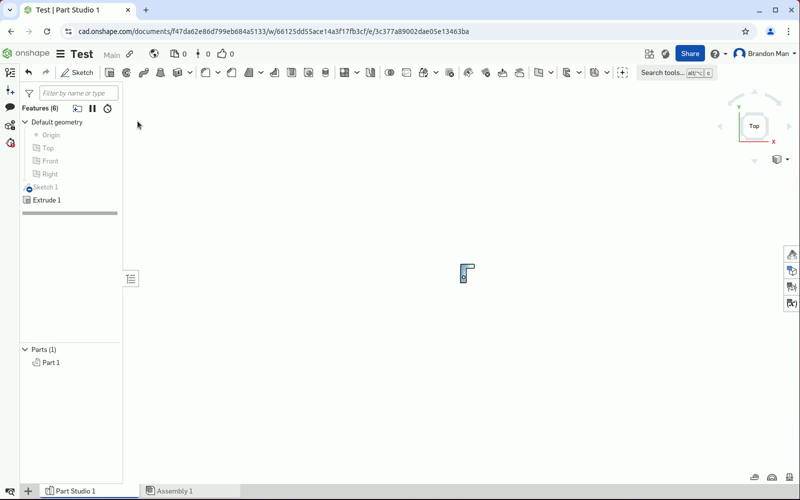
key(shift+h)
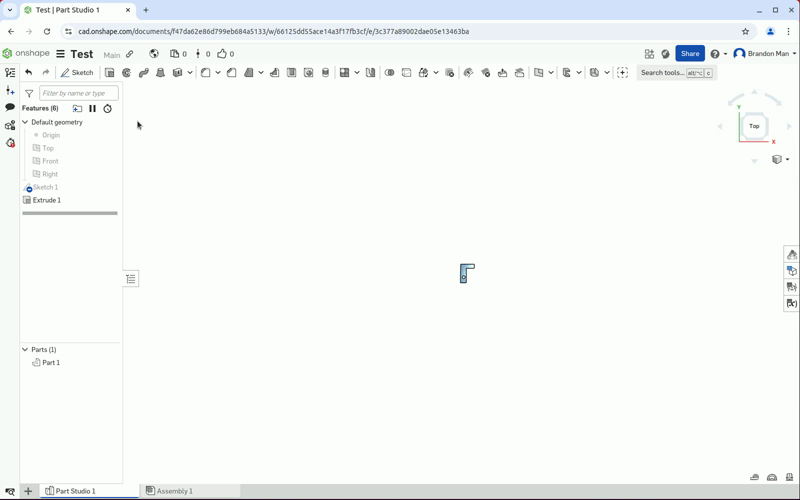
mouse_move(73, 189)
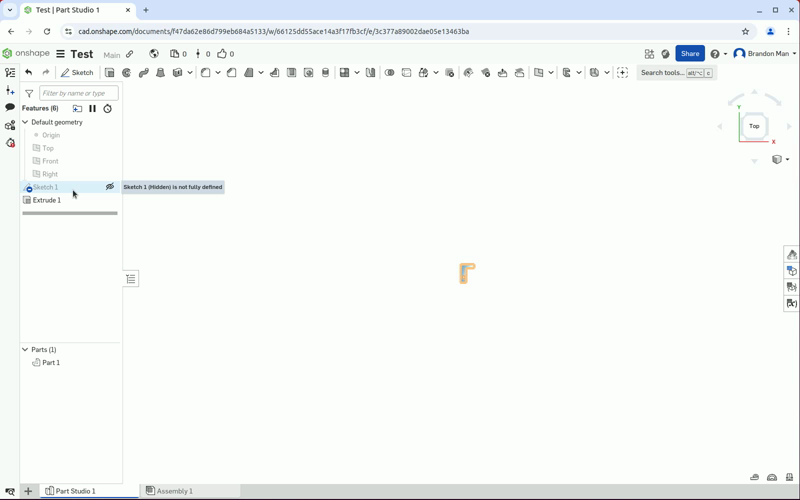
click(73, 189)
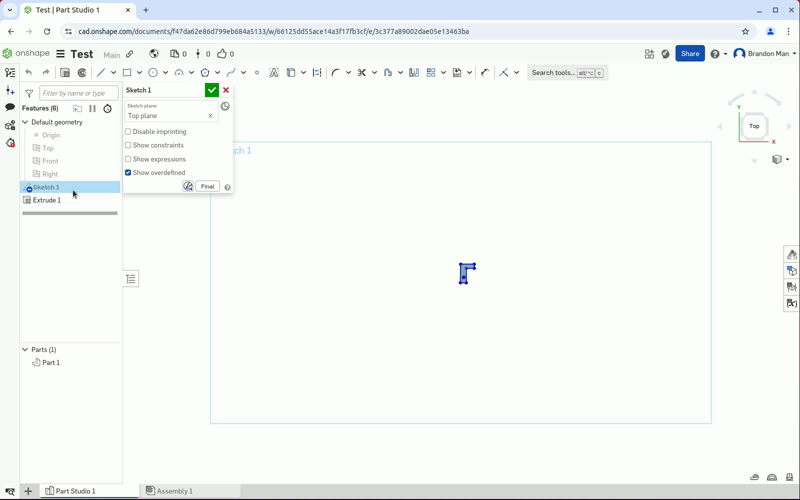
mouse_move(229, 92)
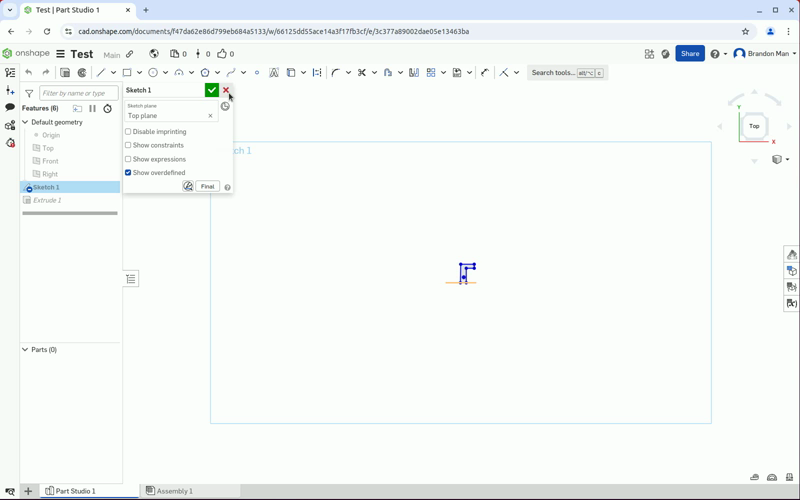
click(229, 92)
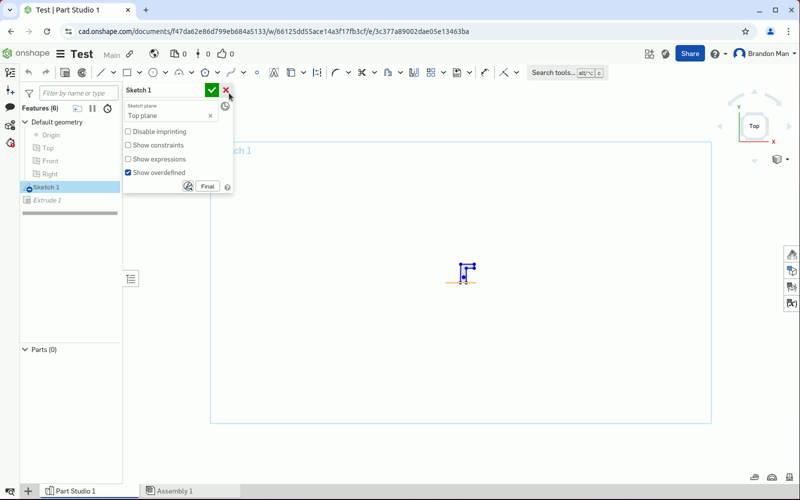
key(shift+s)
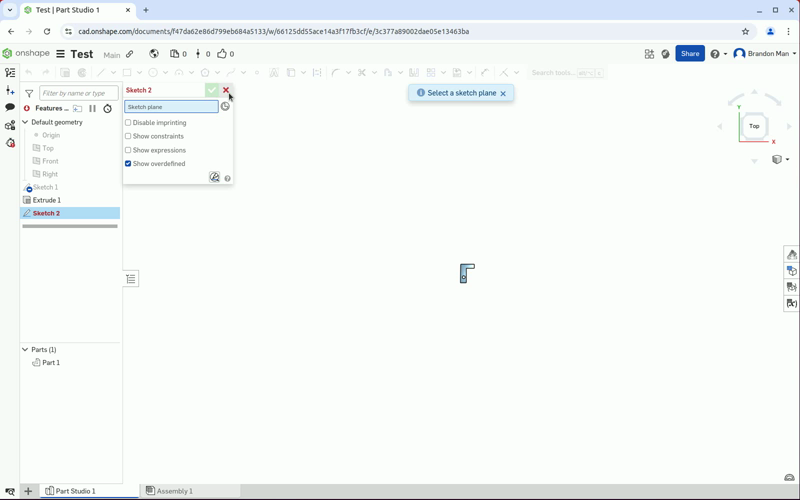
mouse_move(73, 150)
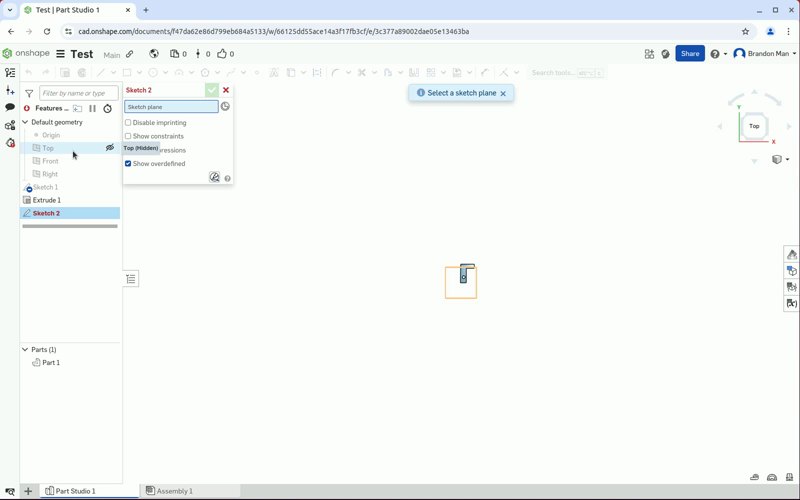
click(73, 150)
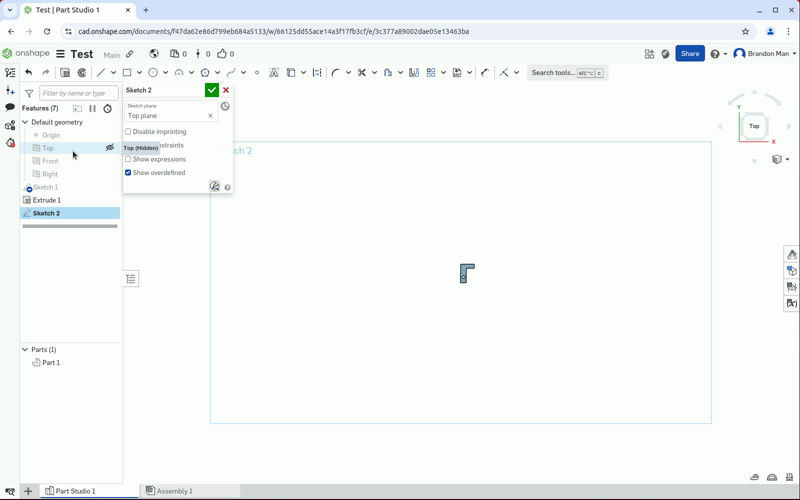
mouse_move(73, 352)
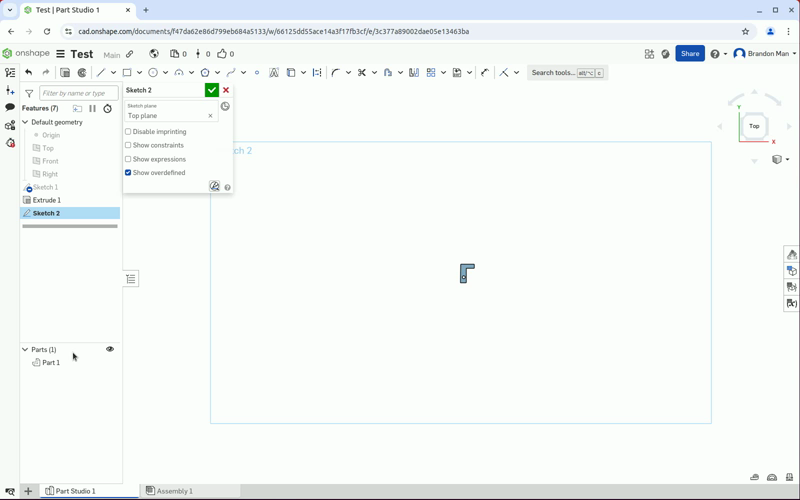
key(y)
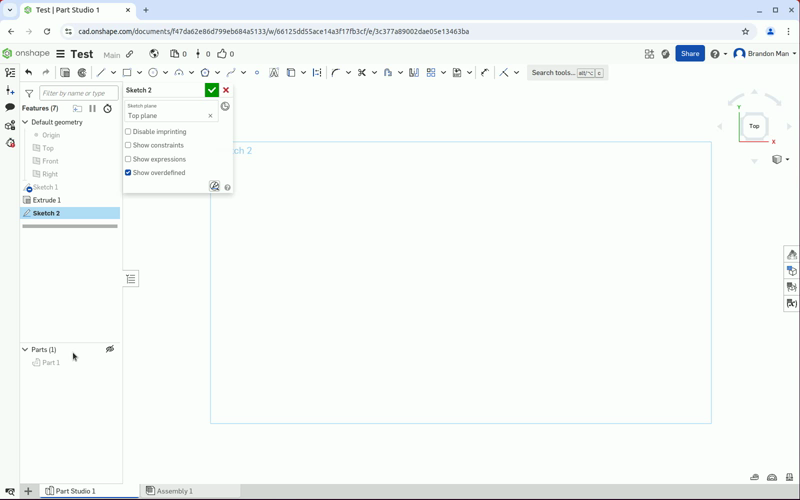
key(l)
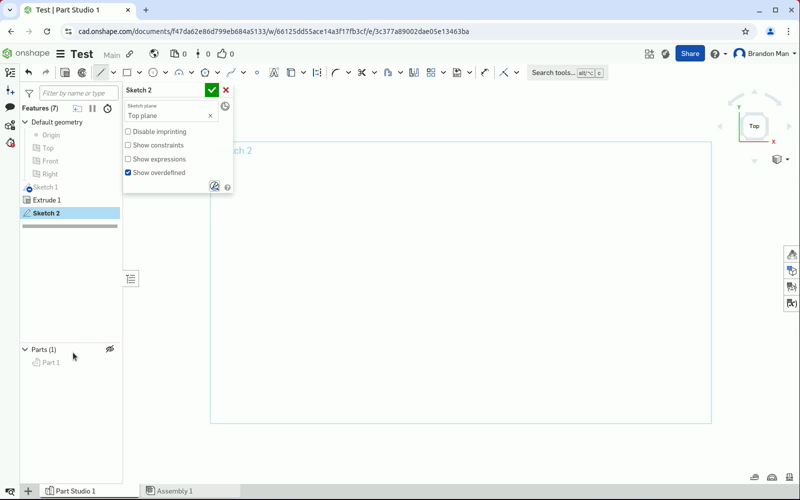
key_down(shift)
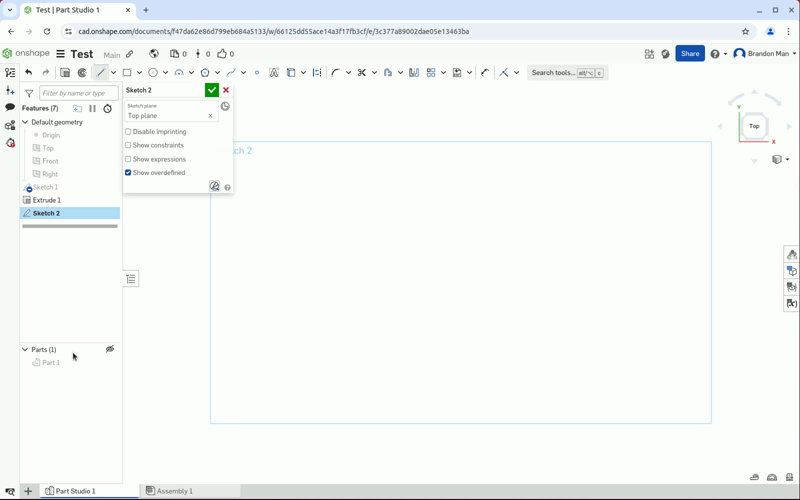
mouse_move(551, 286)
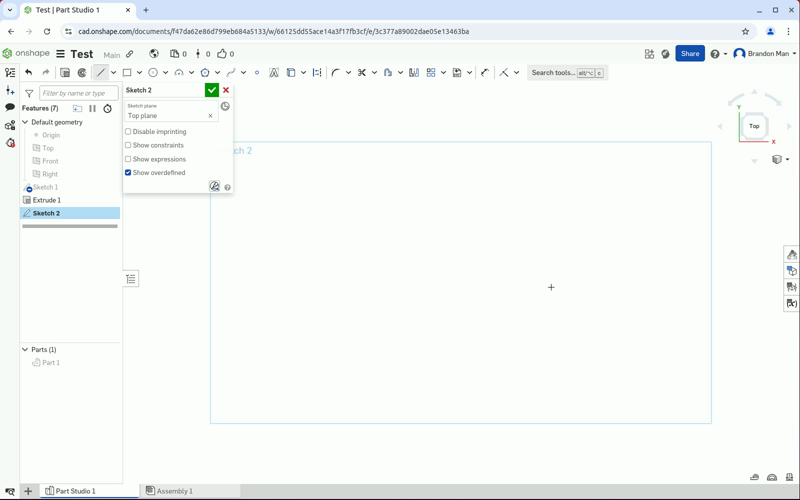
click(551, 286)
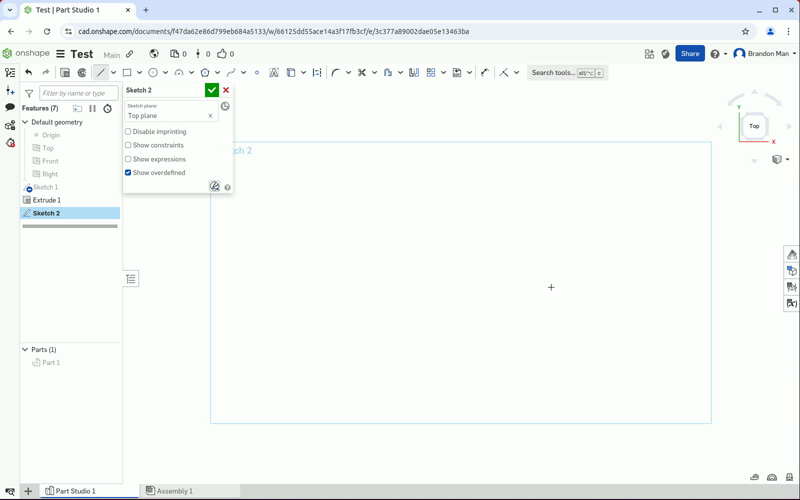
key_up(shift)
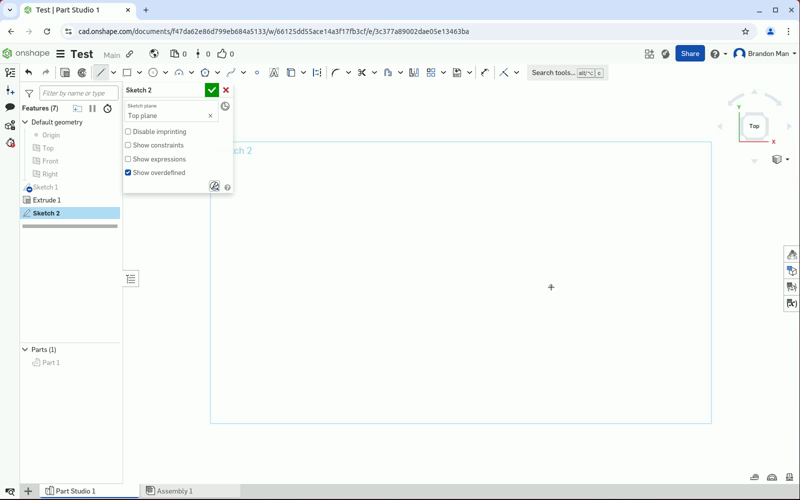
key_down(shift)
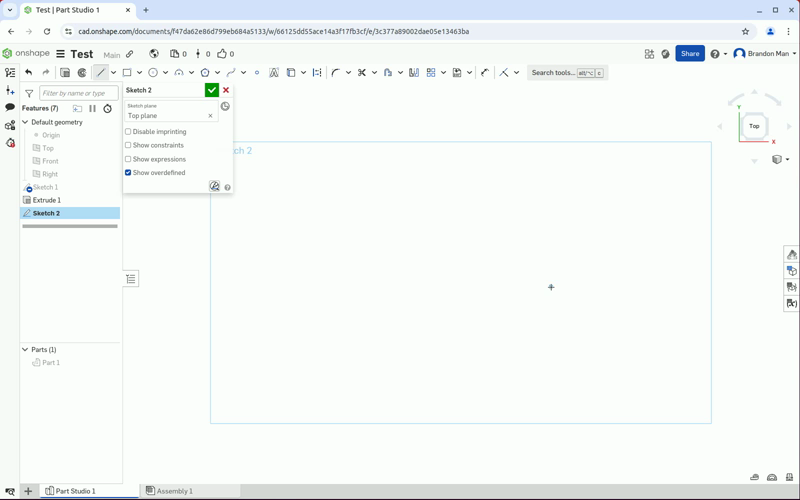
mouse_move(581, 286)
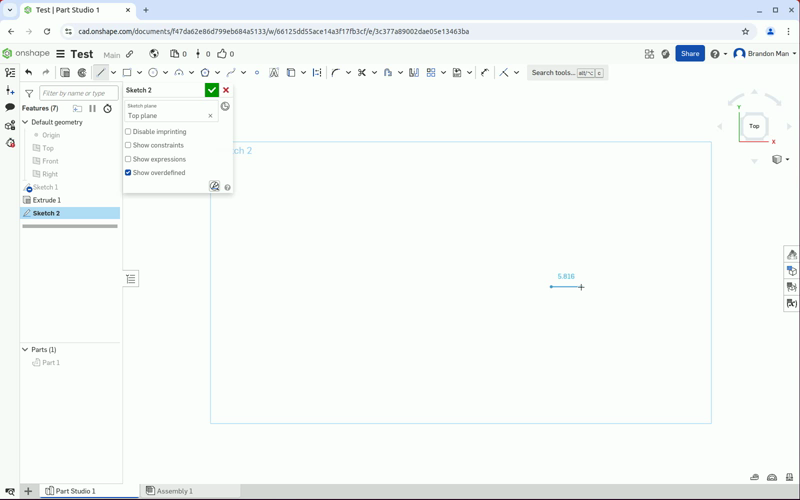
mouse_move(562, 286)
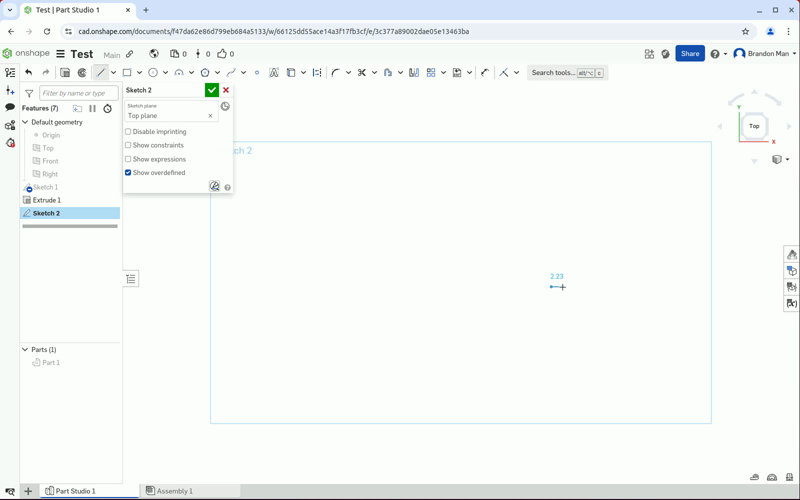
click(562, 286)
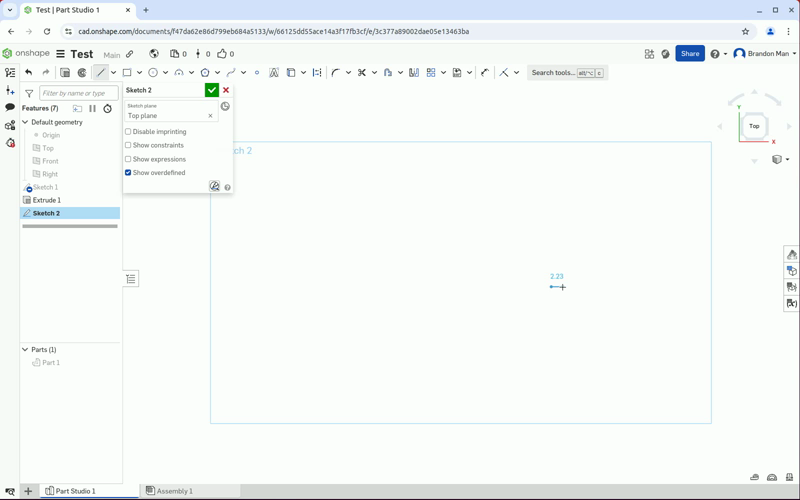
key_up(shift)
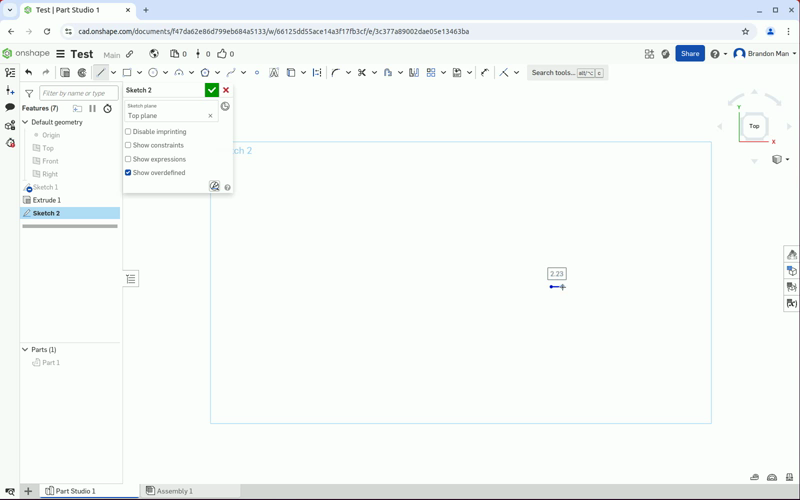
key_down(shift)
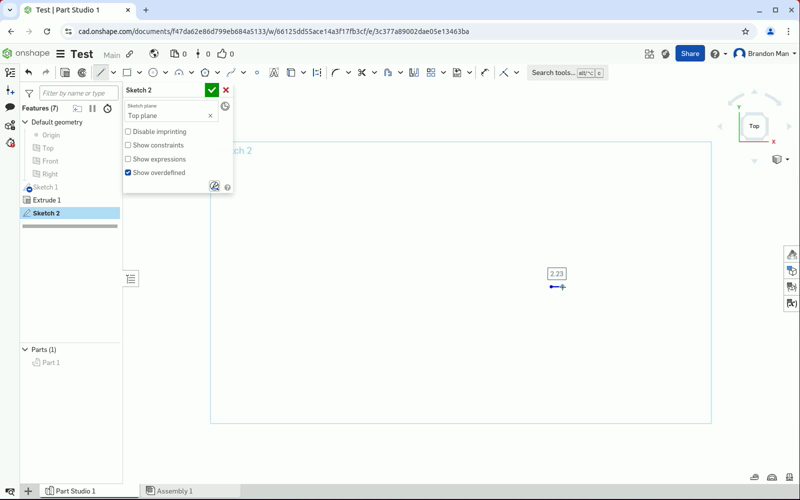
mouse_move(589, 286)
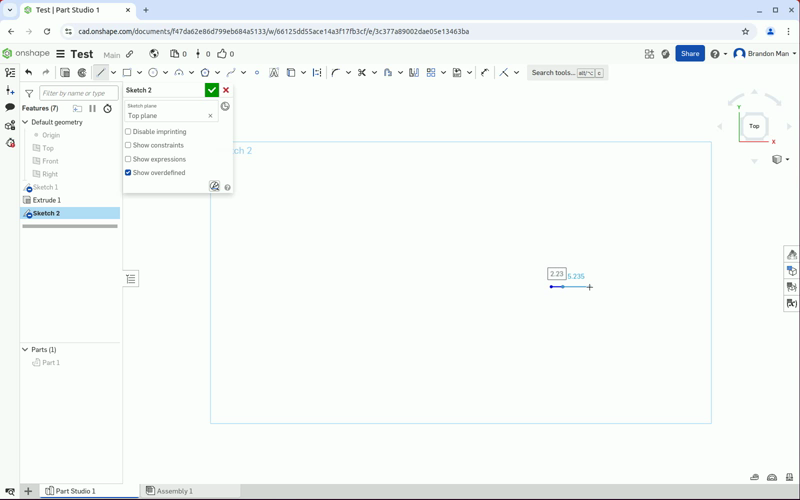
mouse_move(562, 282)
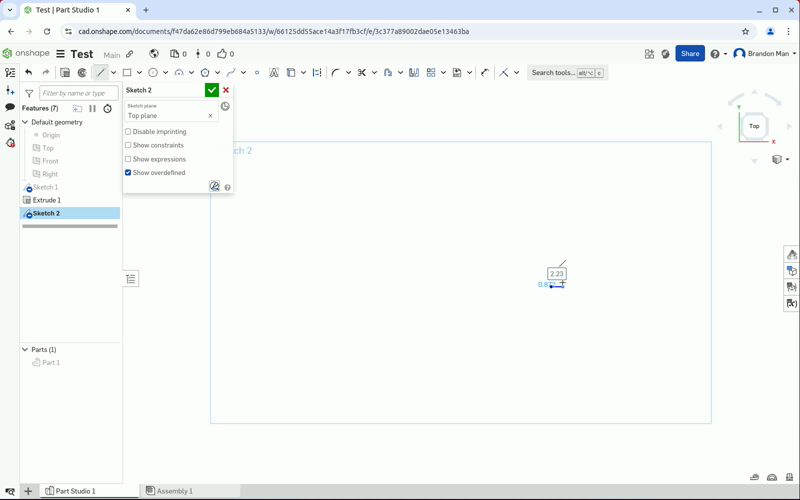
scroll(6)
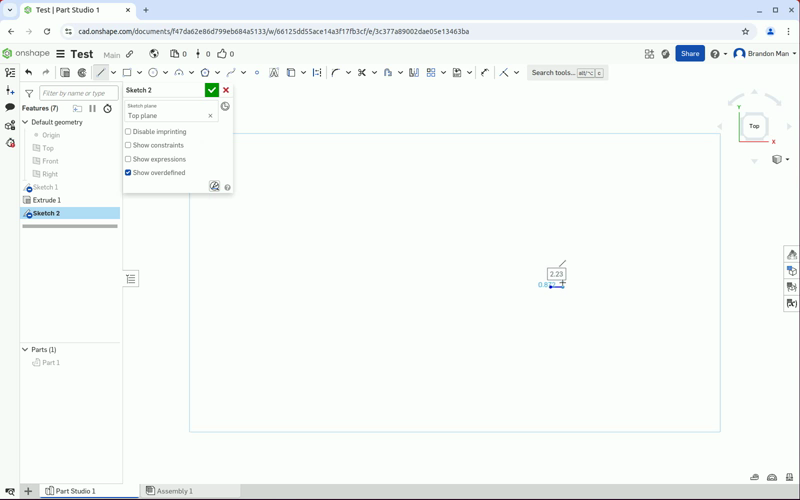
scroll(6)
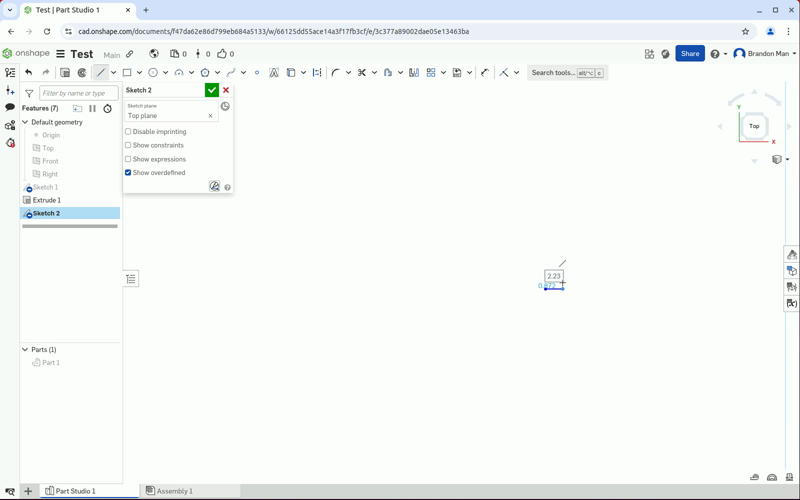
scroll(6)
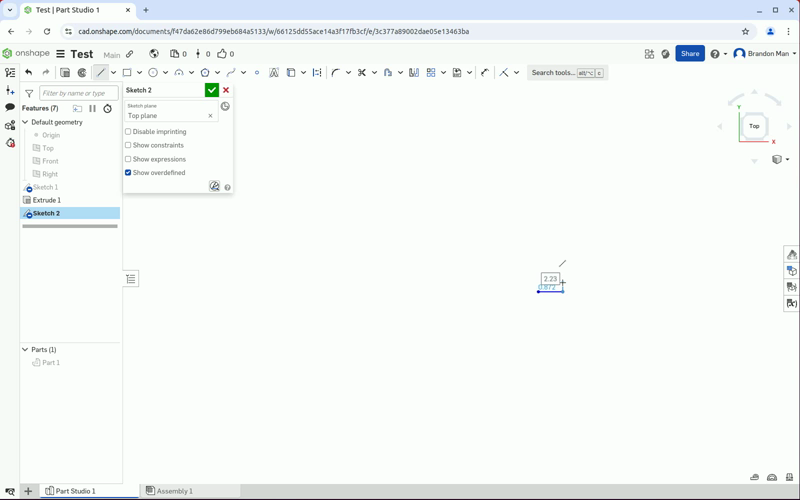
scroll(6)
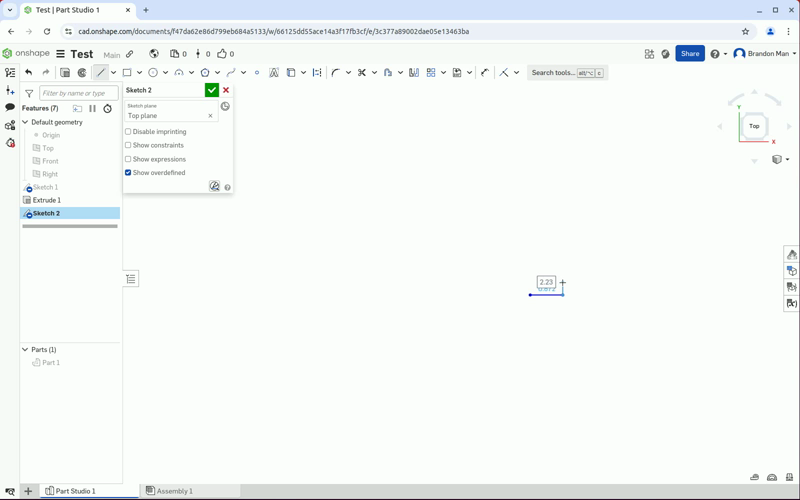
scroll(6)
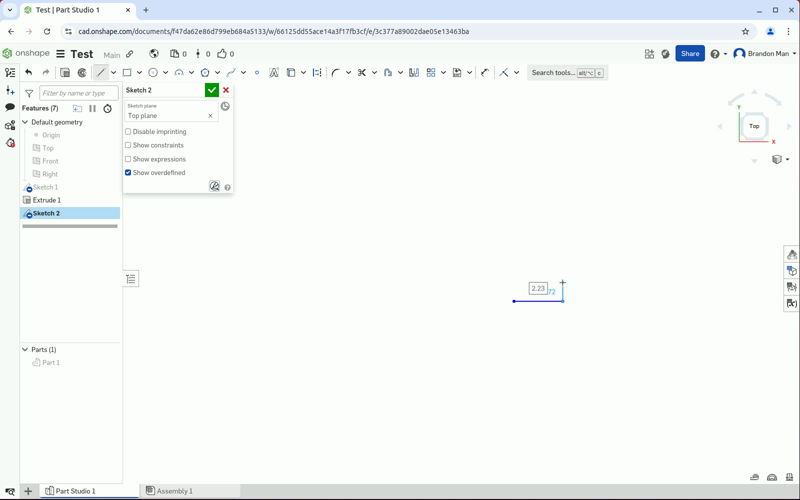
scroll(6)
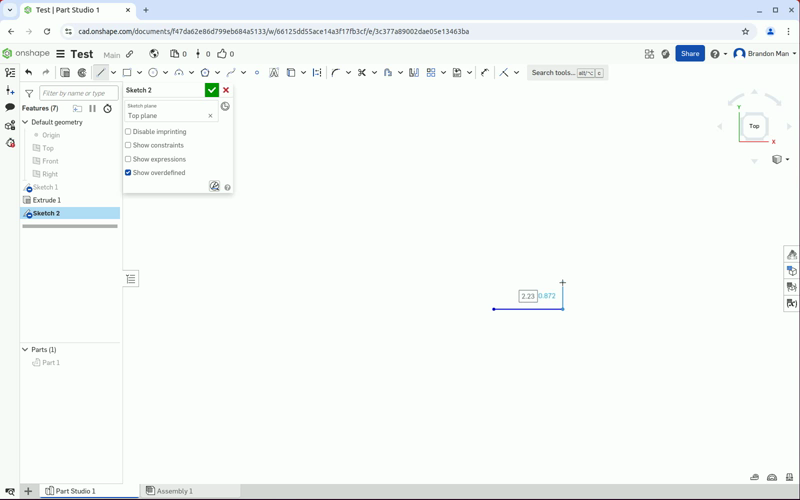
scroll(6)
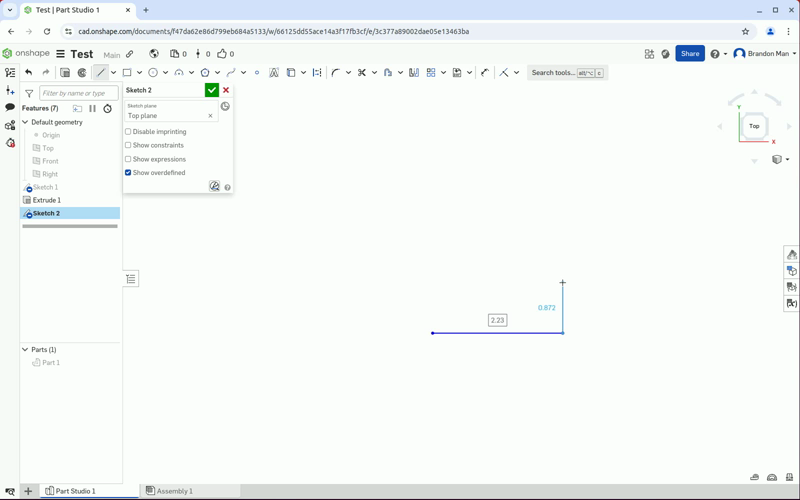
click(562, 282)
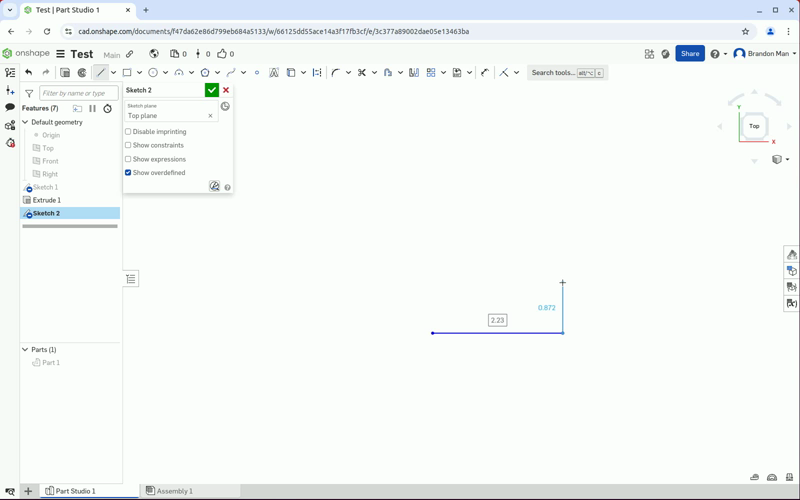
scroll(-6)
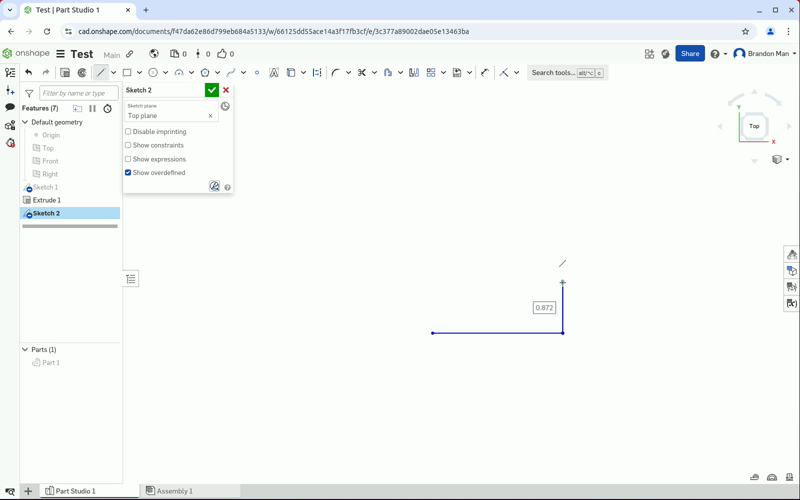
scroll(-6)
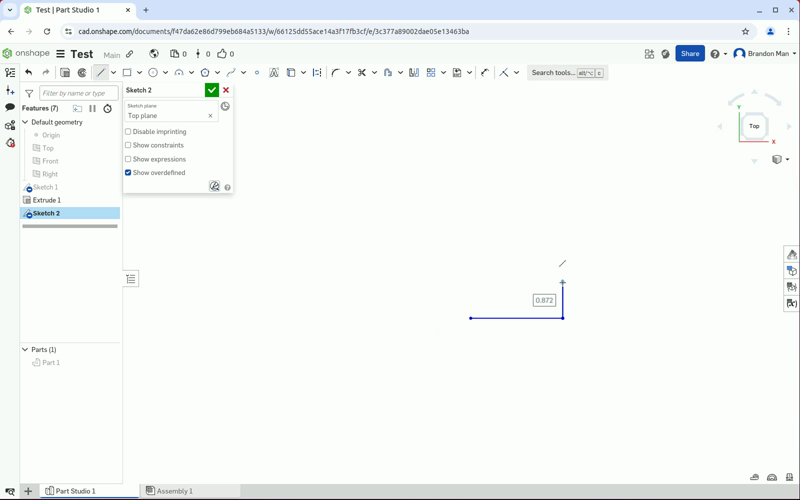
scroll(-6)
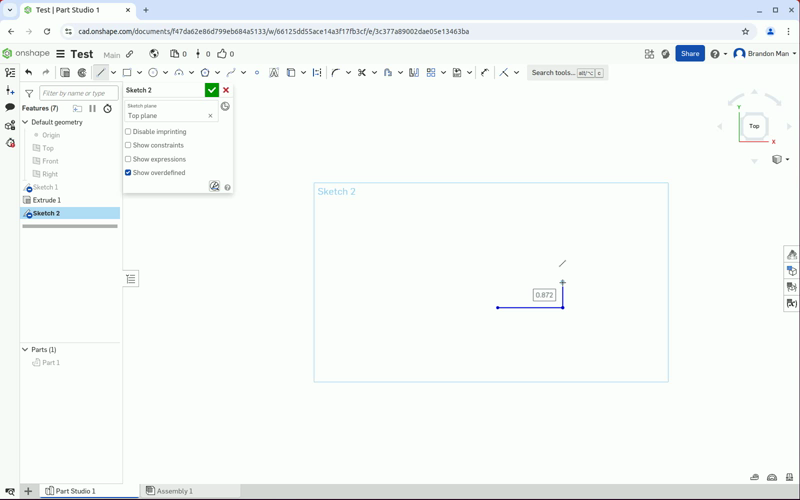
scroll(-6)
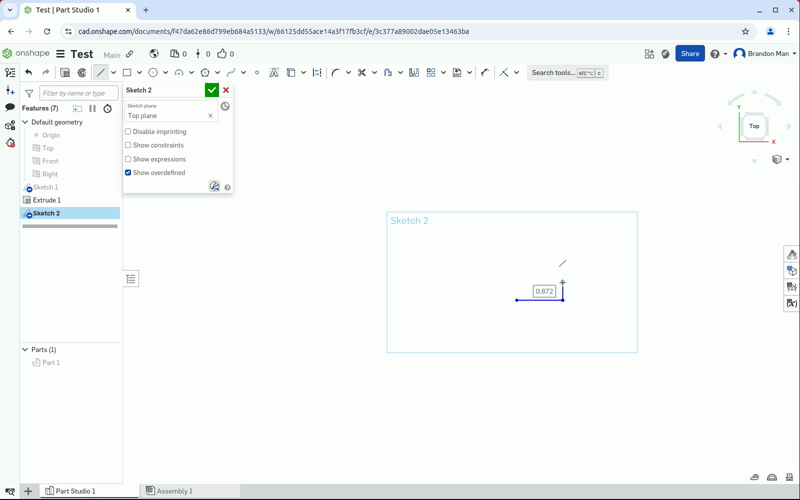
scroll(-6)
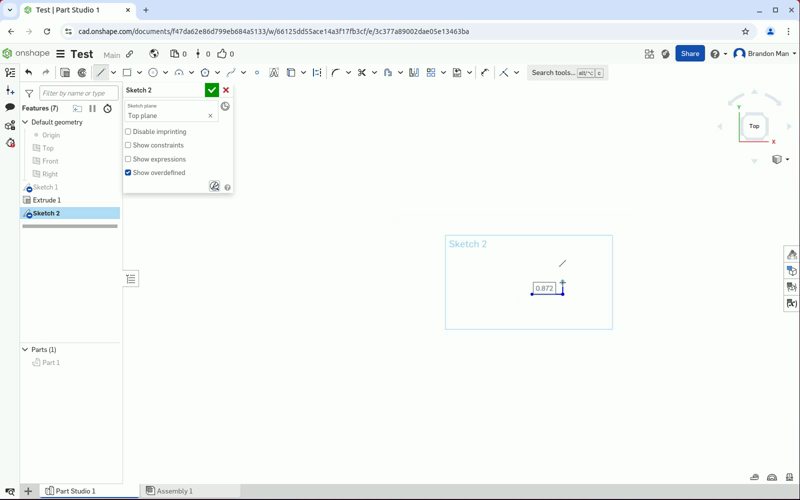
scroll(-6)
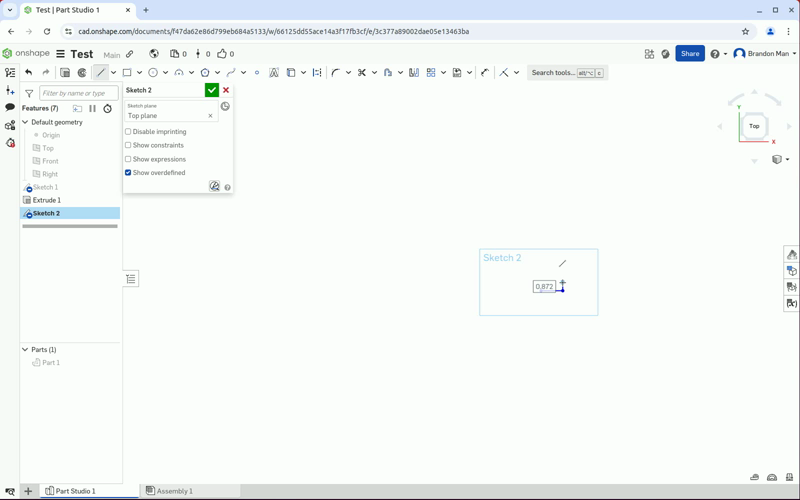
scroll(-6)
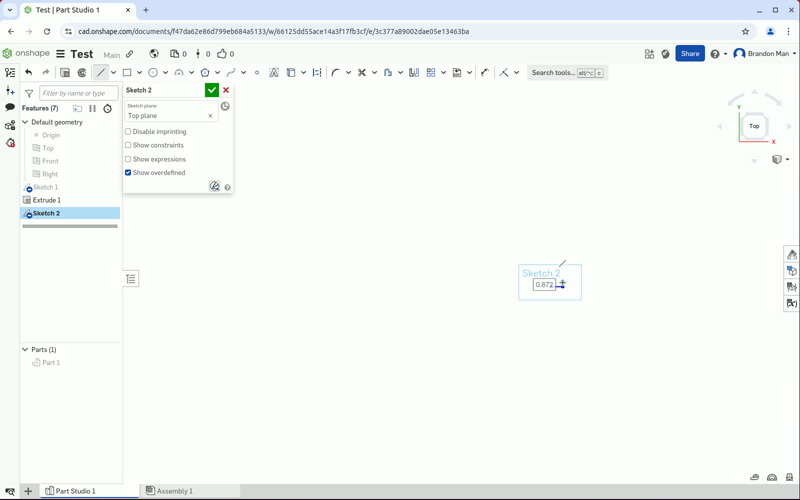
key_up(shift)
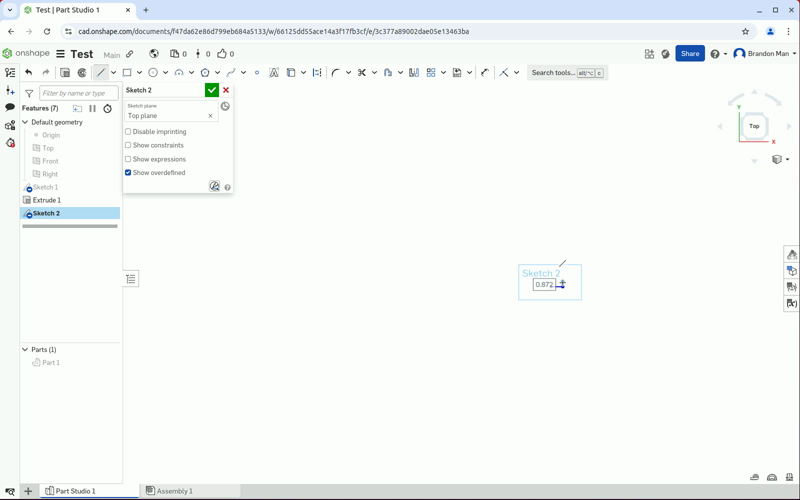
key_down(shift)
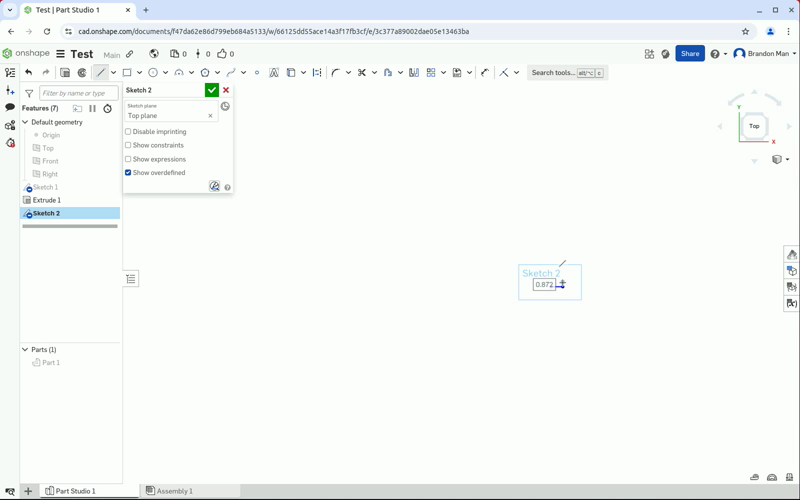
mouse_move(589, 282)
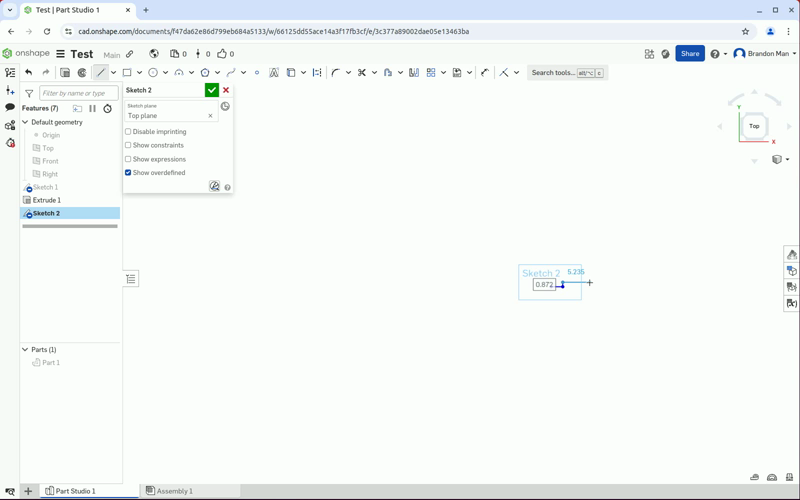
mouse_move(574, 282)
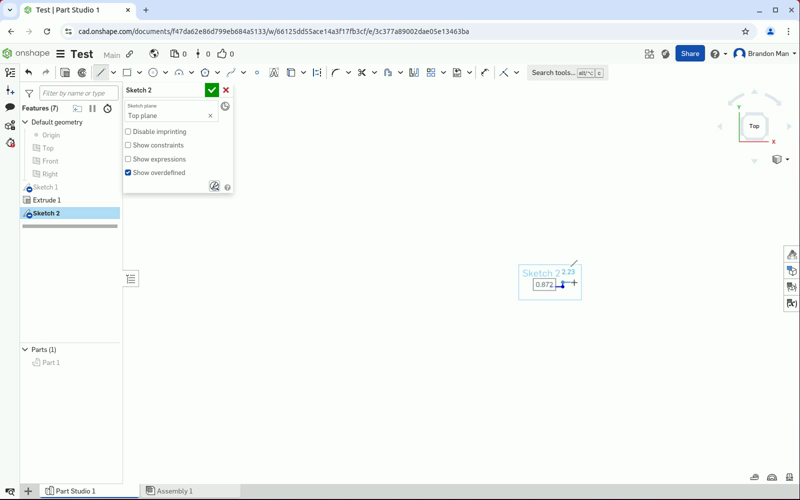
click(574, 282)
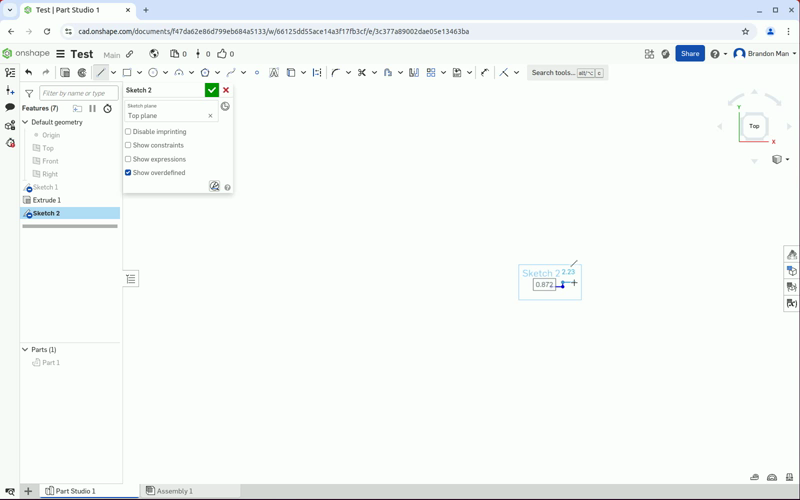
key_up(shift)
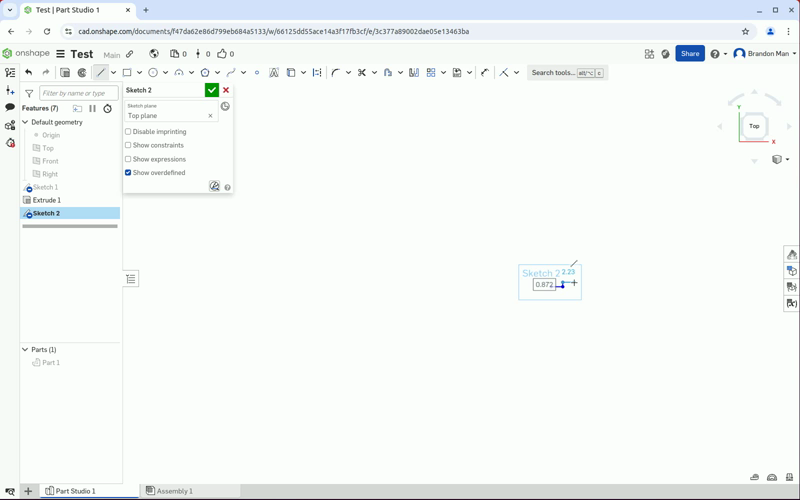
key_down(shift)
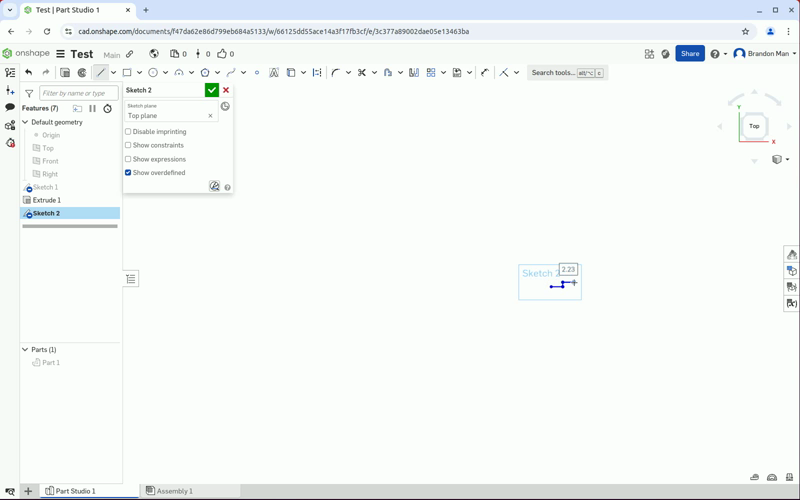
mouse_move(589, 282)
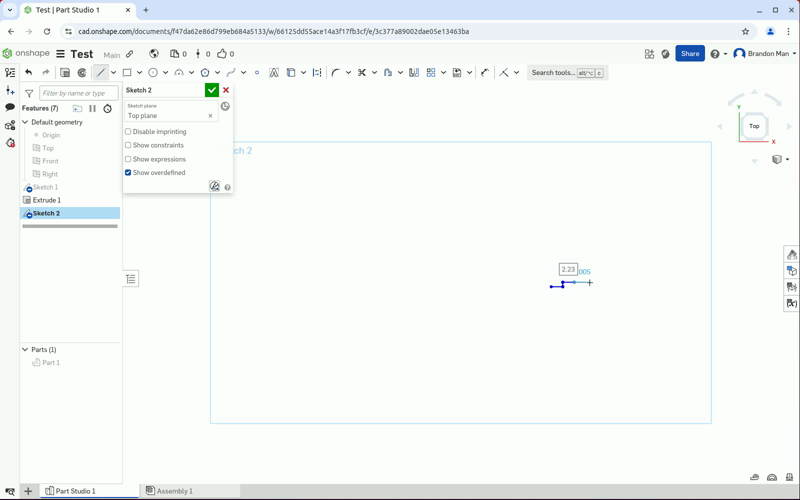
mouse_move(574, 270)
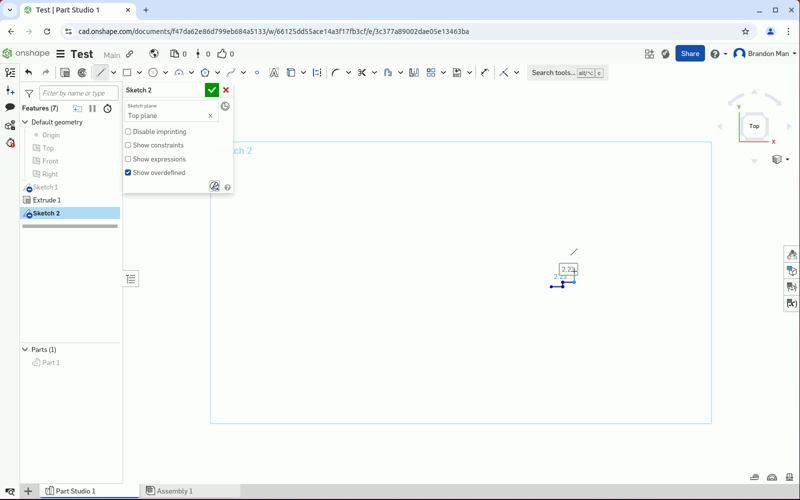
click(574, 270)
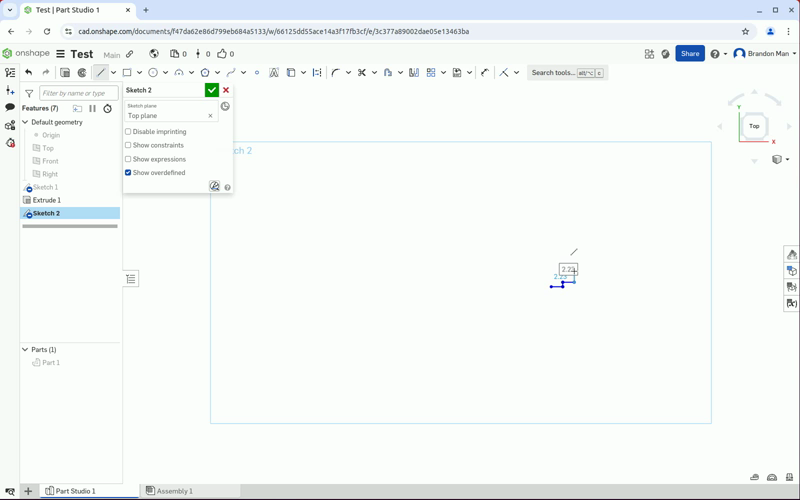
key_up(shift)
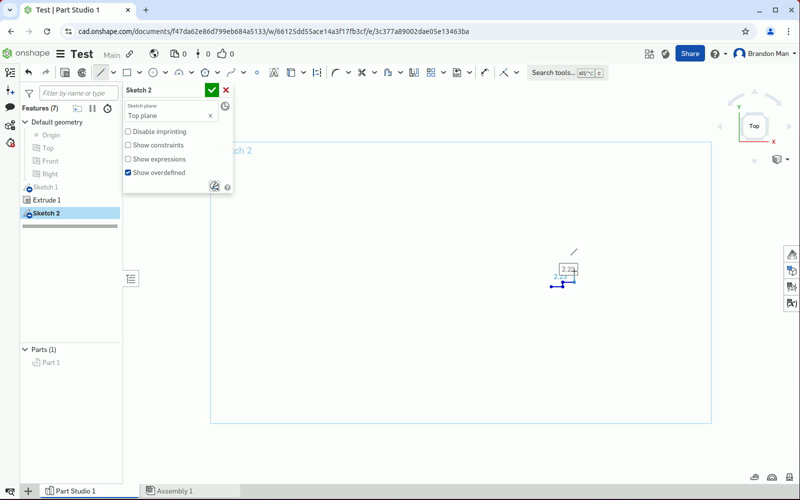
key_down(shift)
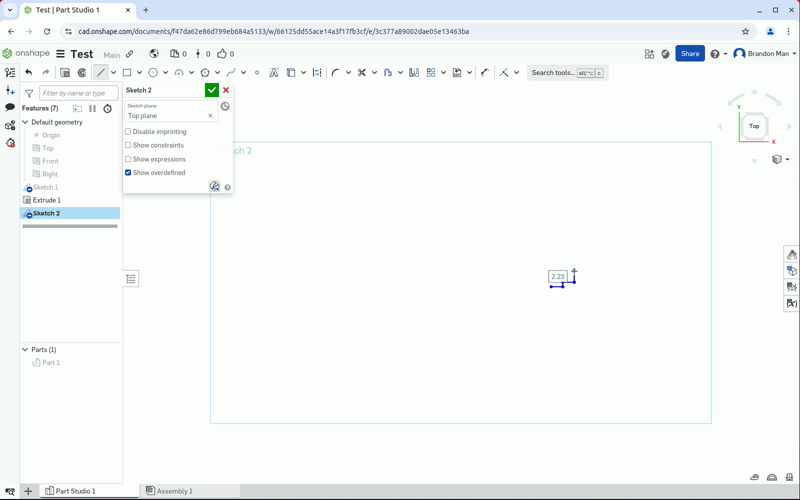
mouse_move(589, 270)
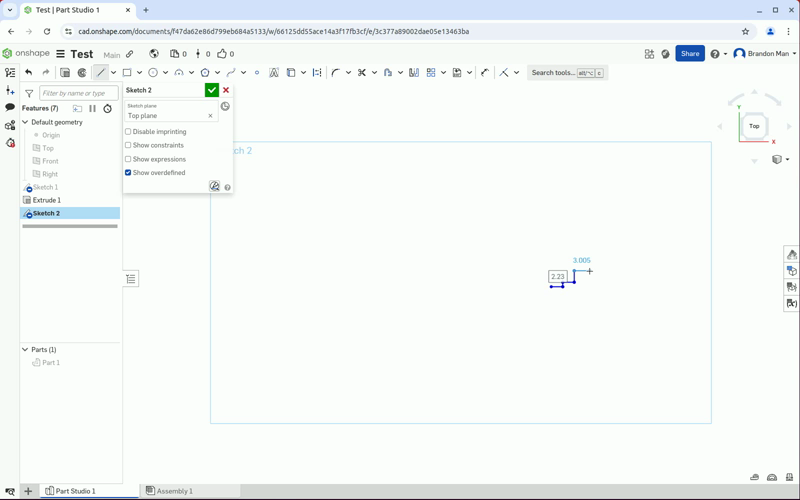
mouse_move(562, 270)
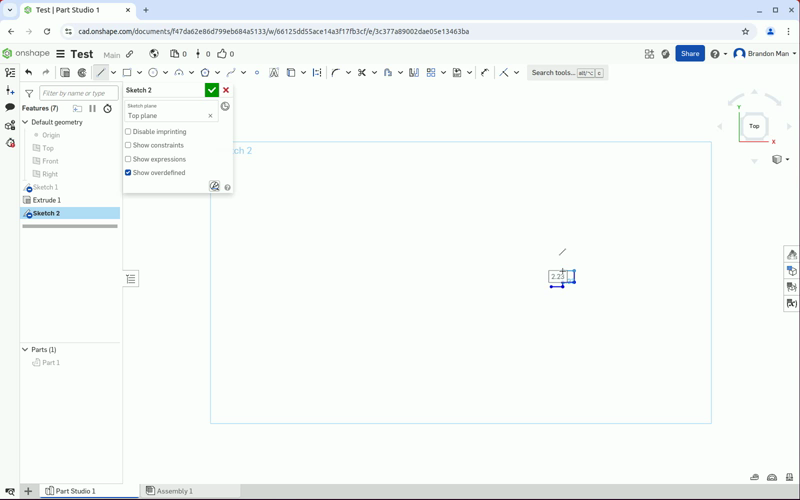
click(562, 270)
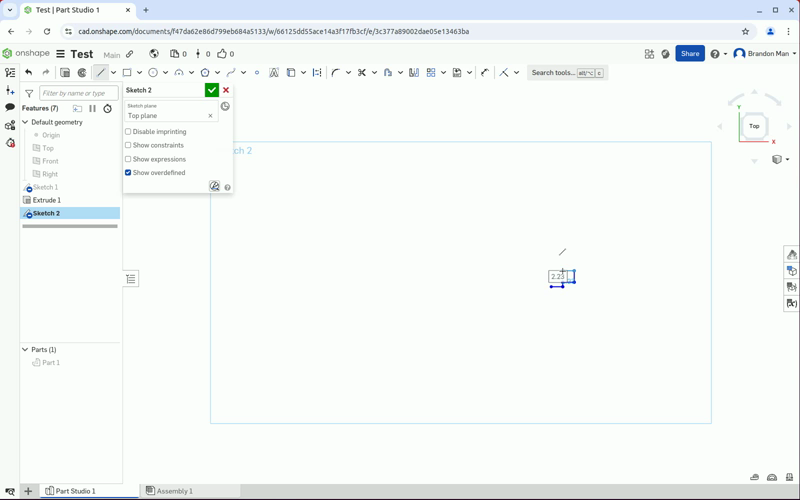
key_up(shift)
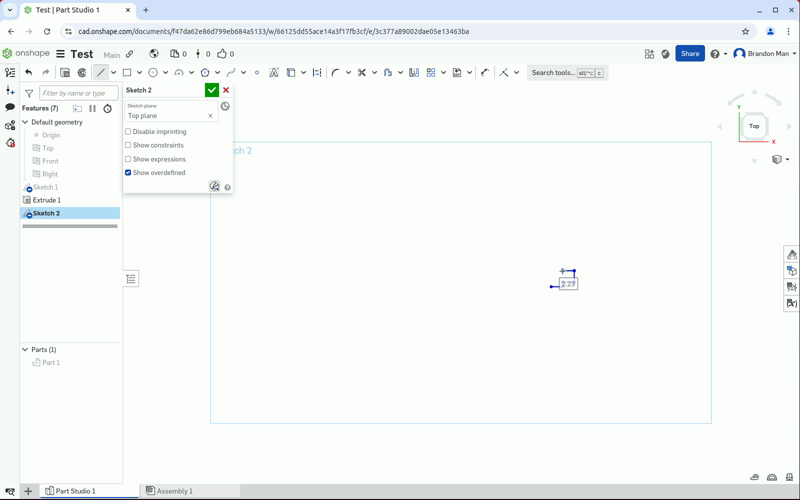
key_down(shift)
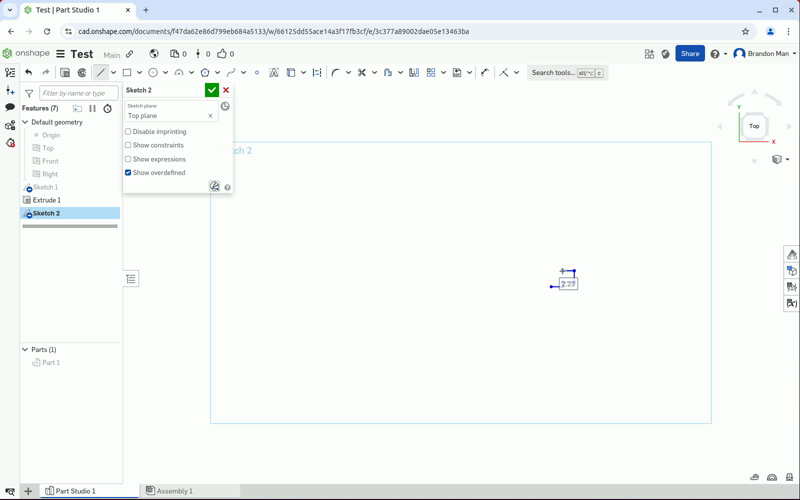
mouse_move(589, 270)
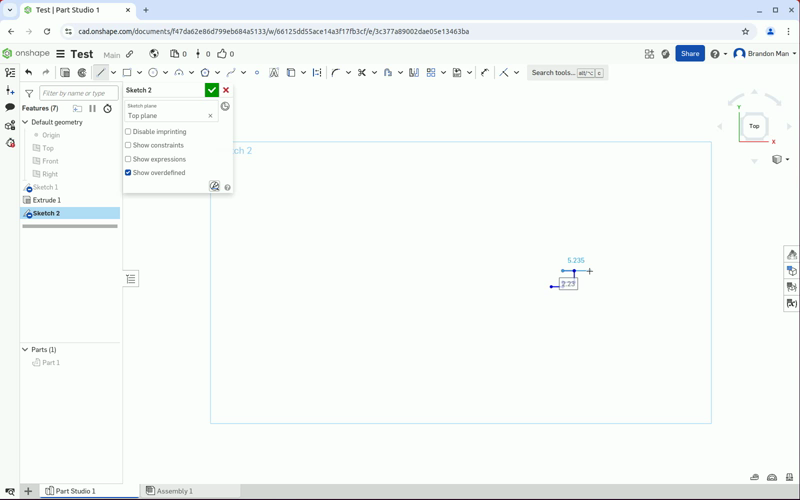
mouse_move(562, 263)
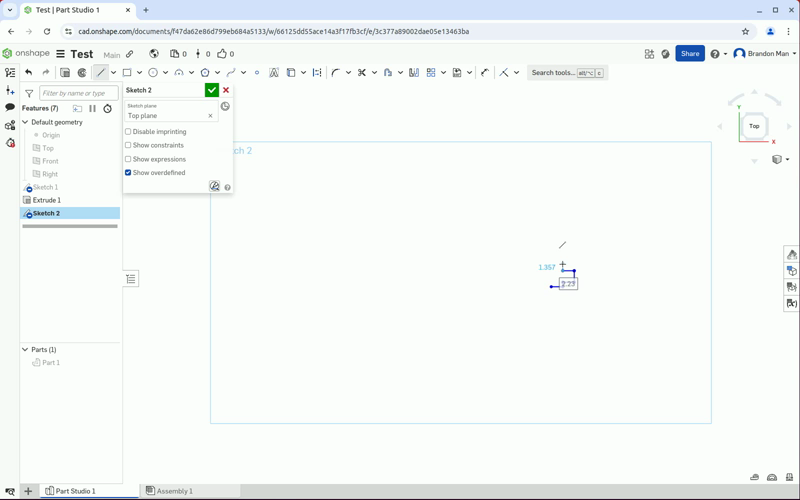
scroll(6)
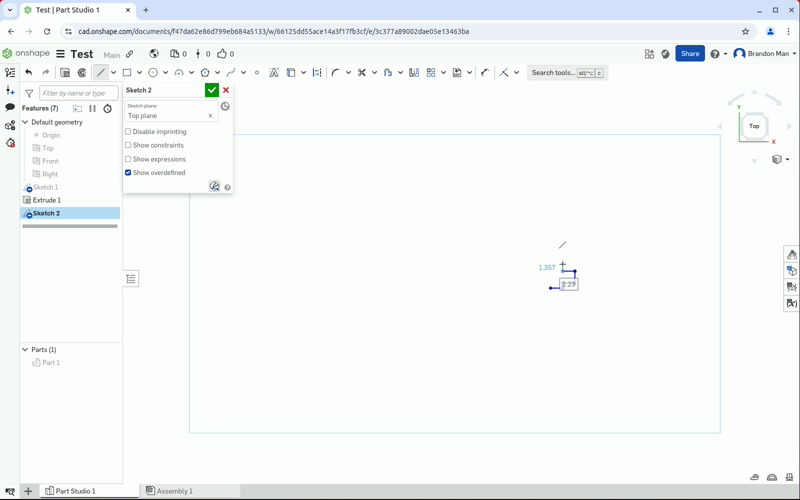
scroll(6)
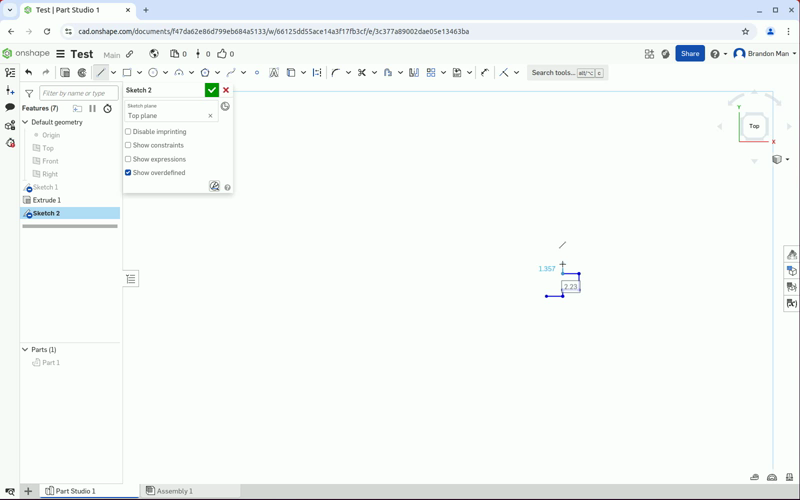
scroll(6)
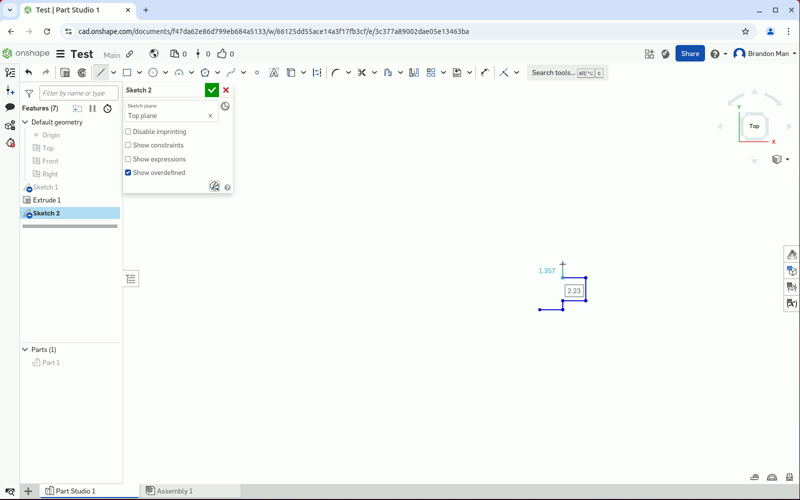
scroll(6)
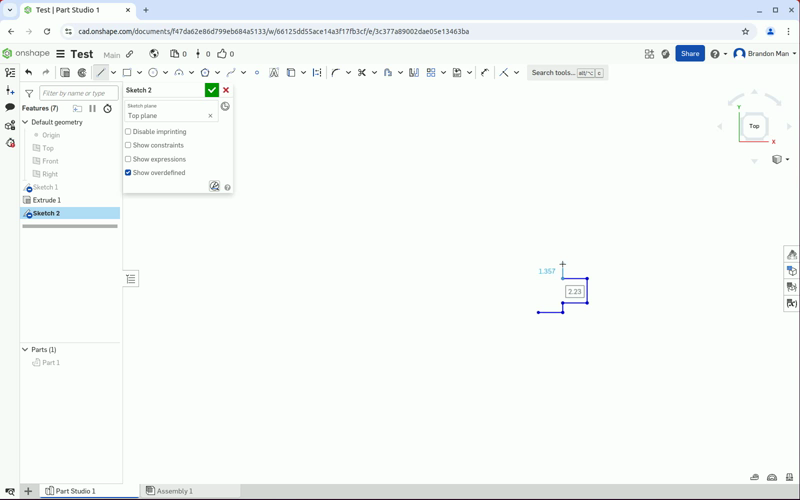
scroll(6)
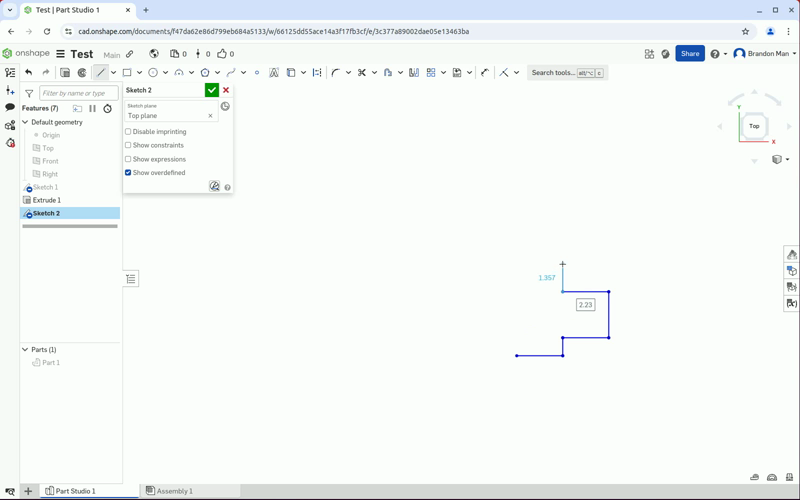
scroll(6)
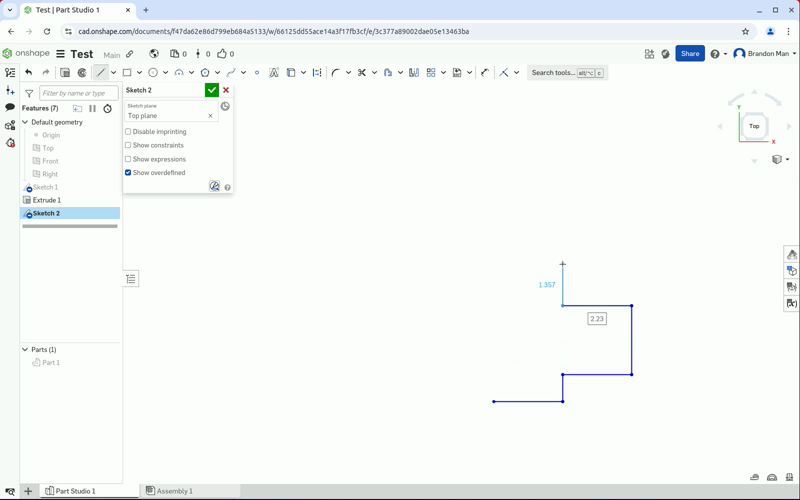
scroll(6)
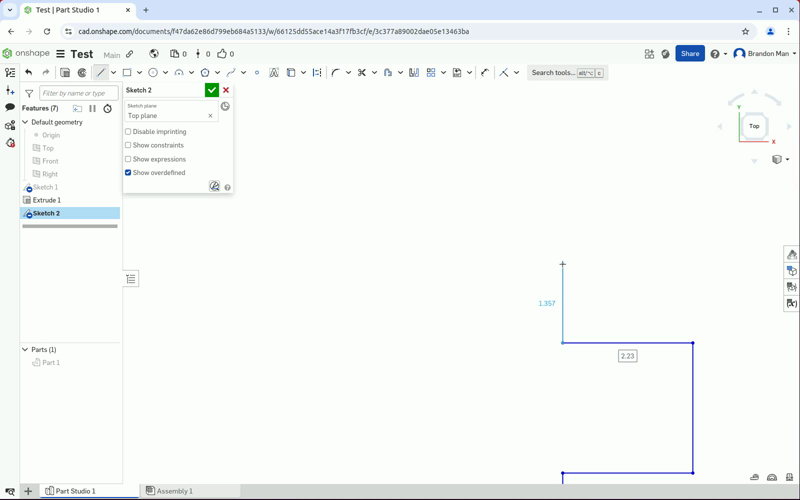
click(562, 263)
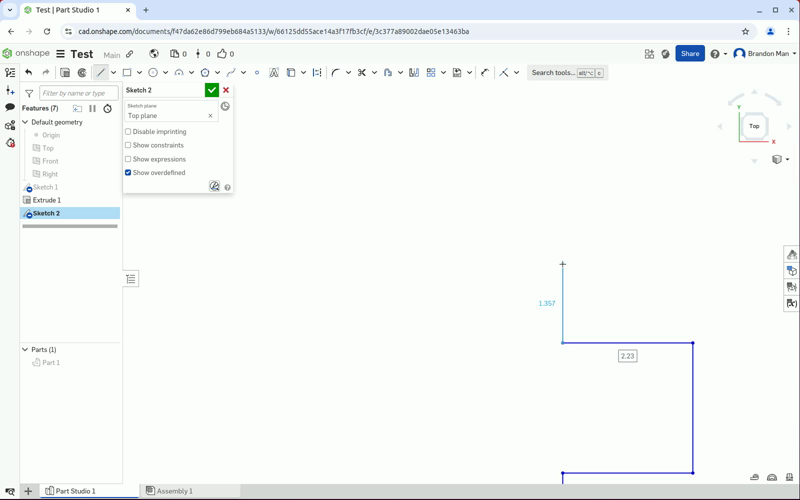
scroll(-6)
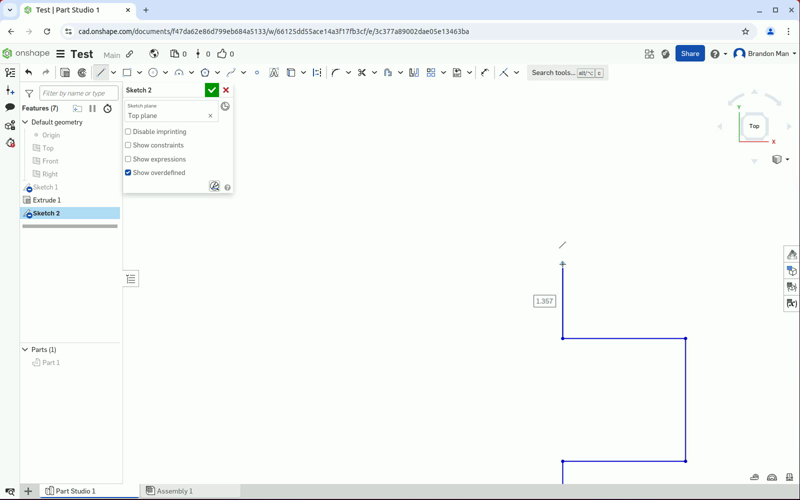
scroll(-6)
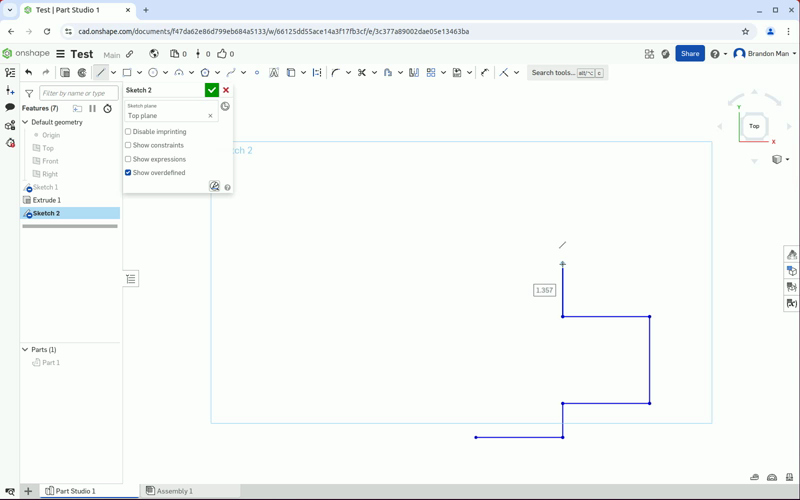
scroll(-6)
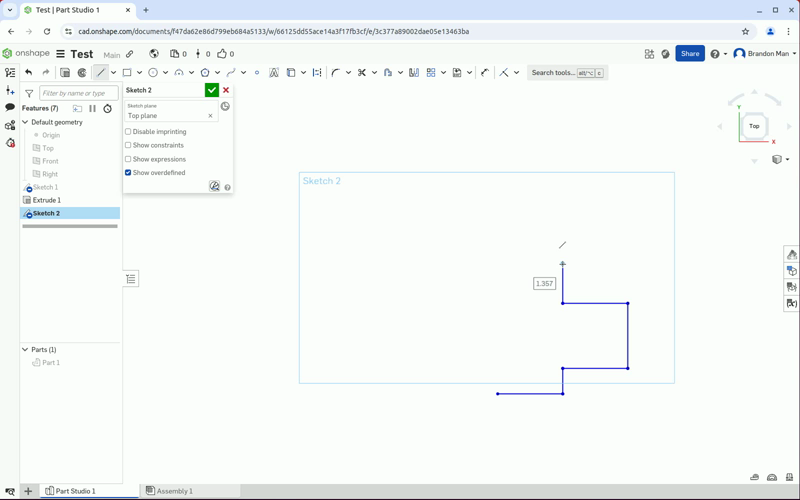
scroll(-6)
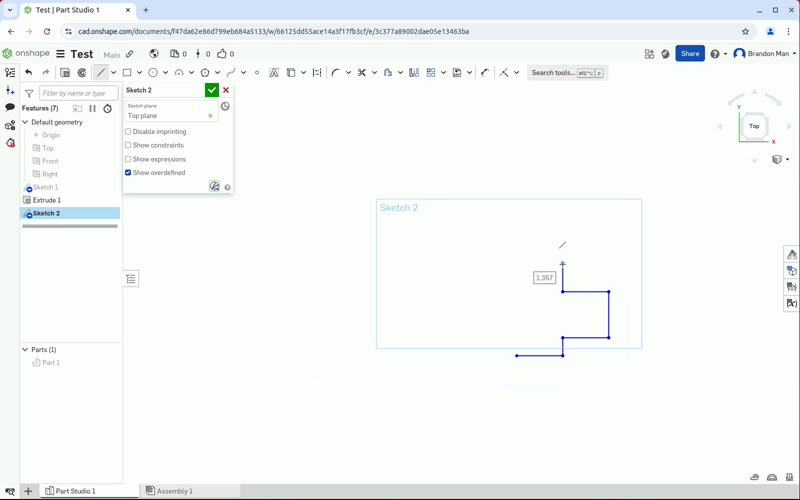
scroll(-6)
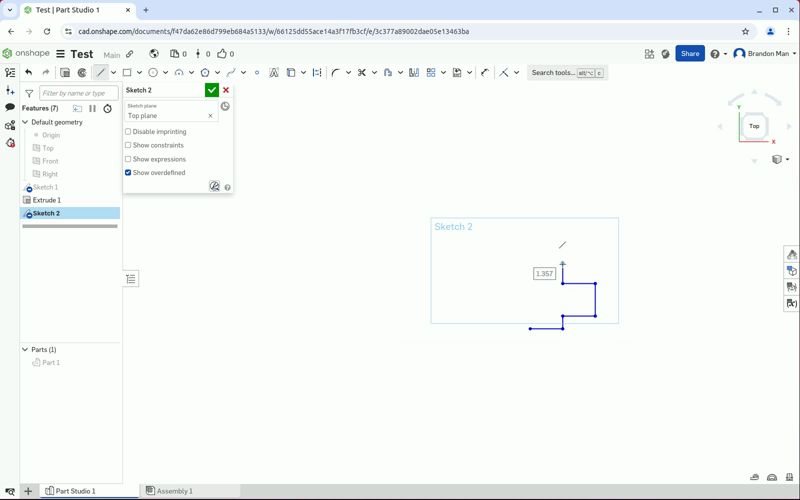
scroll(-6)
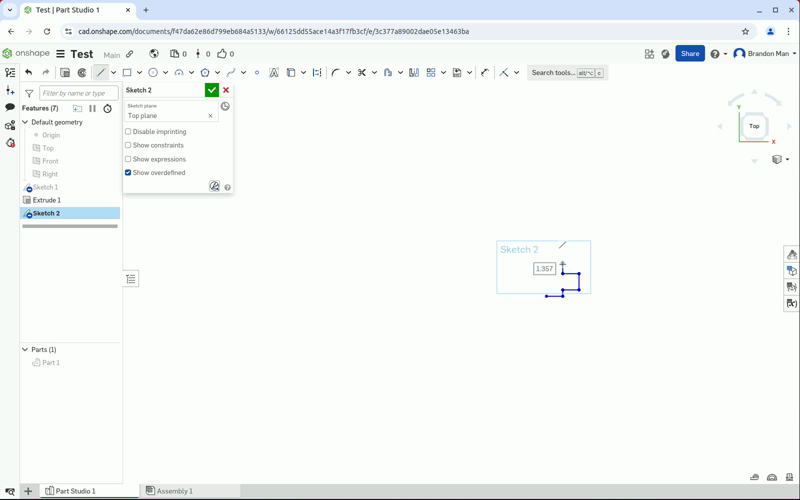
scroll(-6)
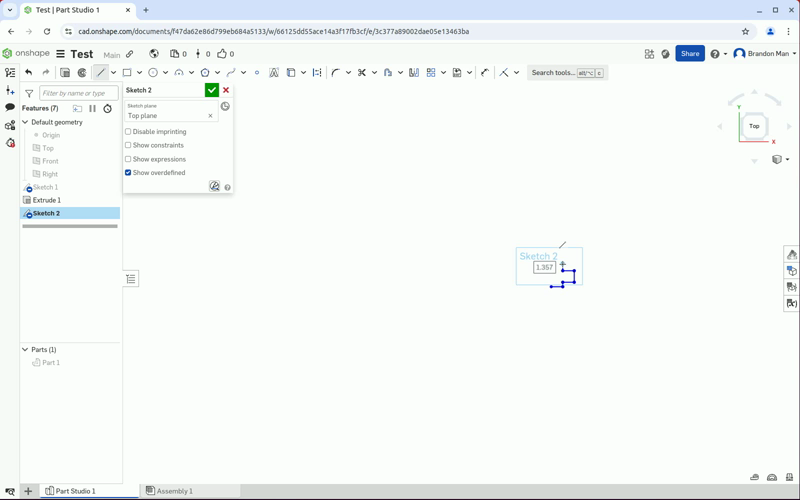
key_up(shift)
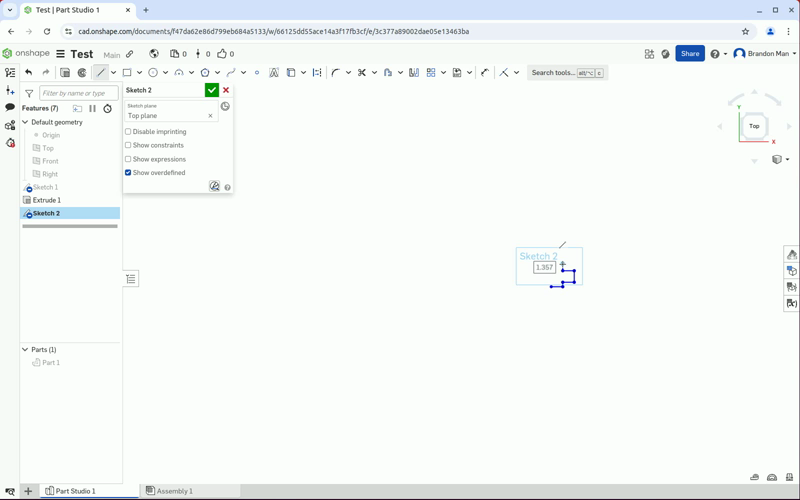
key_down(shift)
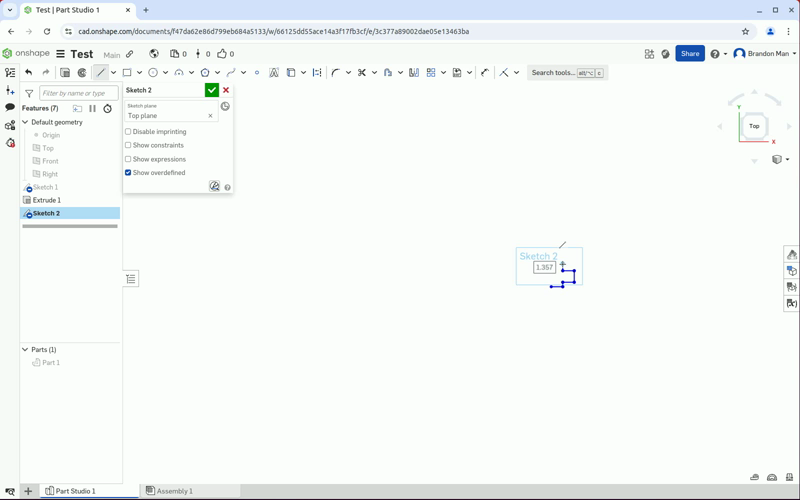
mouse_move(589, 263)
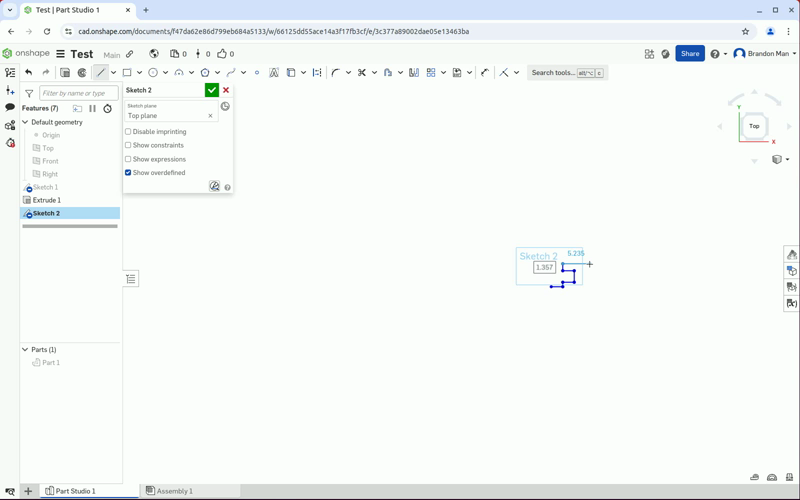
mouse_move(551, 263)
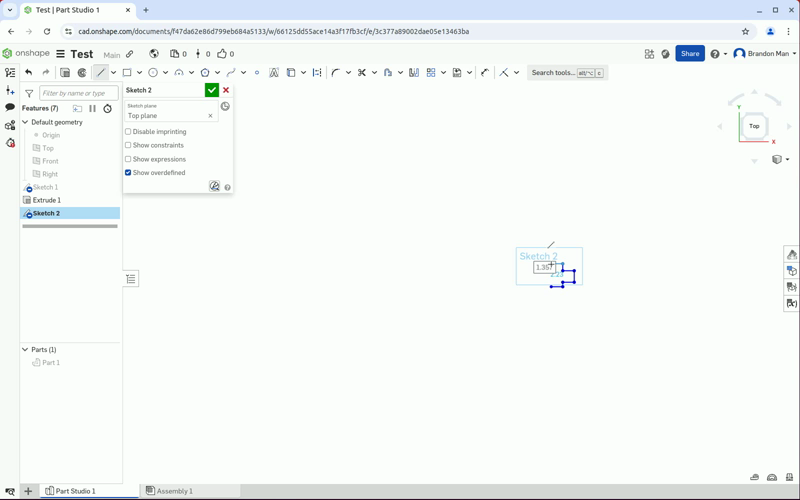
click(551, 263)
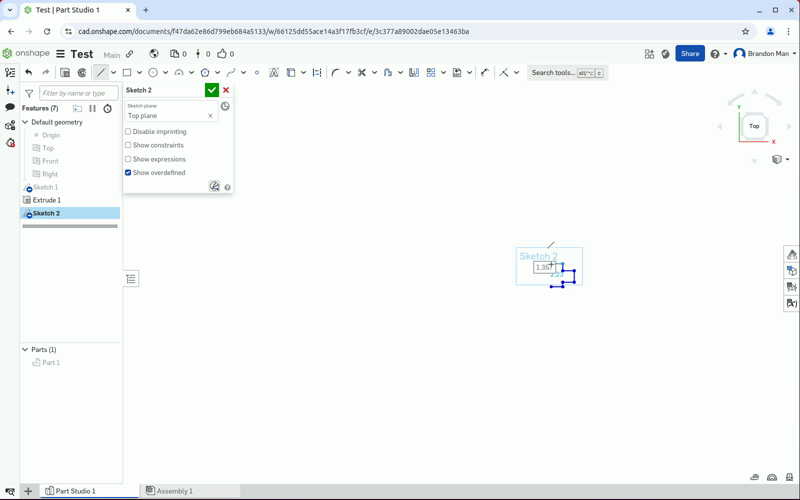
key_up(shift)
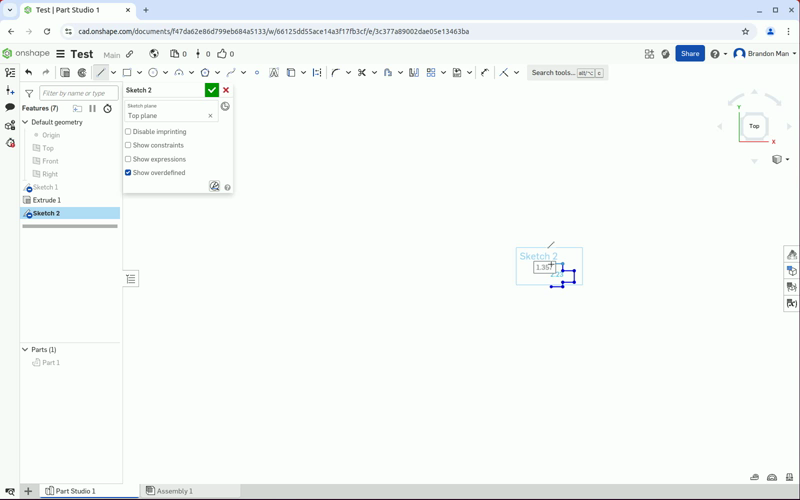
key_down(shift)
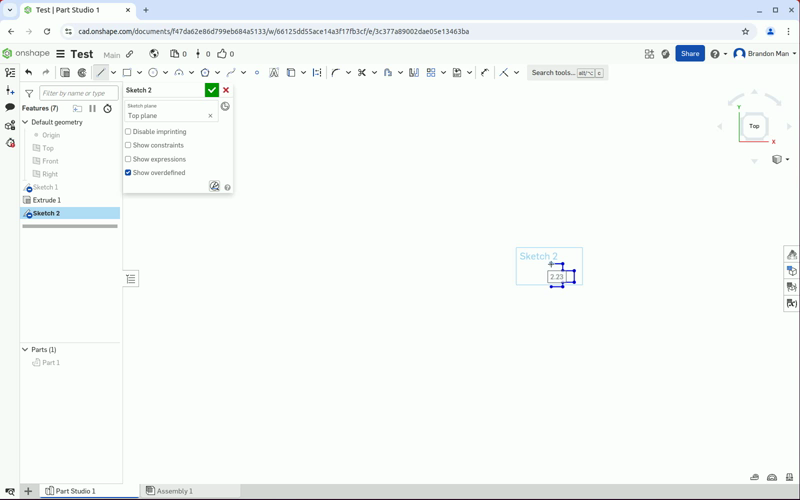
mouse_move(581, 263)
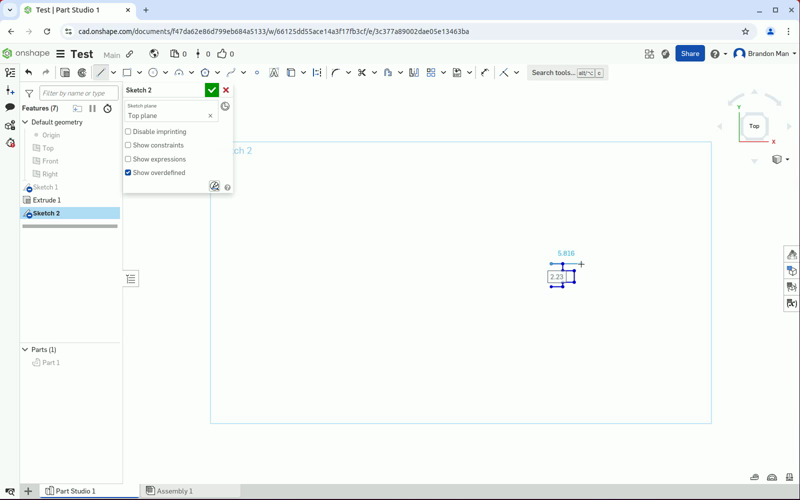
mouse_move(551, 267)
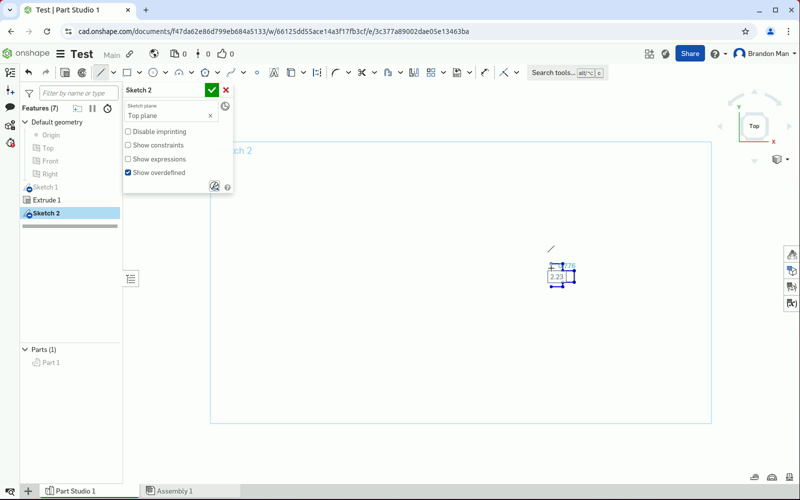
scroll(6)
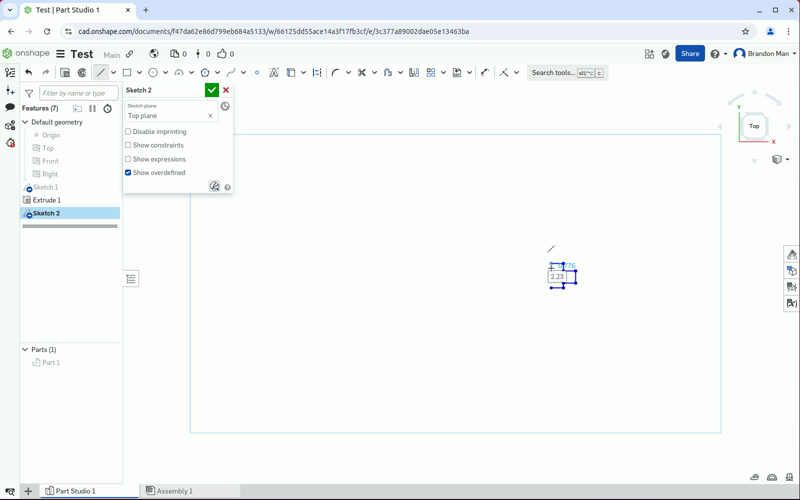
scroll(6)
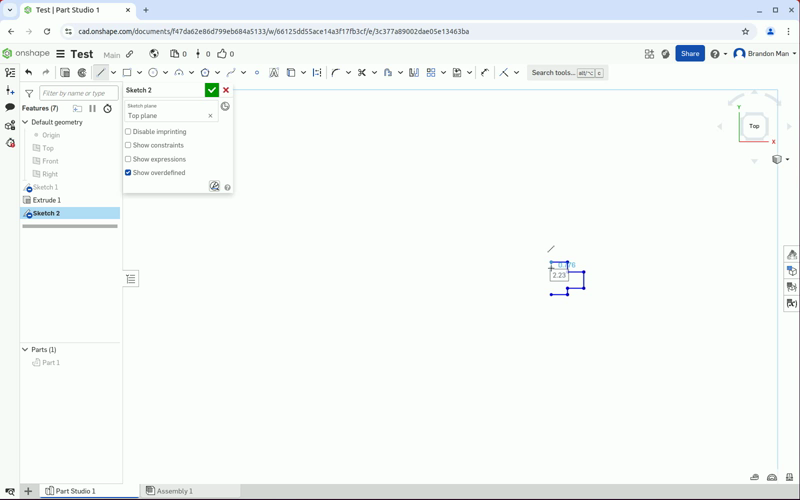
scroll(6)
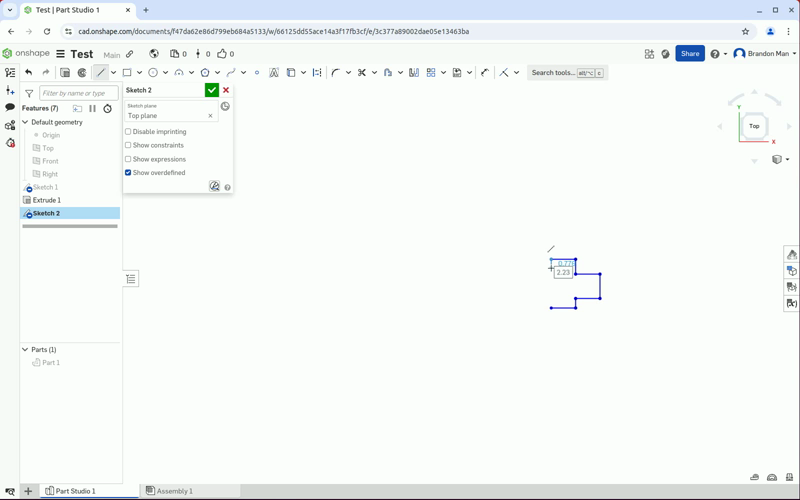
scroll(6)
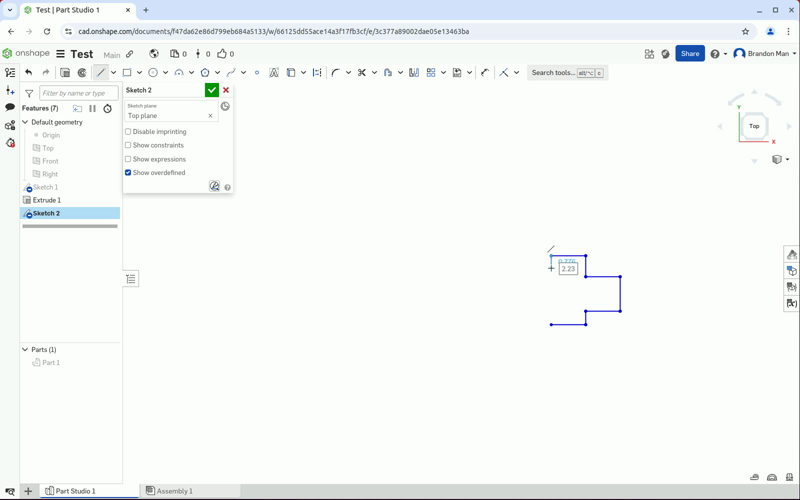
scroll(6)
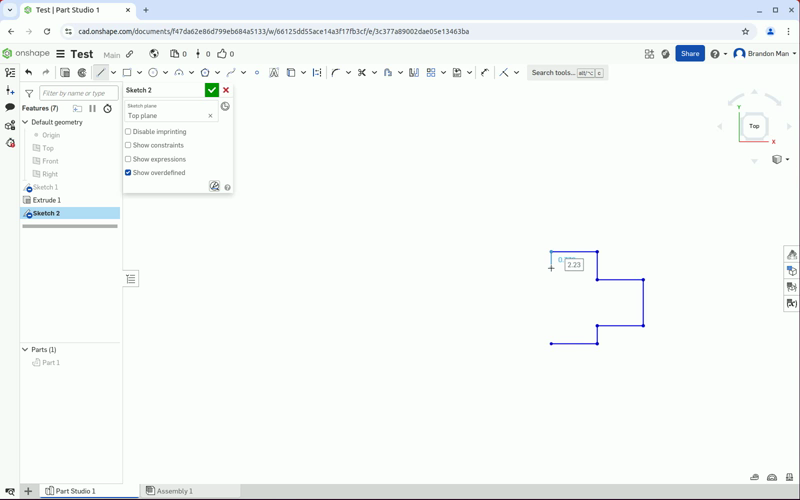
scroll(6)
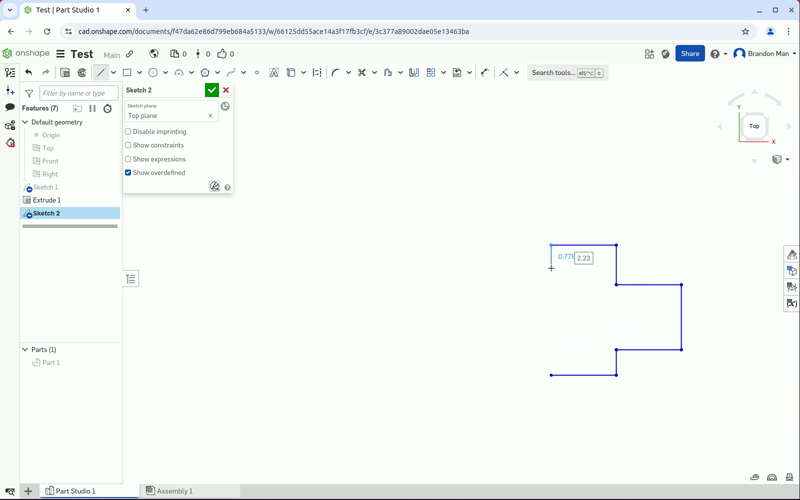
scroll(6)
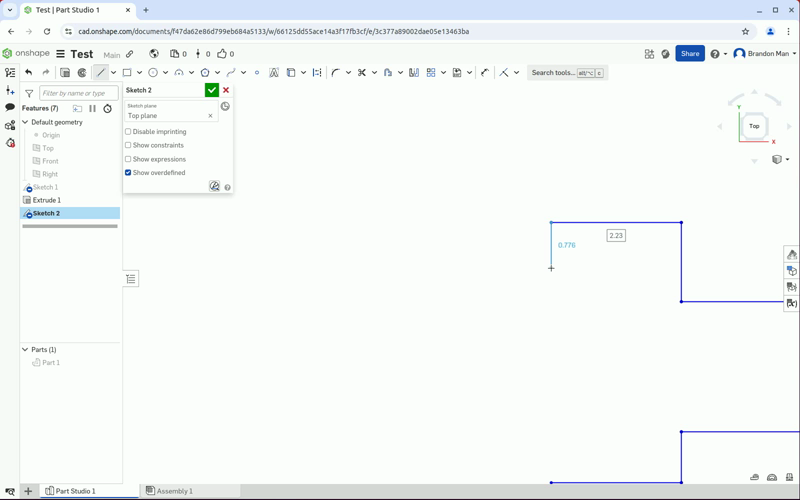
click(551, 267)
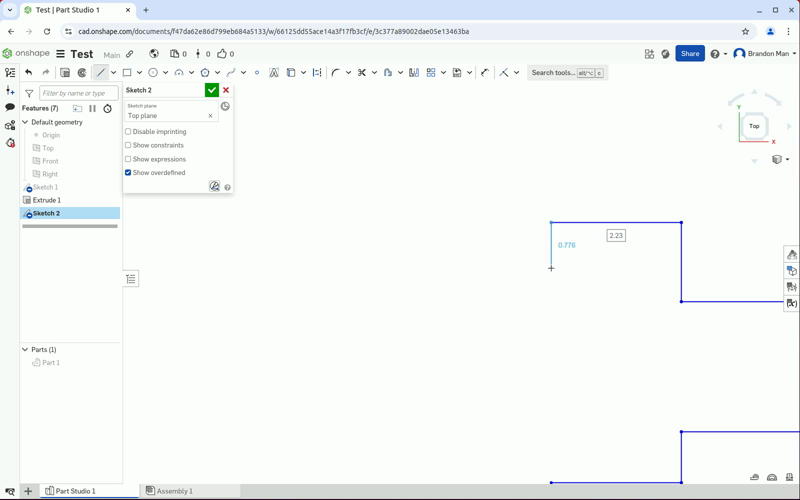
scroll(-6)
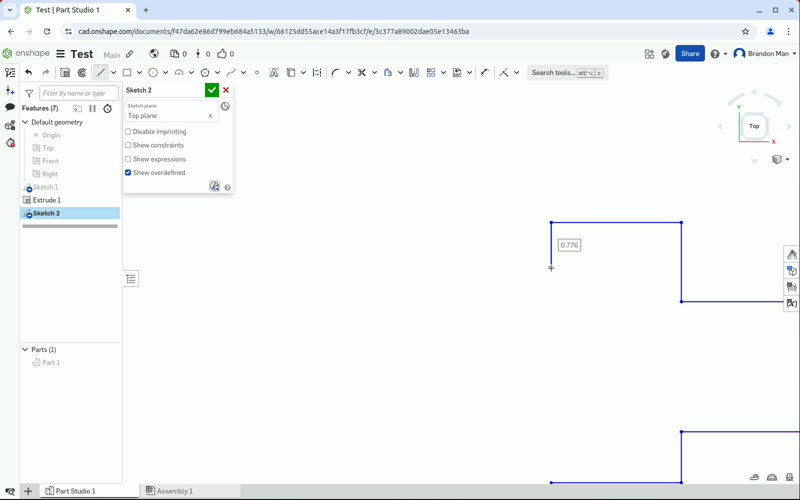
scroll(-6)
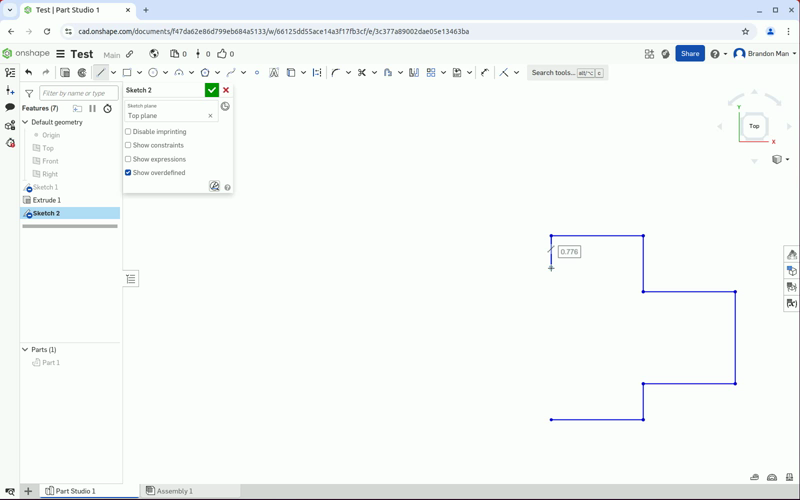
scroll(-6)
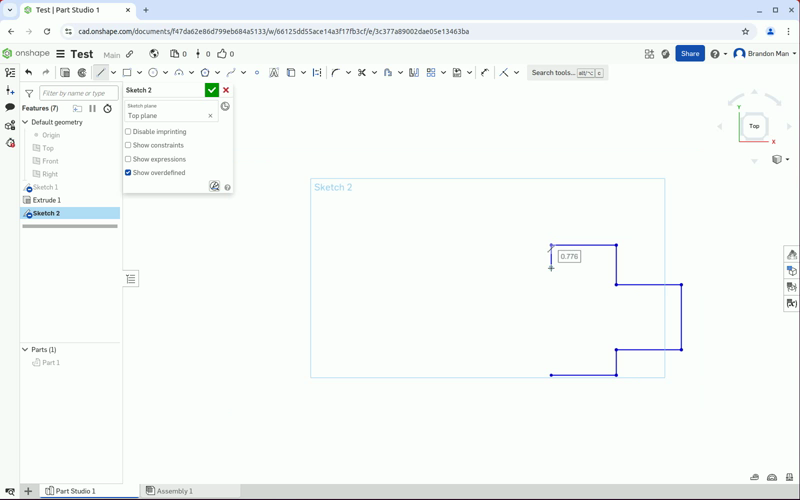
scroll(-6)
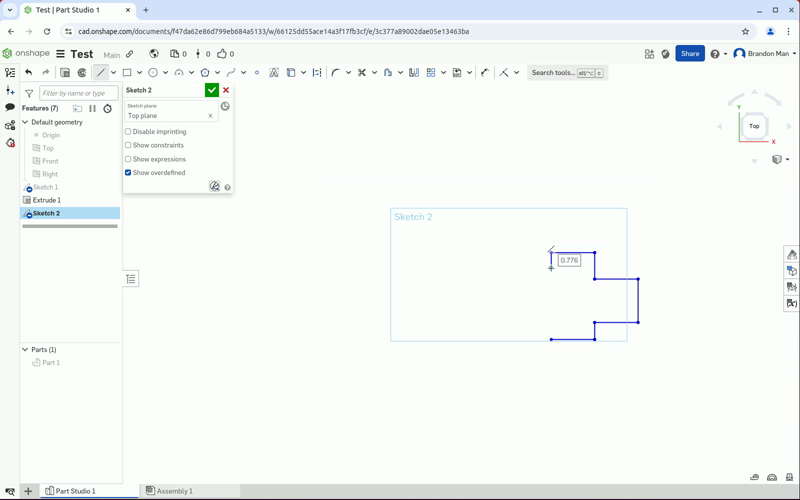
scroll(-6)
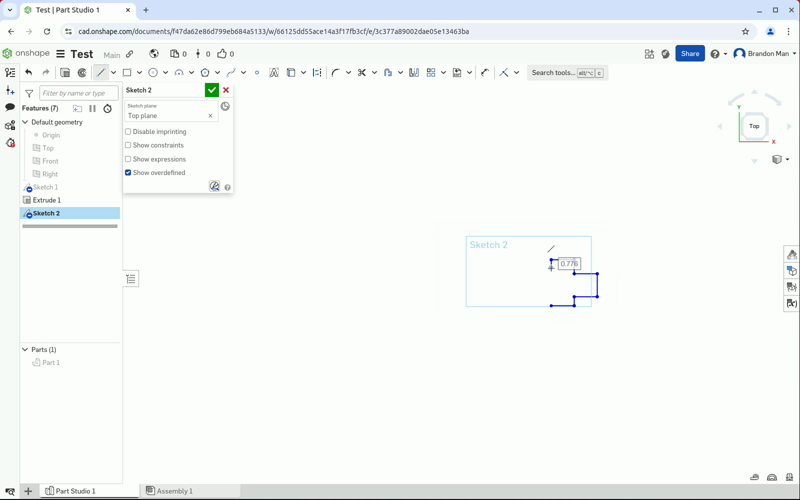
scroll(-6)
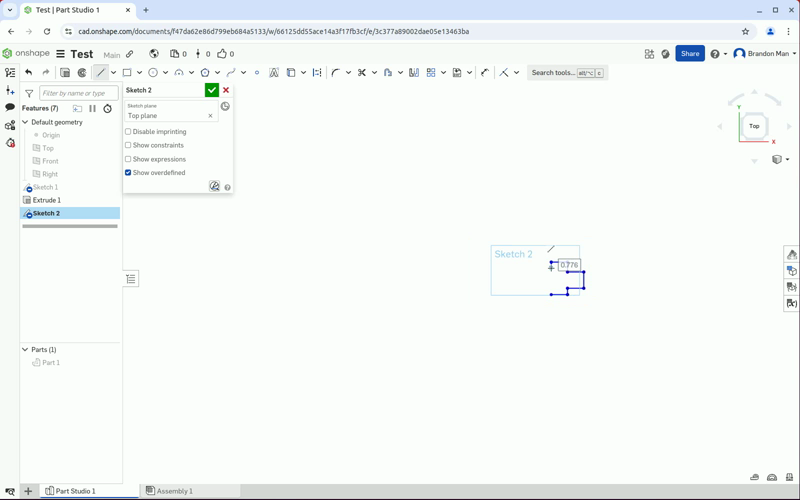
scroll(-6)
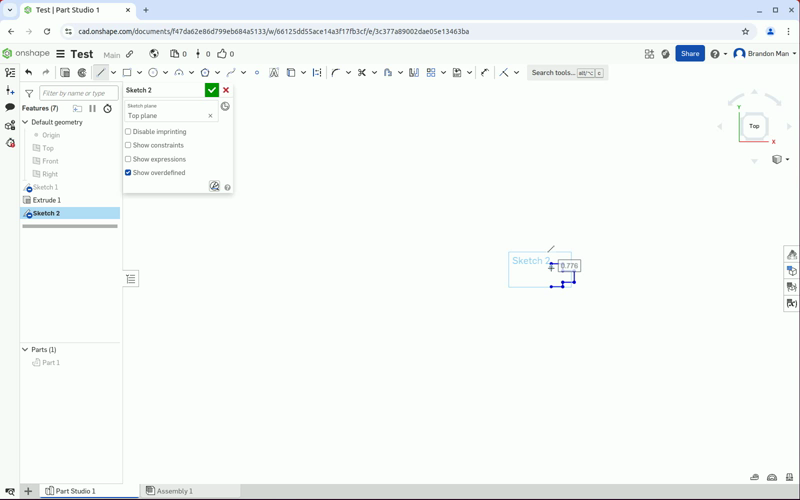
key_up(shift)
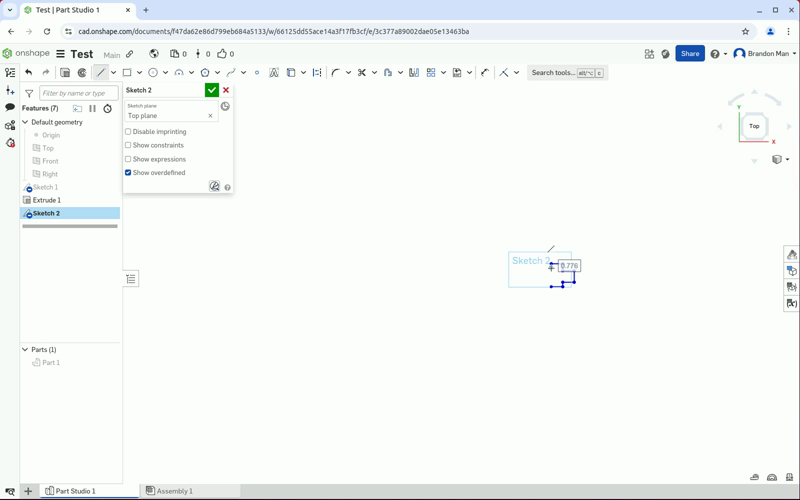
key_down(shift)
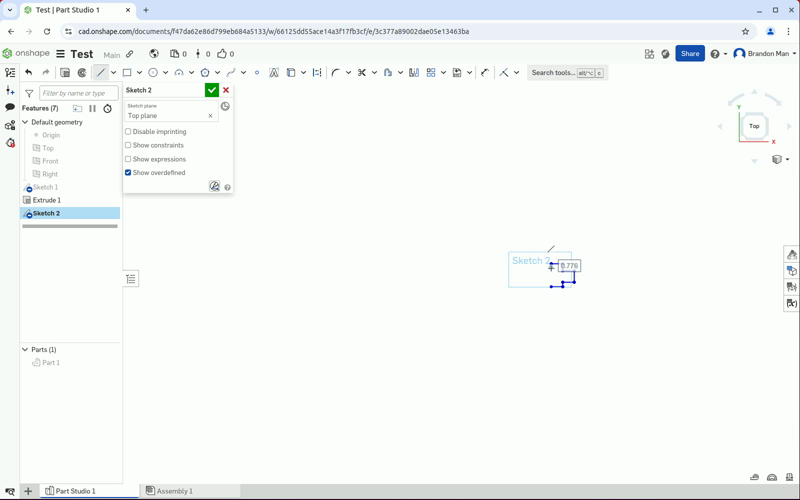
mouse_move(581, 267)
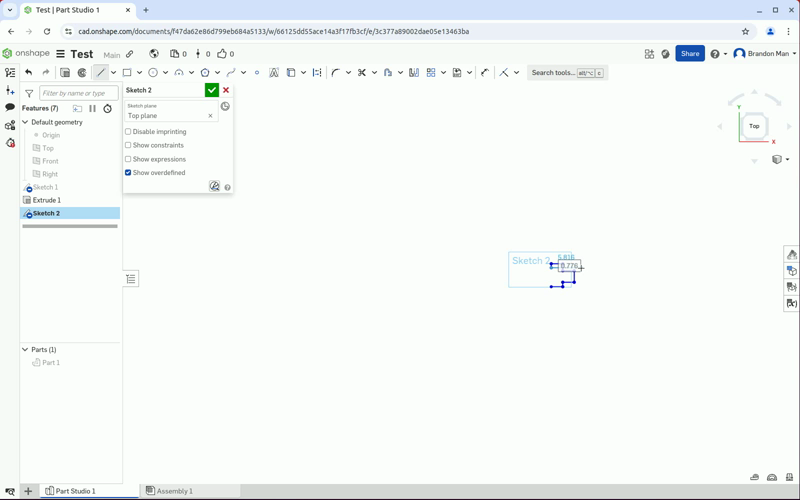
mouse_move(558, 267)
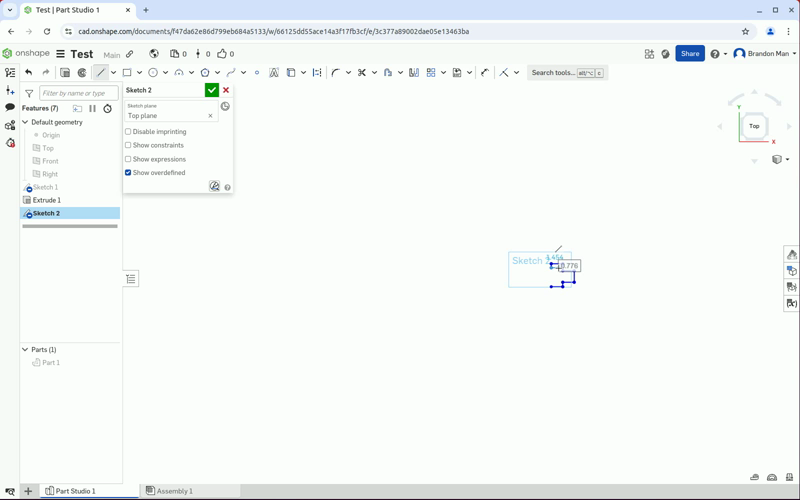
click(558, 267)
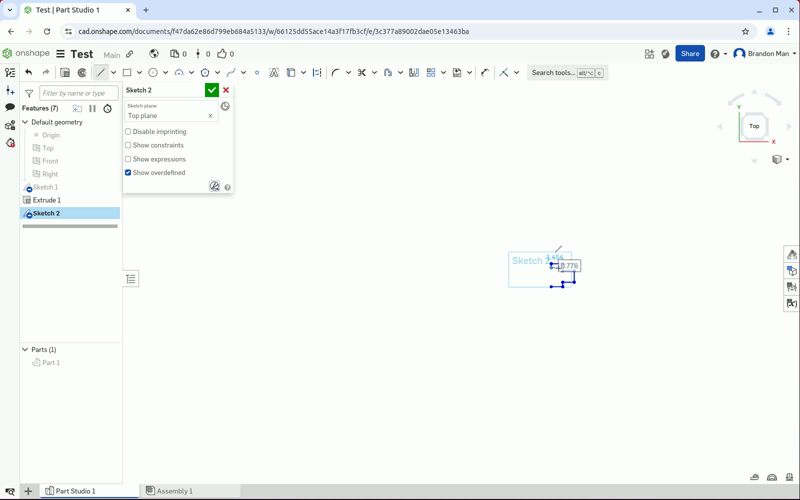
key_up(shift)
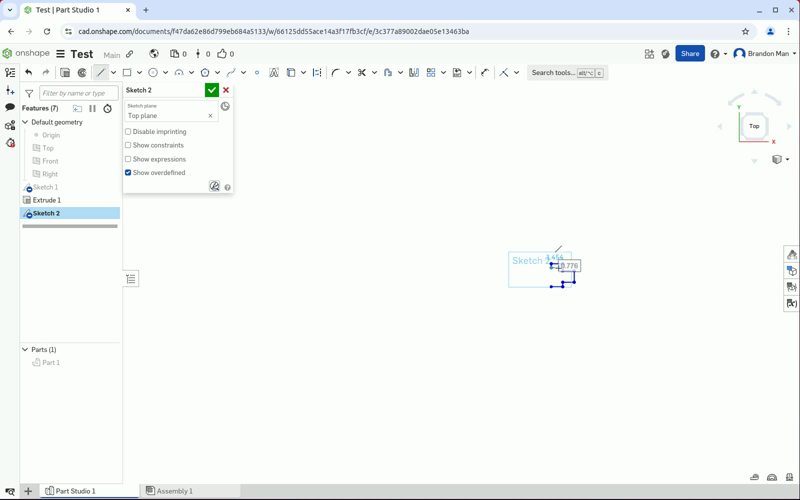
key_down(shift)
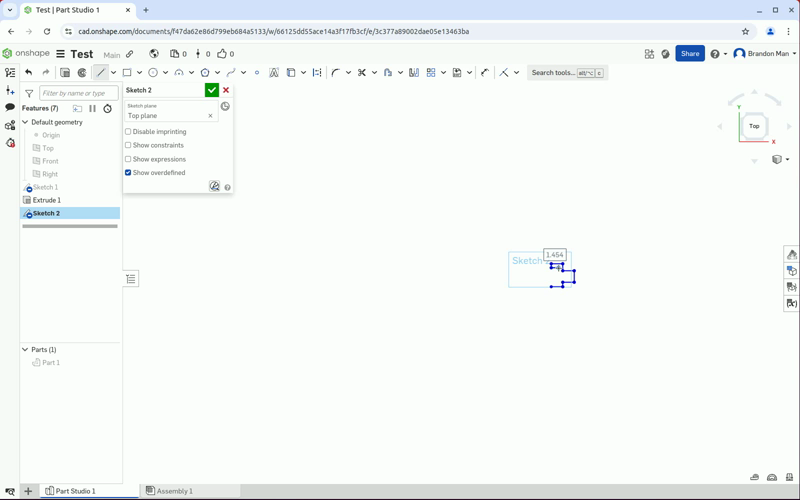
mouse_move(588, 267)
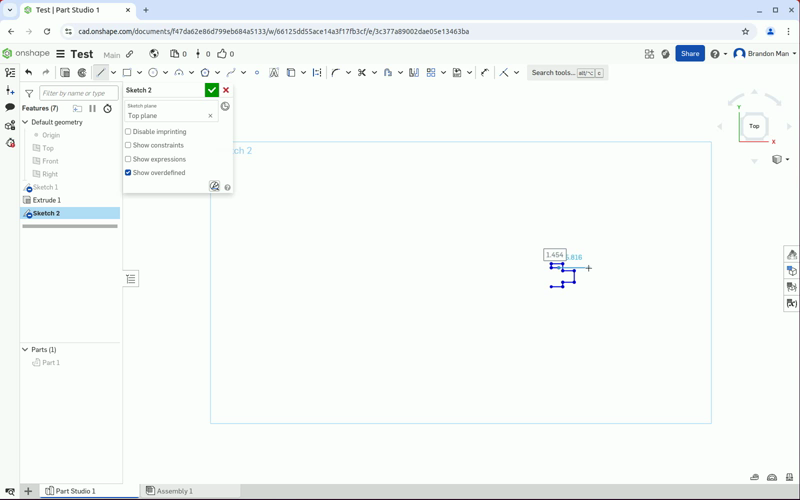
mouse_move(558, 282)
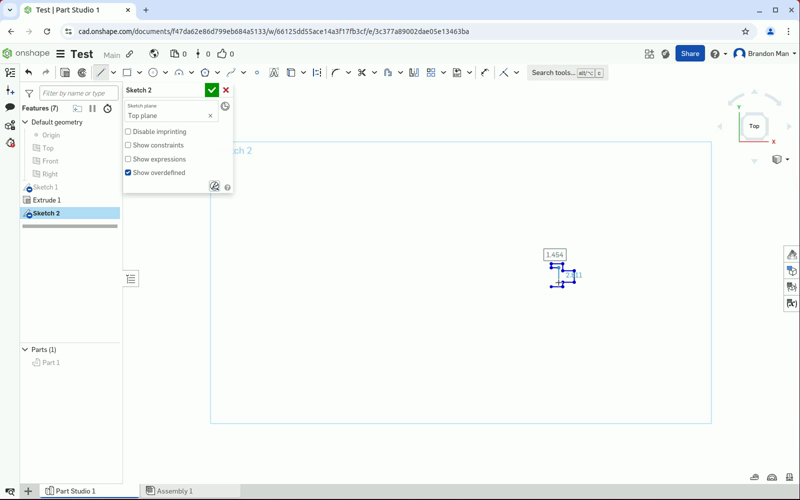
scroll(6)
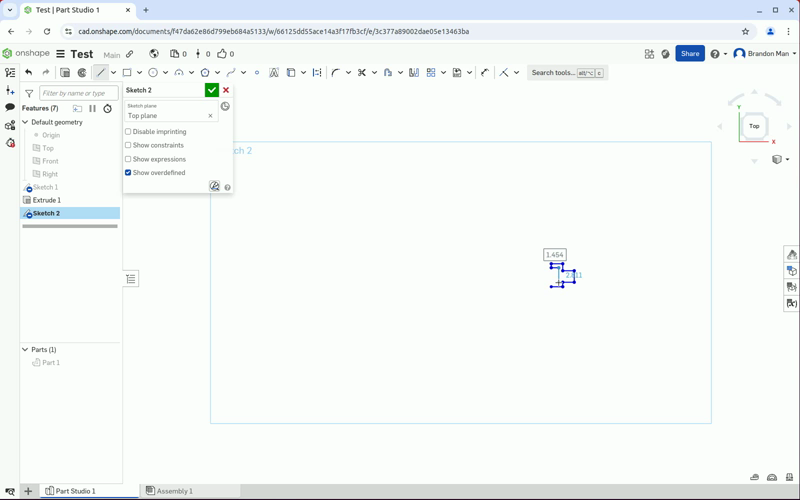
scroll(6)
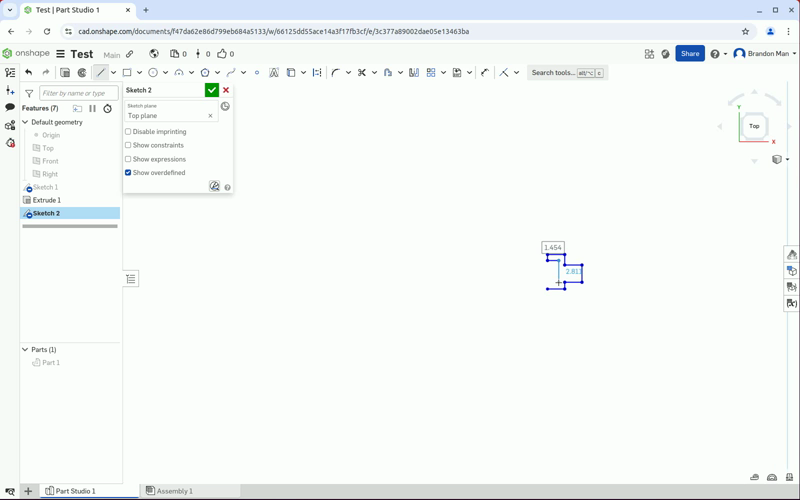
scroll(6)
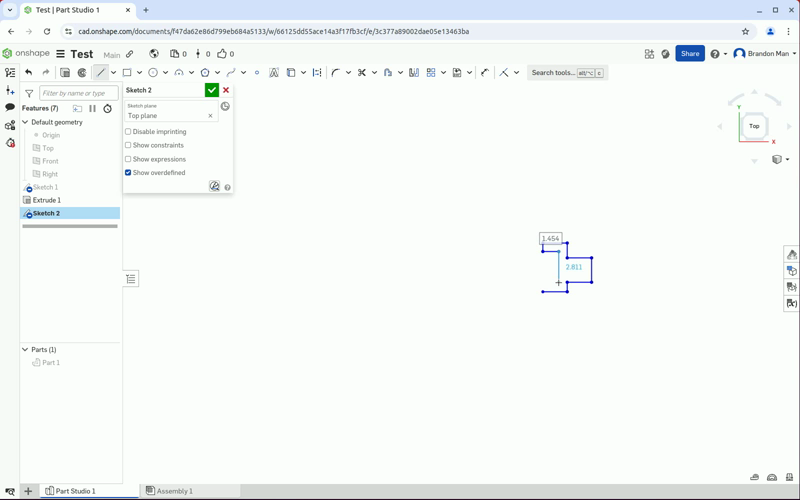
scroll(6)
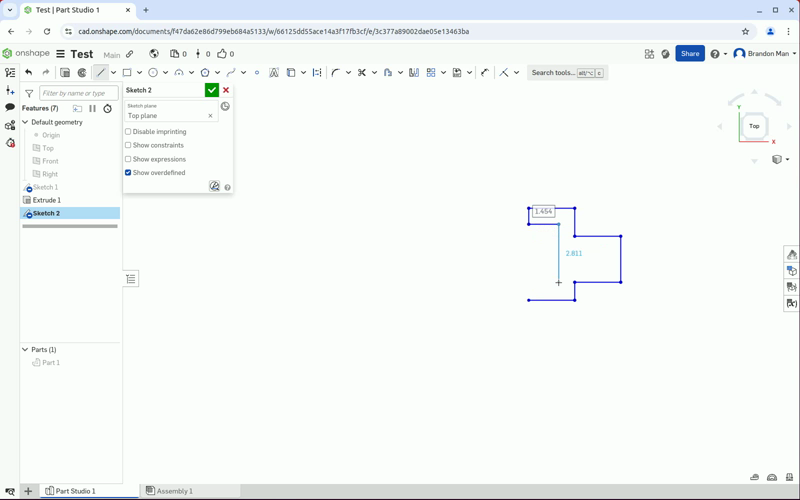
scroll(6)
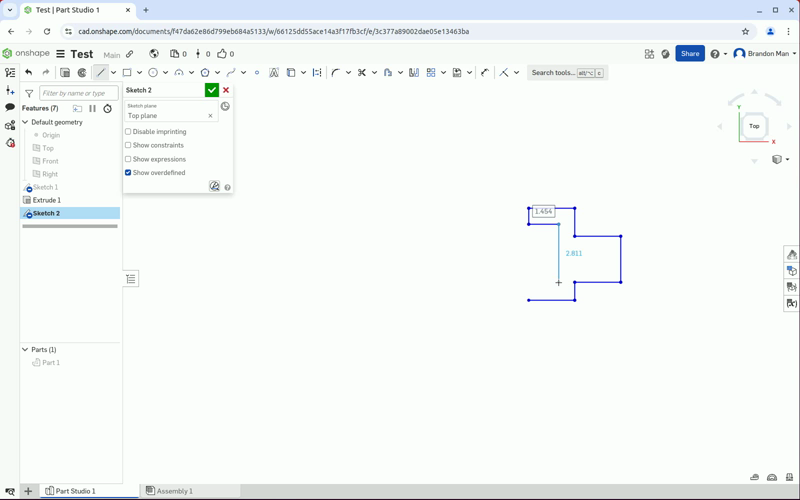
scroll(6)
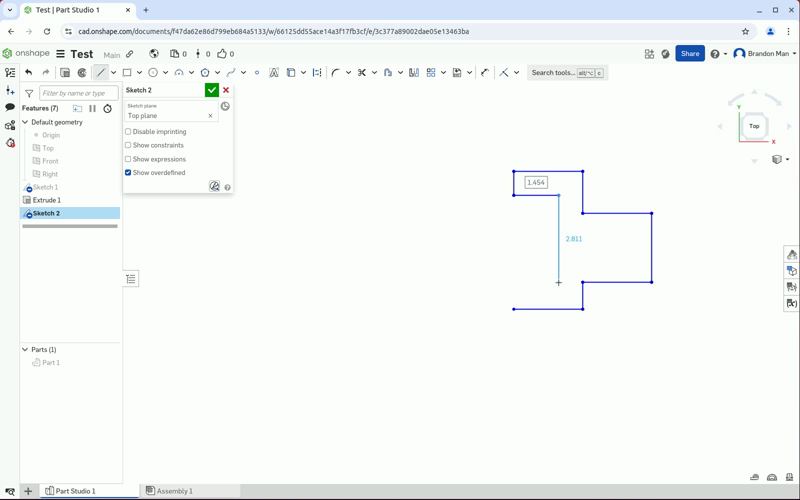
scroll(6)
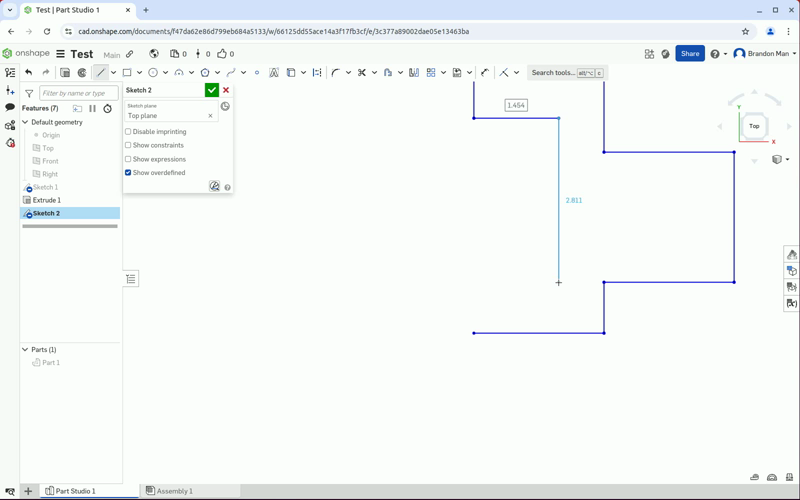
click(558, 282)
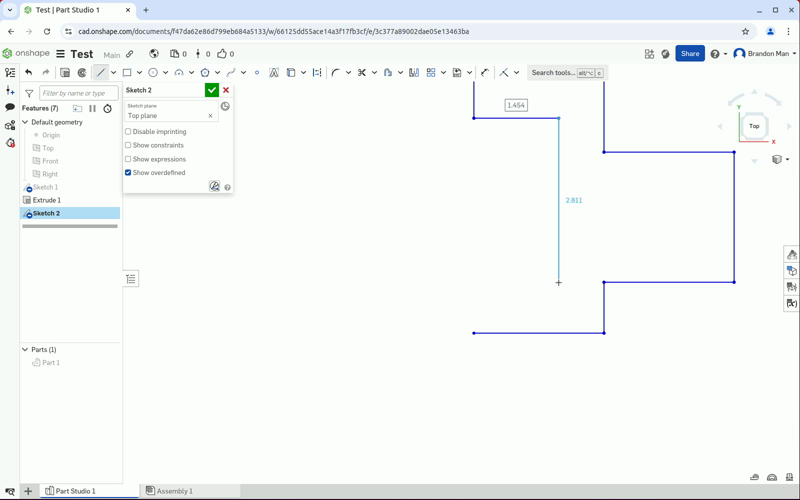
scroll(-6)
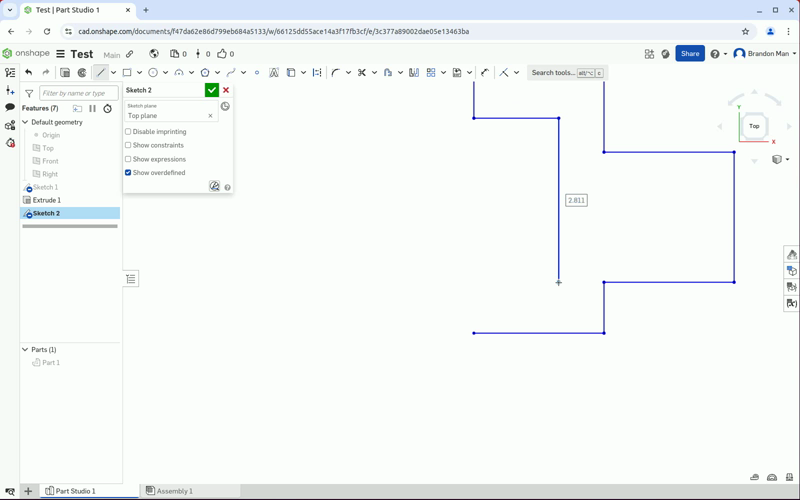
scroll(-6)
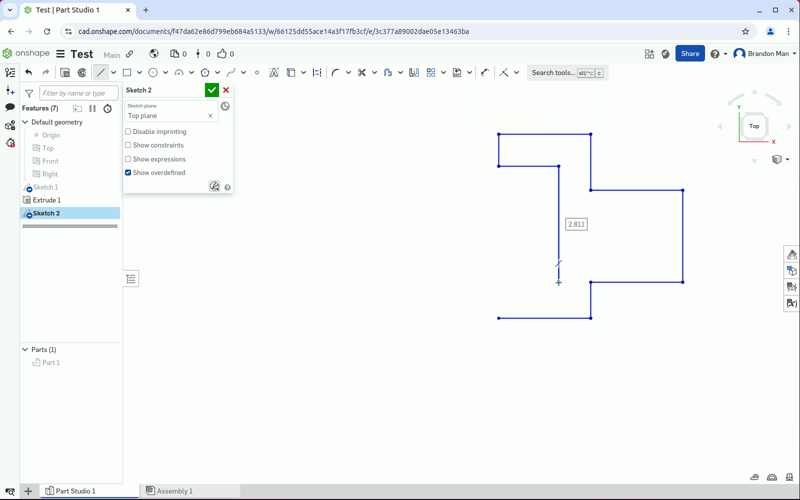
scroll(-6)
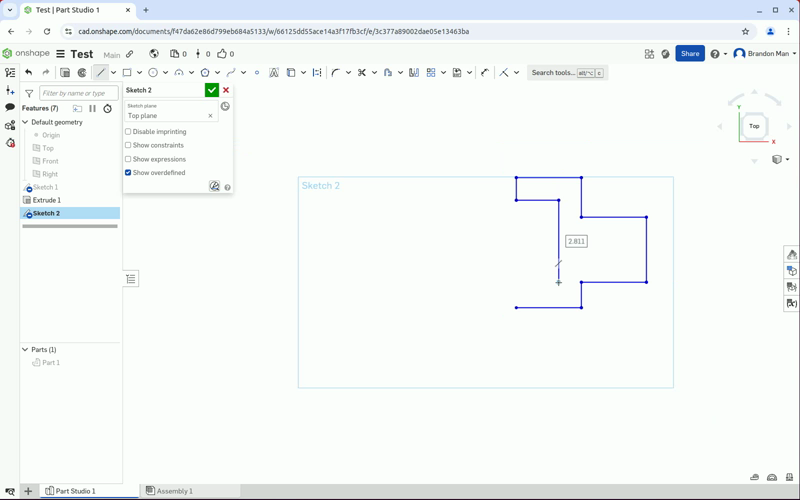
scroll(-6)
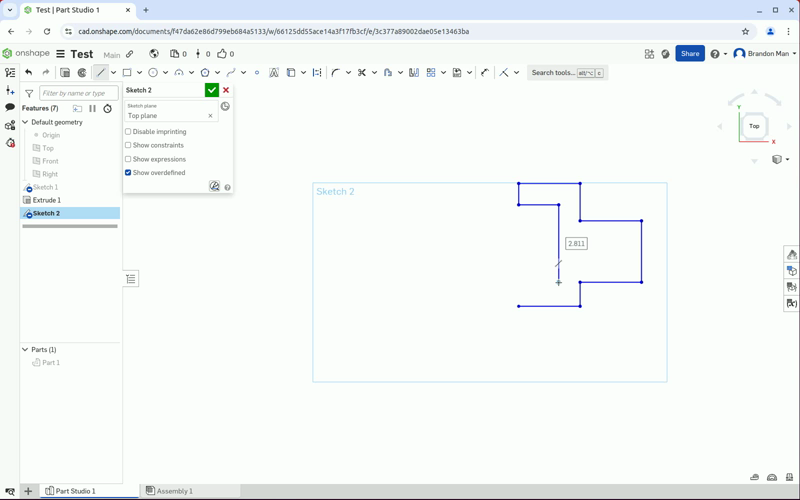
scroll(-6)
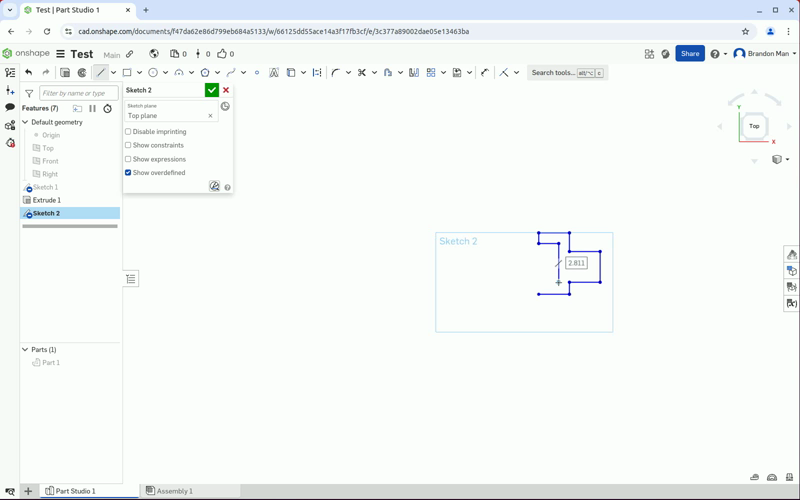
scroll(-6)
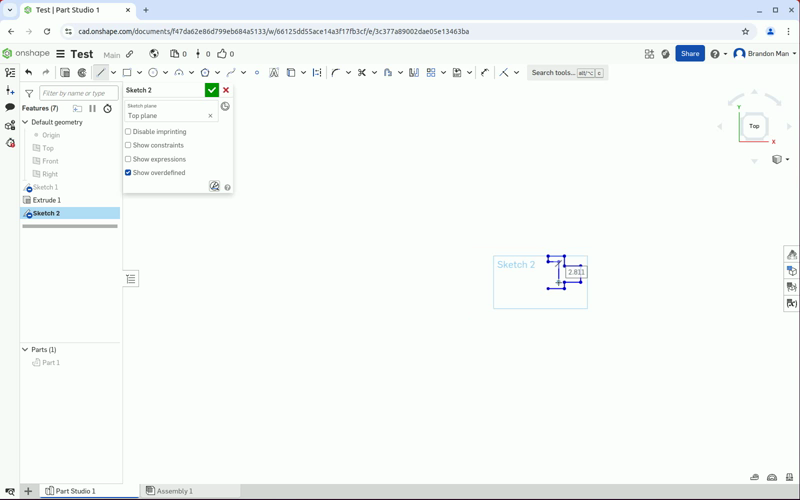
scroll(-6)
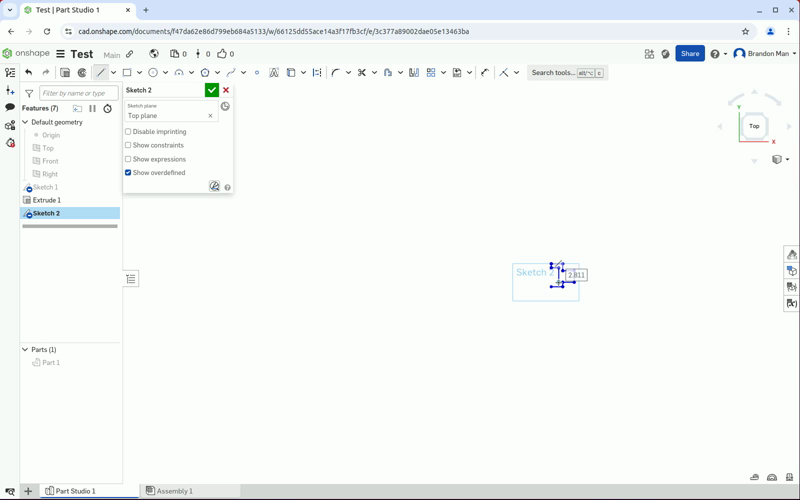
key_up(shift)
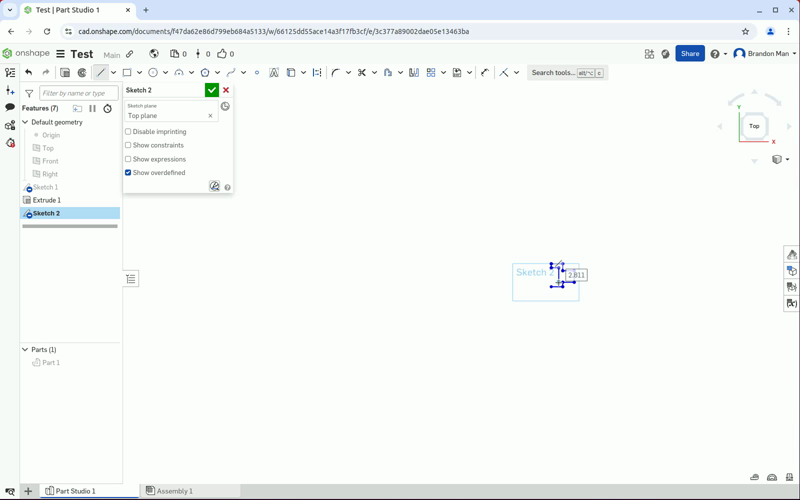
key_down(shift)
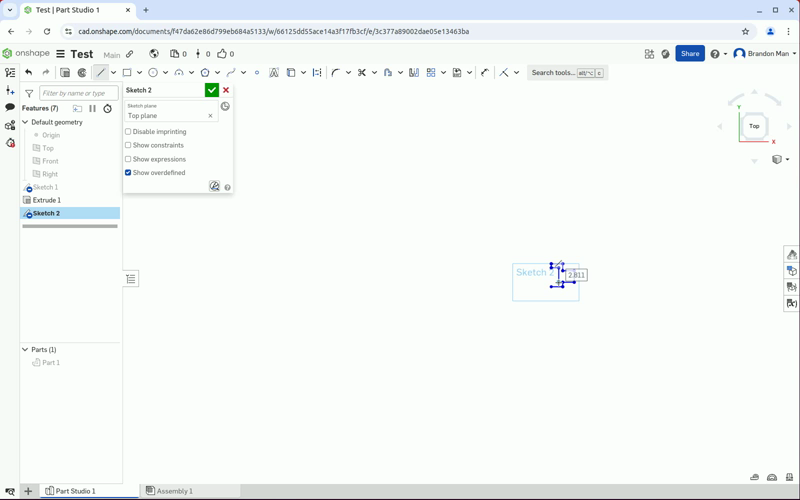
mouse_move(588, 282)
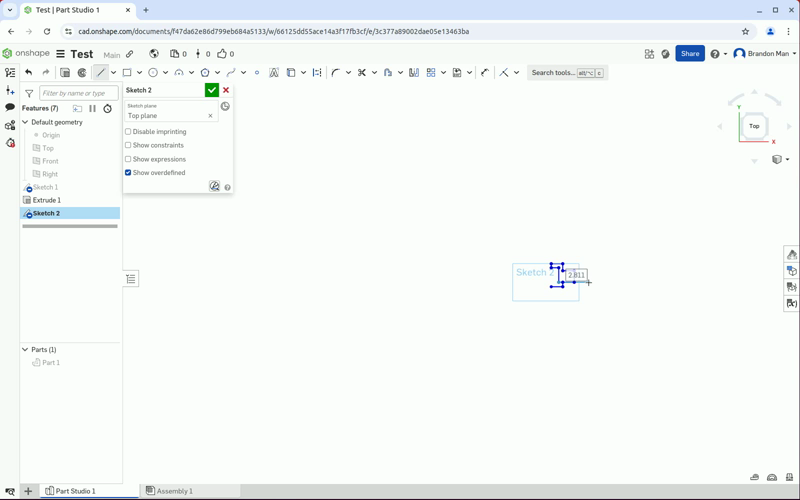
mouse_move(551, 282)
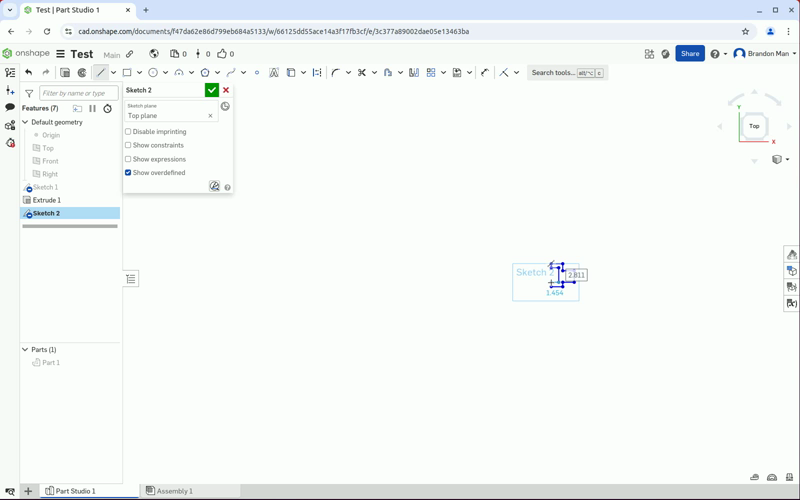
scroll(6)
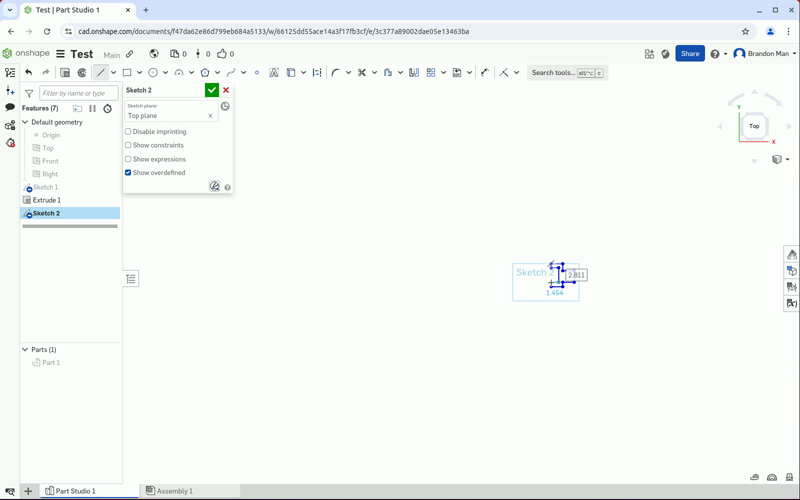
scroll(6)
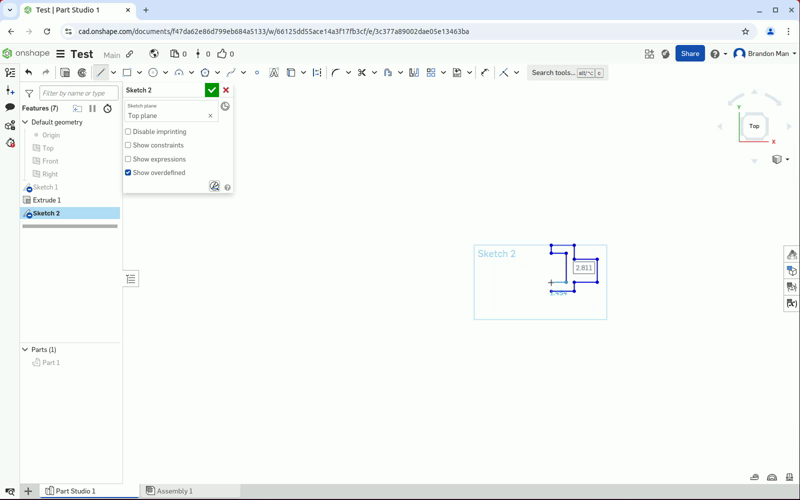
scroll(6)
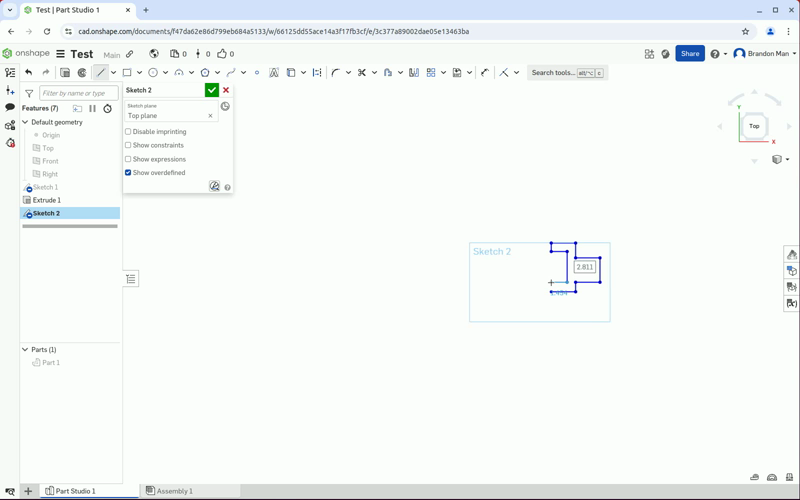
scroll(6)
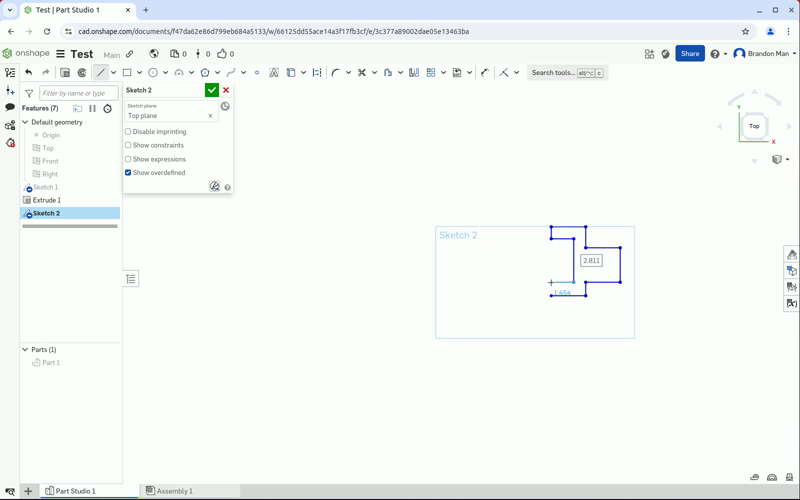
scroll(6)
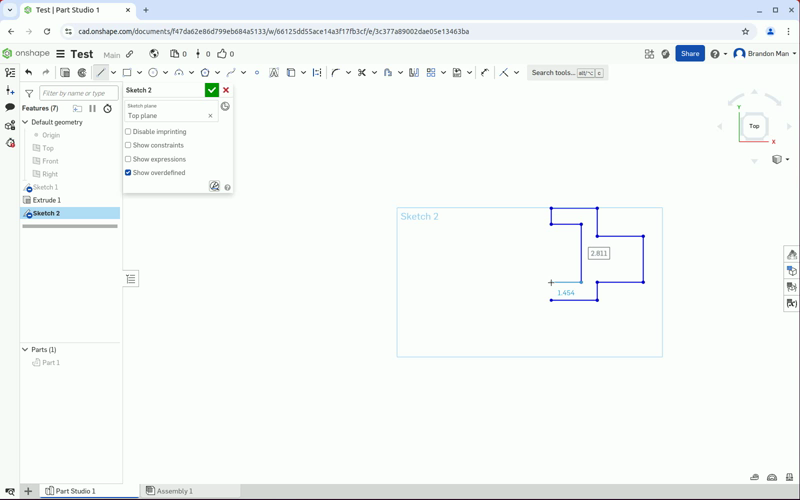
scroll(6)
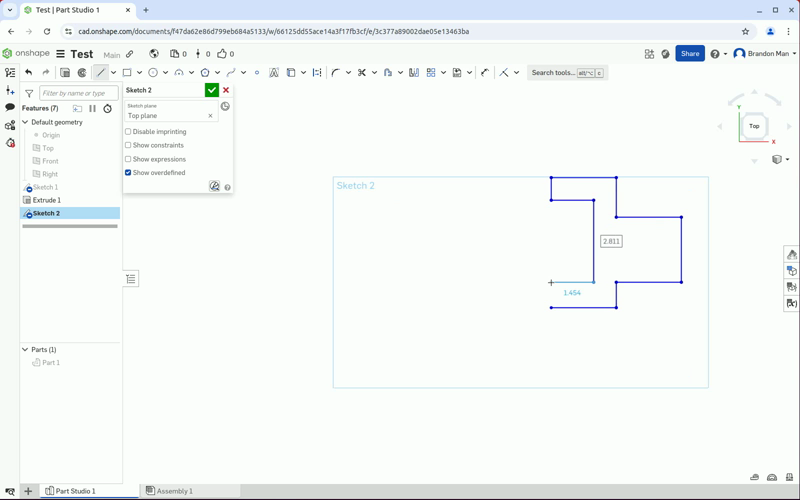
scroll(6)
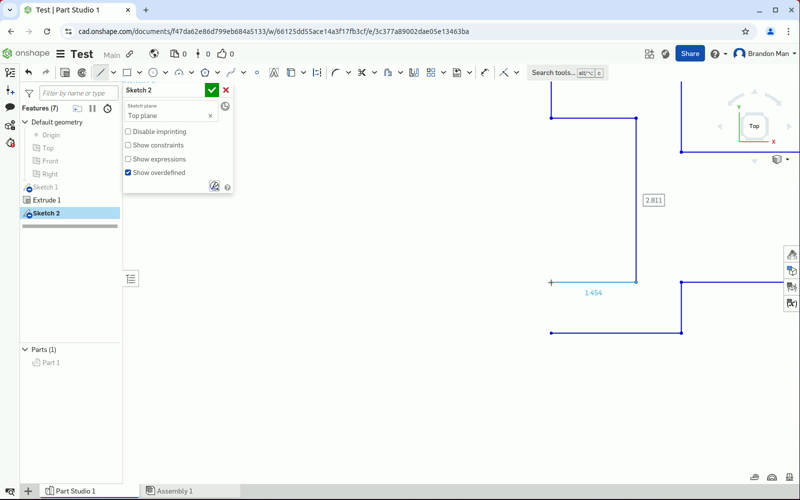
click(551, 282)
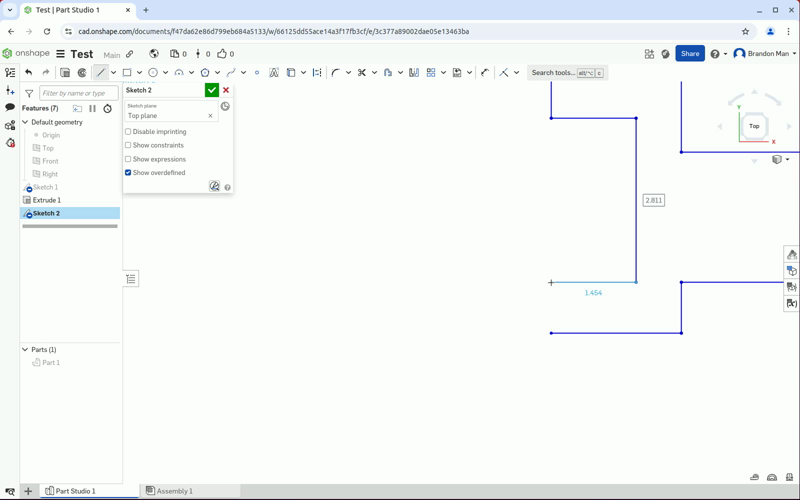
scroll(-6)
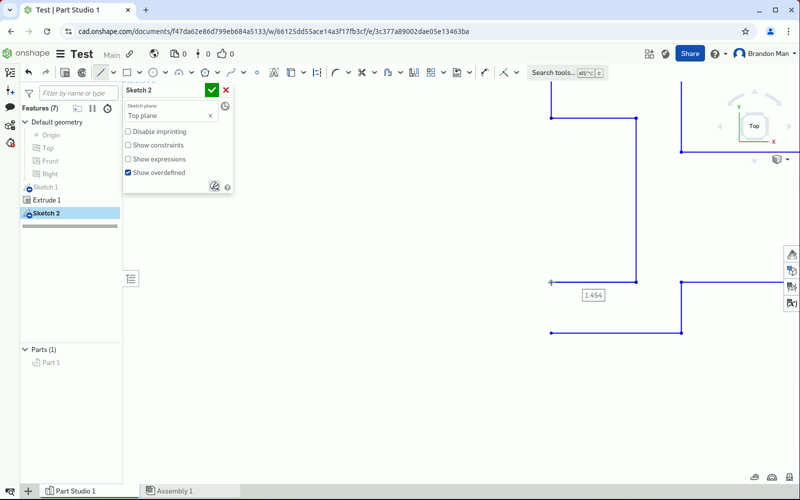
scroll(-6)
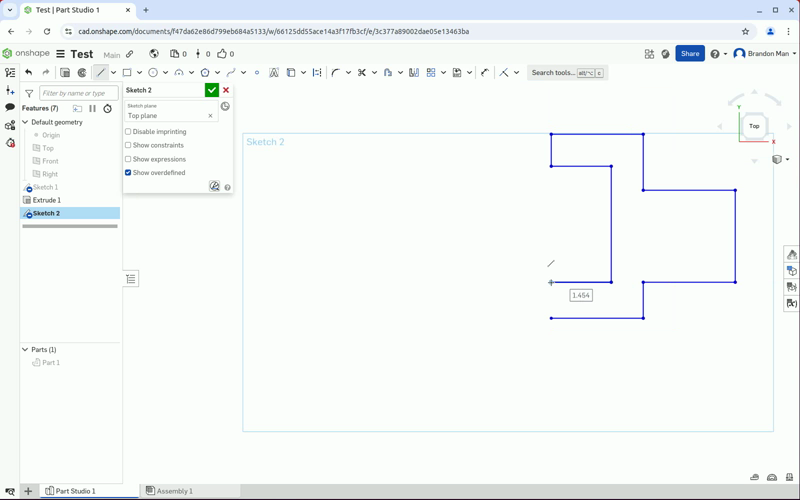
scroll(-6)
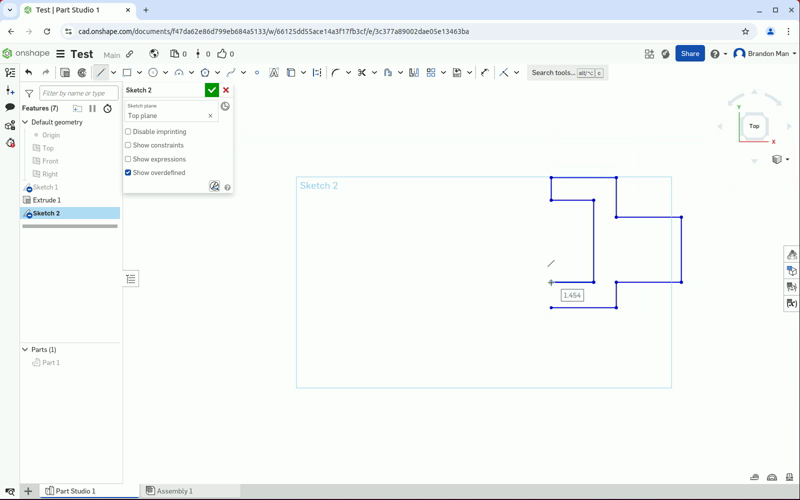
scroll(-6)
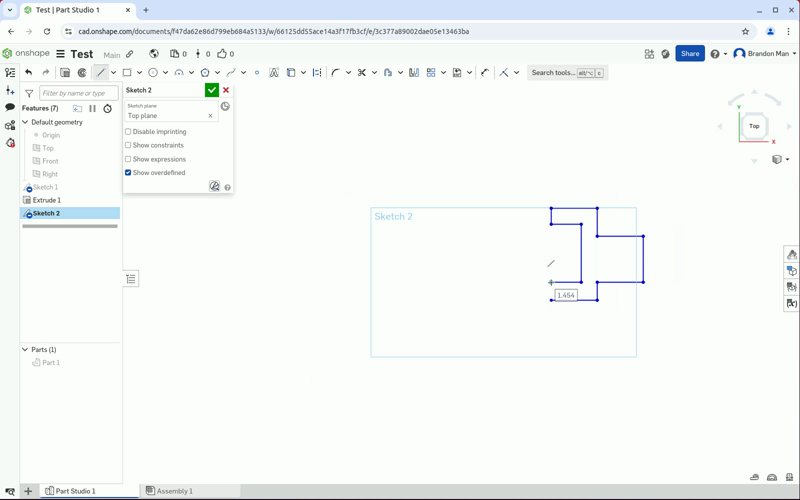
scroll(-6)
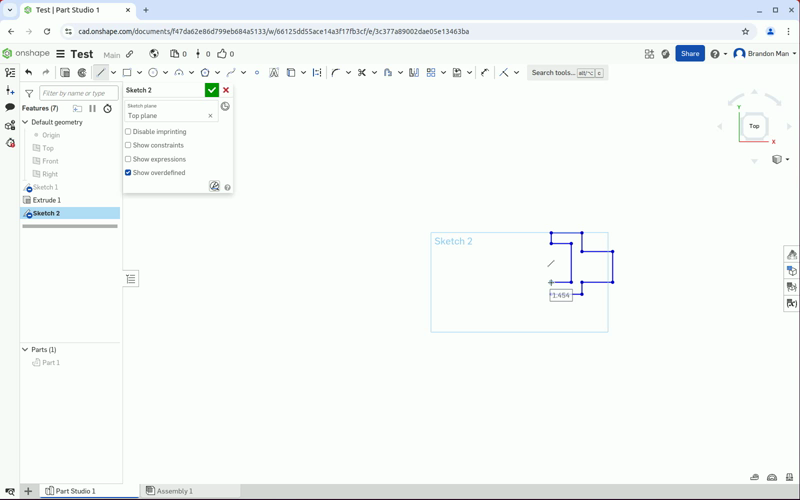
scroll(-6)
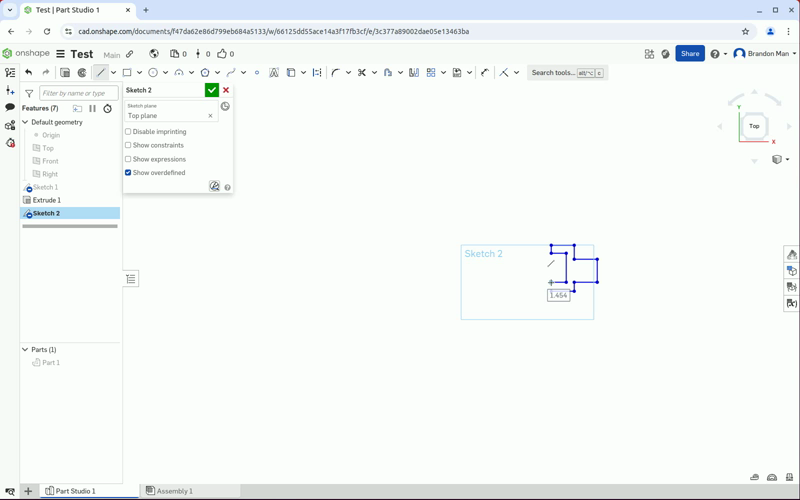
scroll(-6)
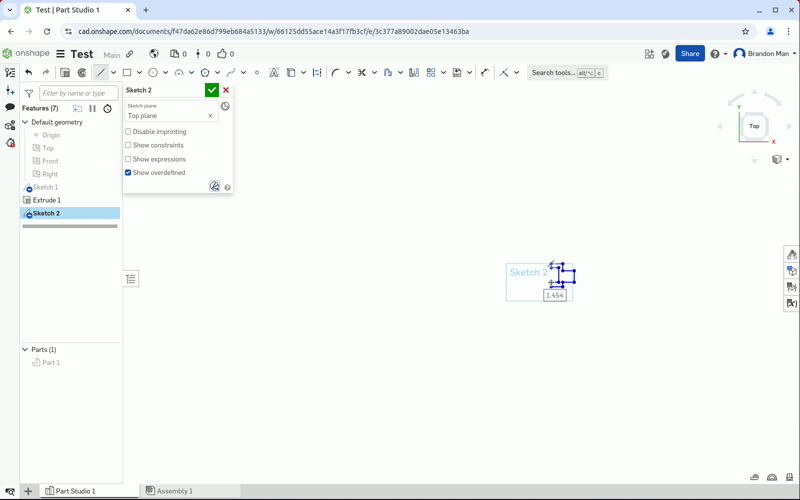
key_up(shift)
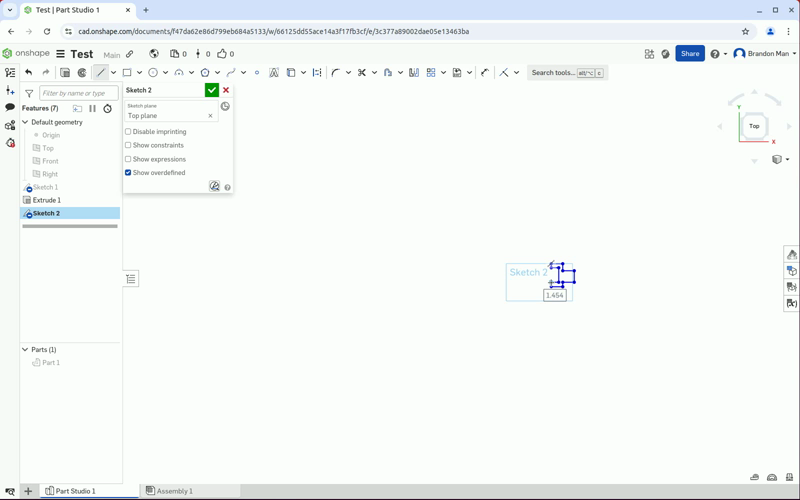
mouse_move(581, 282)
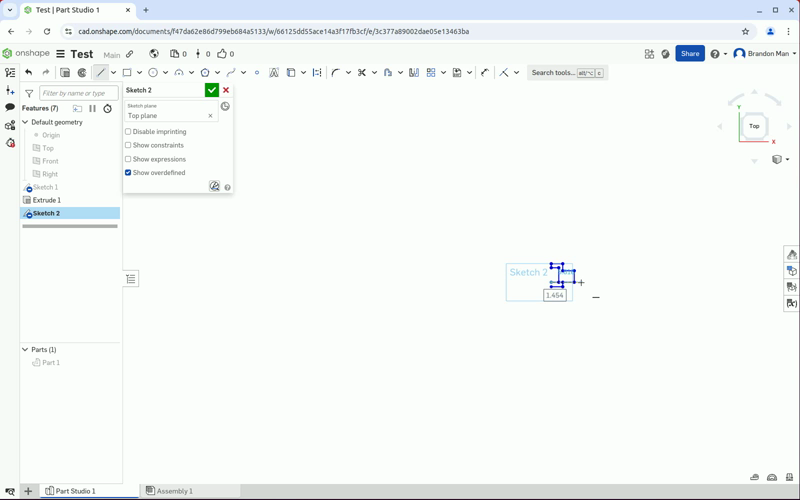
key_down(shift)
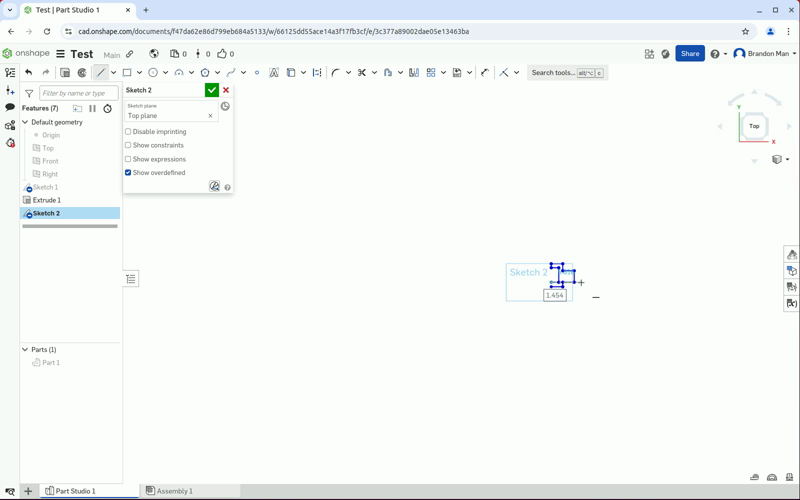
mouse_move(551, 286)
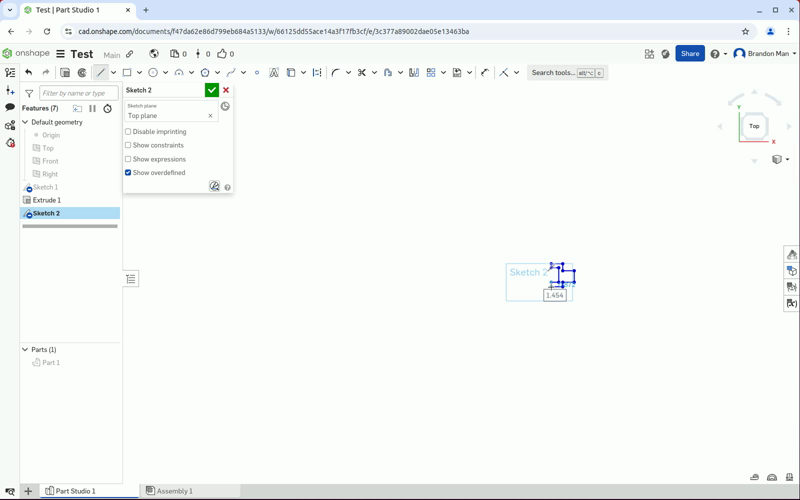
scroll(6)
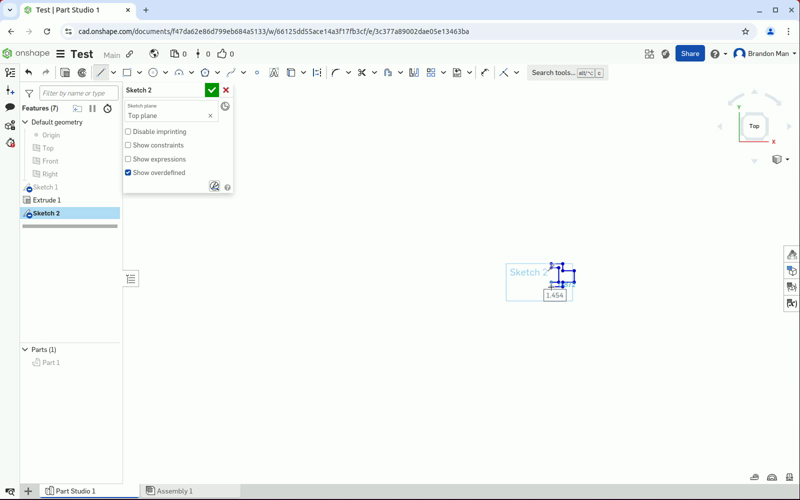
scroll(6)
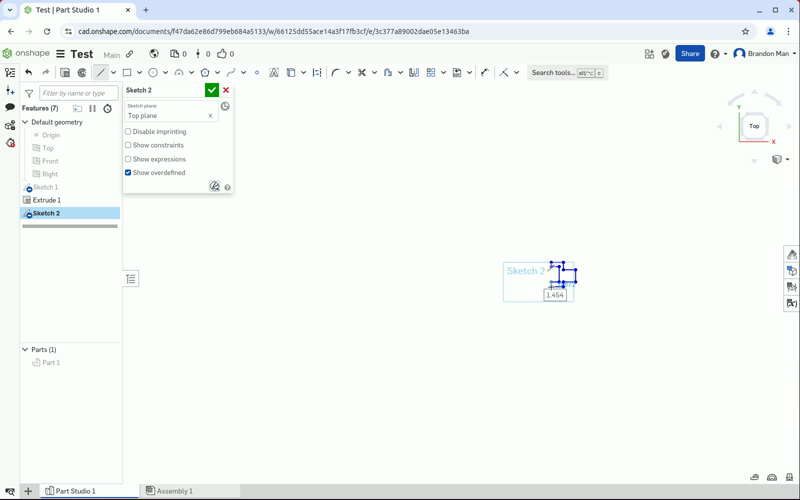
scroll(6)
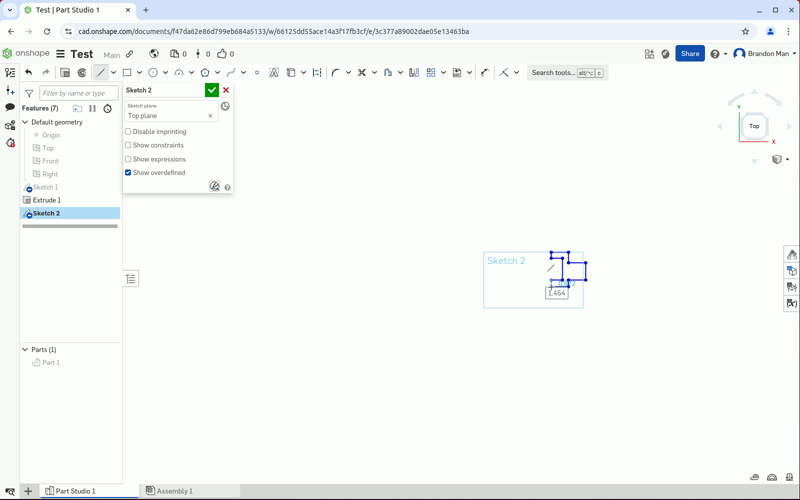
scroll(6)
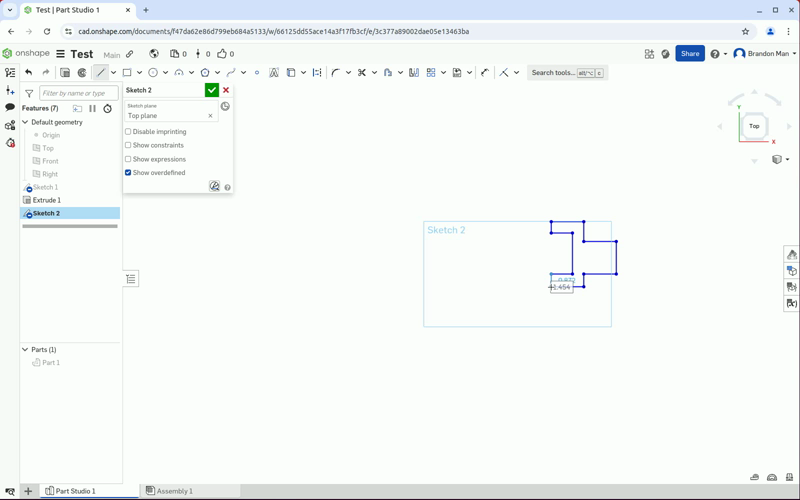
scroll(6)
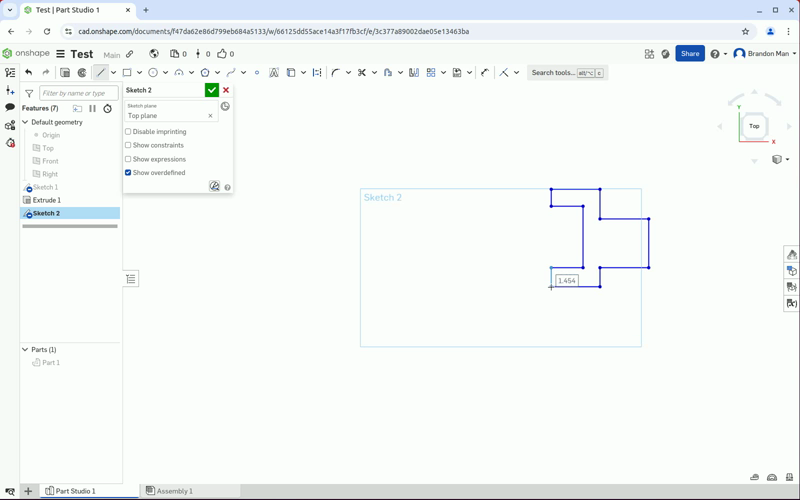
scroll(6)
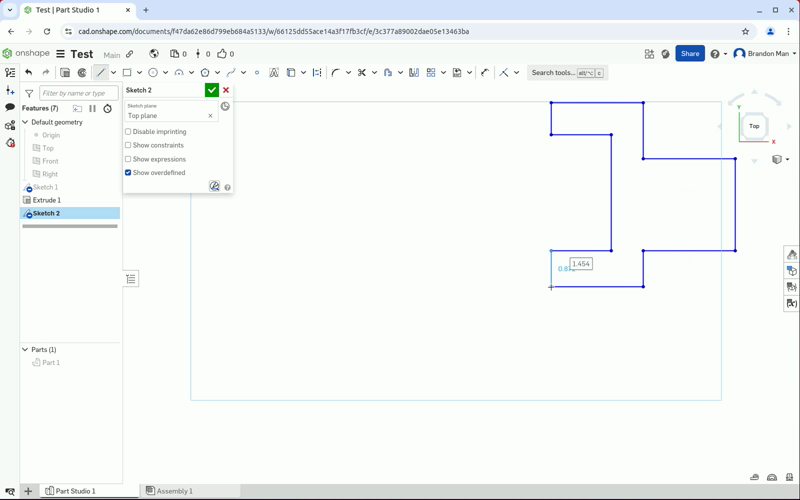
scroll(6)
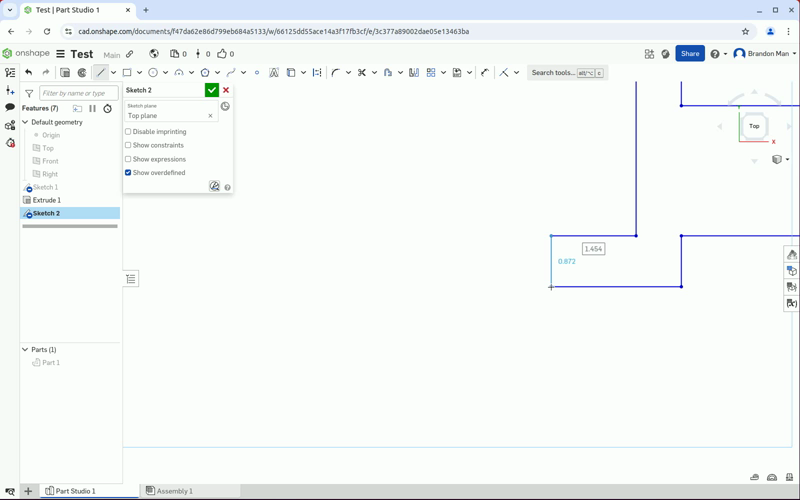
key_up(shift)
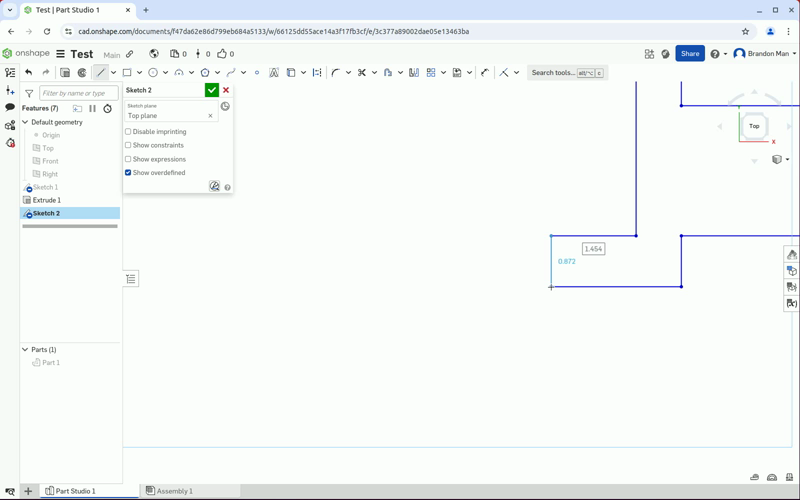
click(551, 286)
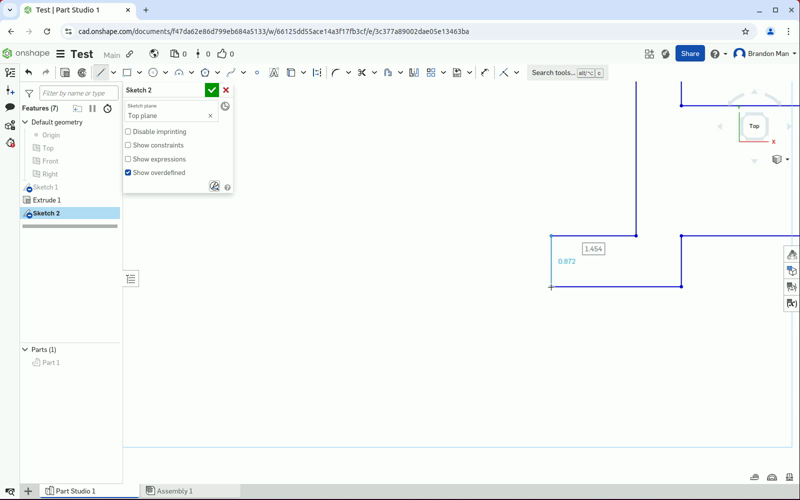
scroll(-6)
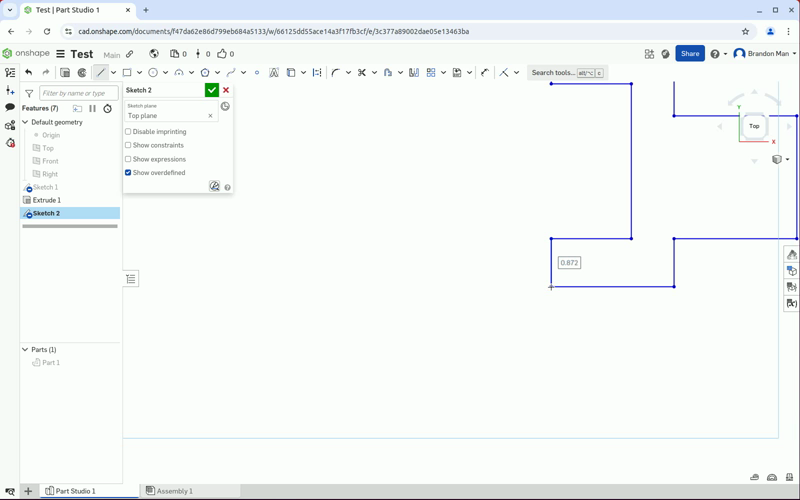
scroll(-6)
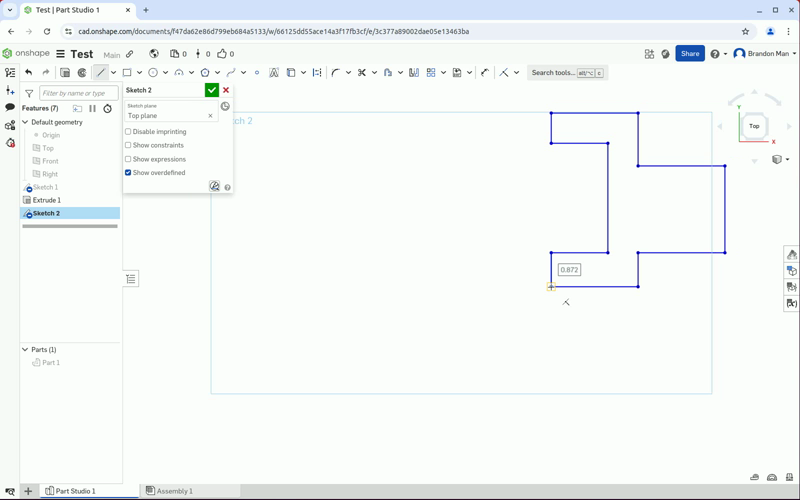
scroll(-6)
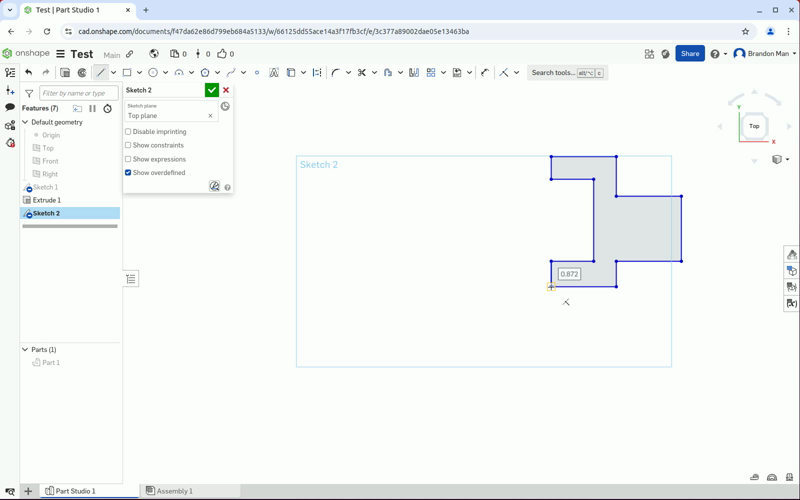
scroll(-6)
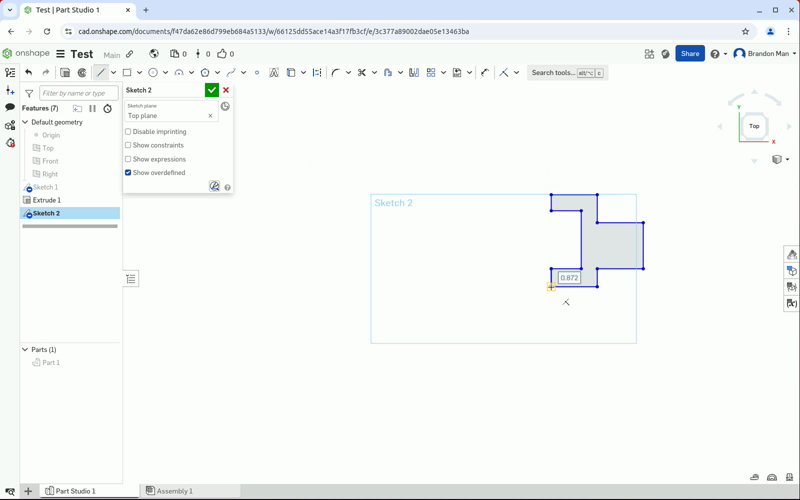
scroll(-6)
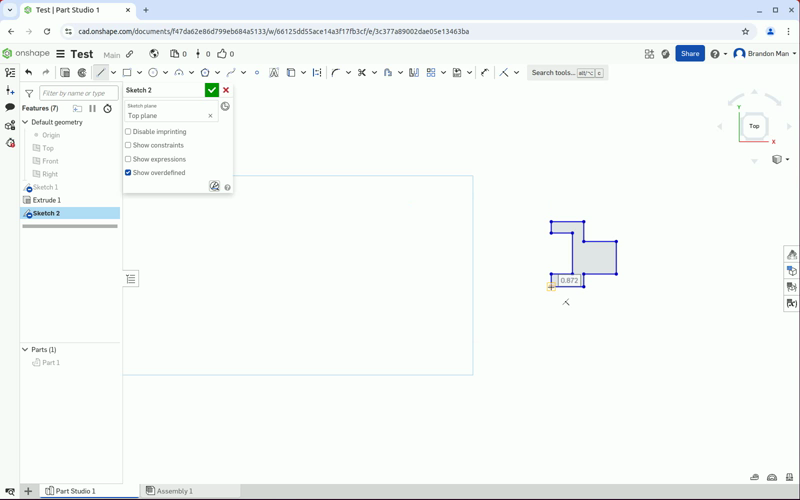
scroll(-6)
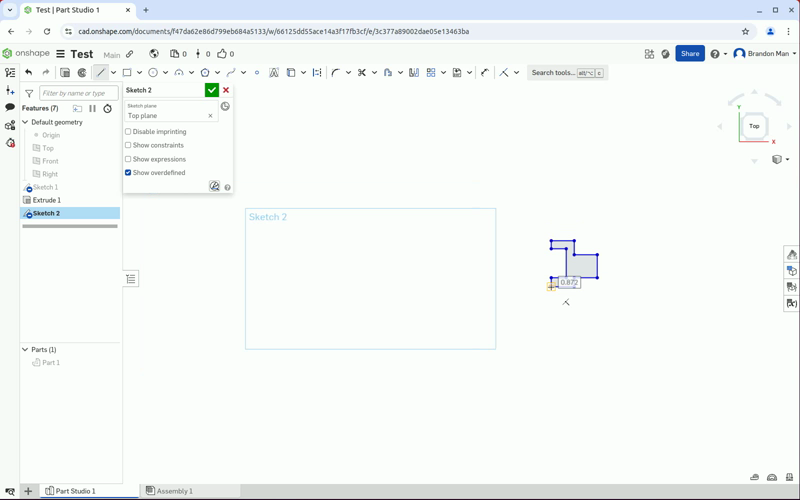
scroll(-6)
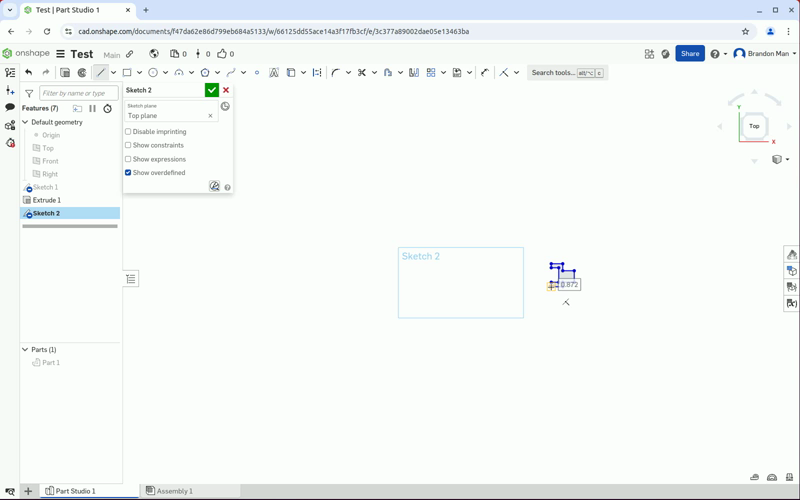
key(esc)
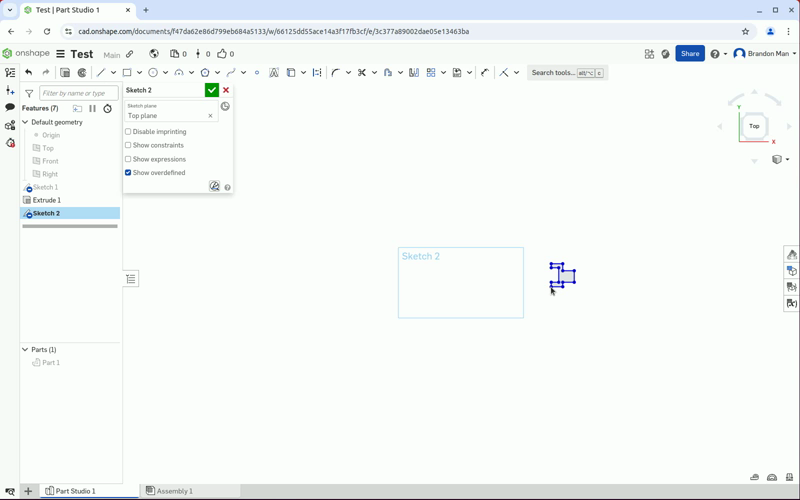
key(c)
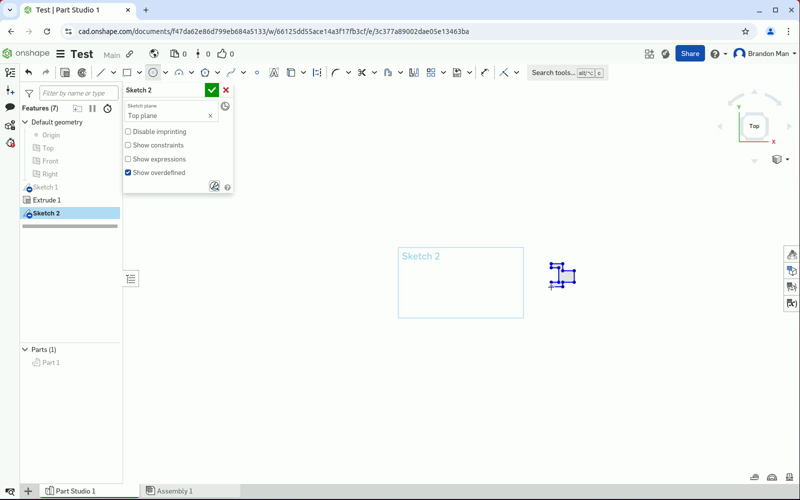
key_down(shift)
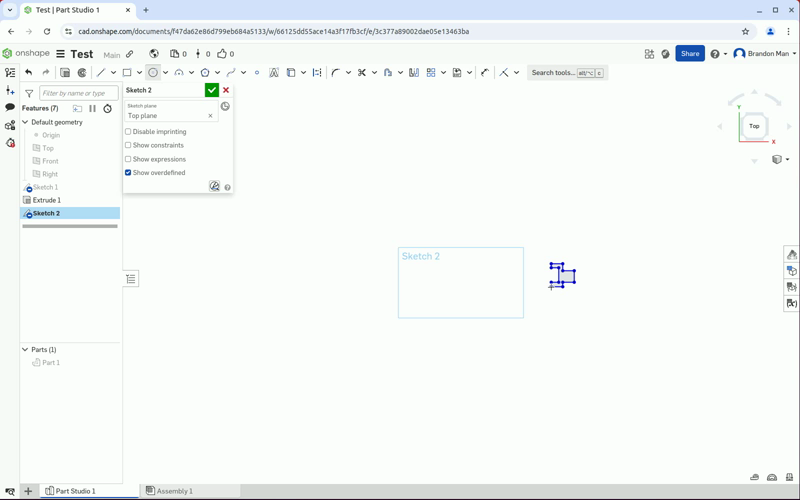
mouse_move(563, 276)
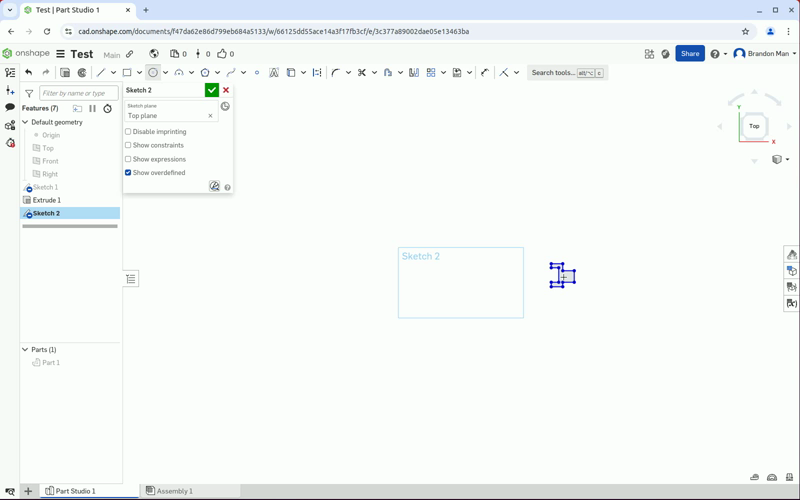
click(563, 276)
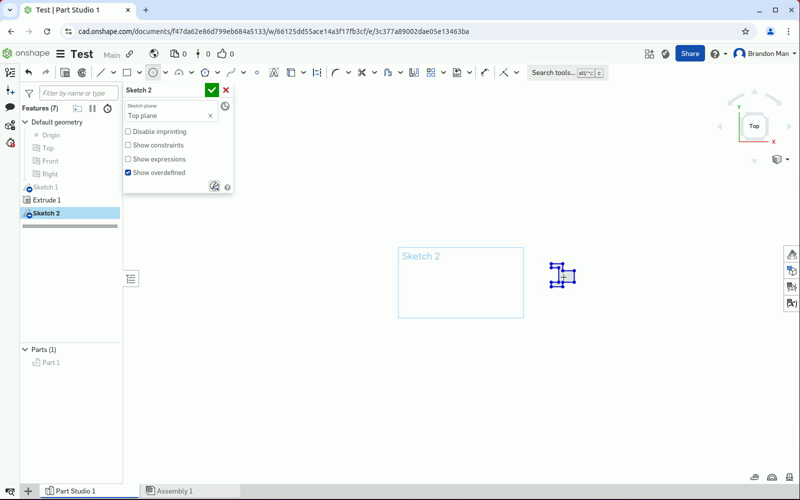
key_up(shift)
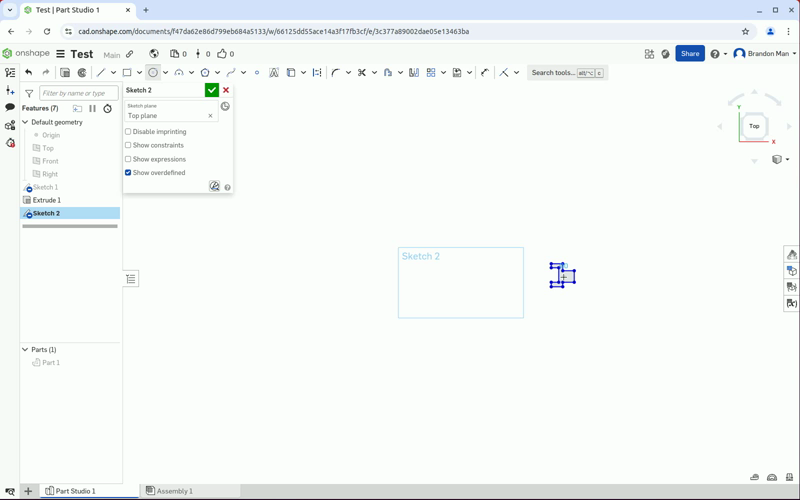
mouse_move(565, 276)
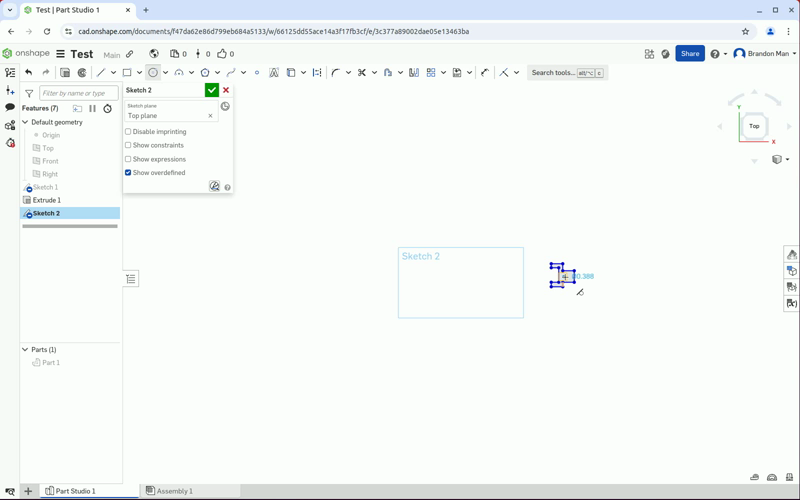
scroll(6)
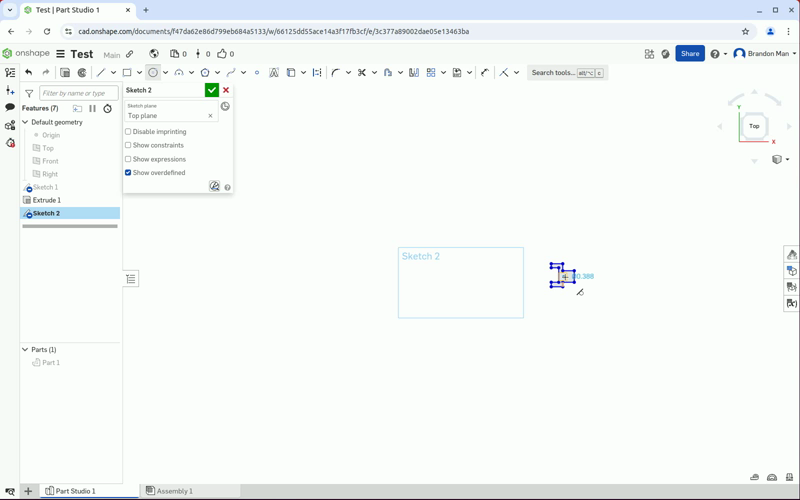
scroll(6)
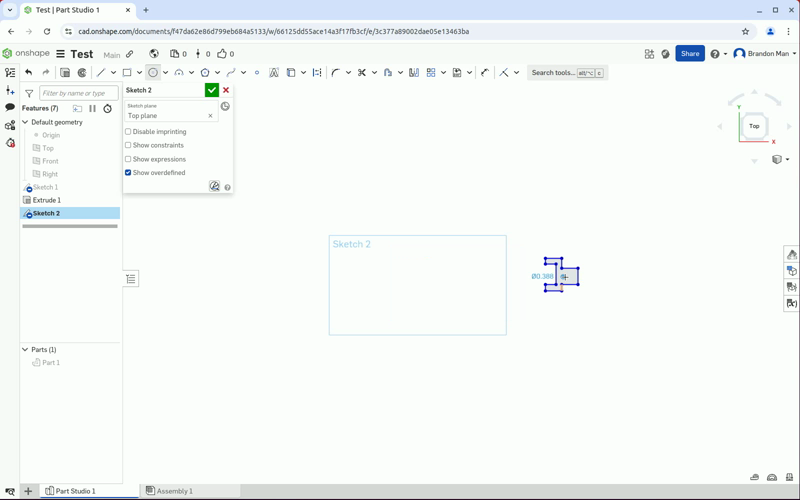
scroll(6)
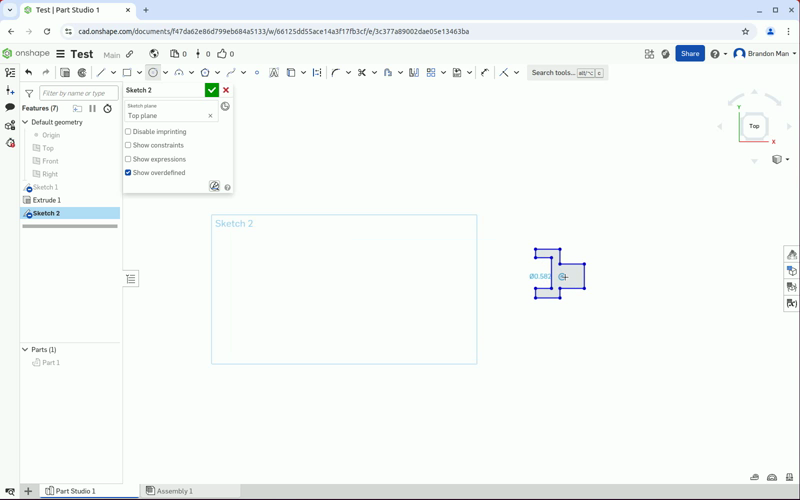
scroll(6)
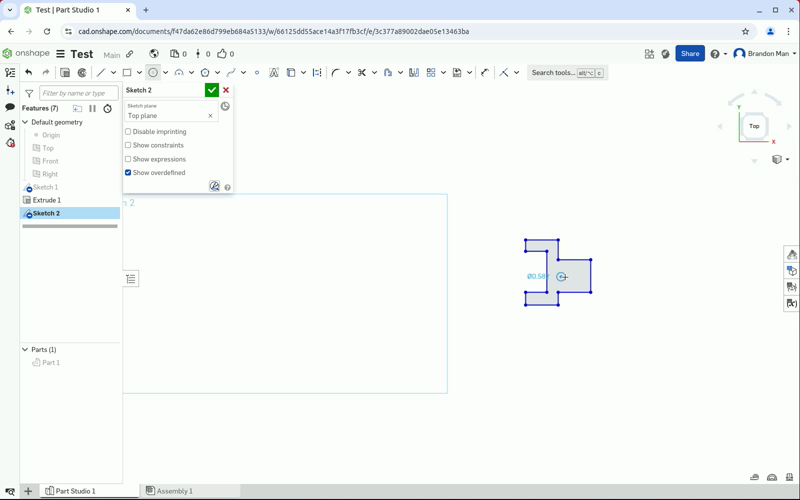
scroll(6)
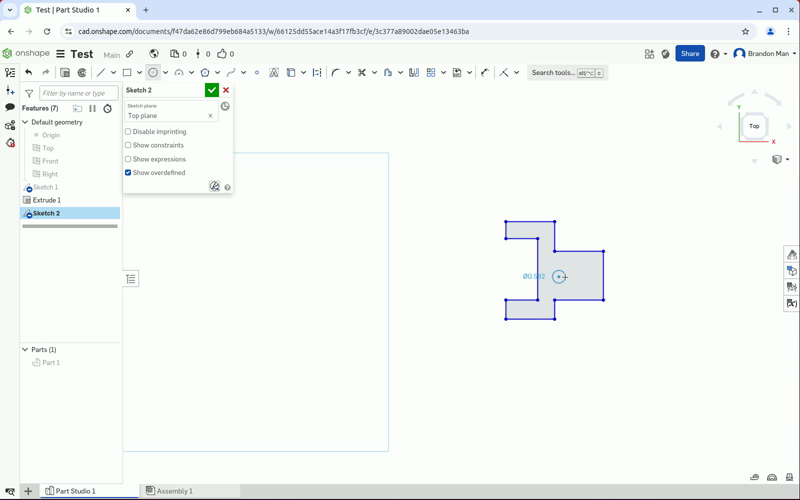
scroll(6)
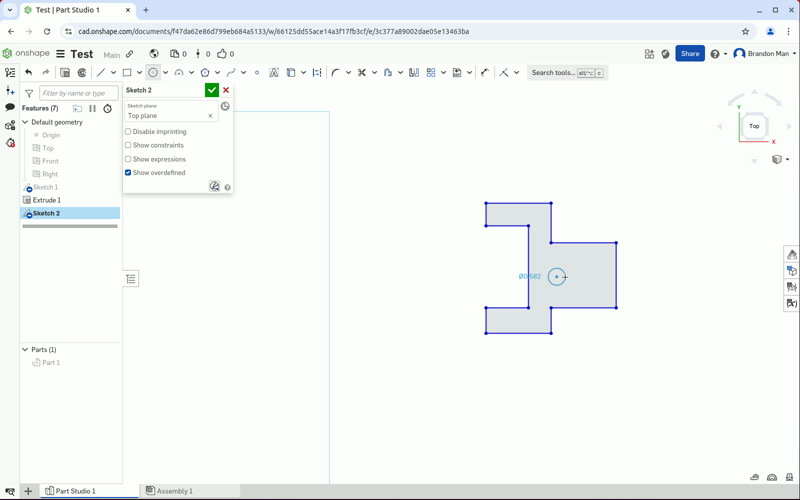
scroll(6)
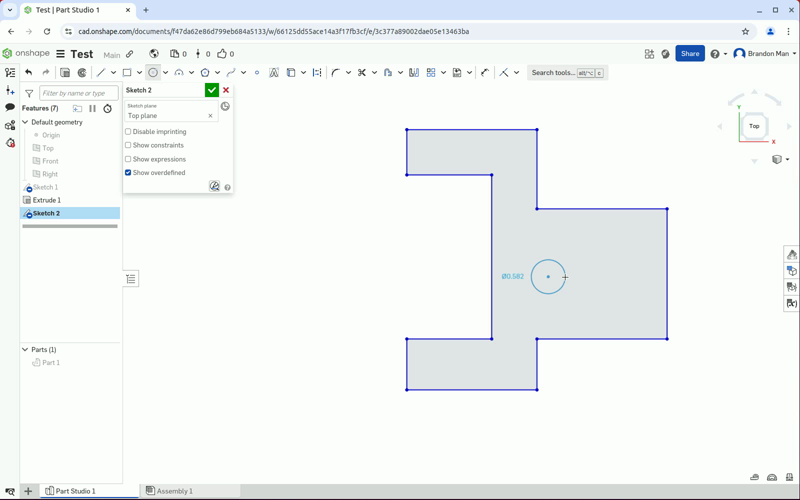
click(565, 276)
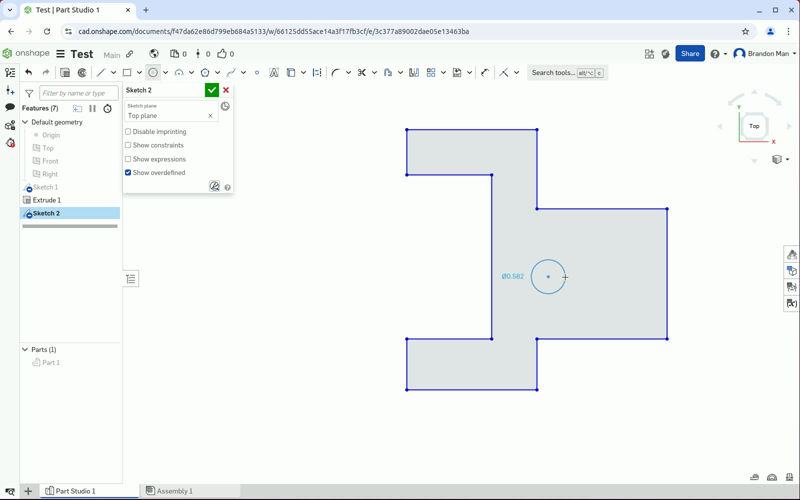
scroll(-6)
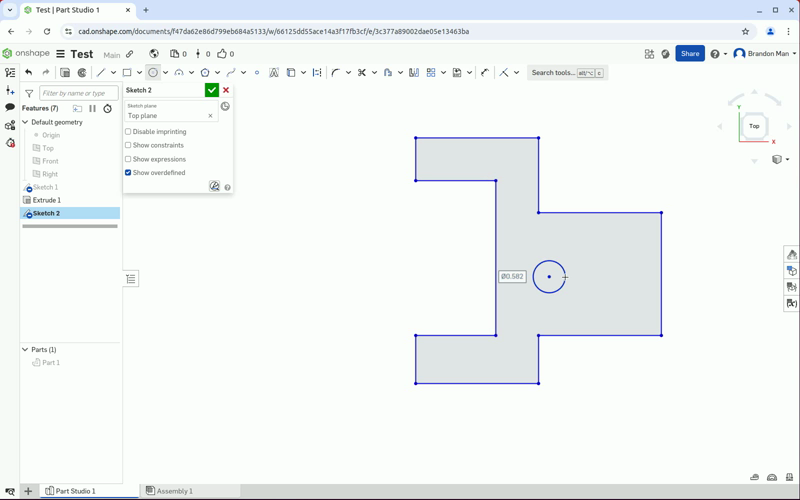
scroll(-6)
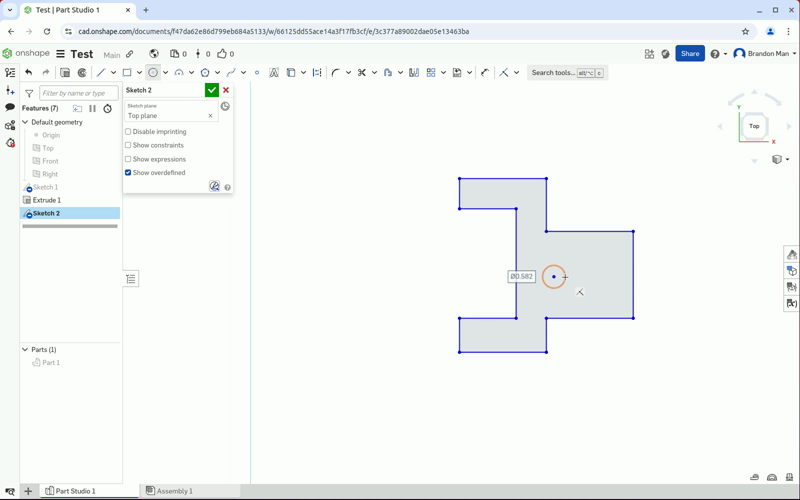
scroll(-6)
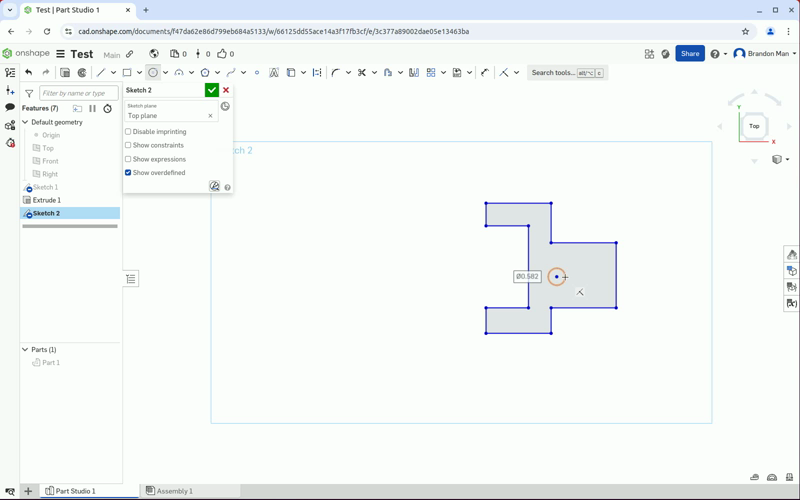
scroll(-6)
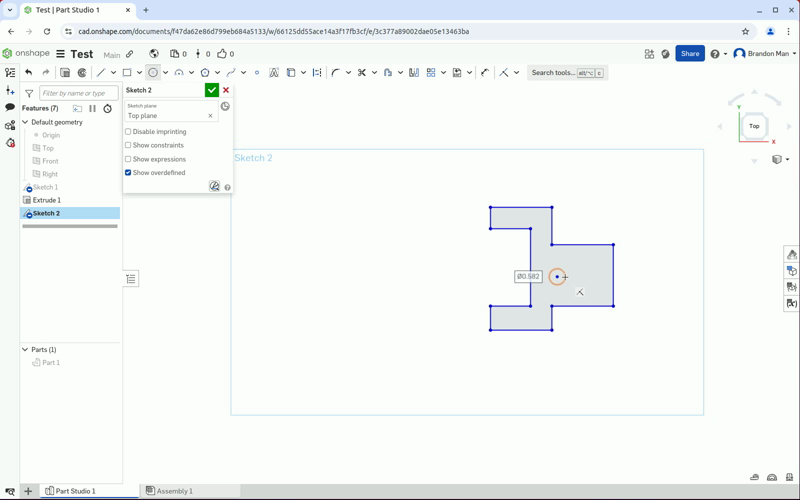
scroll(-6)
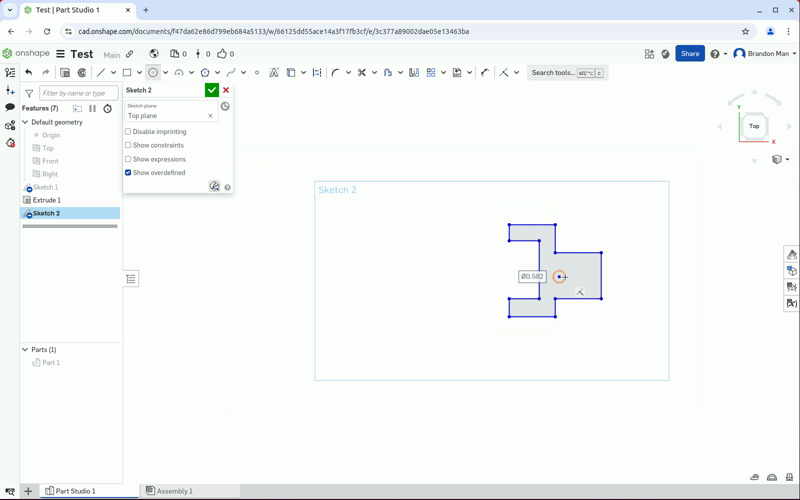
scroll(-6)
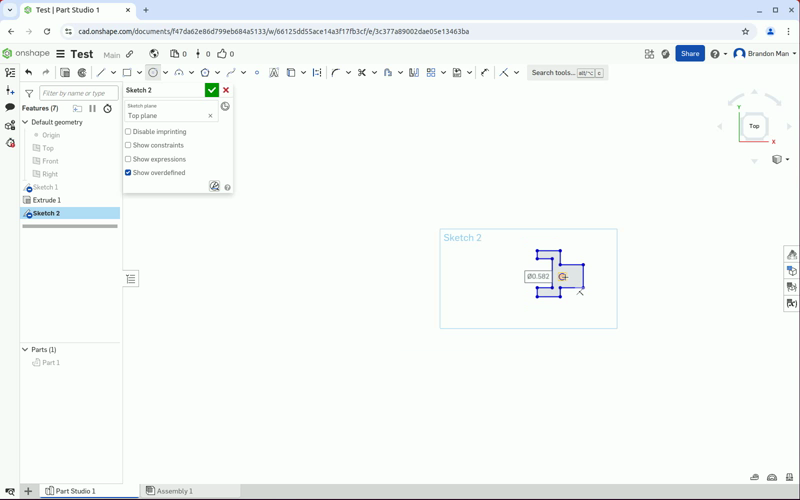
scroll(-6)
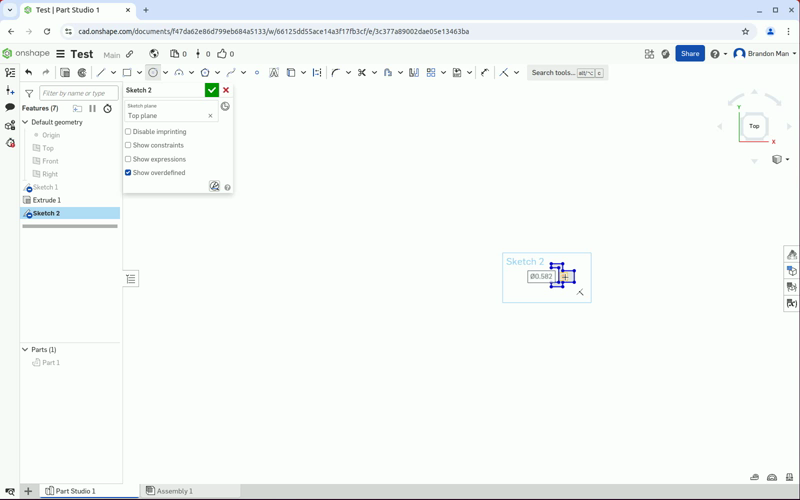
key(esc)
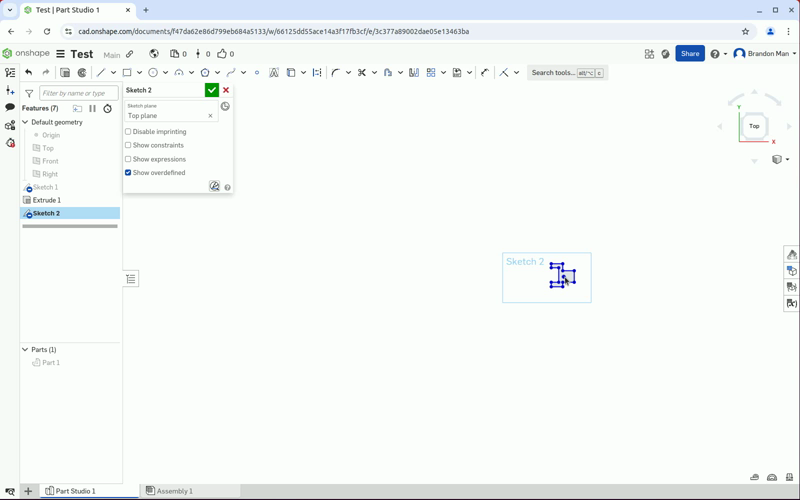
key(c)
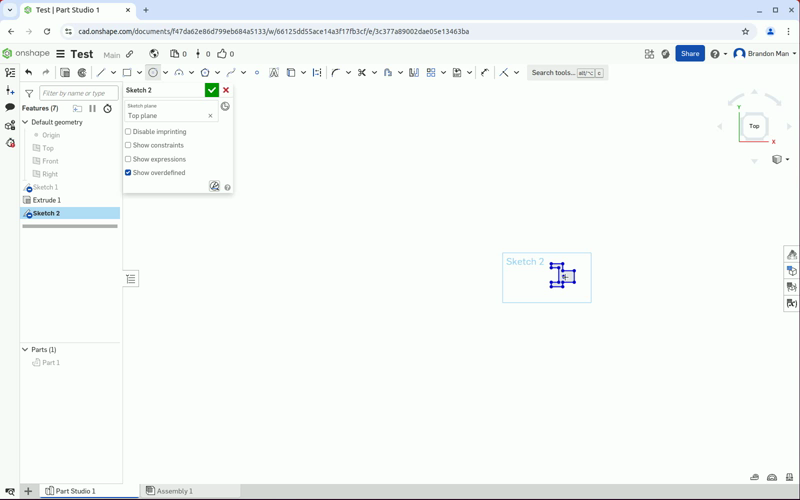
key_down(shift)
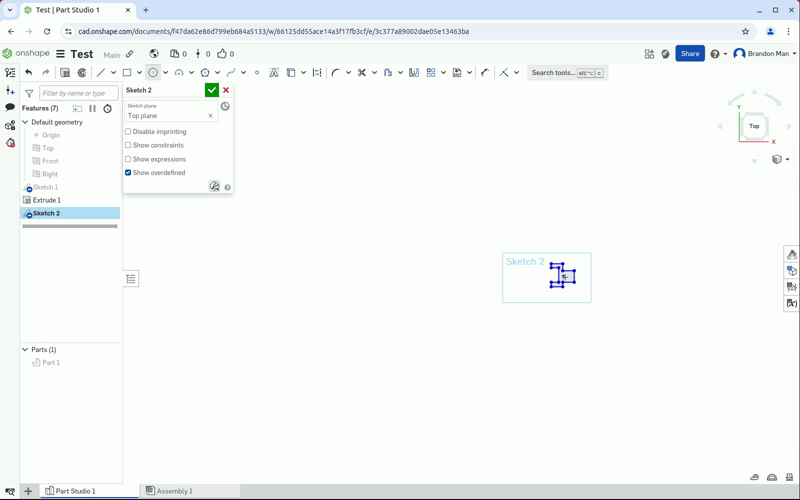
mouse_move(569, 276)
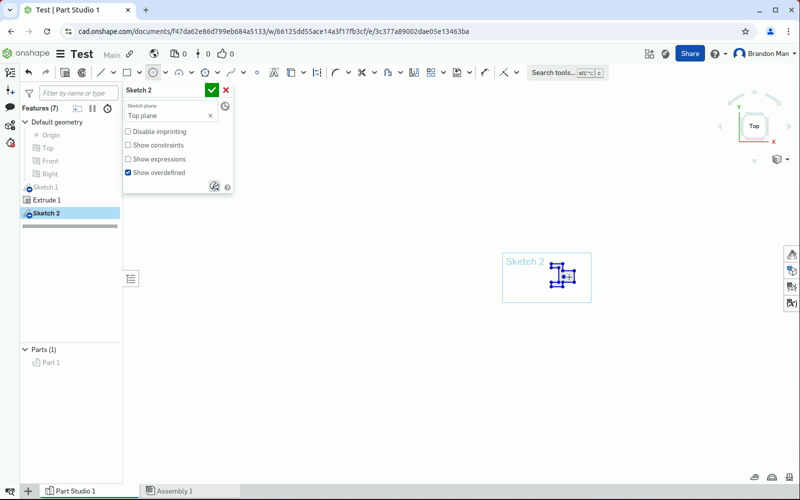
scroll(6)
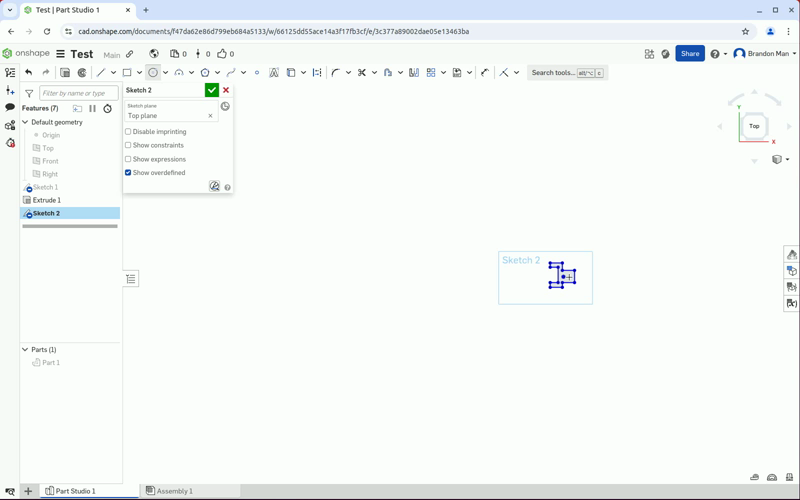
scroll(6)
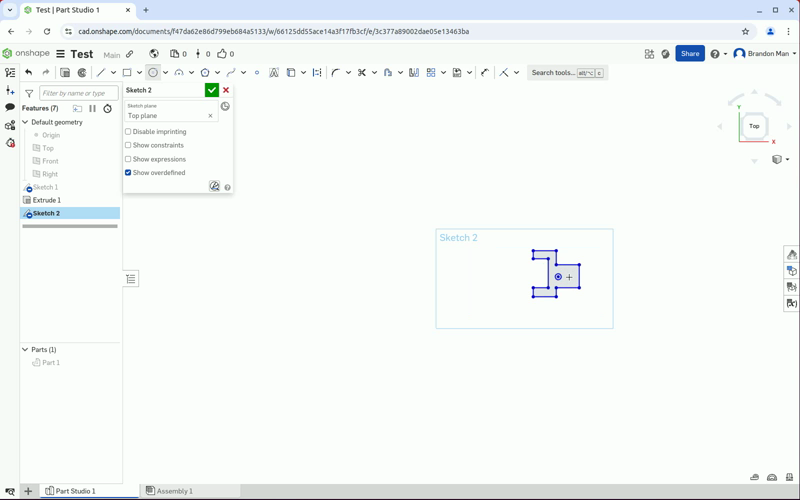
scroll(6)
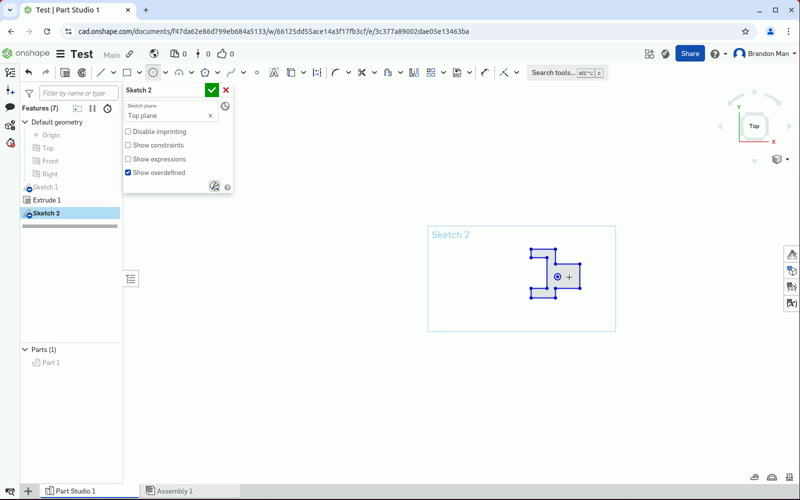
scroll(6)
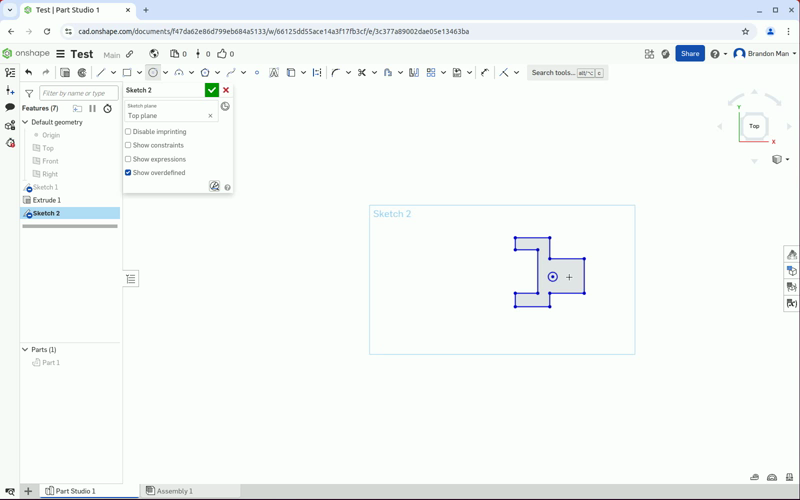
scroll(6)
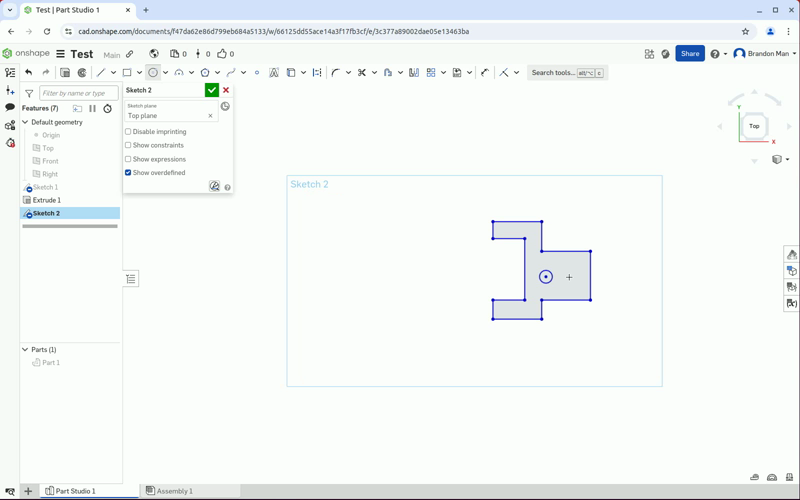
scroll(6)
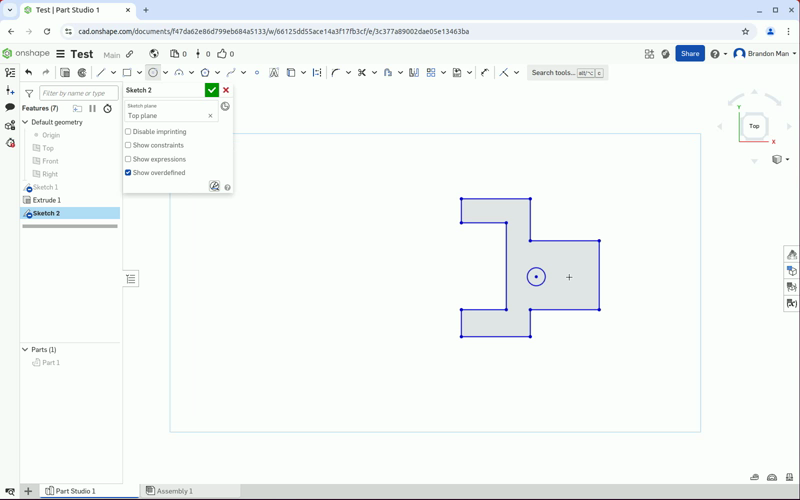
scroll(6)
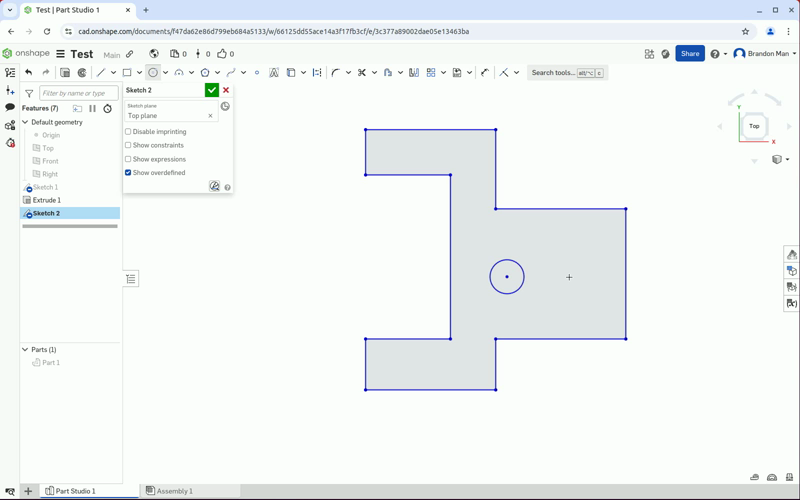
click(569, 276)
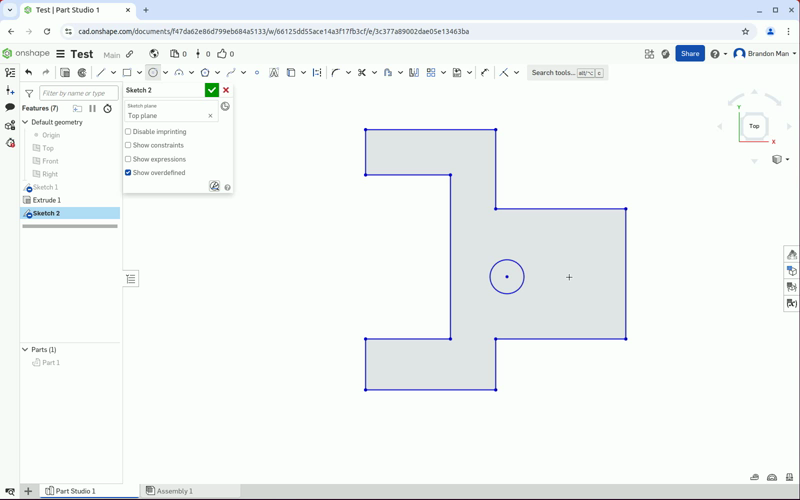
scroll(-6)
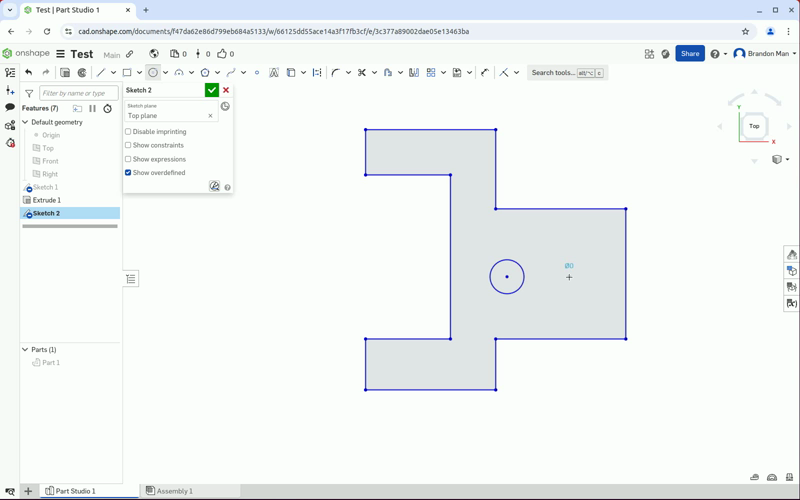
scroll(-6)
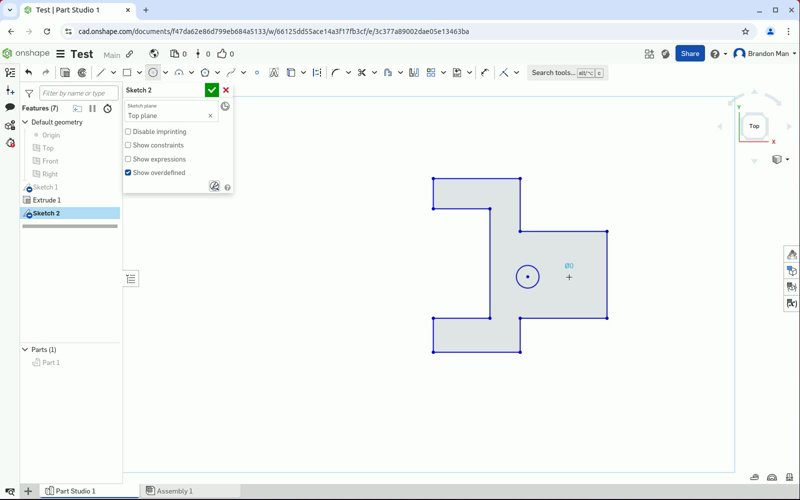
scroll(-6)
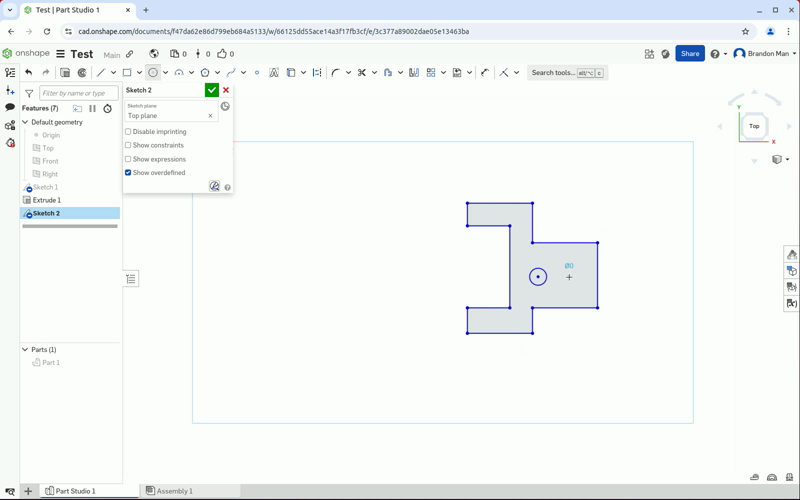
scroll(-6)
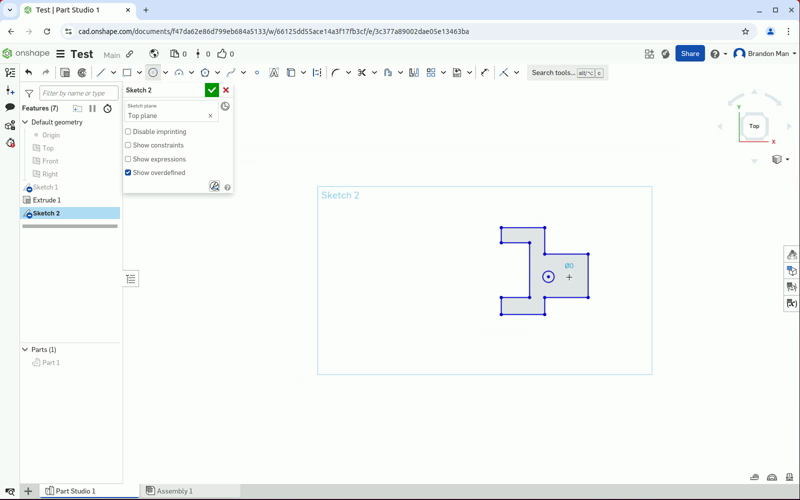
scroll(-6)
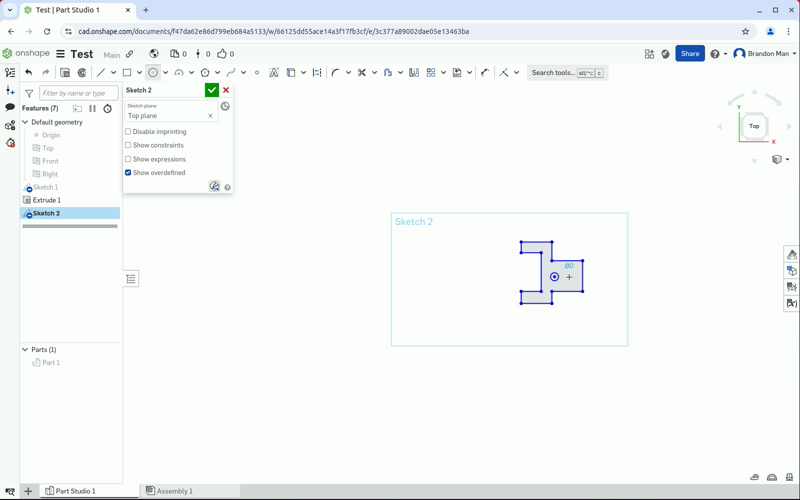
scroll(-6)
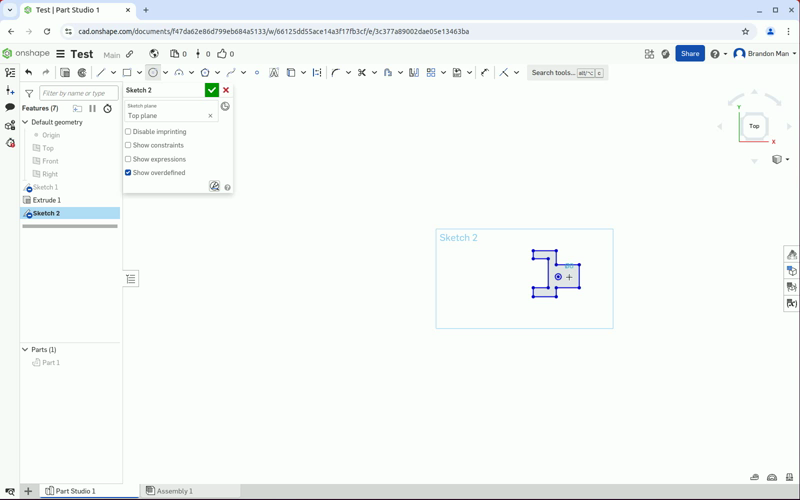
scroll(-6)
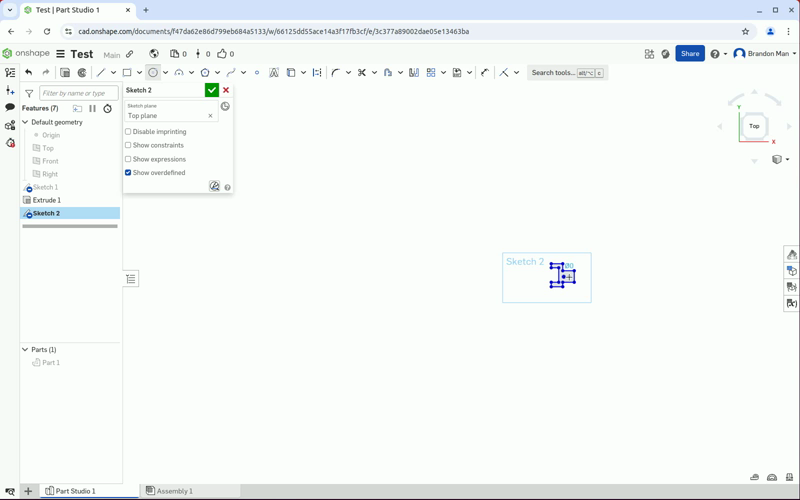
key_up(shift)
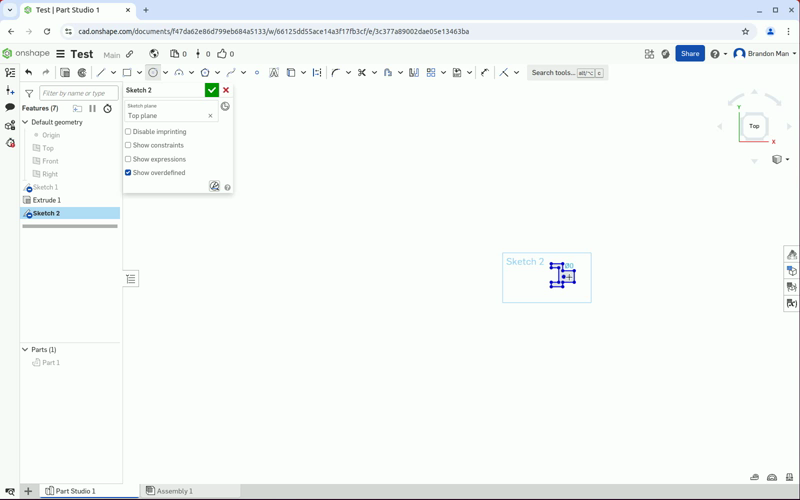
mouse_move(570, 276)
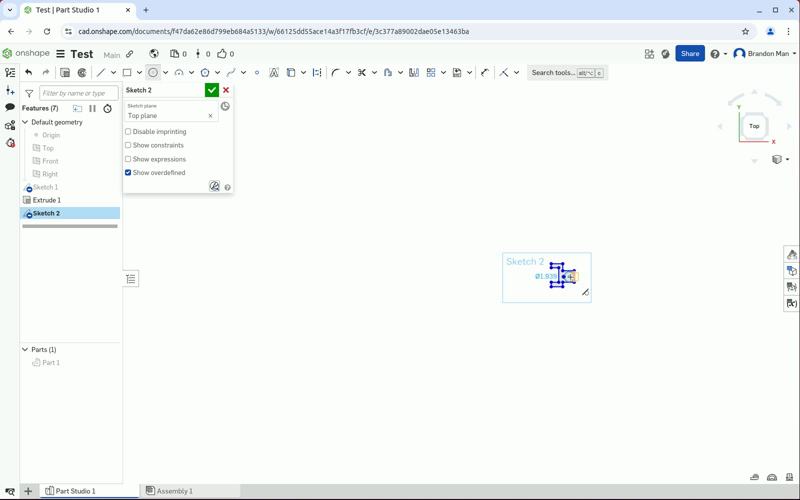
scroll(6)
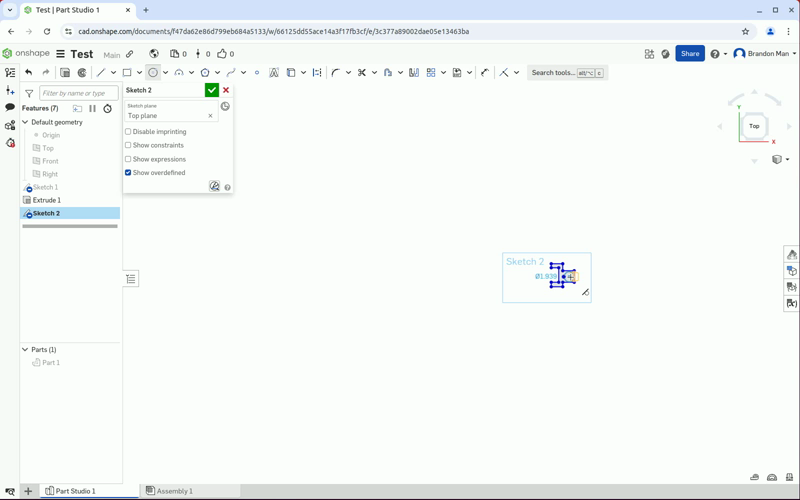
scroll(6)
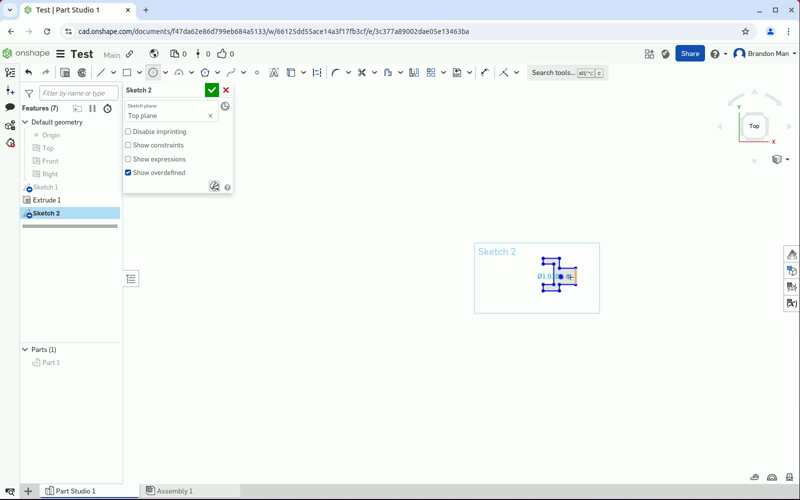
scroll(6)
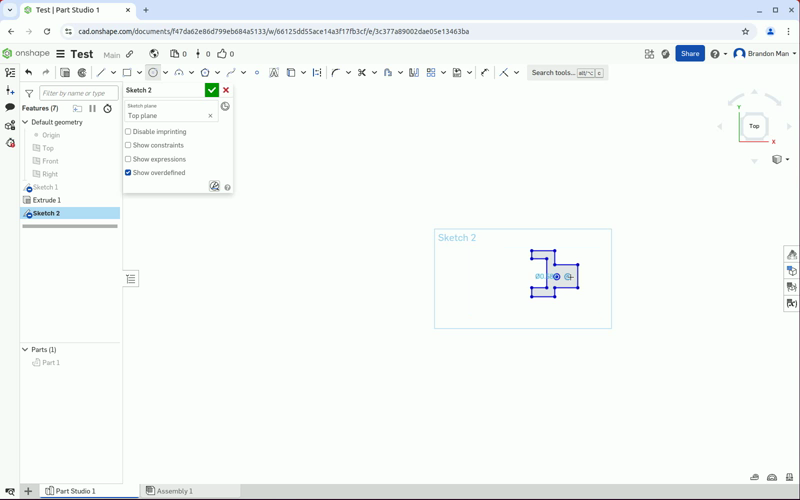
scroll(6)
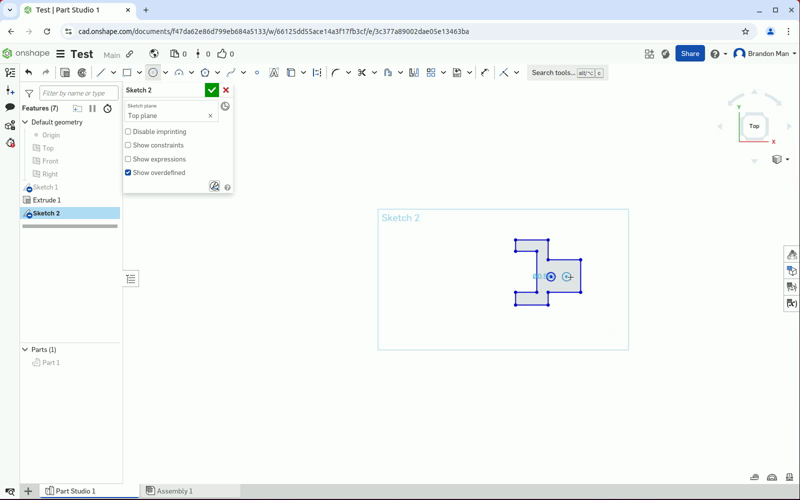
scroll(6)
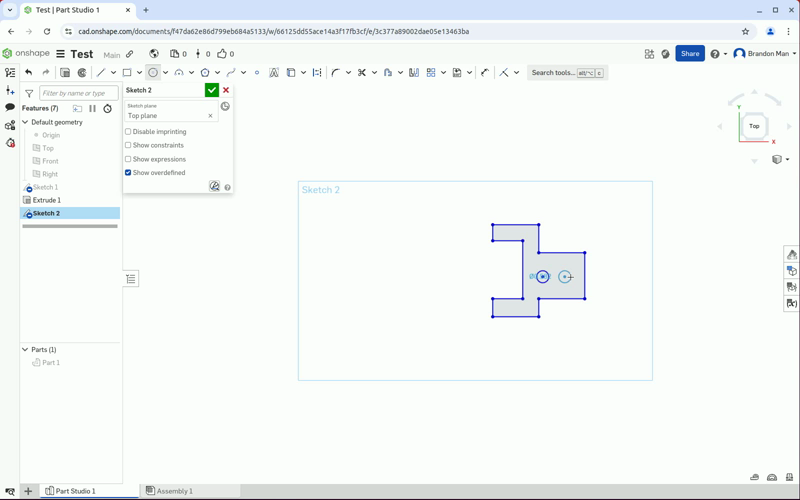
scroll(6)
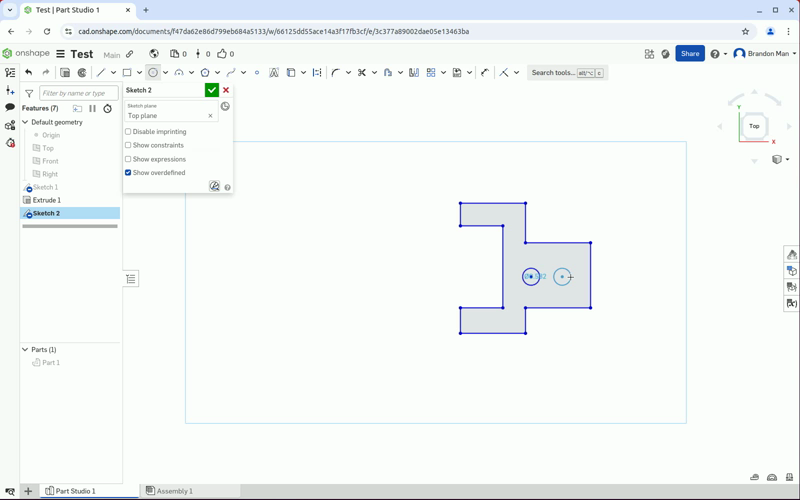
scroll(6)
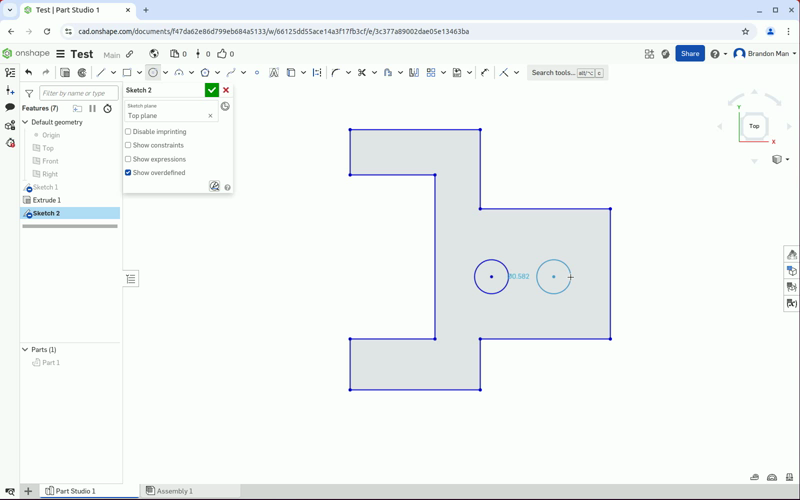
click(570, 276)
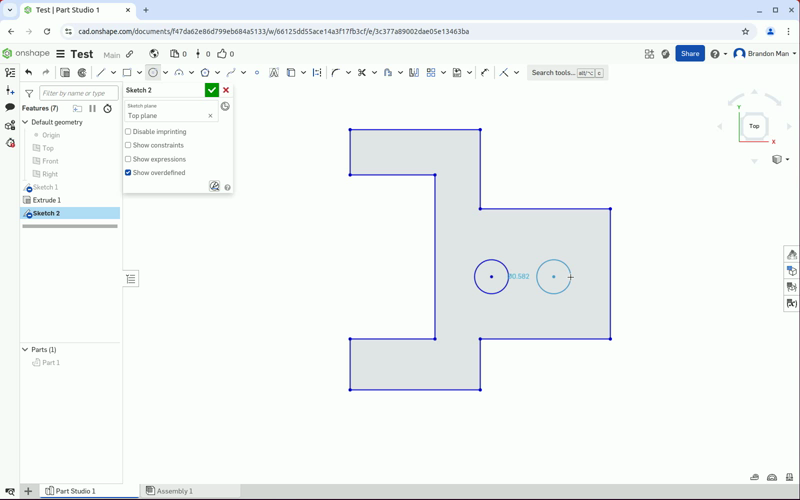
scroll(-6)
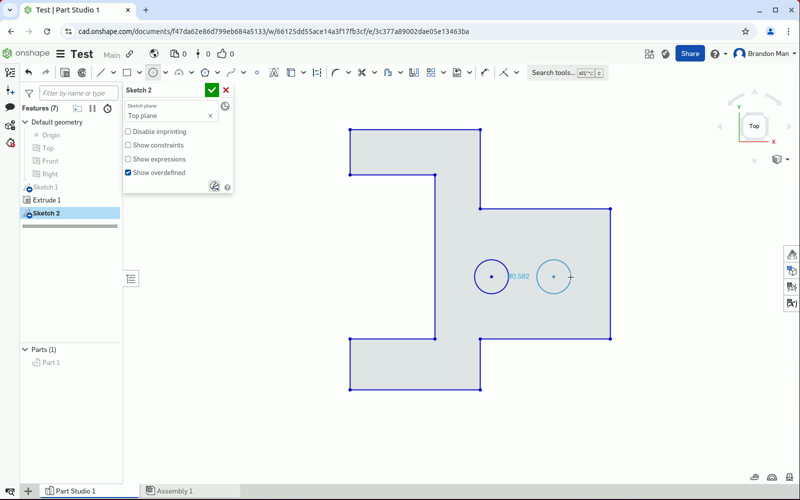
scroll(-6)
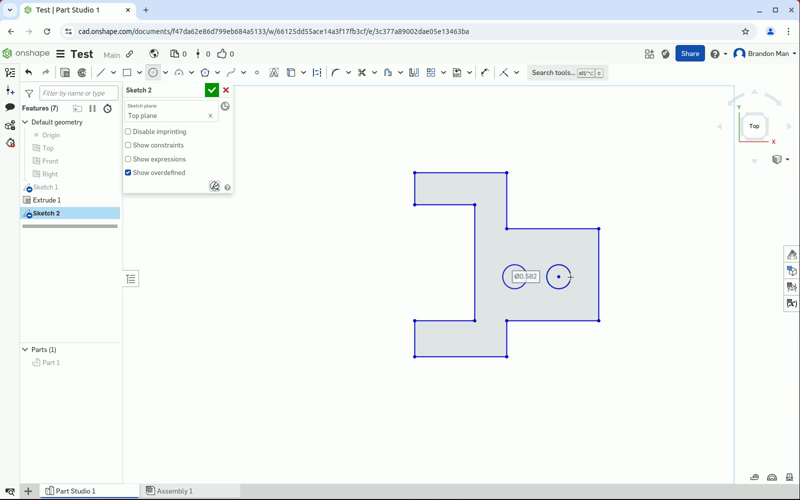
scroll(-6)
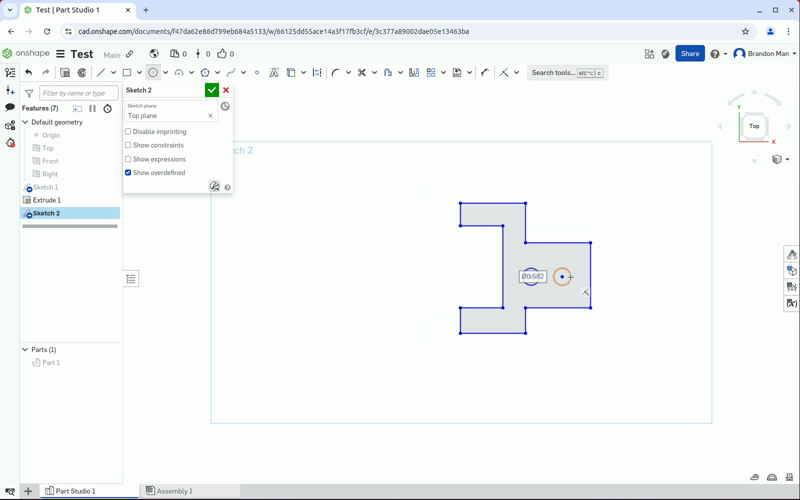
scroll(-6)
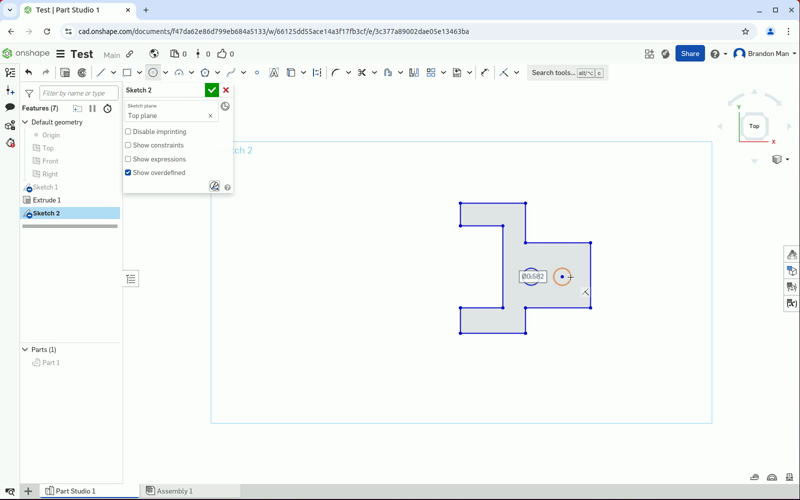
scroll(-6)
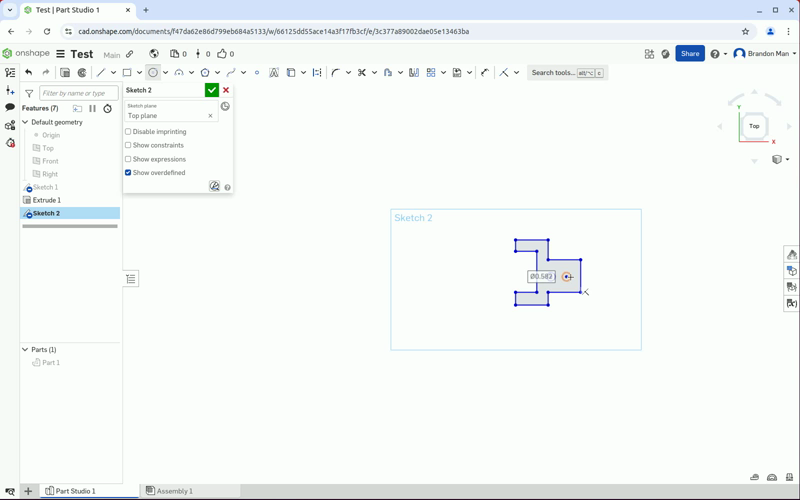
scroll(-6)
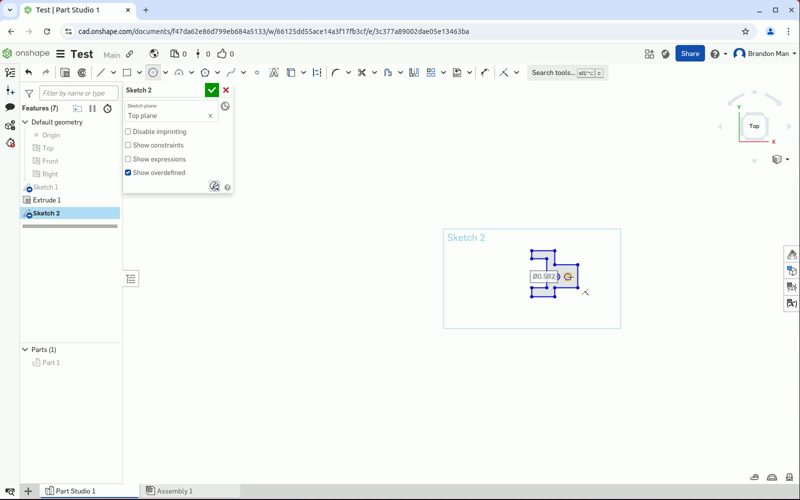
scroll(-6)
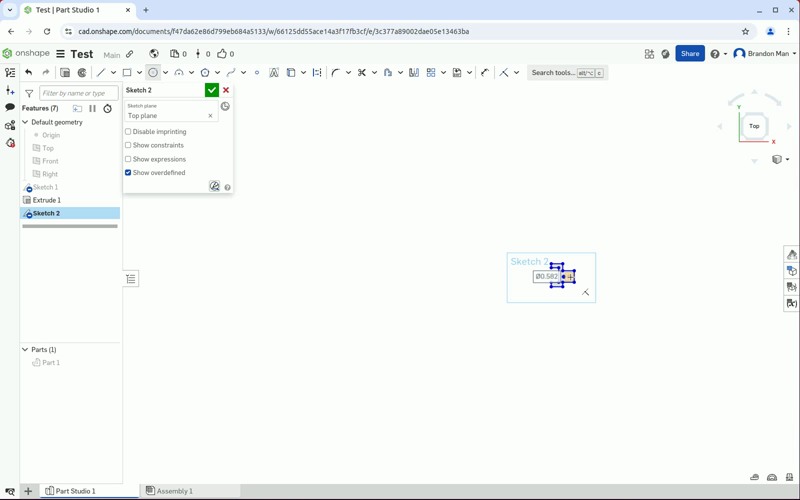
key(esc)
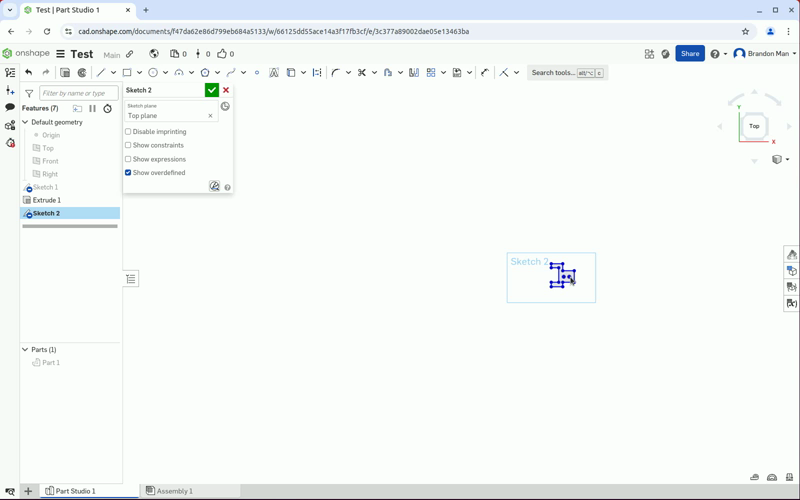
mouse_move(570, 279)
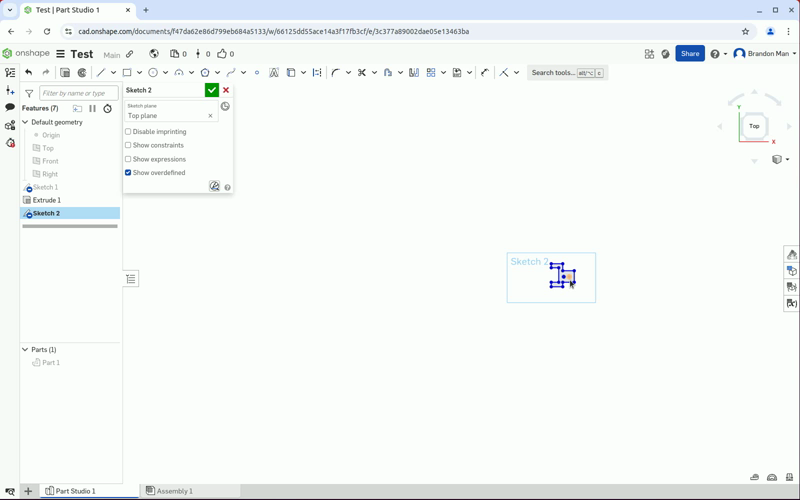
scroll(6)
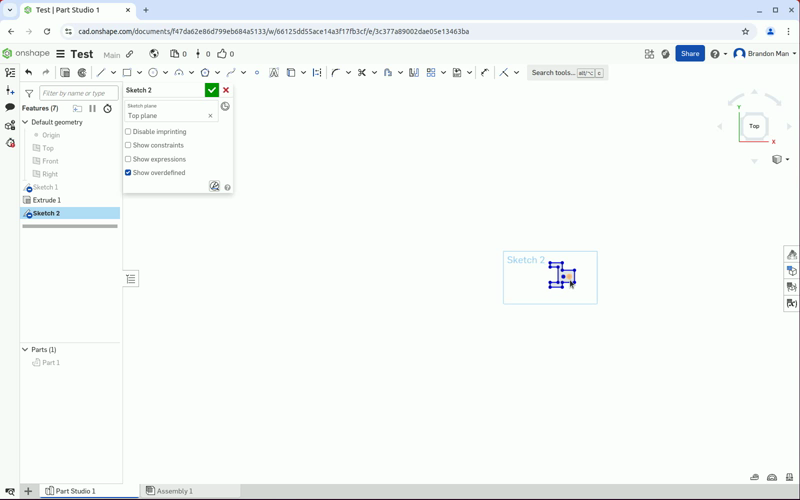
scroll(6)
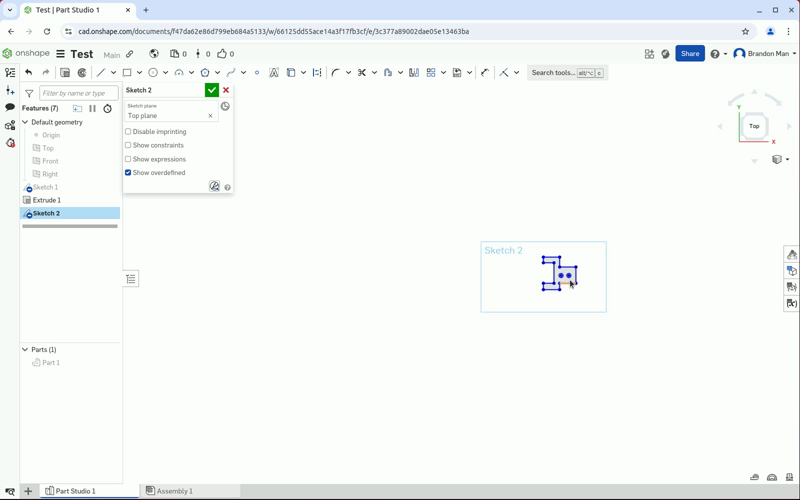
scroll(6)
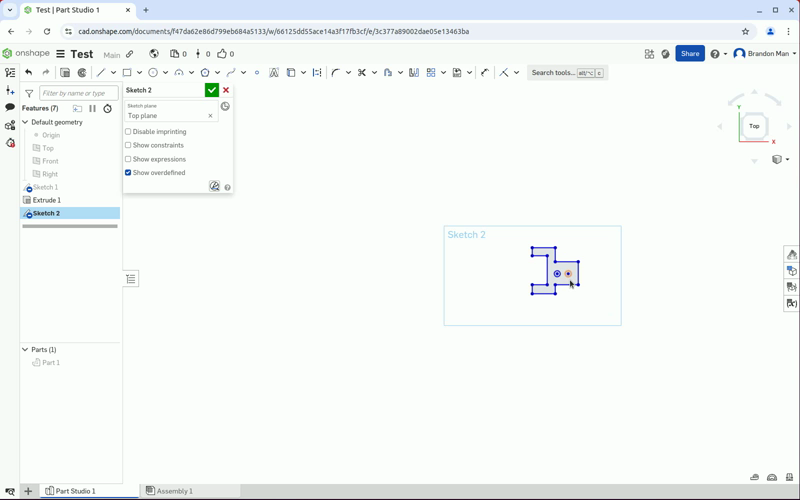
scroll(6)
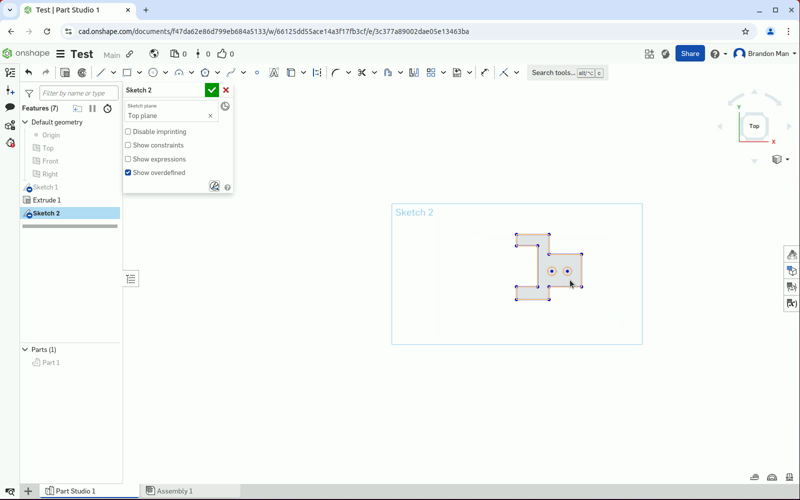
scroll(6)
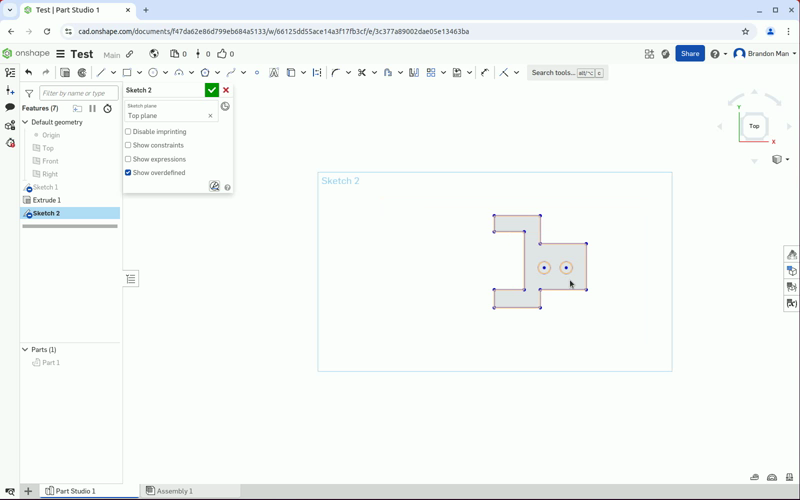
scroll(6)
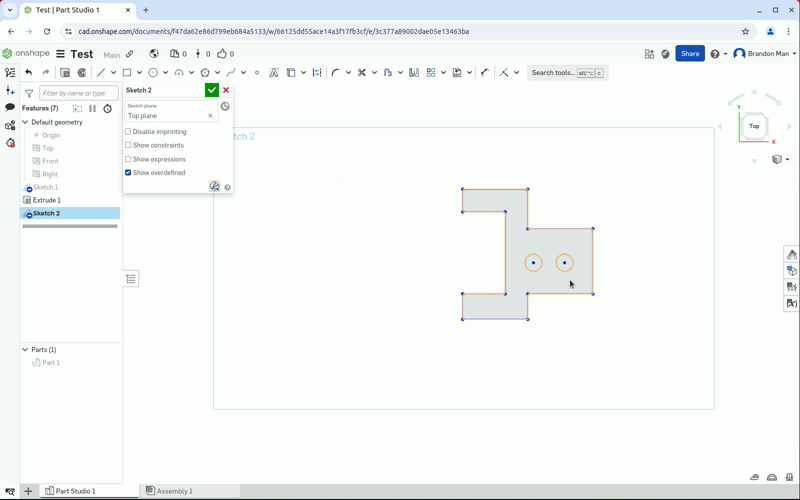
scroll(6)
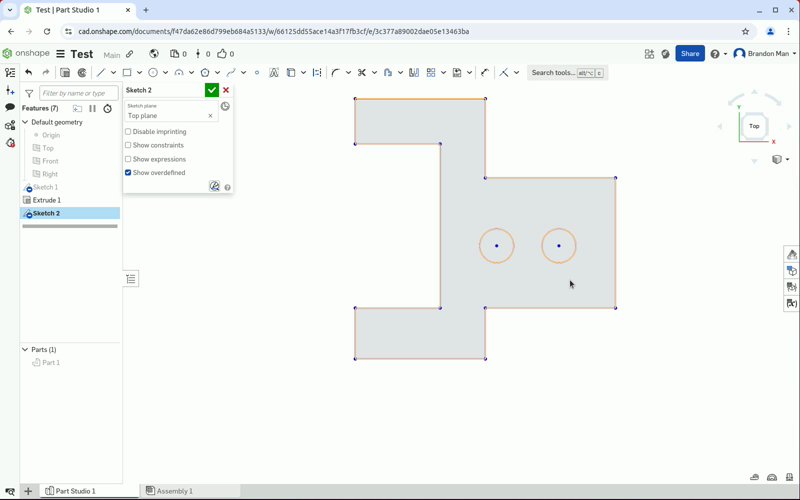
click(570, 279)
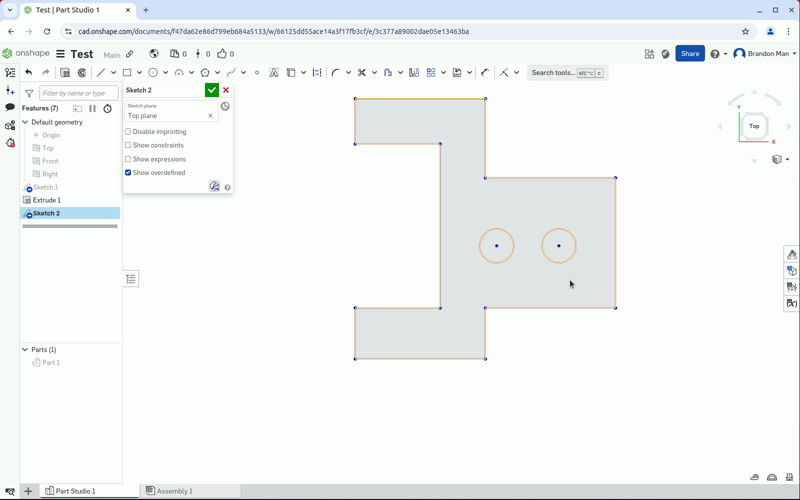
scroll(-6)
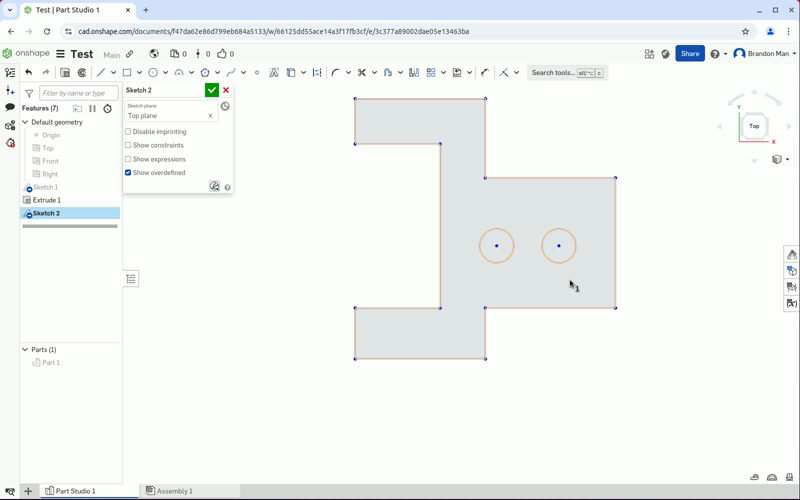
scroll(-6)
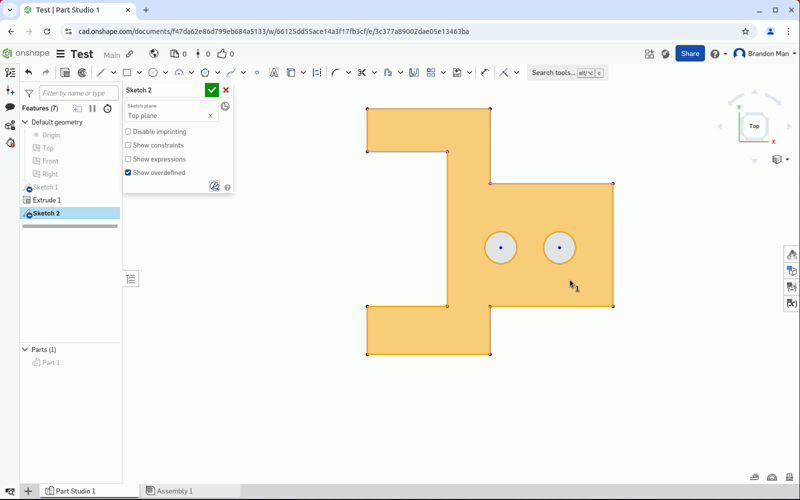
scroll(-6)
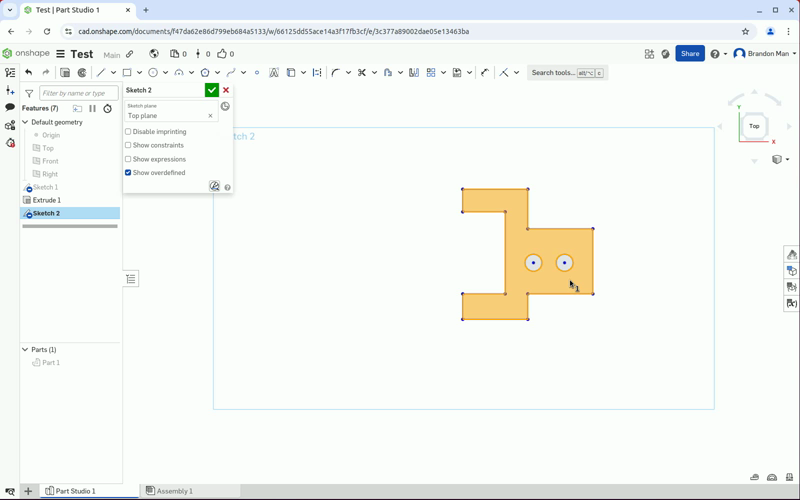
scroll(-6)
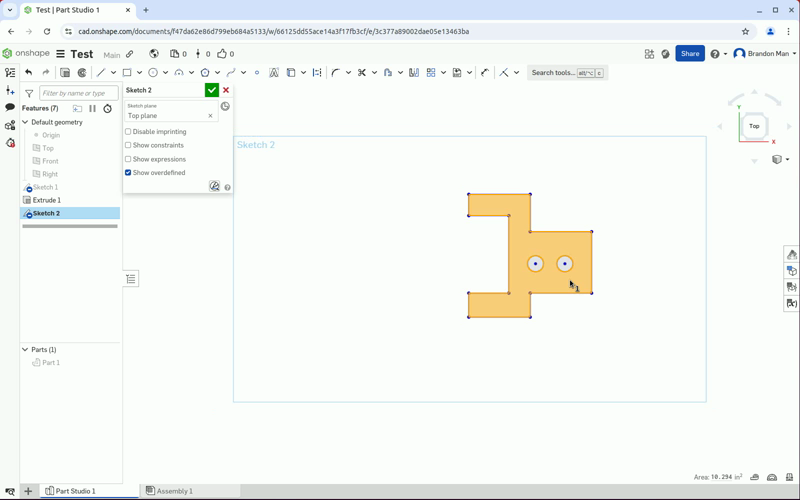
scroll(-6)
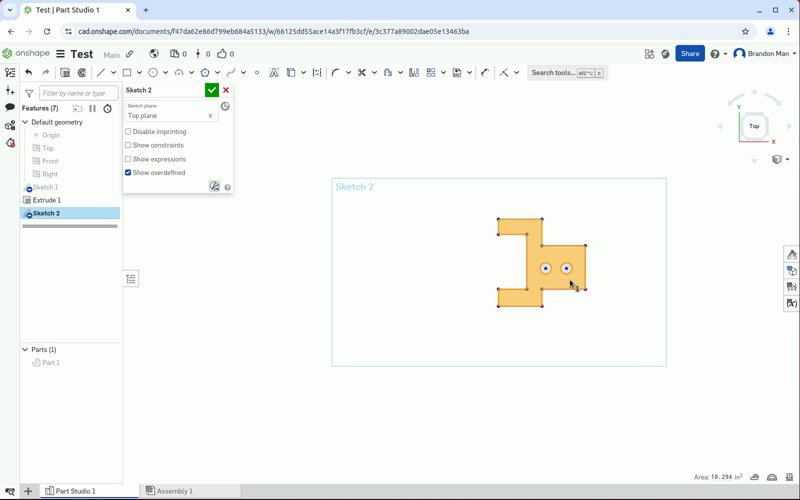
scroll(-6)
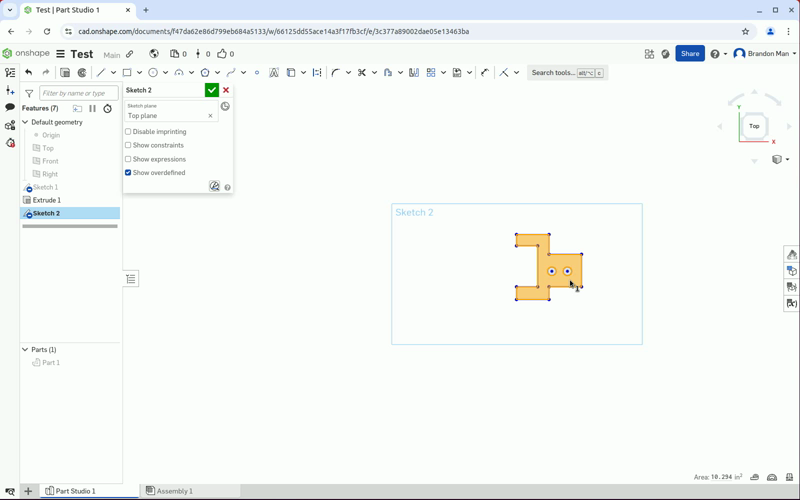
scroll(-6)
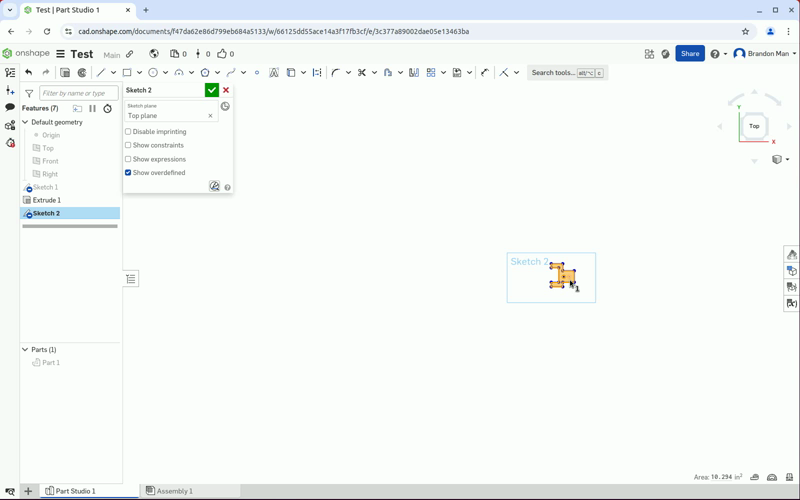
mouse_move(73, 352)
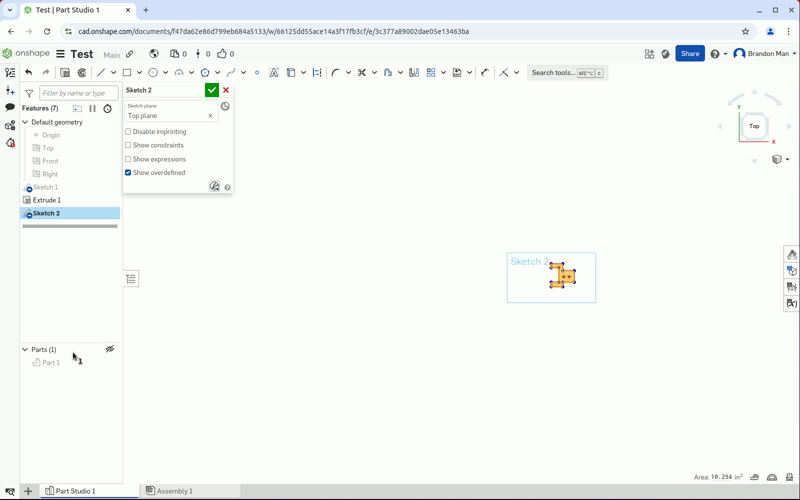
key(shift+y)
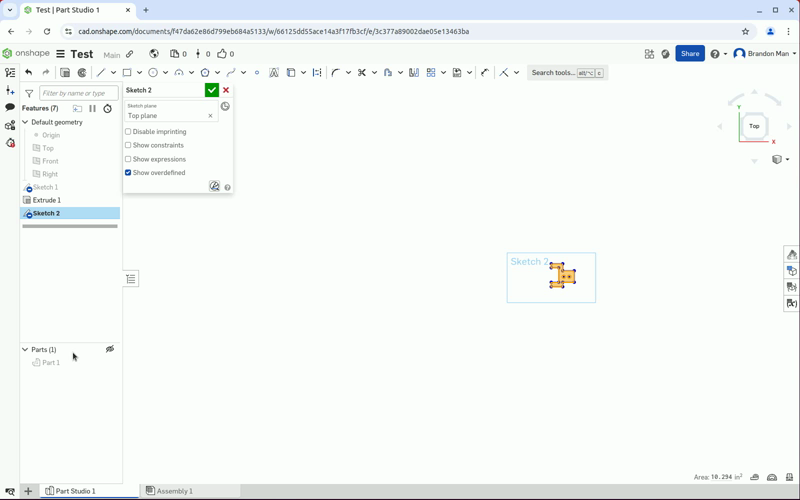
key(shift+e)
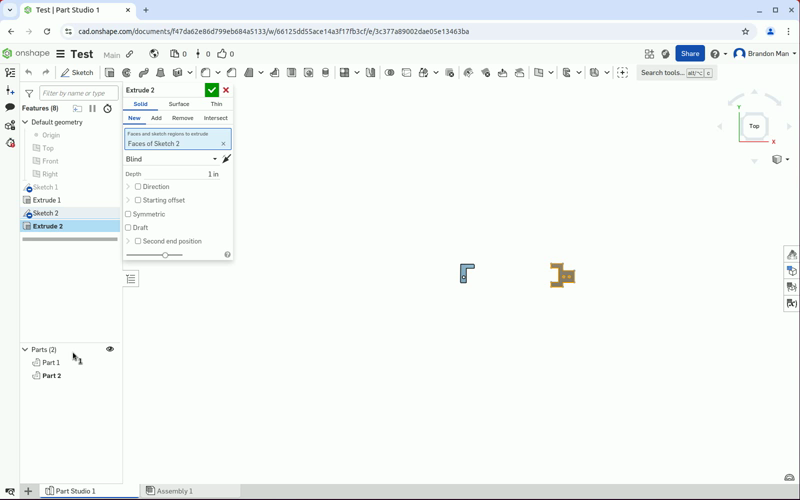
mouse_move(143, 106)
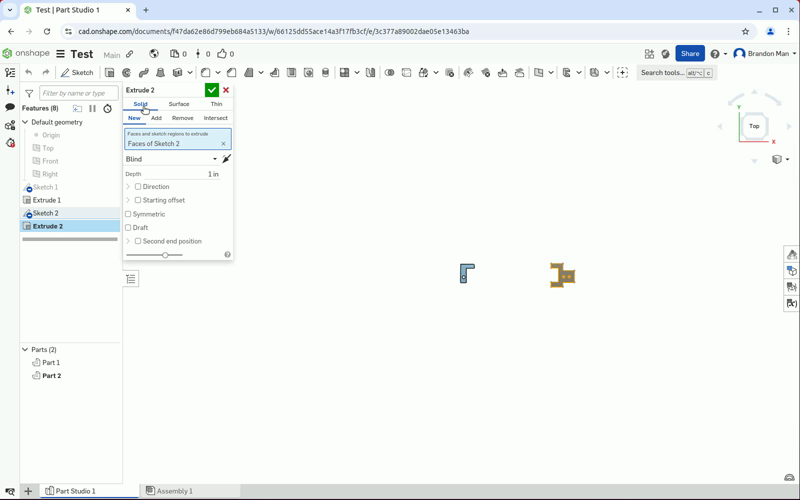
click(143, 106)
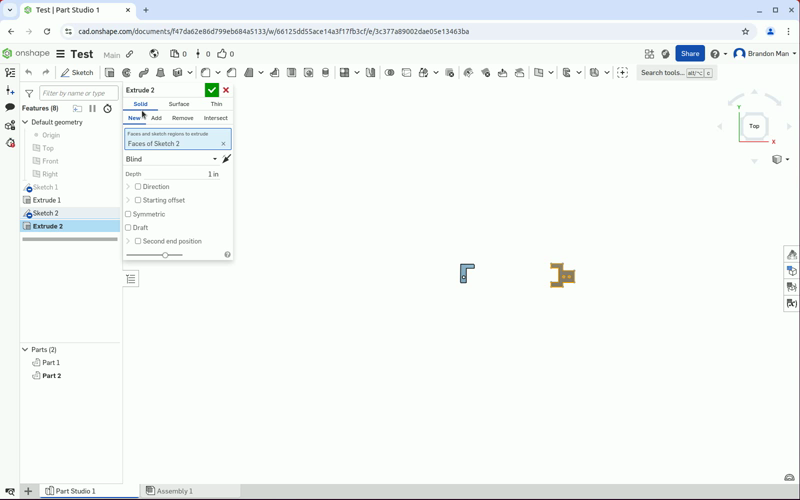
mouse_move(137, 120)
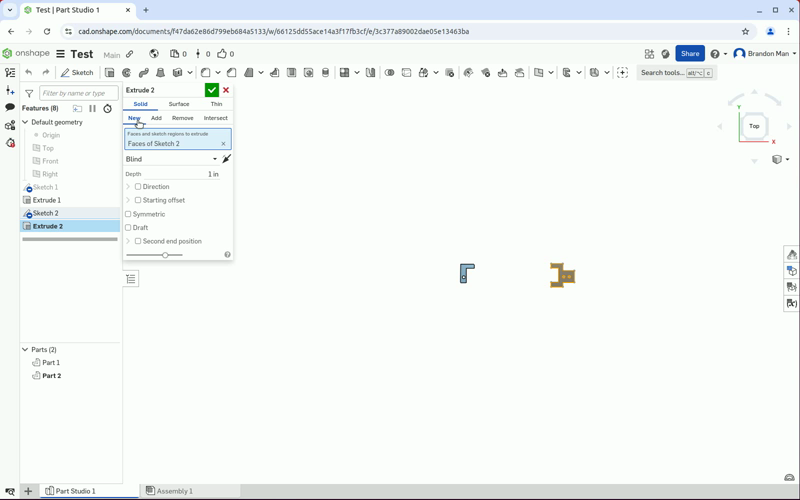
click(137, 120)
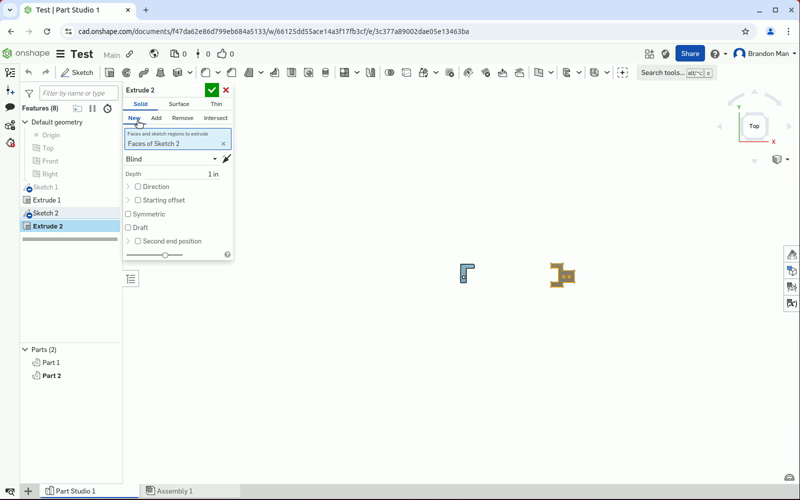
key(tab, 4)
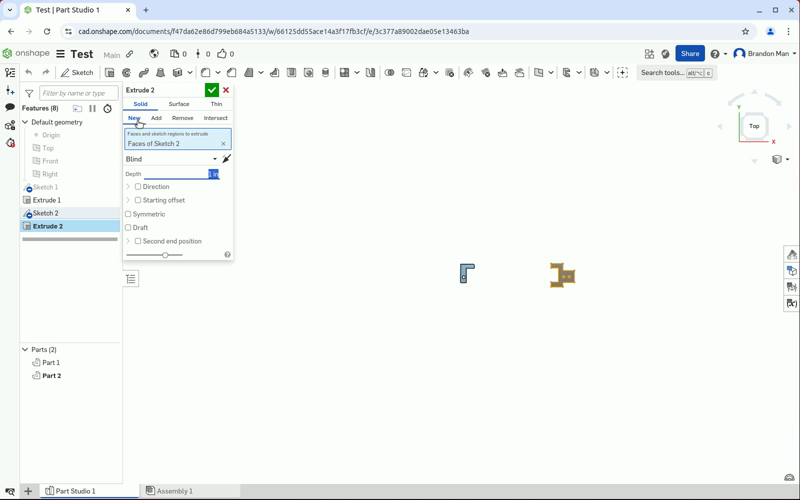
text(0.241)
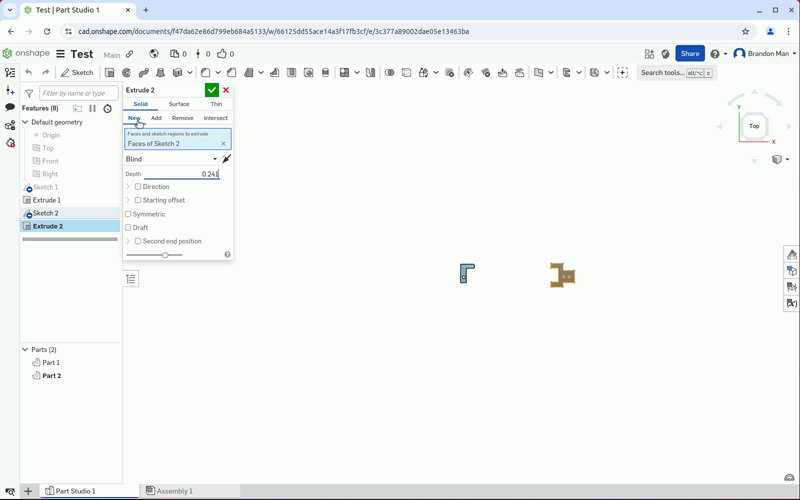
key(enter)
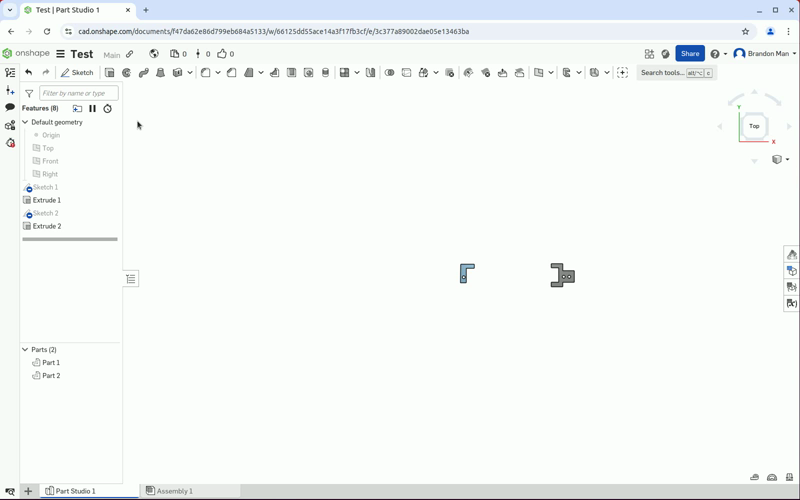
key(shift+h)
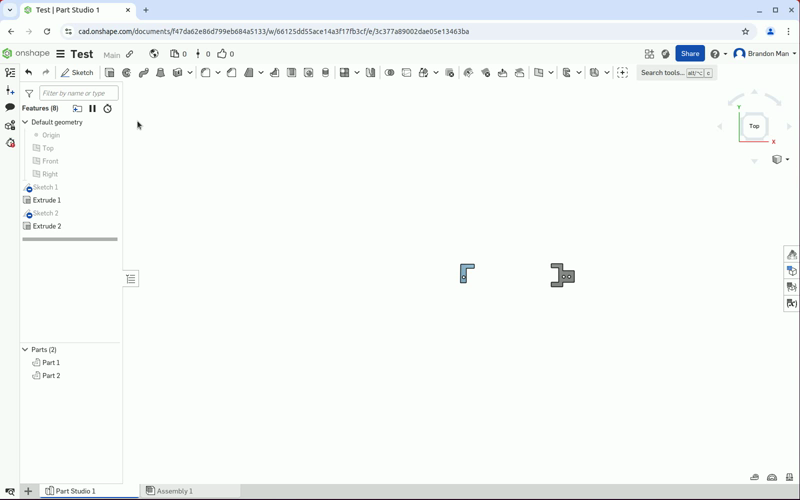
key(shift+h)
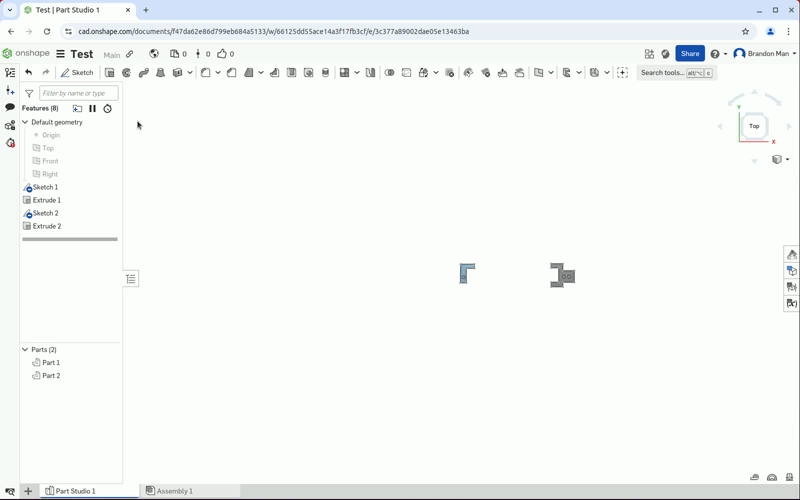
key(shift+7)
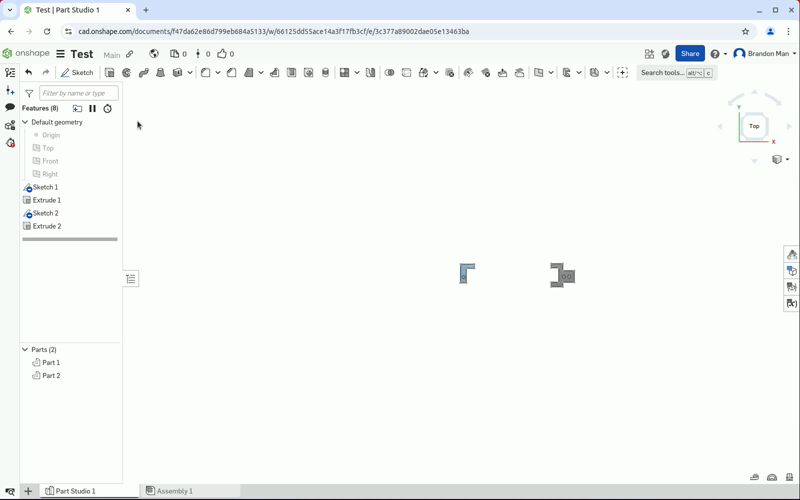
key(up, 3)
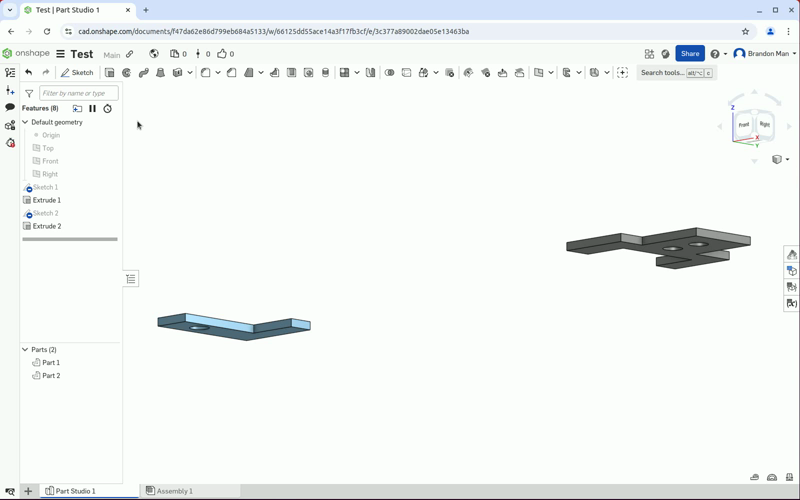
key(left, 3)
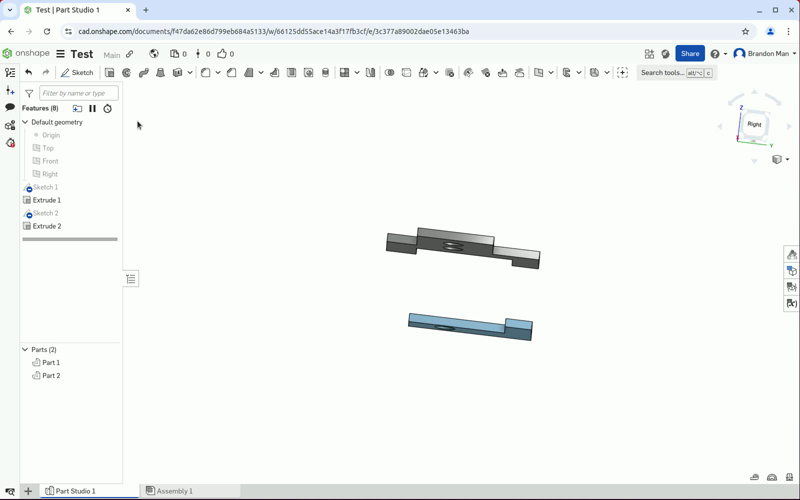
key(right, 3)
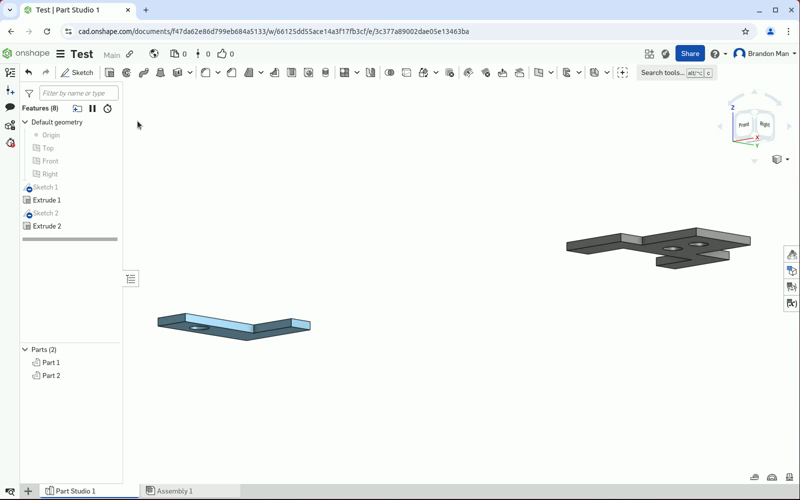
key(down, 3)
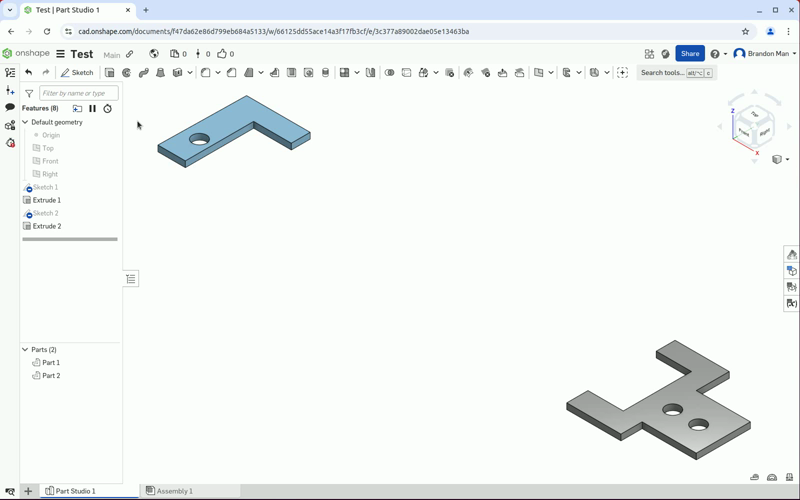
mouse_move(73, 189)
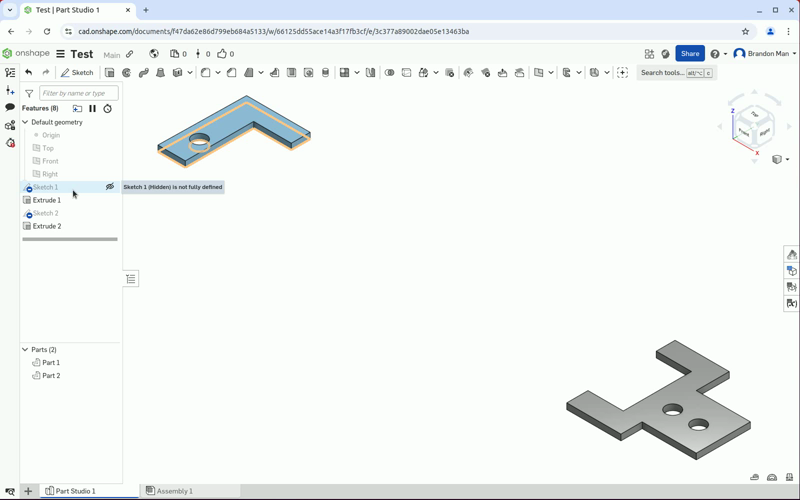
click(73, 189)